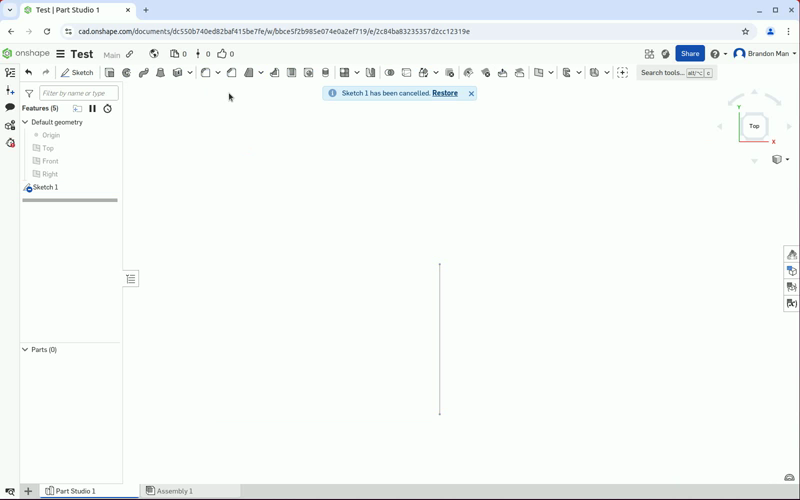
key(shift+h)
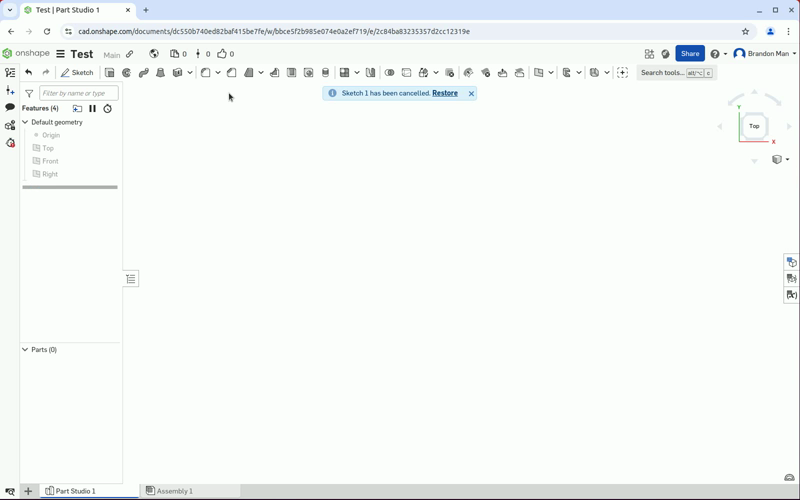
mouse_move(73, 352)
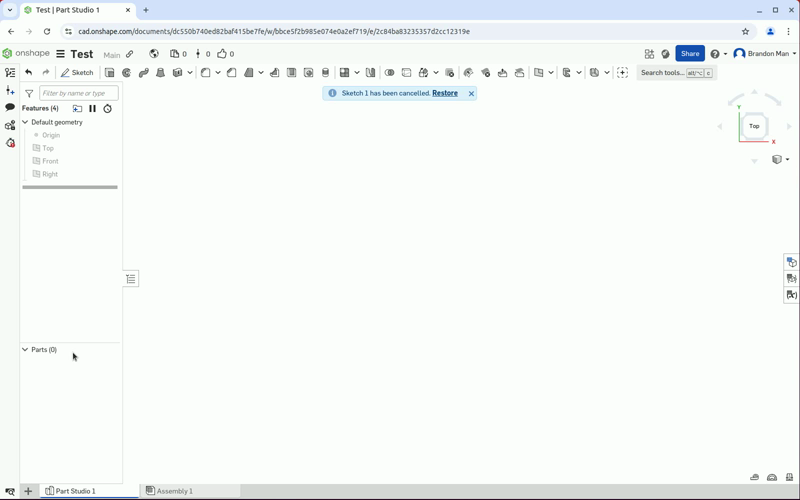
key(y)
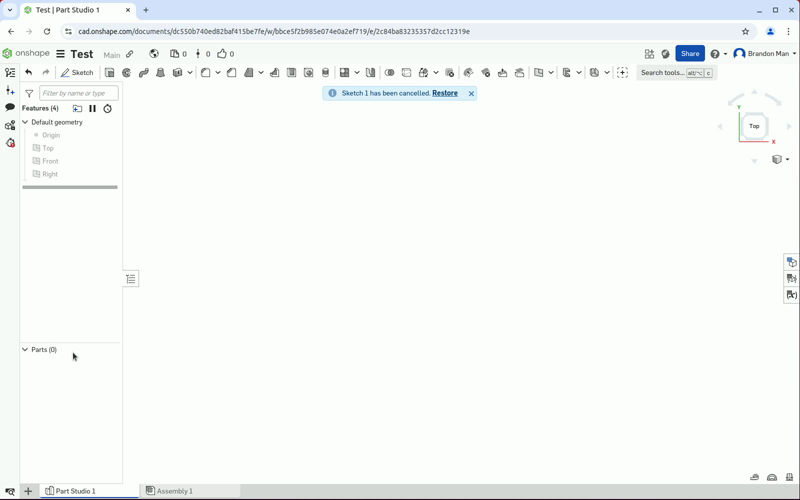
key(shift+p)
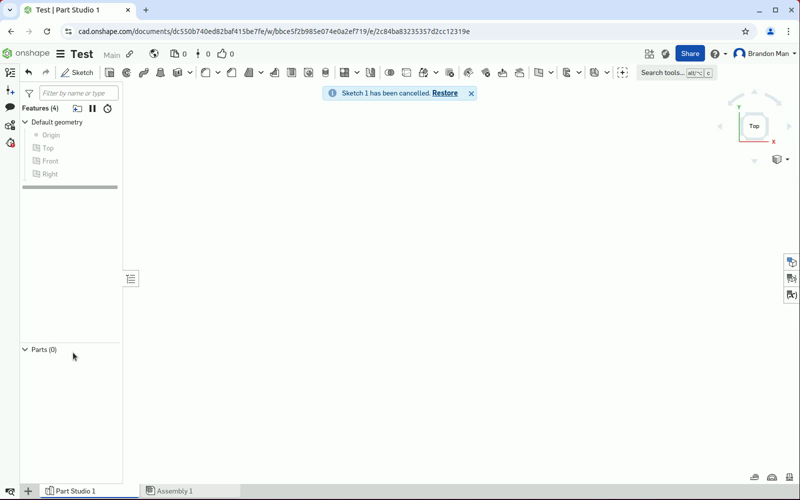
key(space)
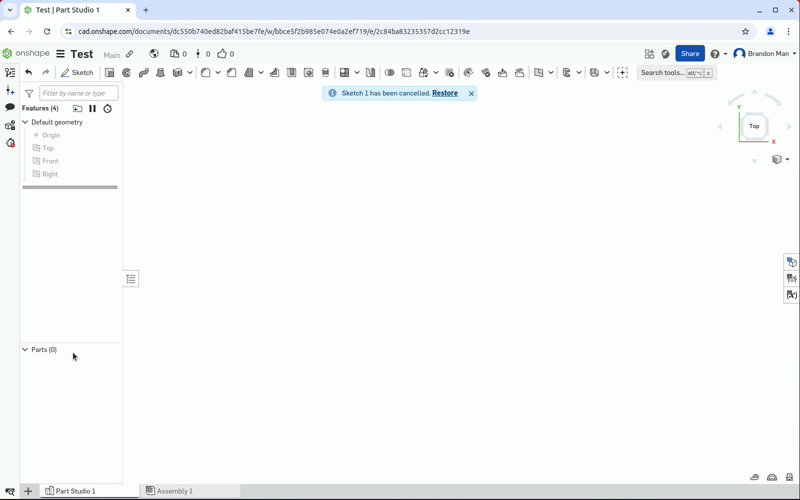
key_down(shift)
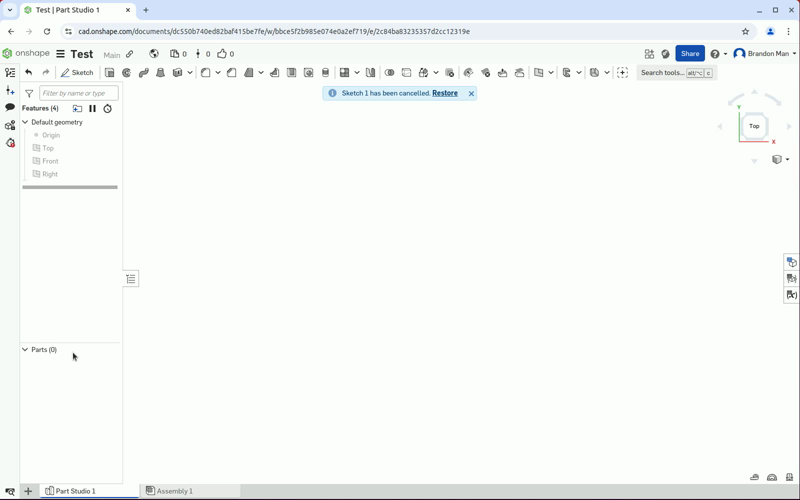
key(up)
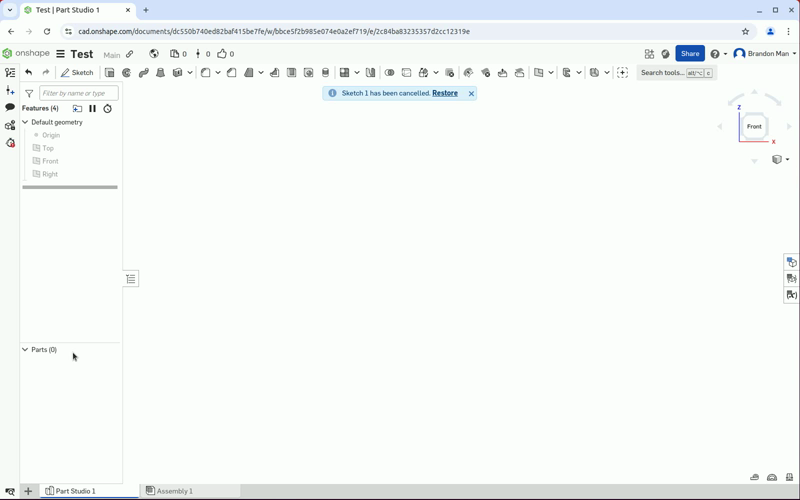
key_up(shift)
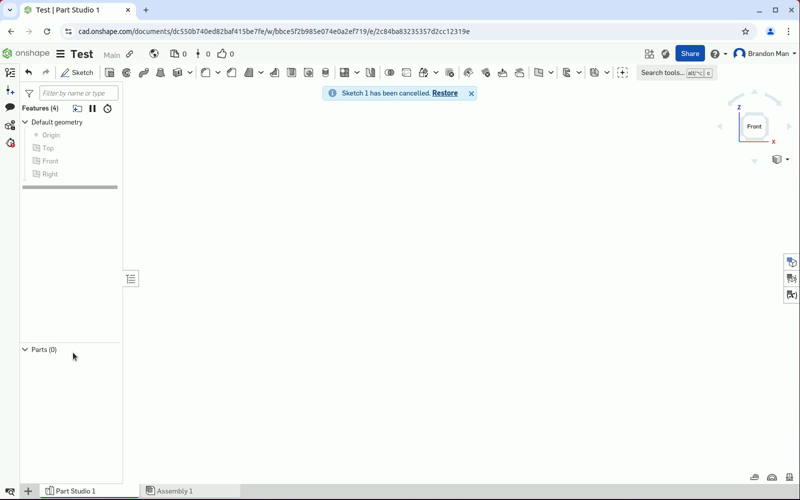
mouse_move(73, 352)
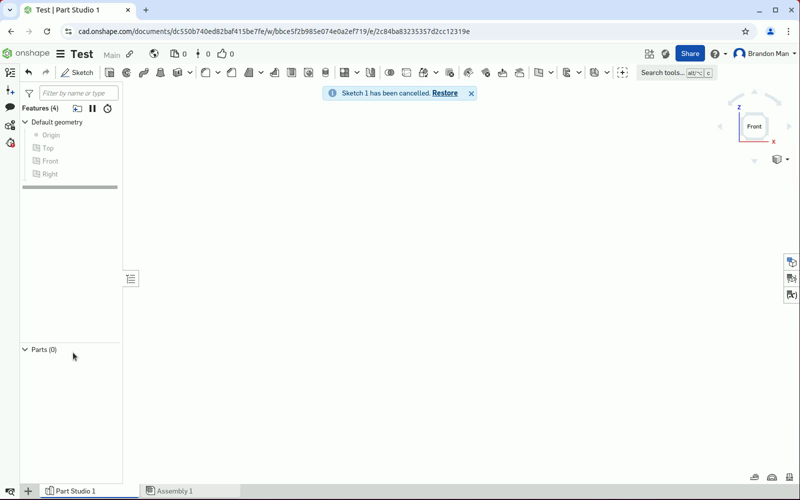
key(shift+y)
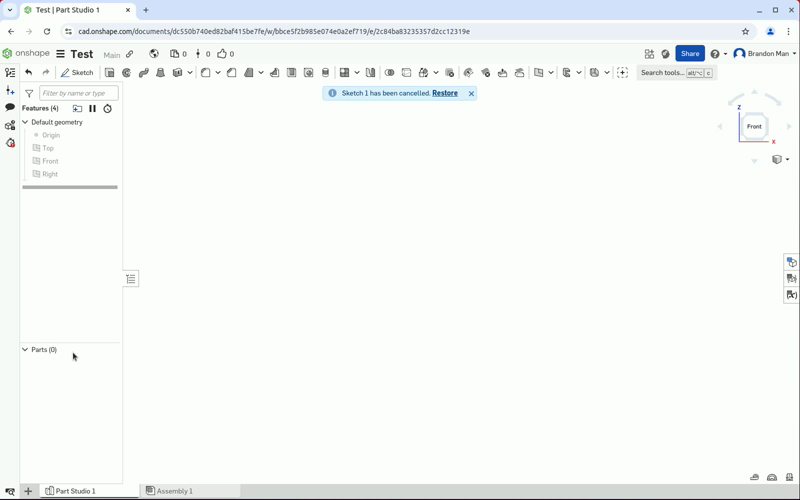
key(shift+s)
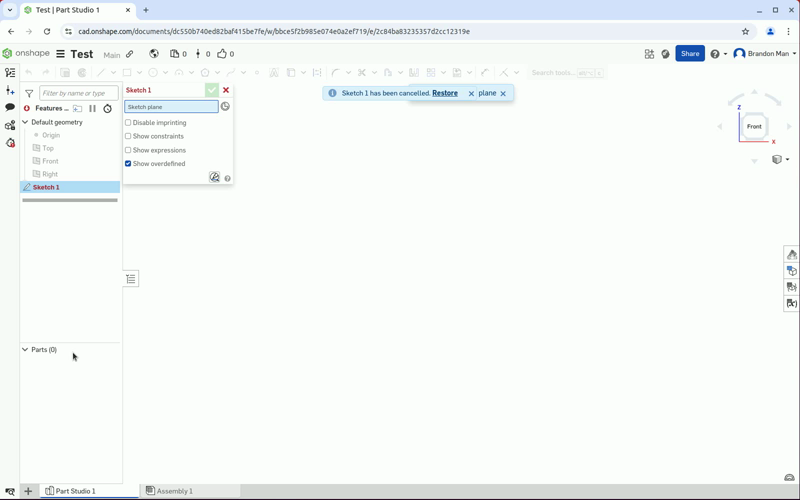
mouse_move(73, 163)
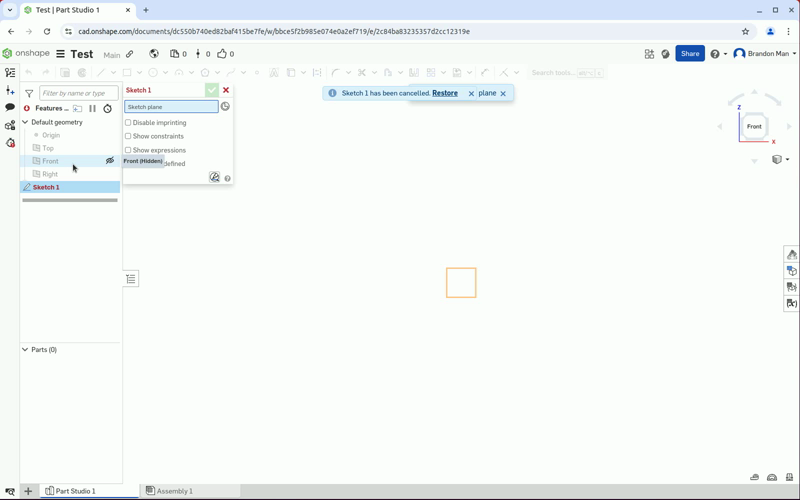
click(73, 163)
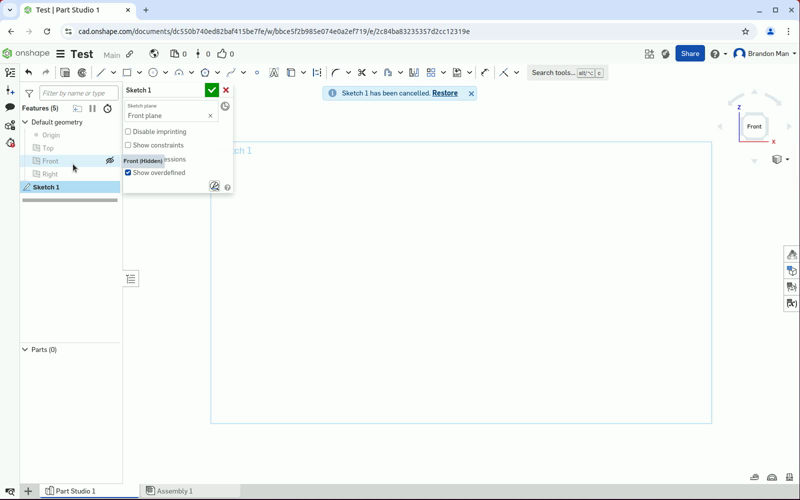
mouse_move(73, 352)
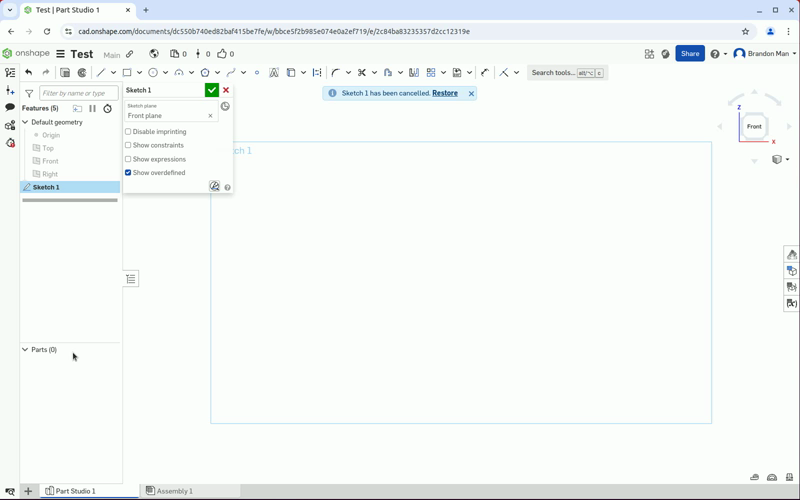
key(y)
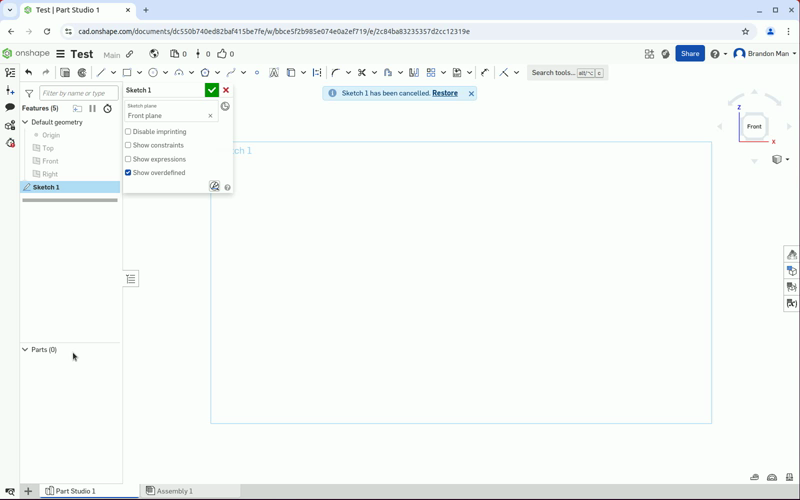
key(l)
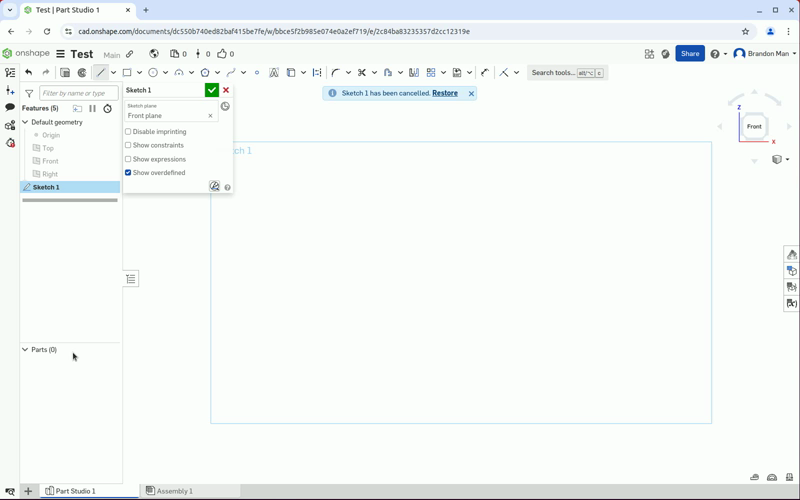
key_down(shift)
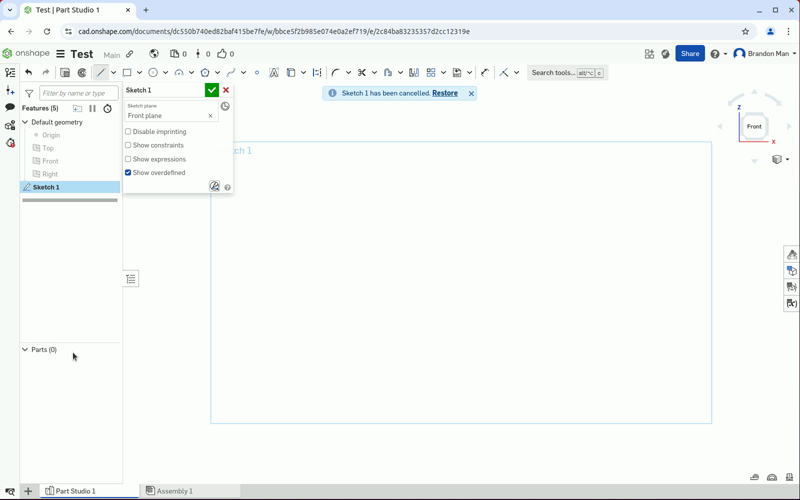
mouse_move(447, 271)
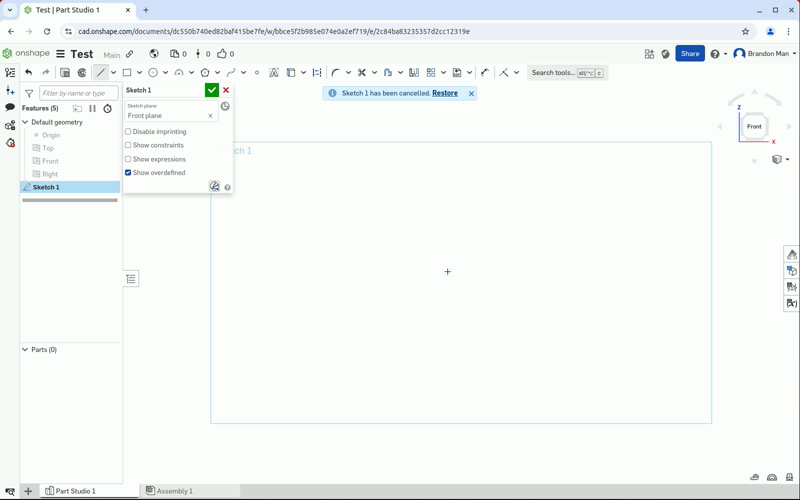
click(447, 271)
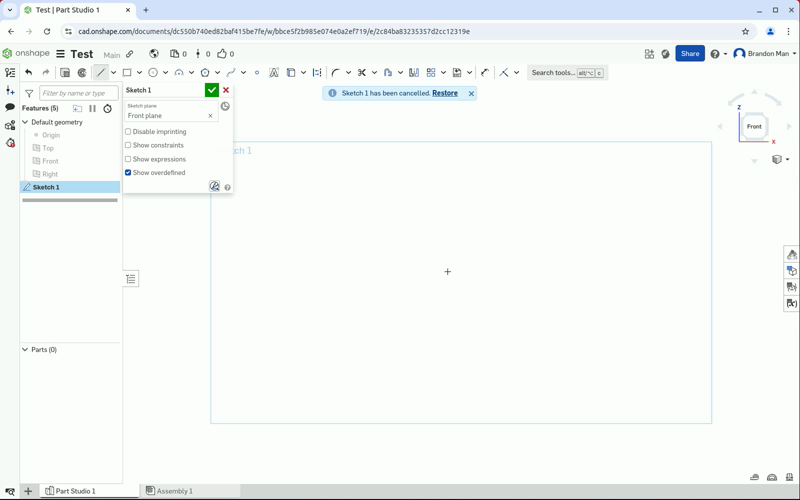
key_up(shift)
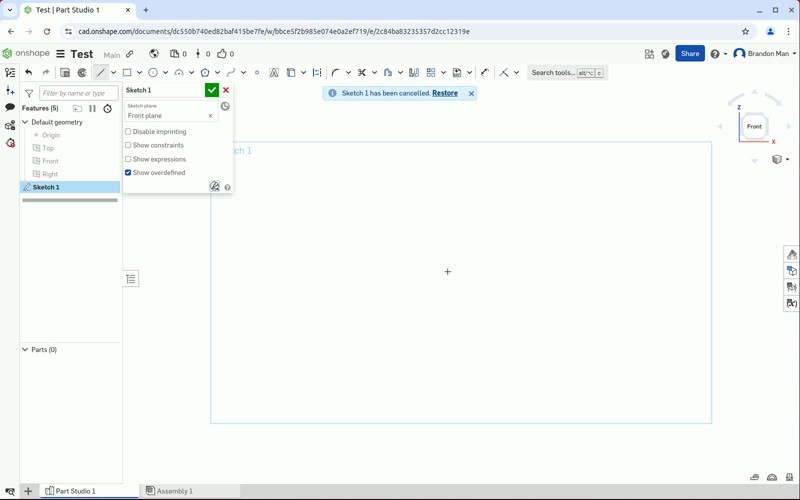
key_down(shift)
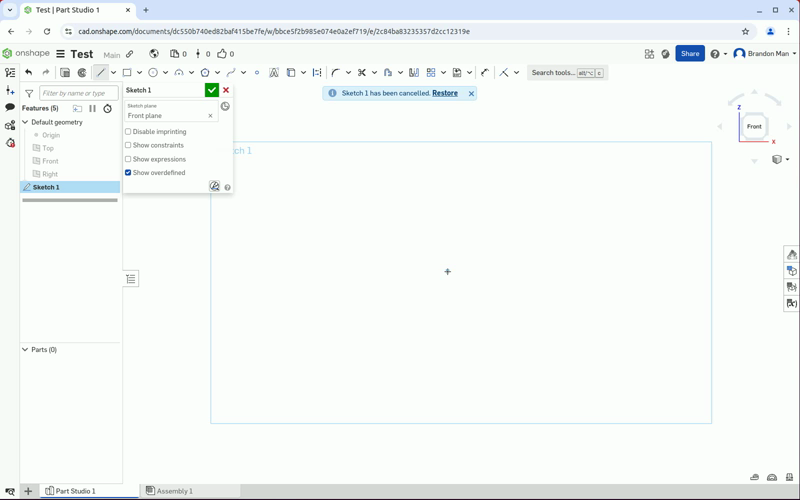
mouse_move(477, 271)
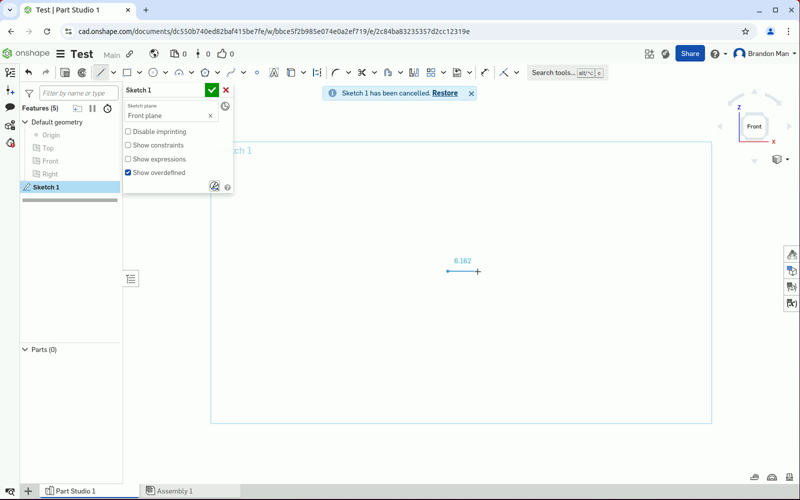
mouse_move(449, 300)
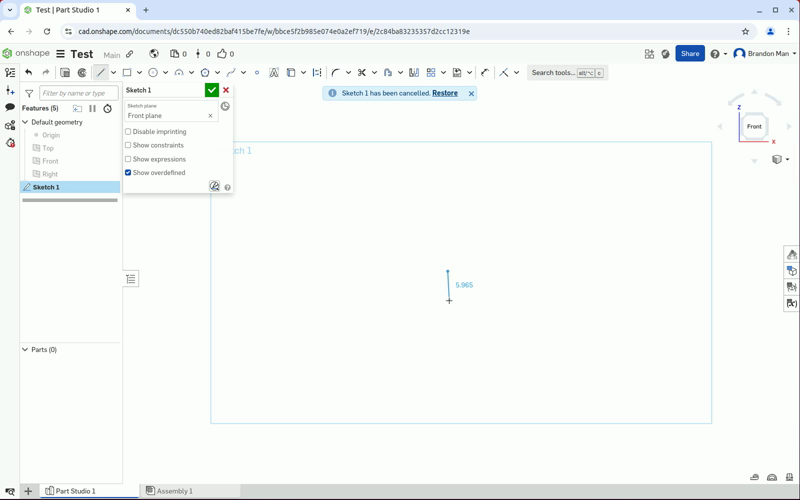
click(449, 300)
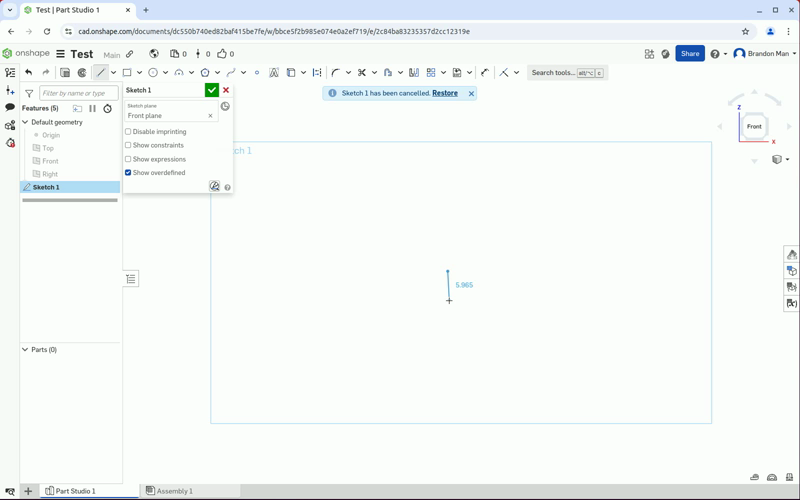
key_up(shift)
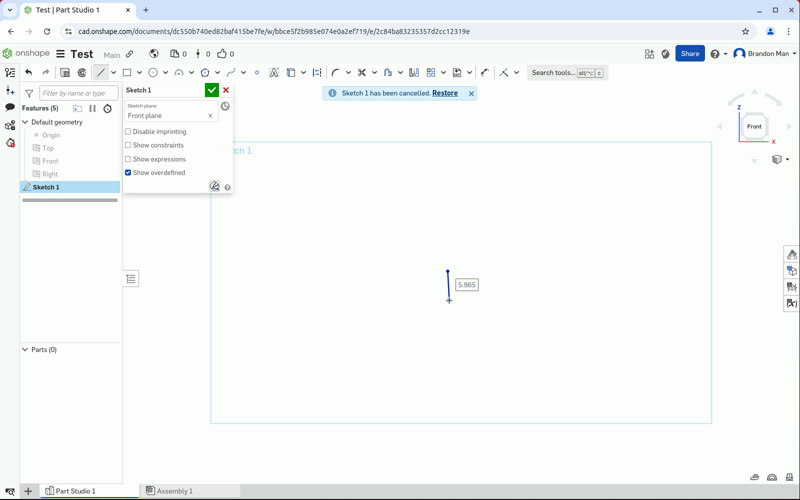
key_down(shift)
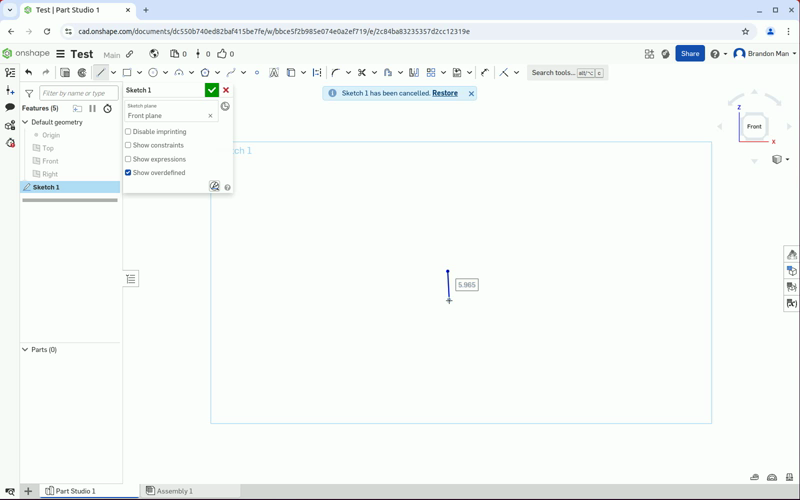
mouse_move(479, 300)
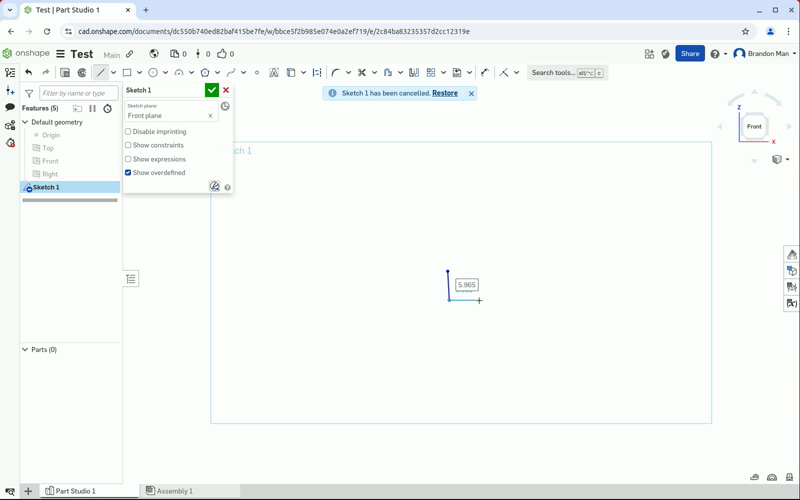
mouse_move(471, 300)
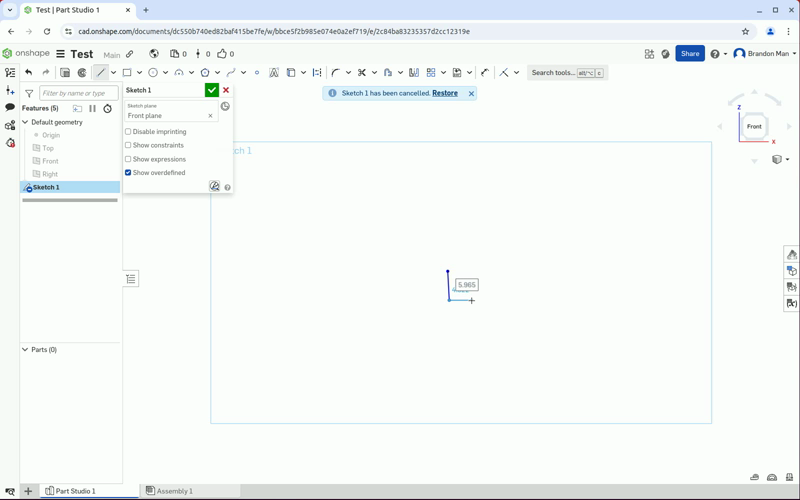
click(471, 300)
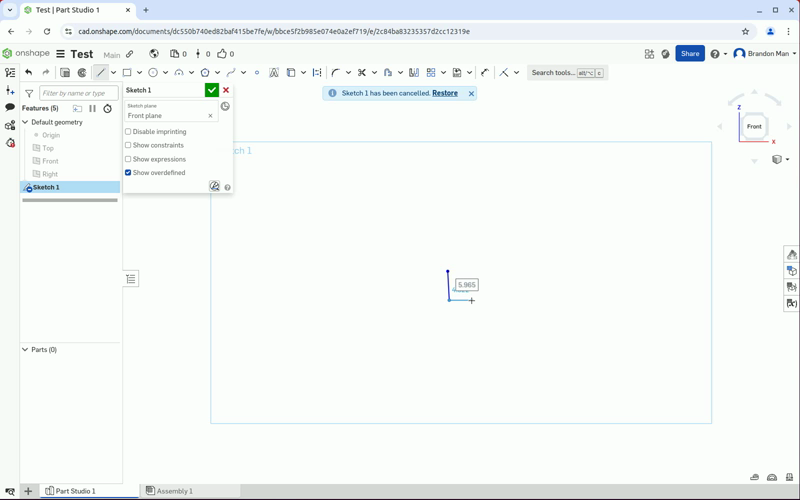
key_up(shift)
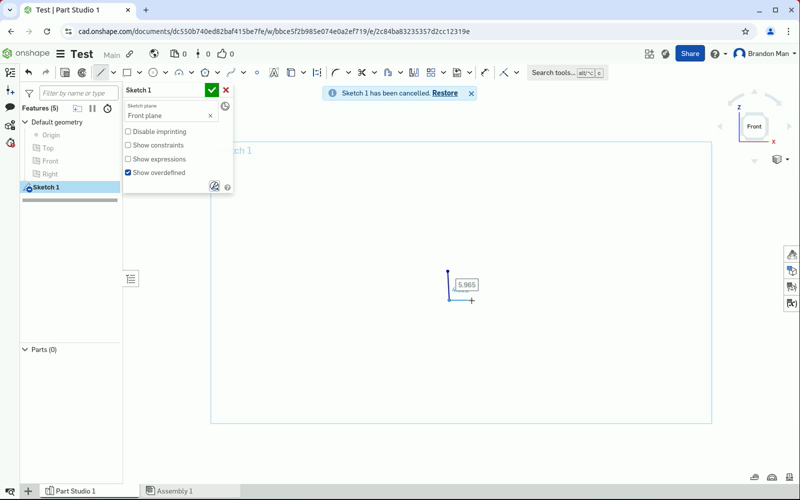
key_down(shift)
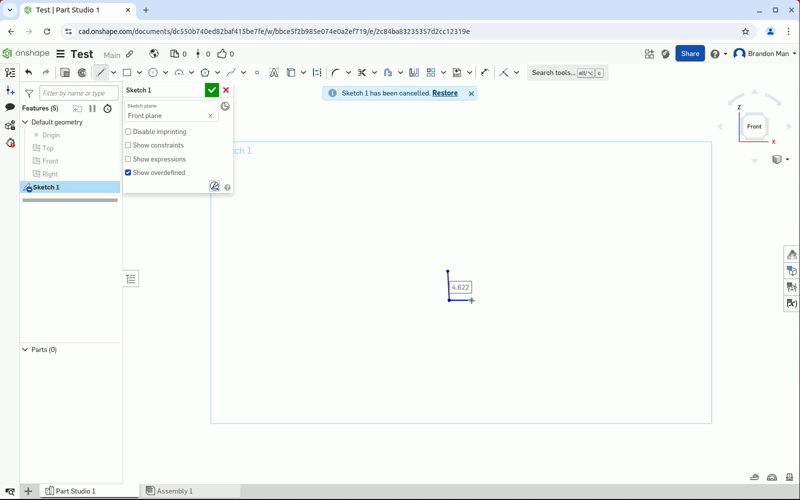
mouse_move(501, 300)
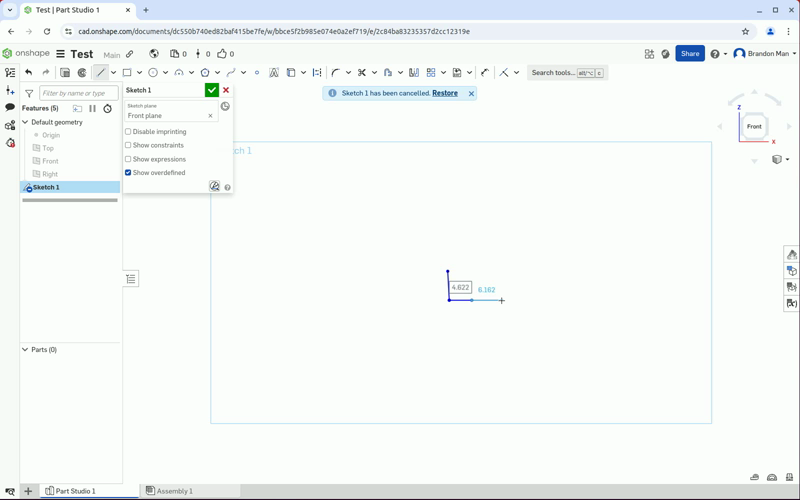
mouse_move(473, 271)
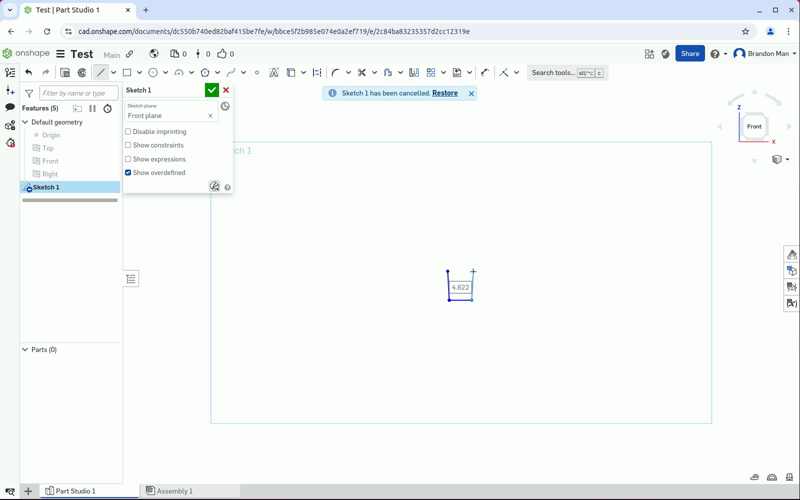
click(473, 271)
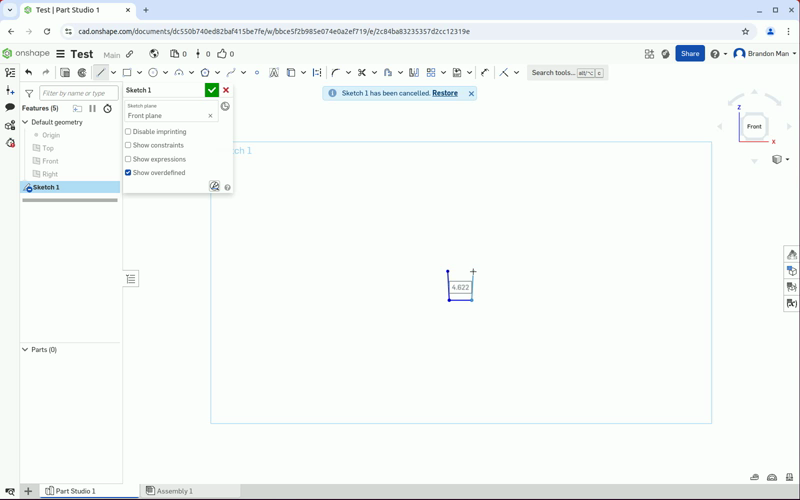
key_up(shift)
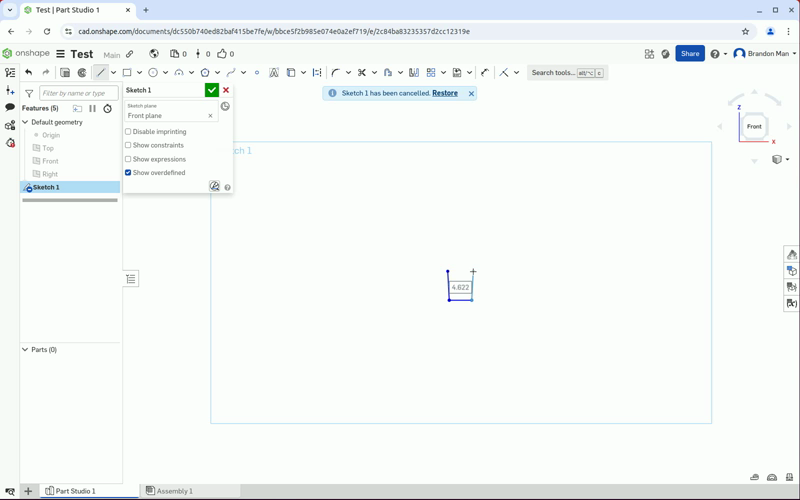
key_down(shift)
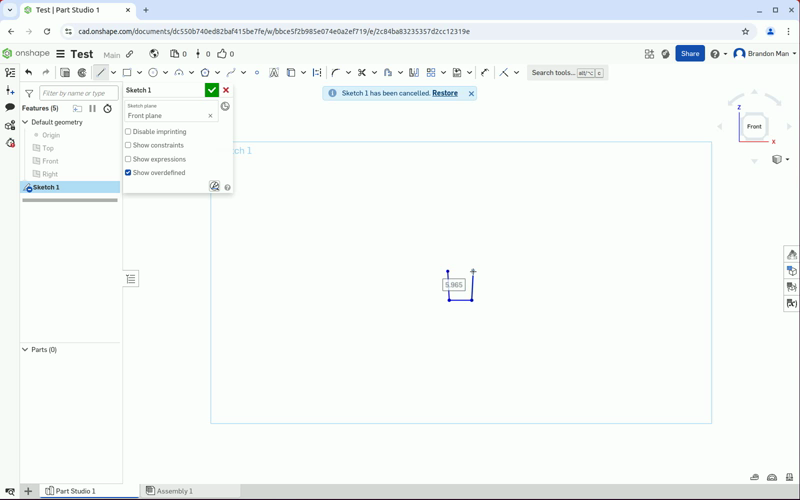
mouse_move(503, 271)
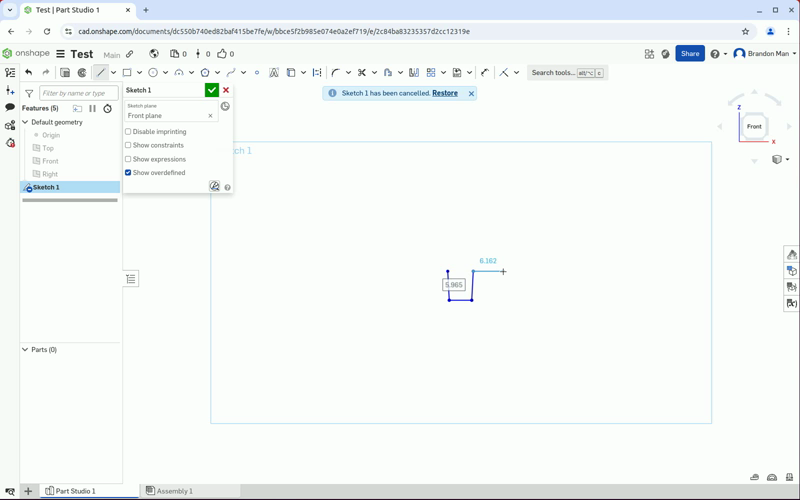
mouse_move(470, 271)
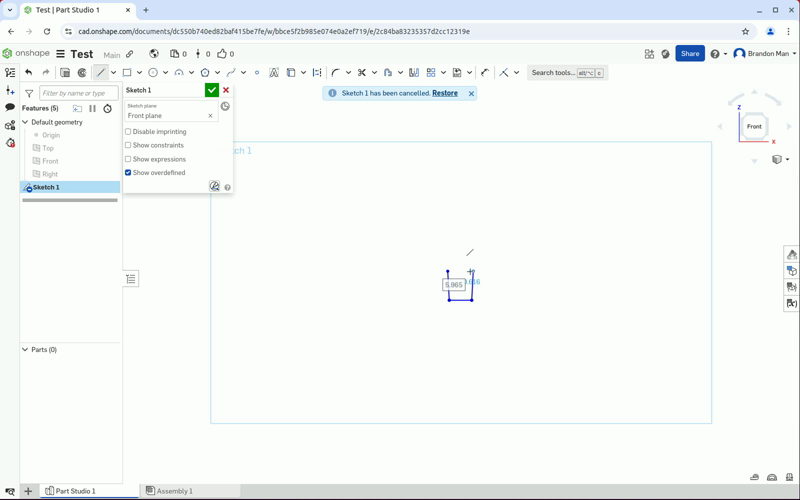
scroll(6)
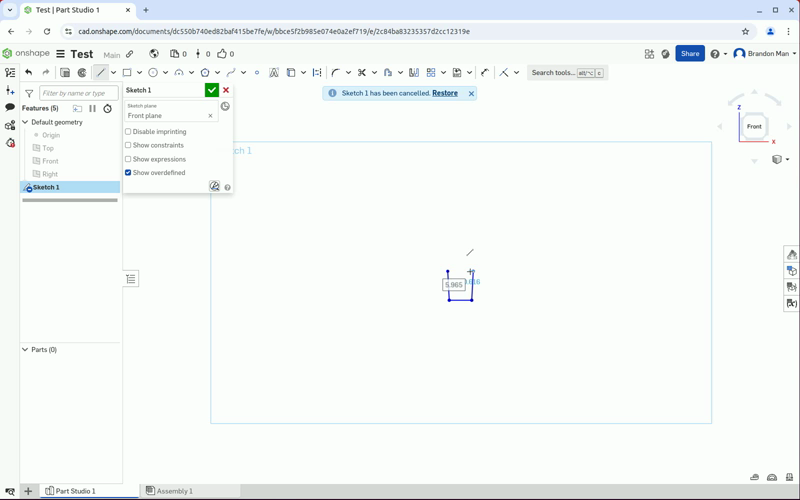
scroll(6)
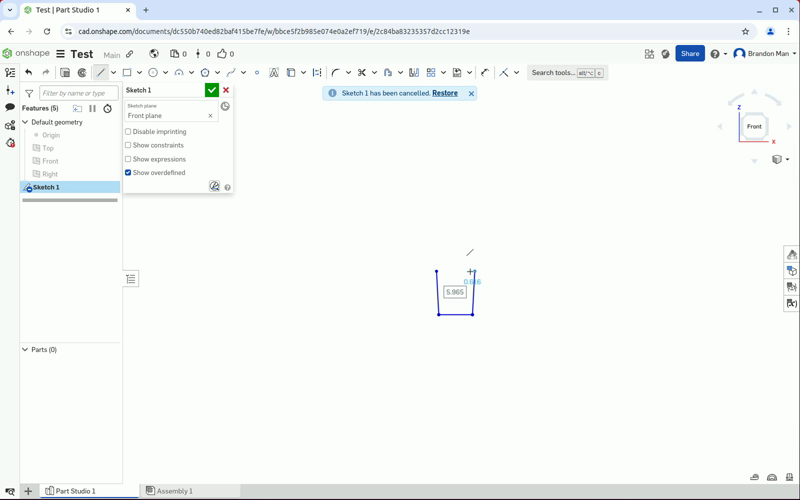
scroll(6)
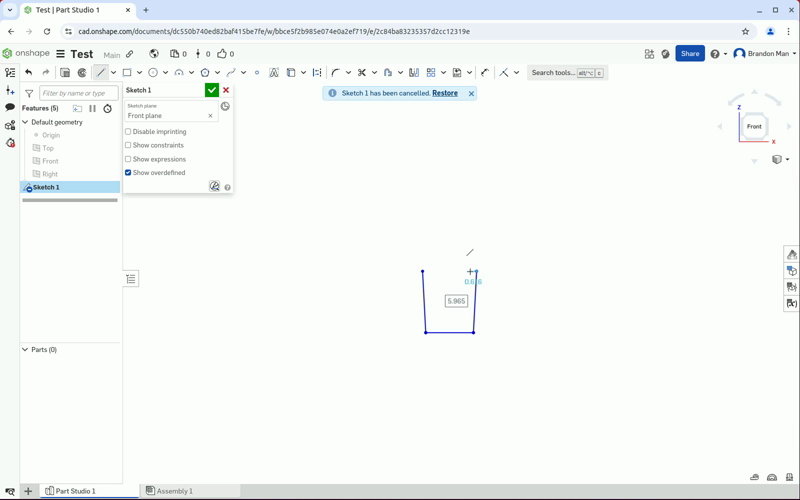
scroll(6)
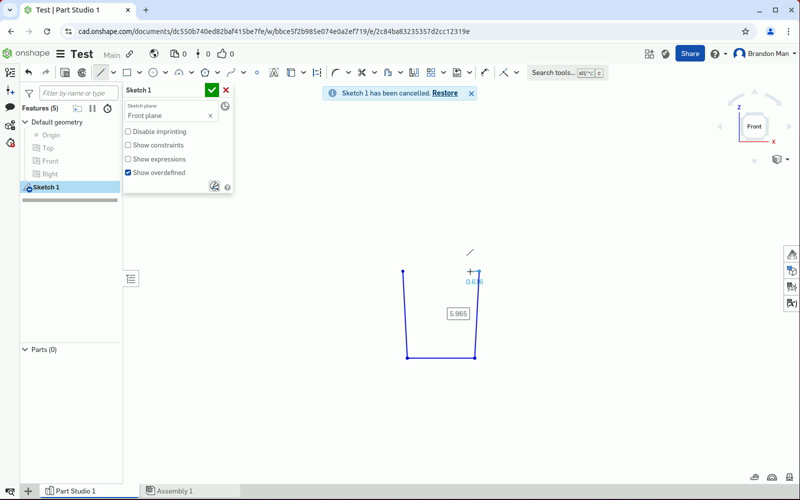
scroll(6)
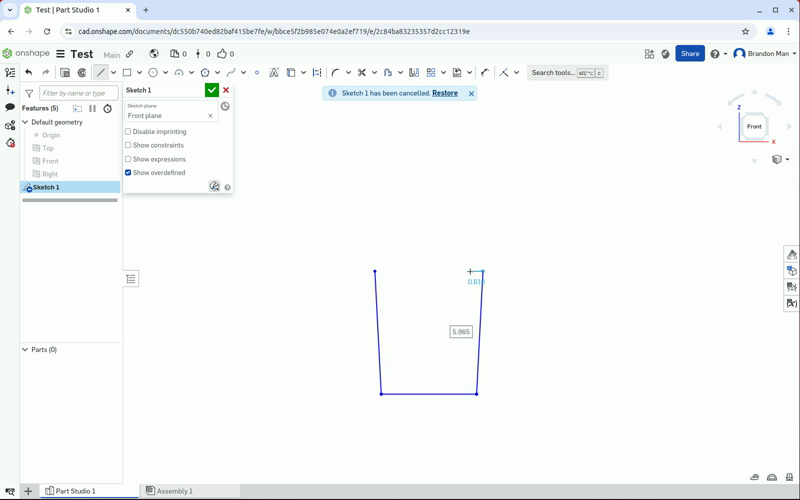
scroll(6)
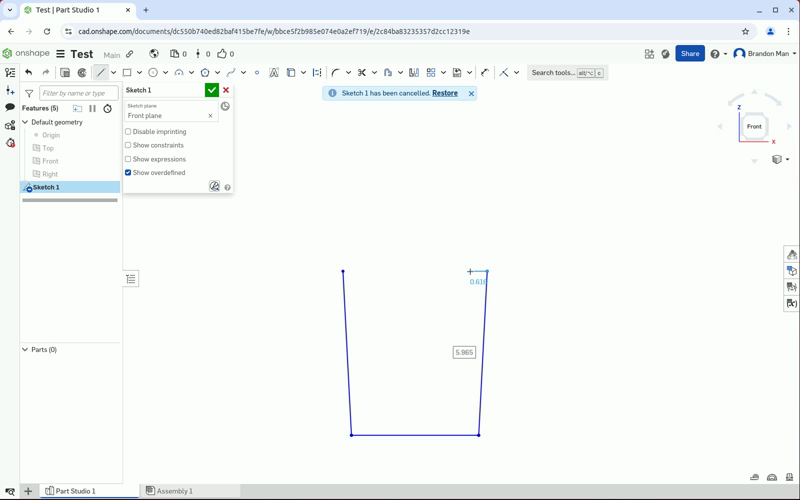
scroll(6)
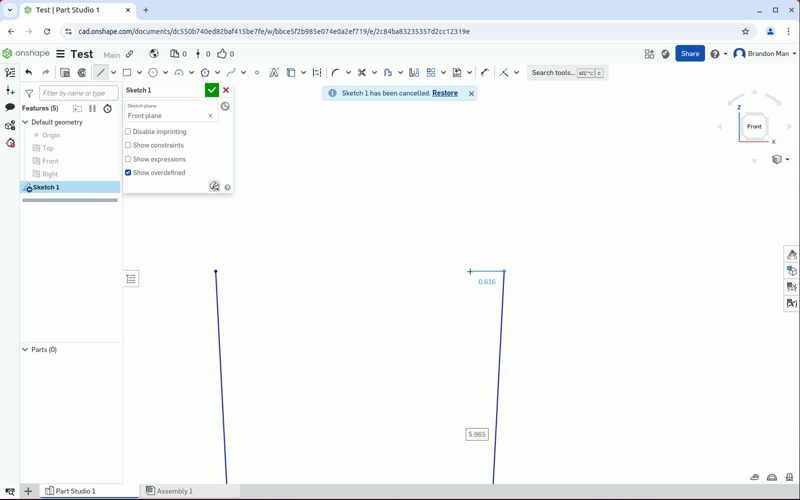
click(470, 271)
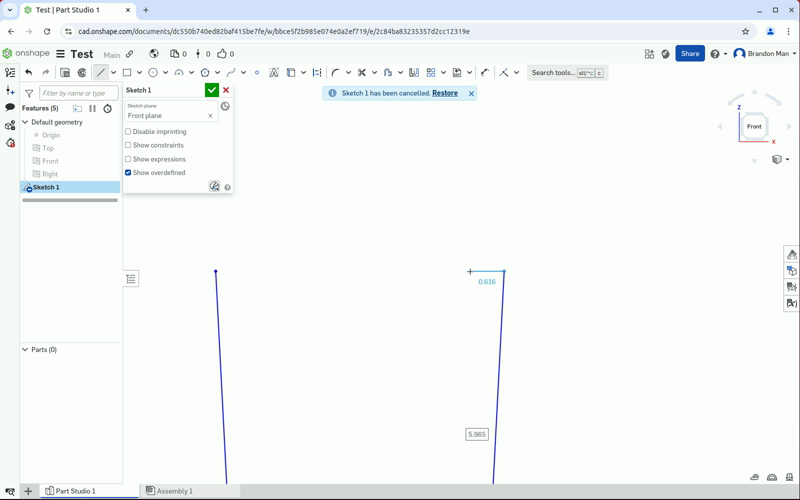
scroll(-6)
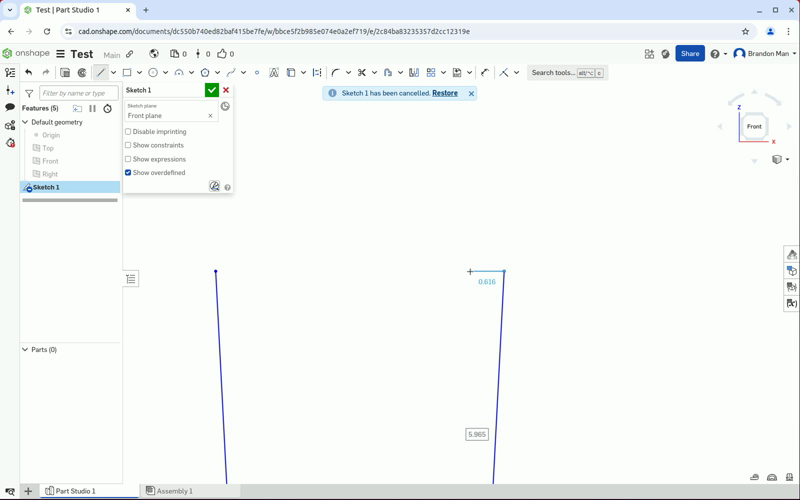
scroll(-6)
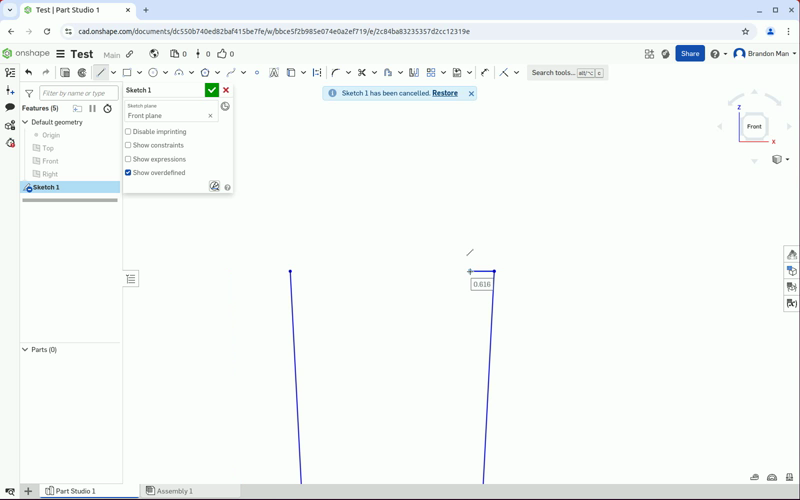
scroll(-6)
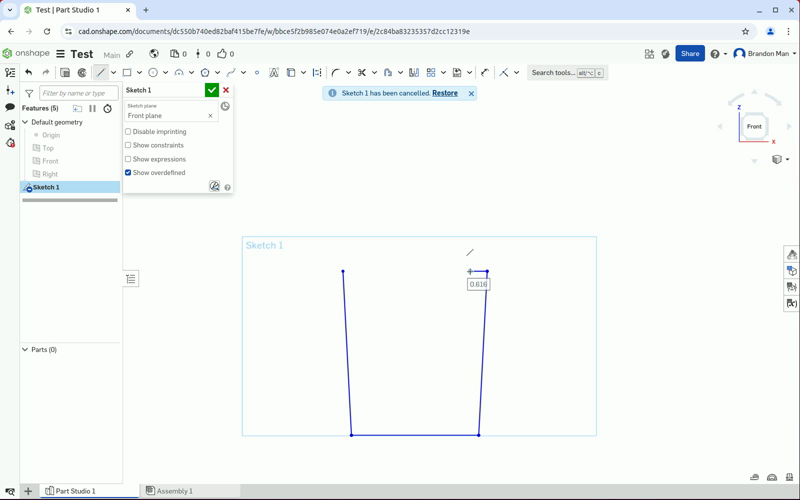
scroll(-6)
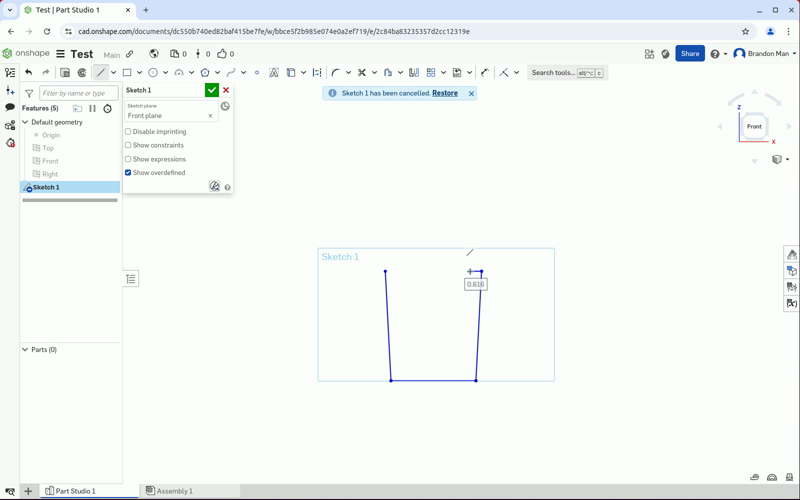
scroll(-6)
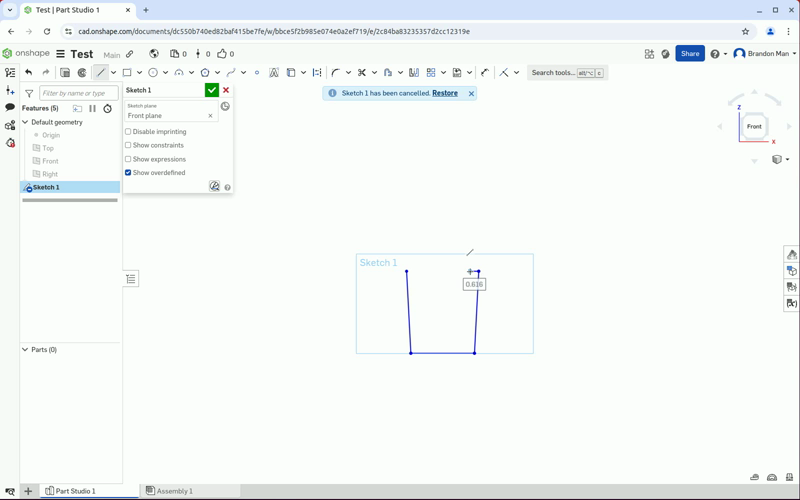
scroll(-6)
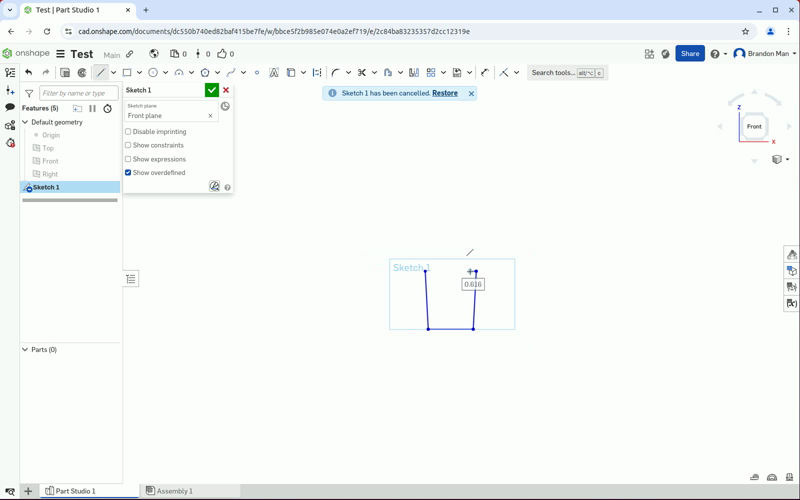
scroll(-6)
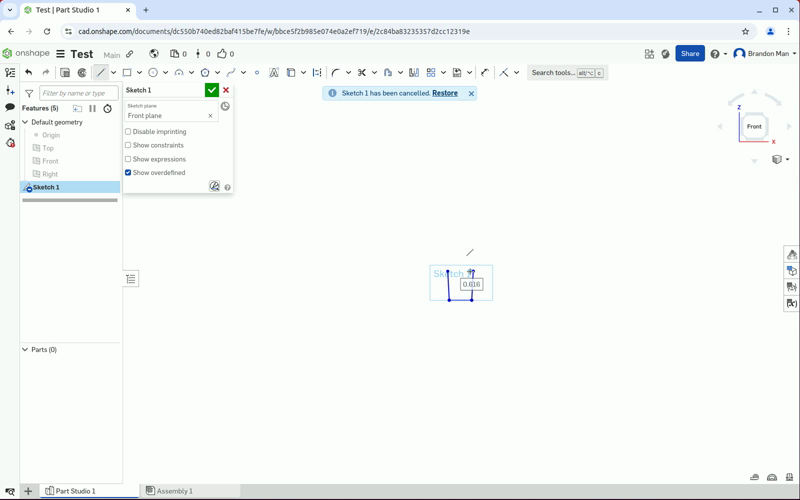
key_up(shift)
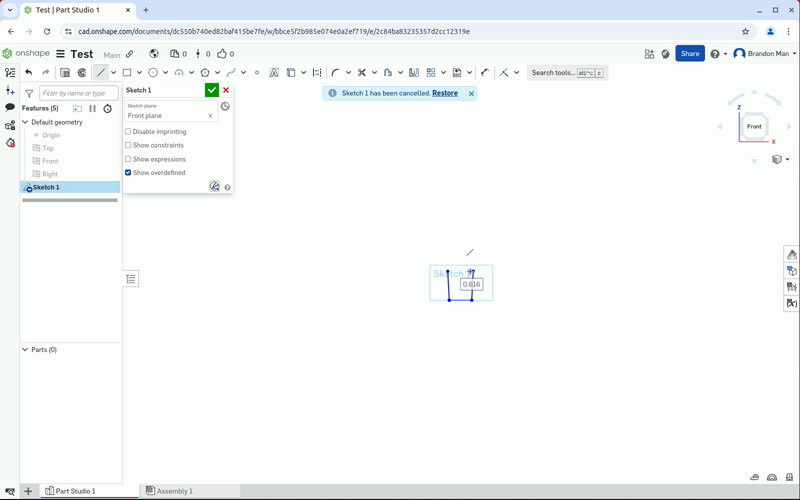
key_down(shift)
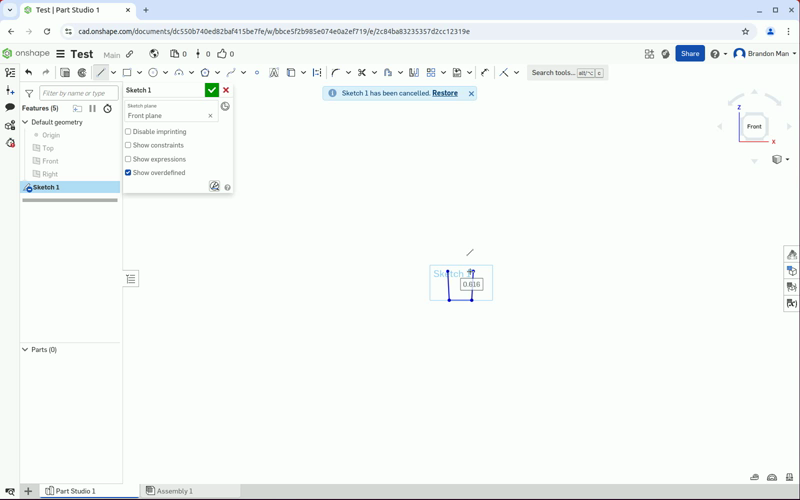
mouse_move(500, 271)
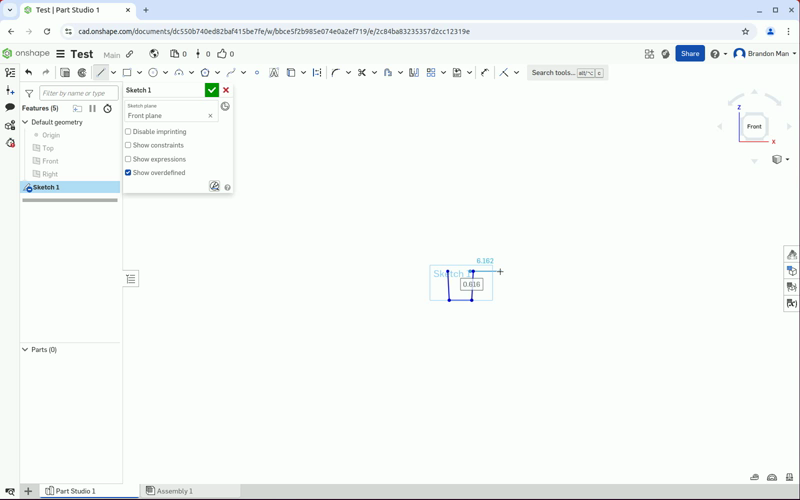
mouse_move(466, 271)
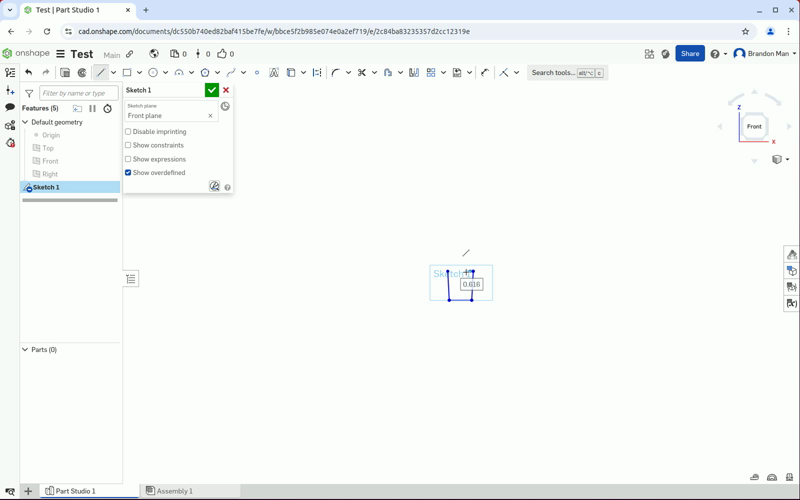
scroll(6)
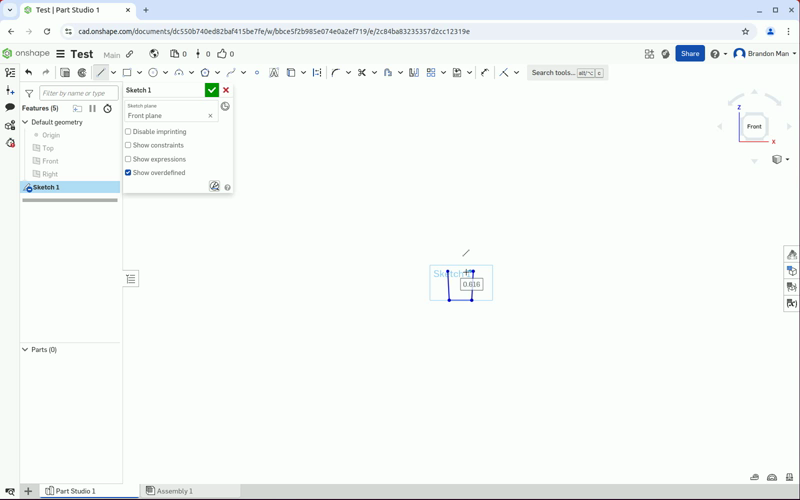
scroll(6)
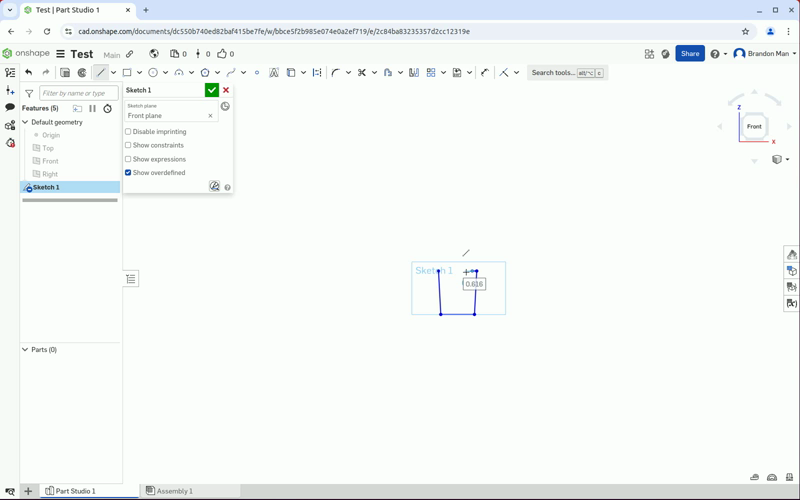
scroll(6)
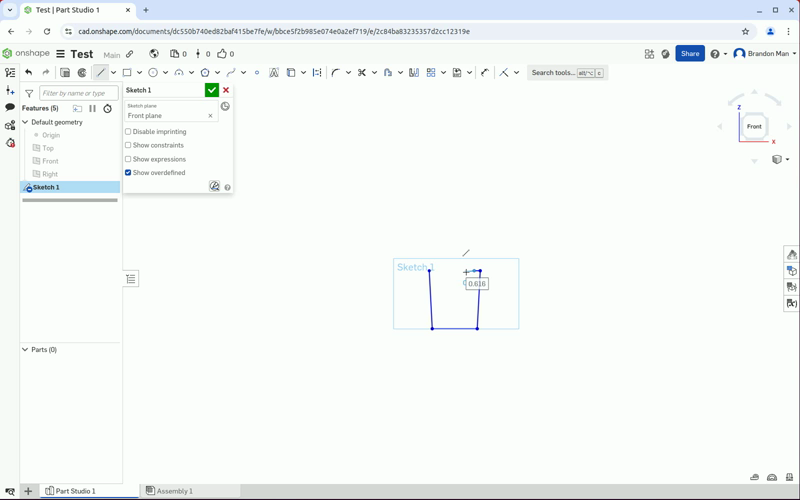
scroll(6)
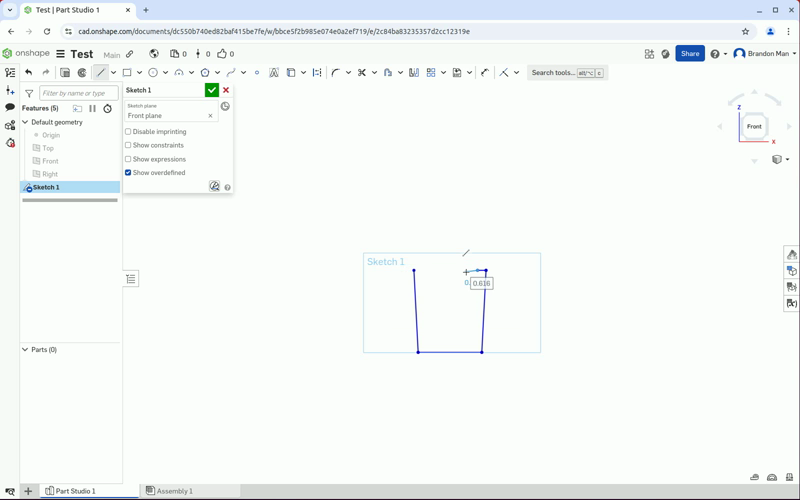
scroll(6)
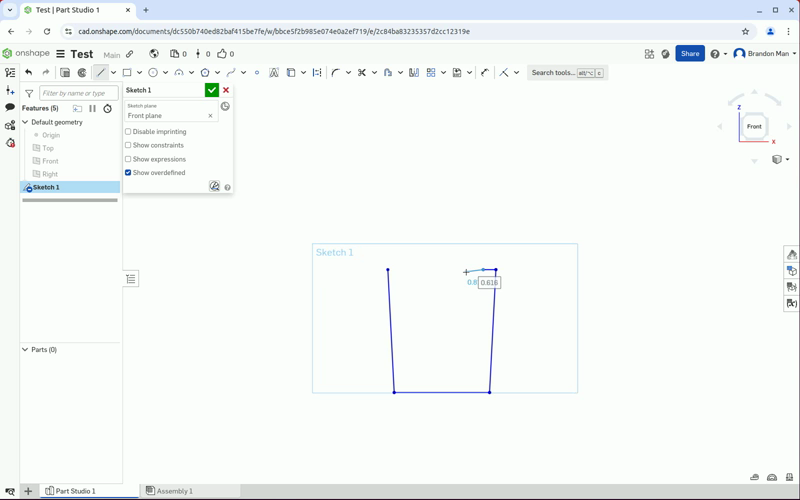
scroll(6)
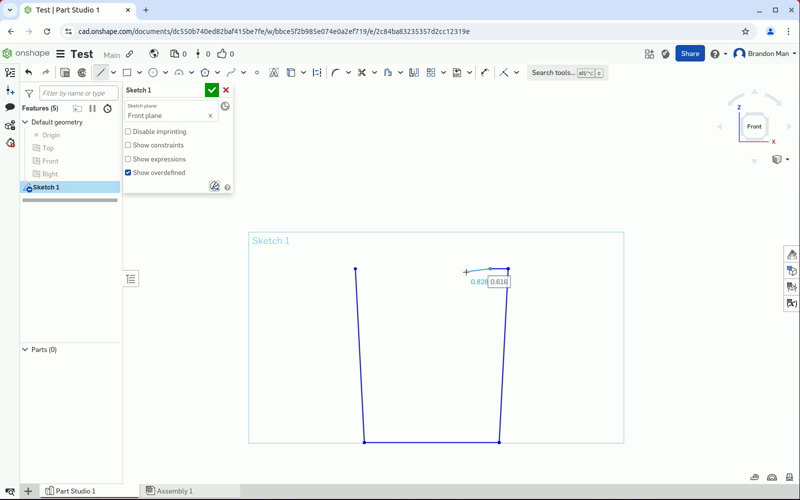
scroll(6)
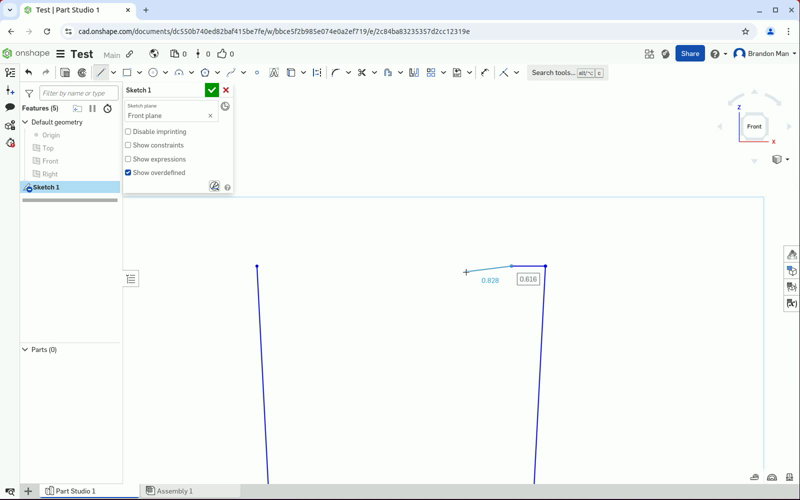
click(466, 271)
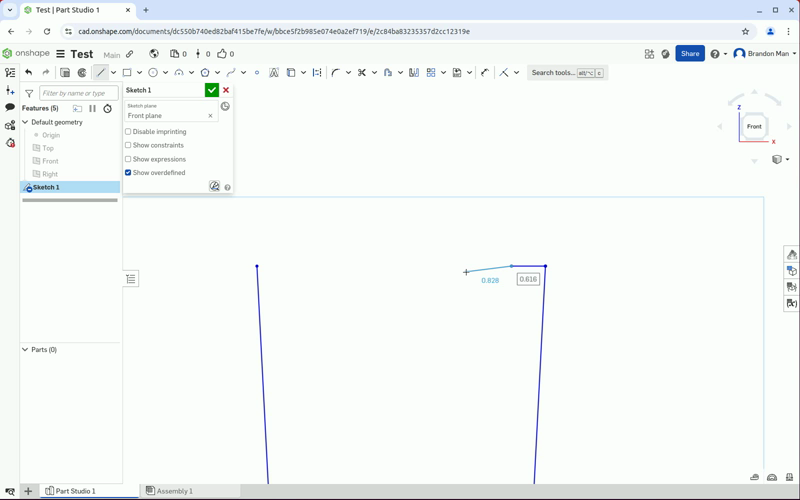
scroll(-6)
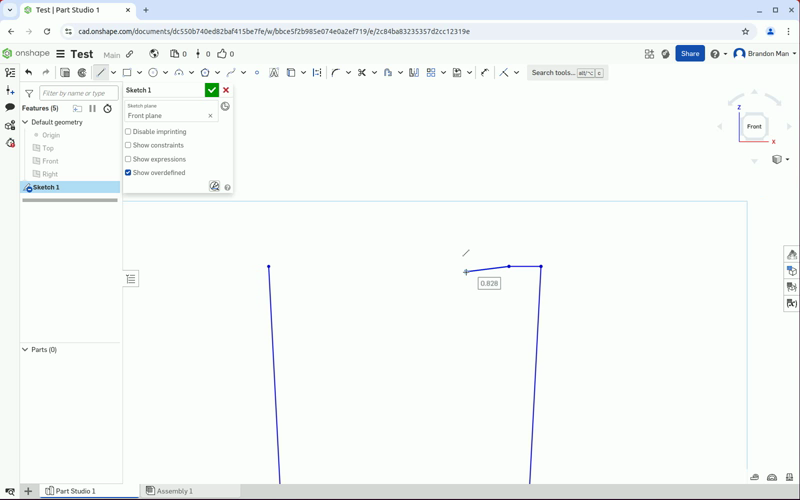
scroll(-6)
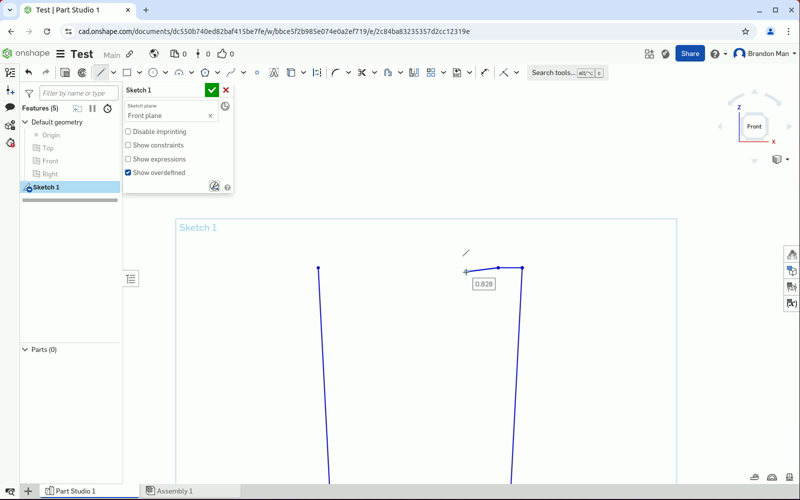
scroll(-6)
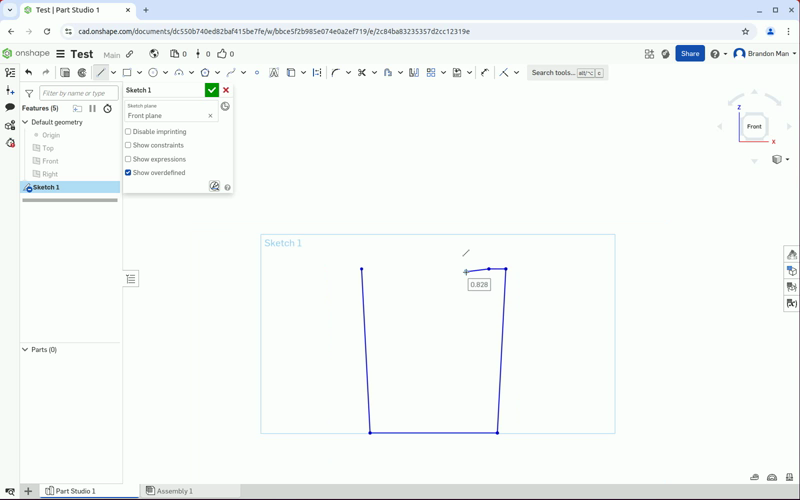
scroll(-6)
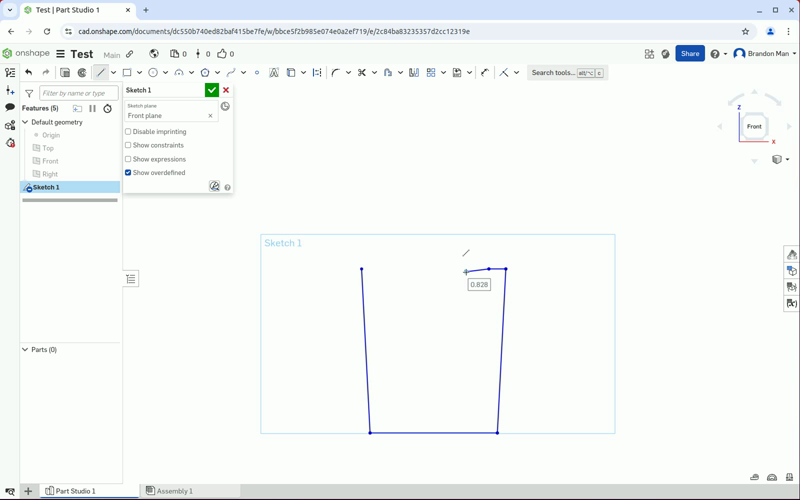
scroll(-6)
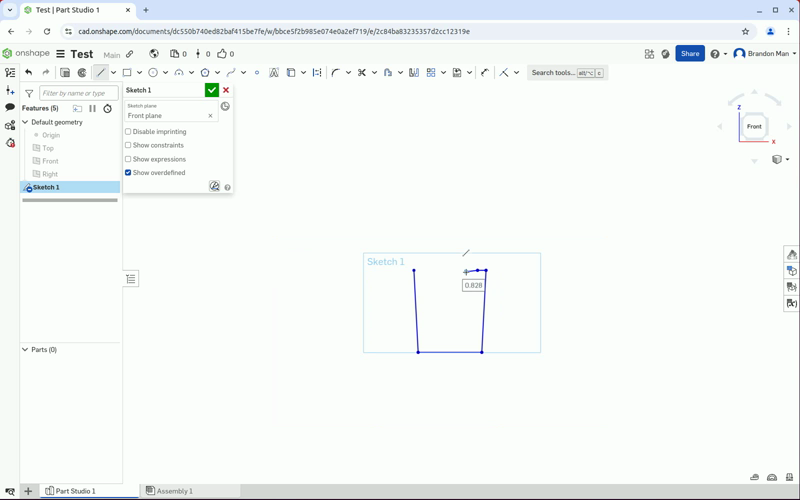
scroll(-6)
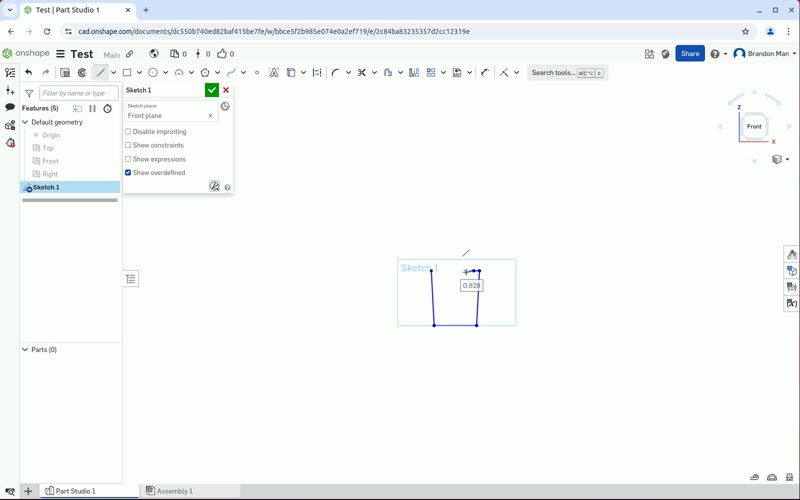
scroll(-6)
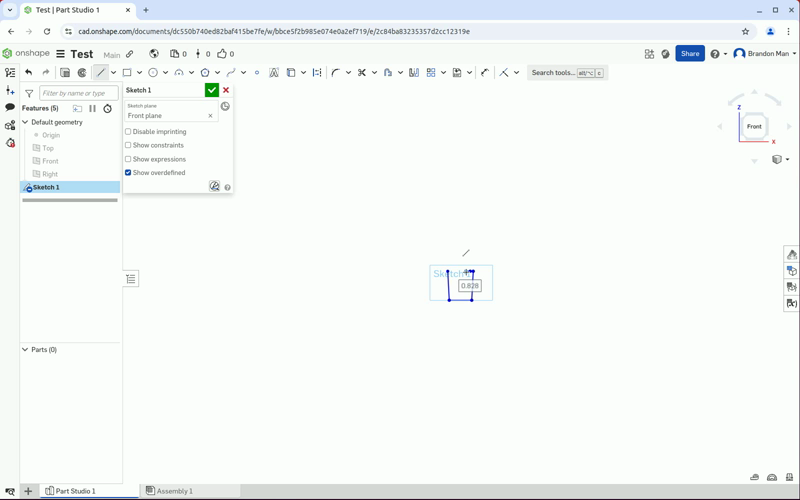
key_up(shift)
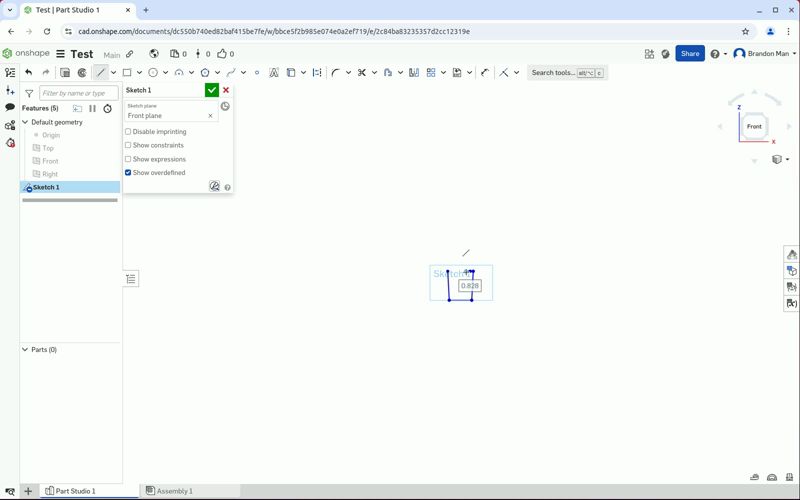
key_down(shift)
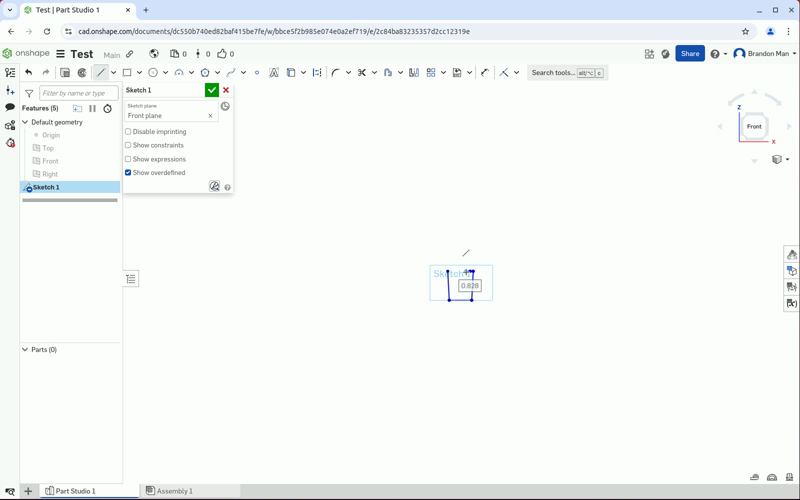
mouse_move(496, 271)
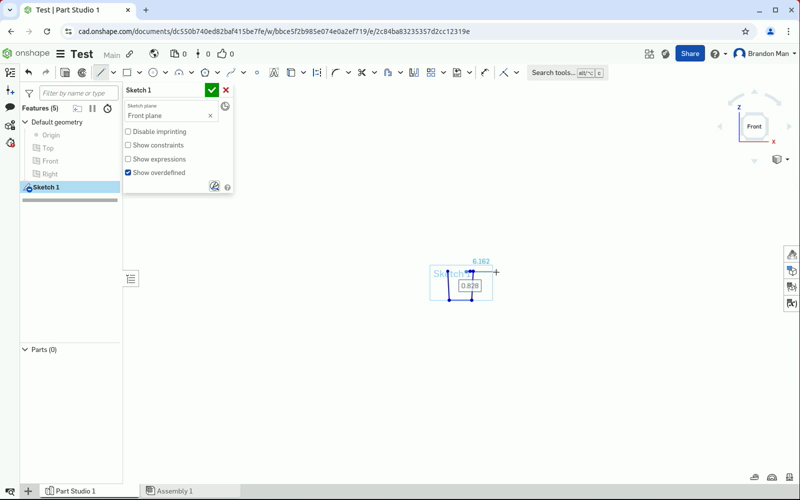
mouse_move(454, 272)
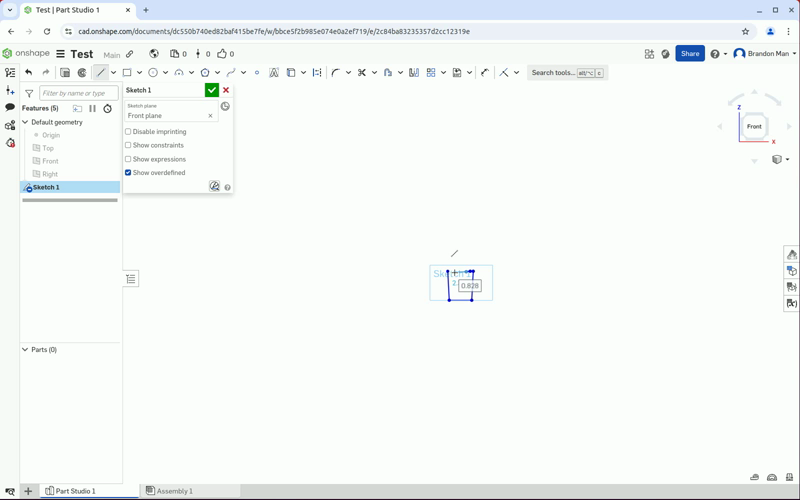
click(454, 272)
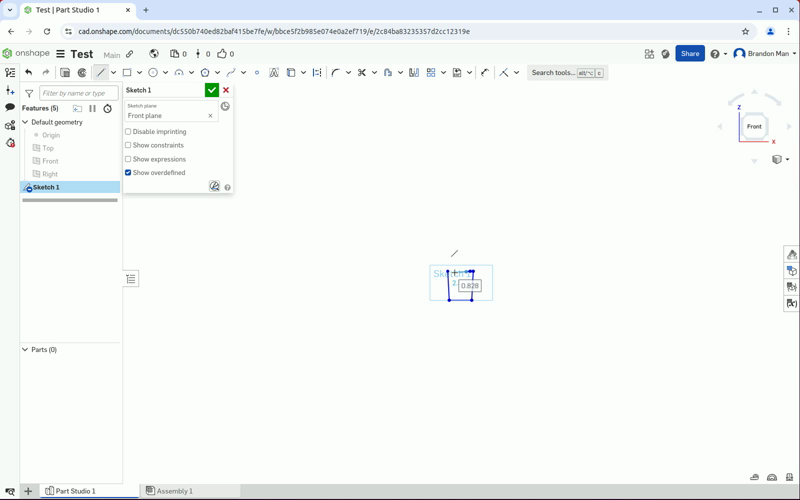
key_up(shift)
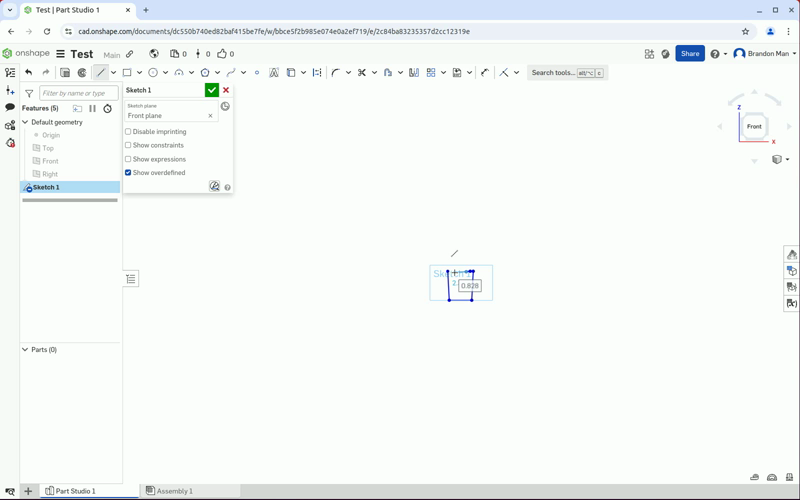
key_down(shift)
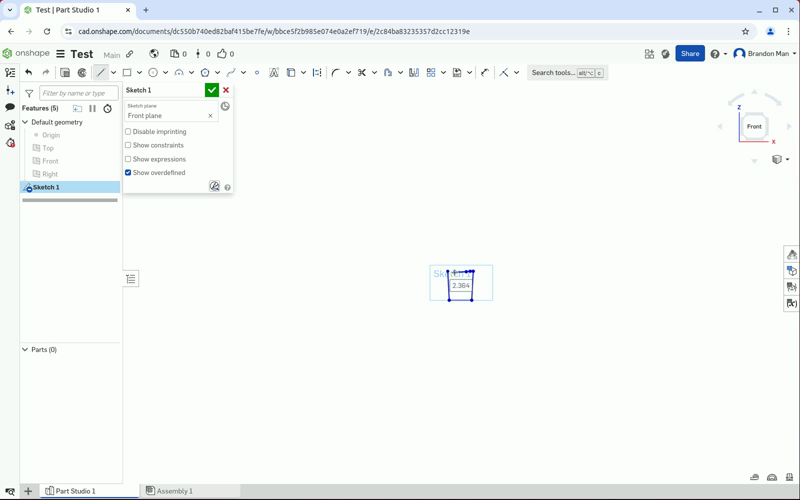
mouse_move(484, 272)
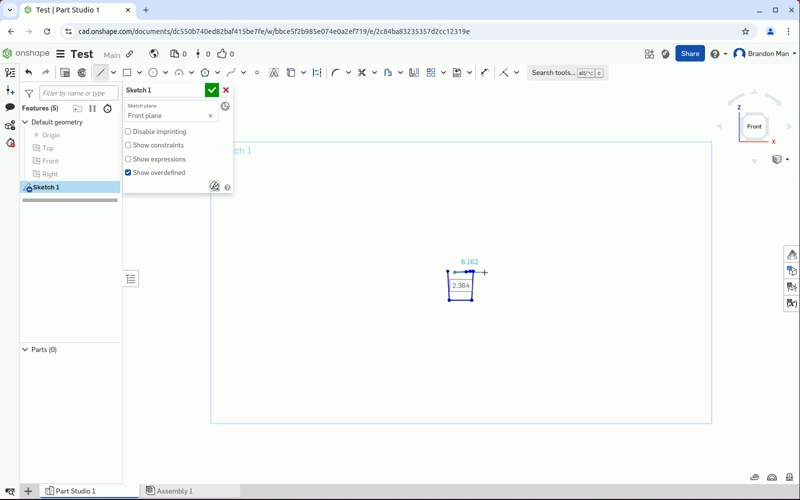
mouse_move(451, 271)
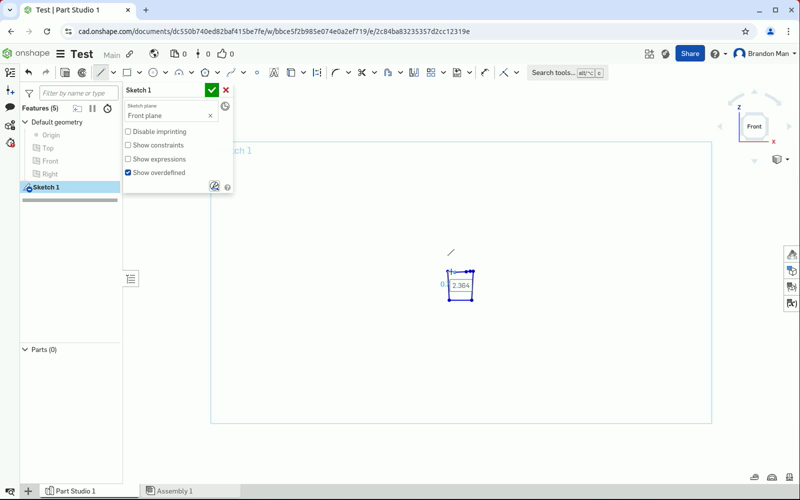
scroll(6)
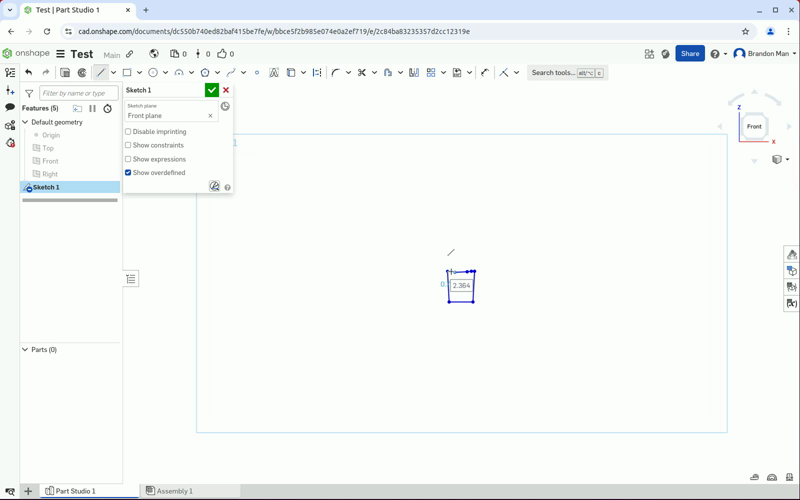
scroll(6)
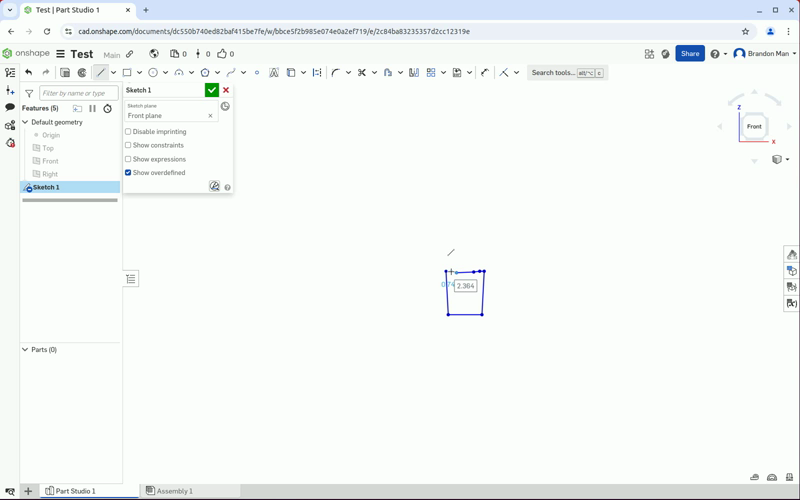
scroll(6)
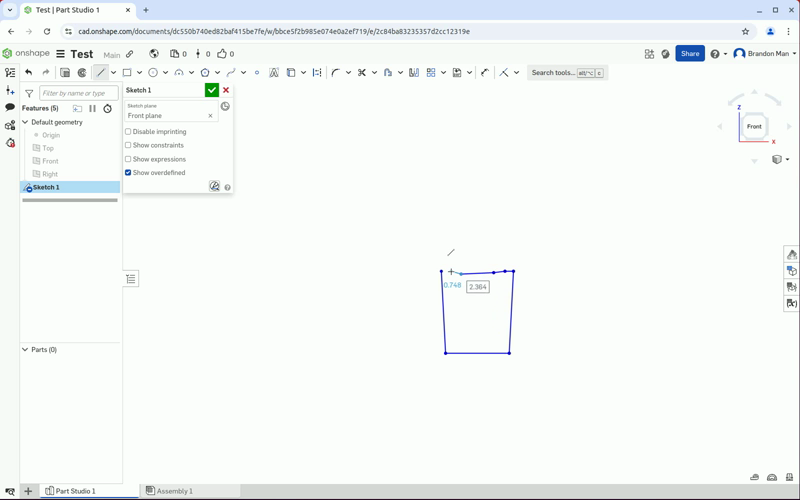
scroll(6)
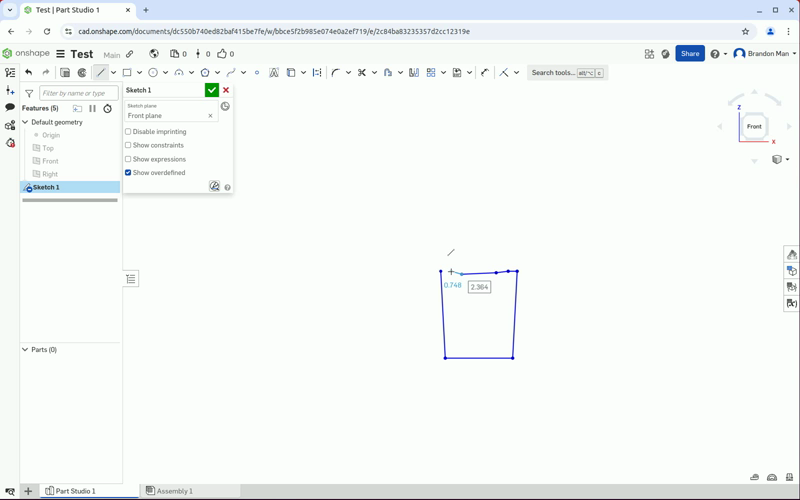
scroll(6)
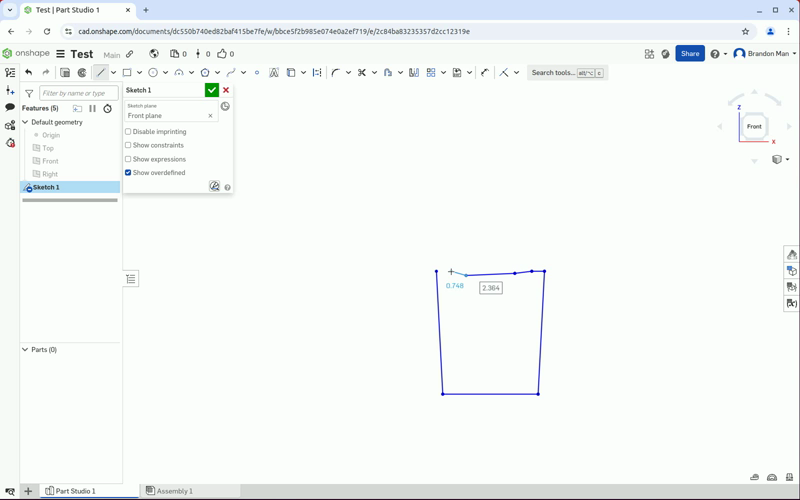
scroll(6)
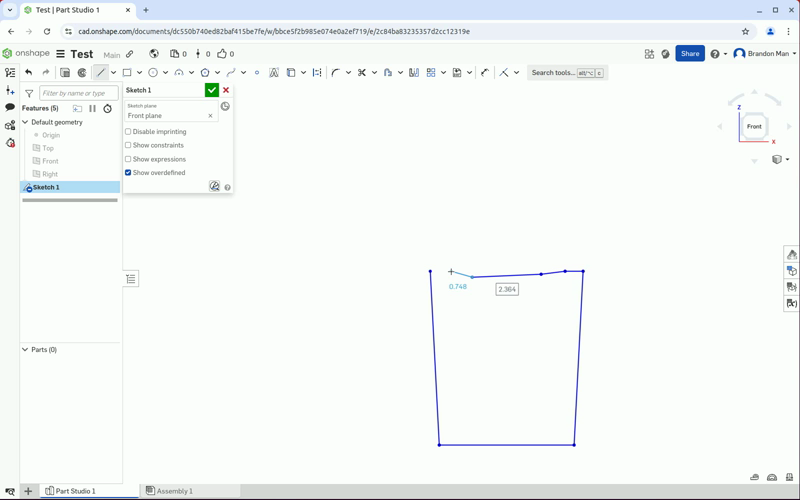
scroll(6)
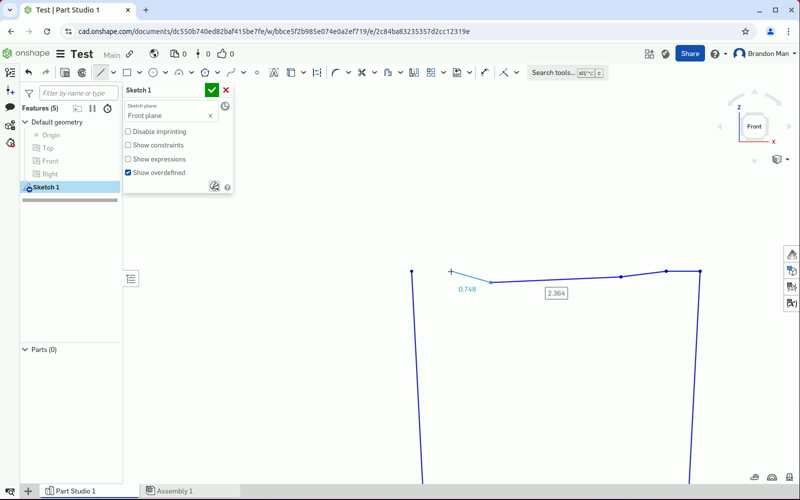
click(451, 271)
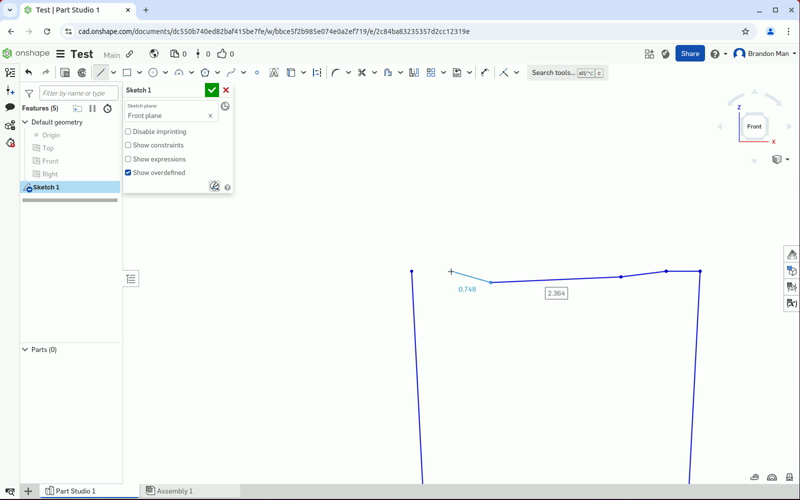
scroll(-6)
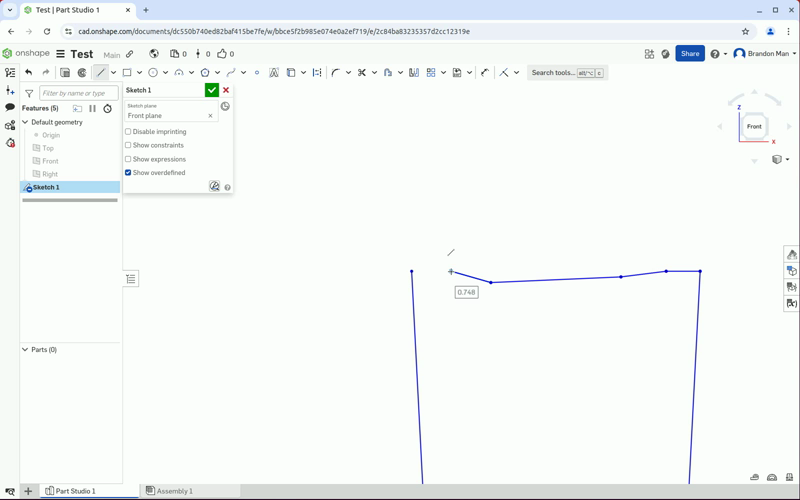
scroll(-6)
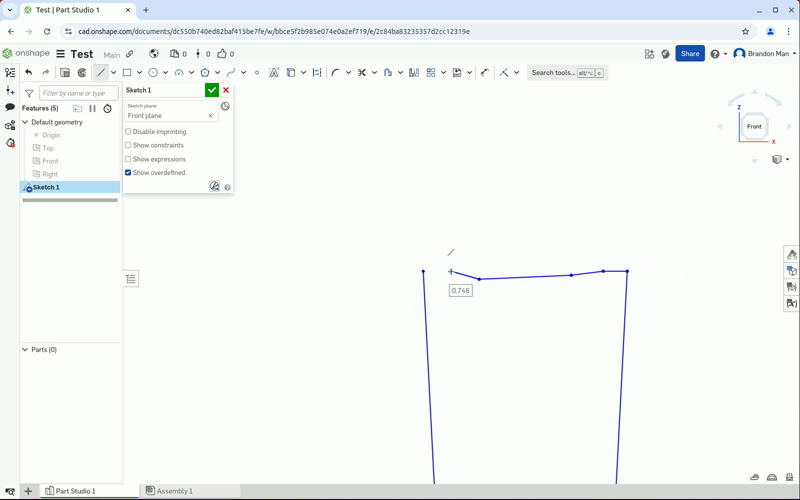
scroll(-6)
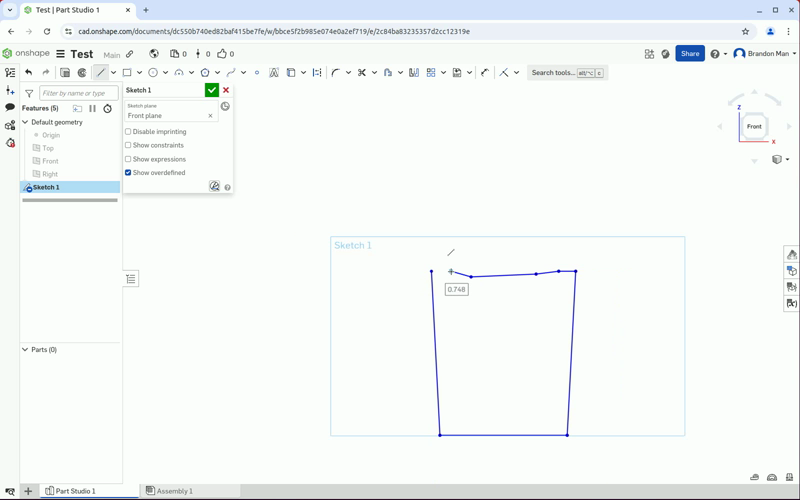
scroll(-6)
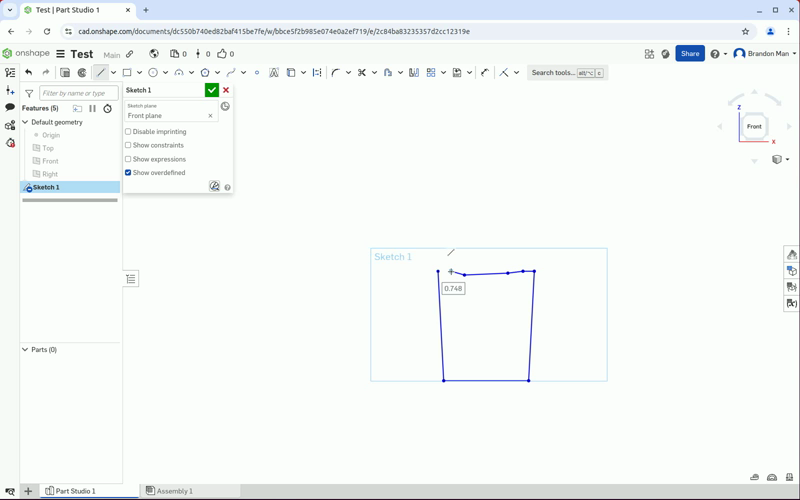
scroll(-6)
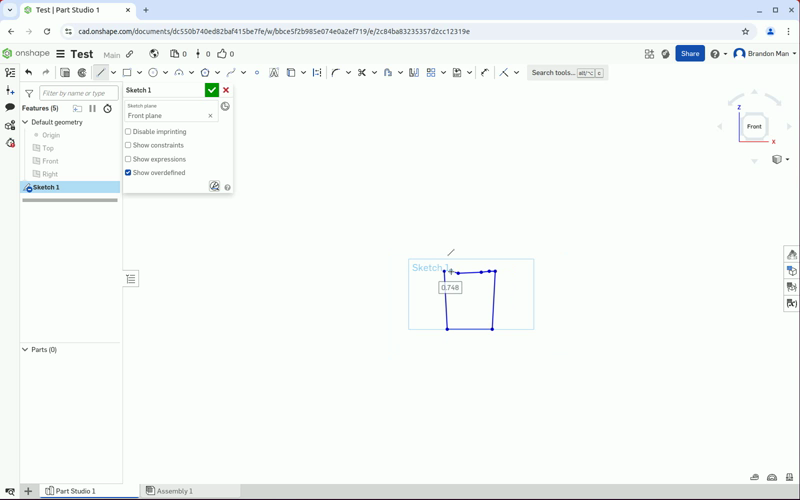
scroll(-6)
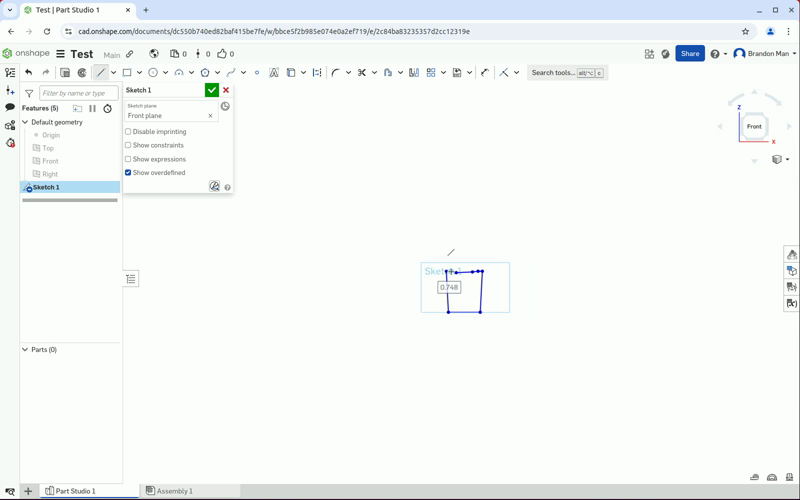
scroll(-6)
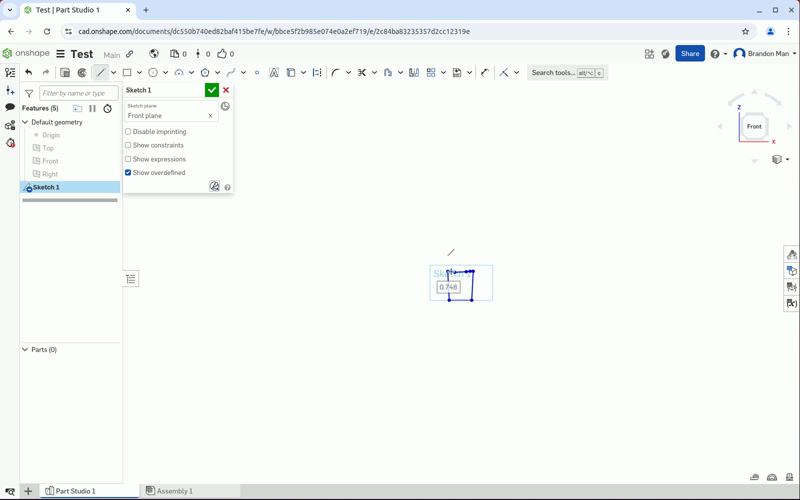
key_up(shift)
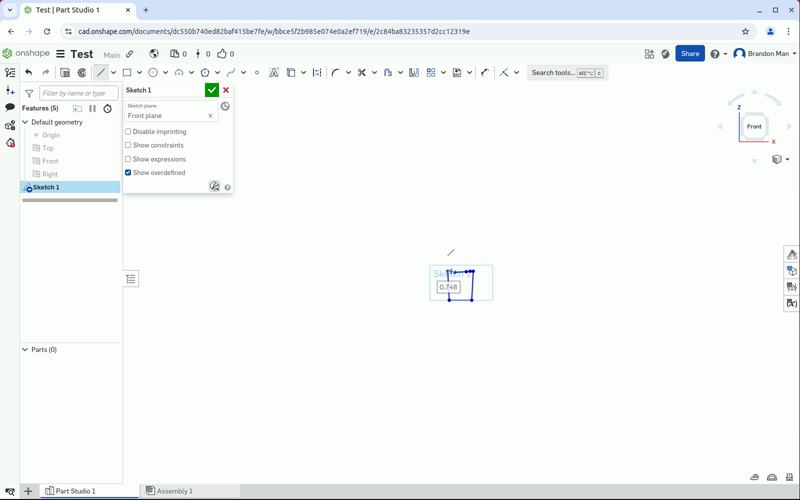
mouse_move(481, 271)
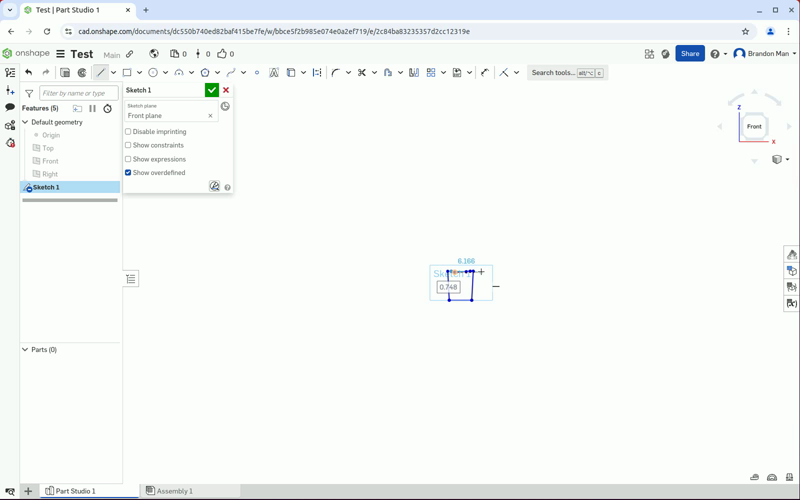
key_down(shift)
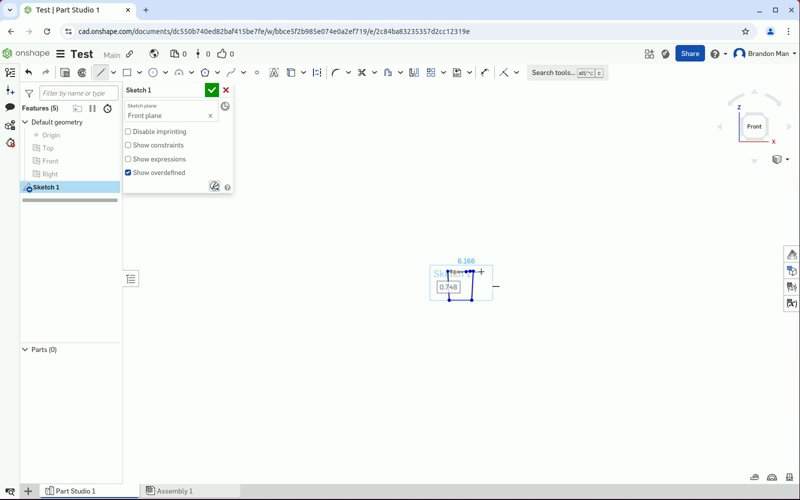
mouse_move(447, 271)
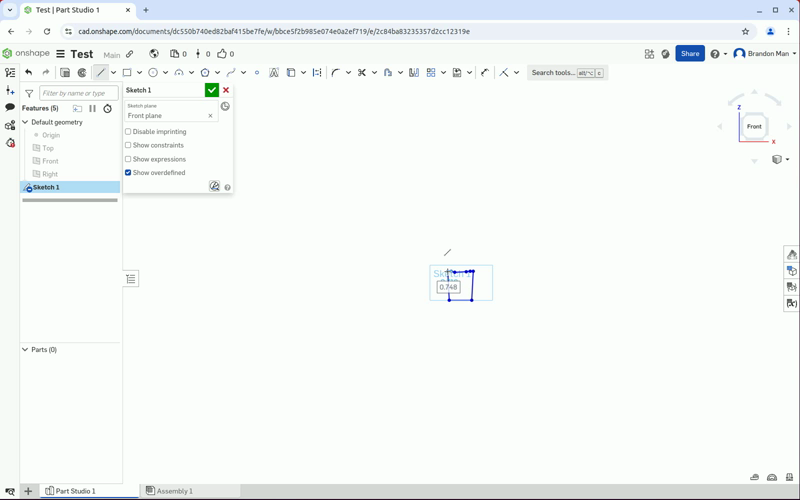
scroll(6)
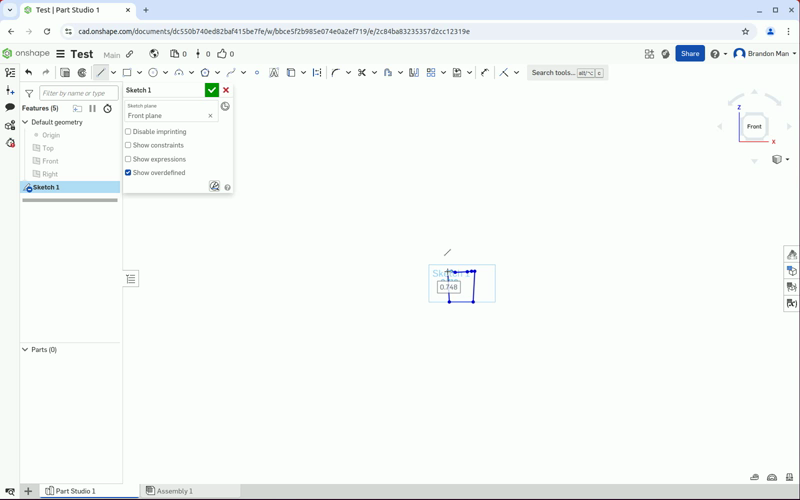
scroll(6)
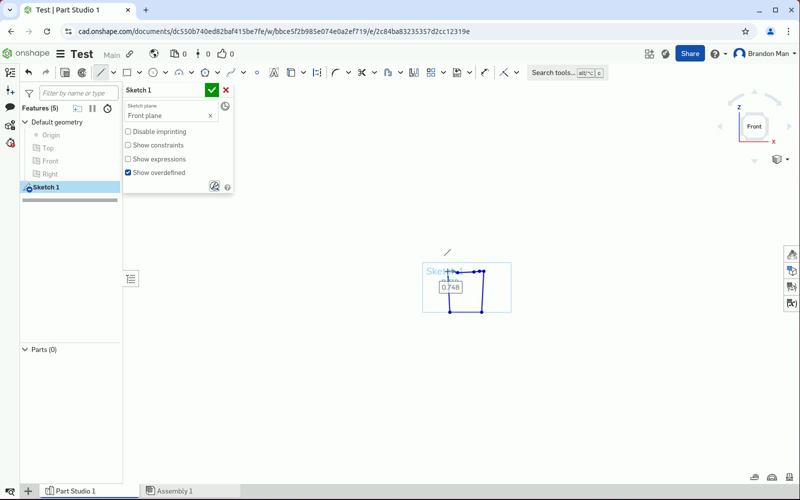
scroll(6)
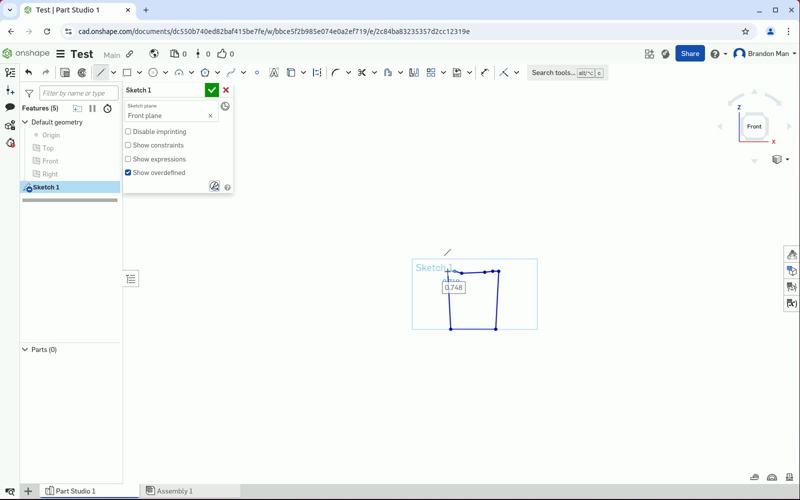
scroll(6)
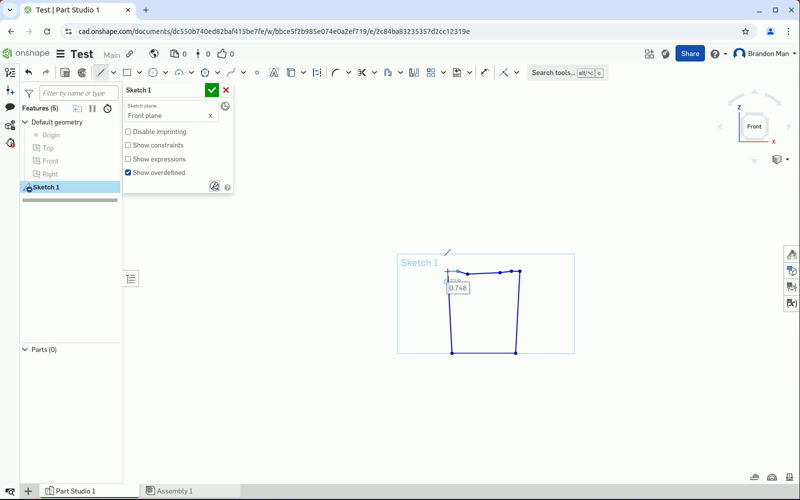
scroll(6)
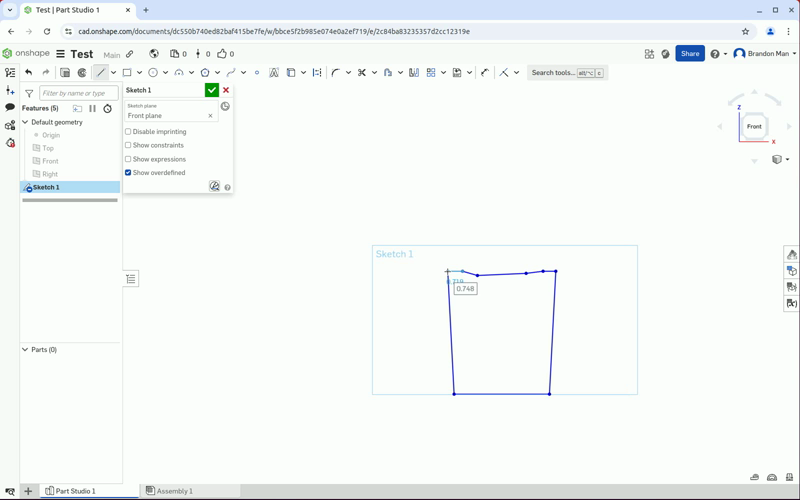
scroll(6)
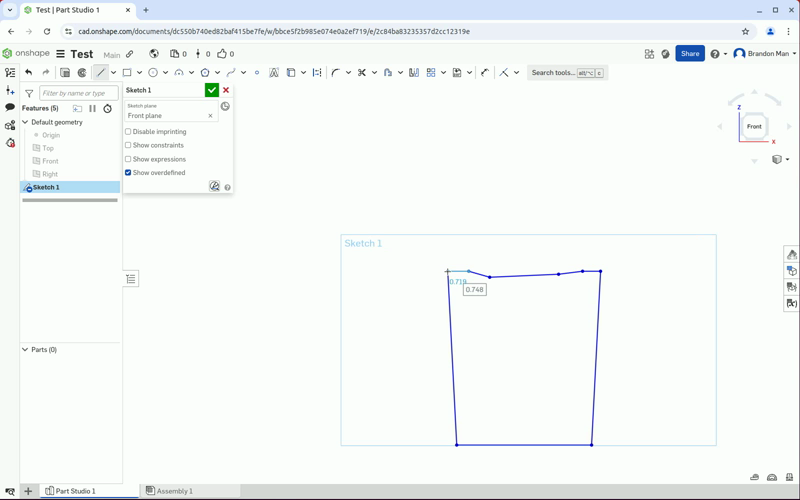
scroll(6)
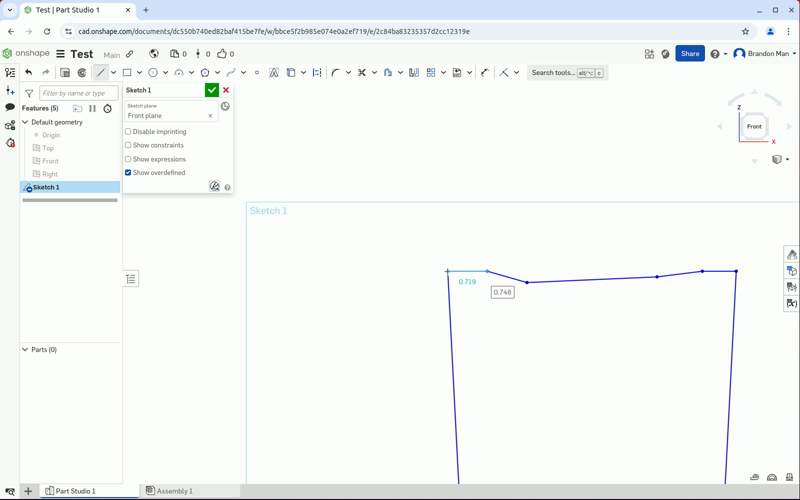
key_up(shift)
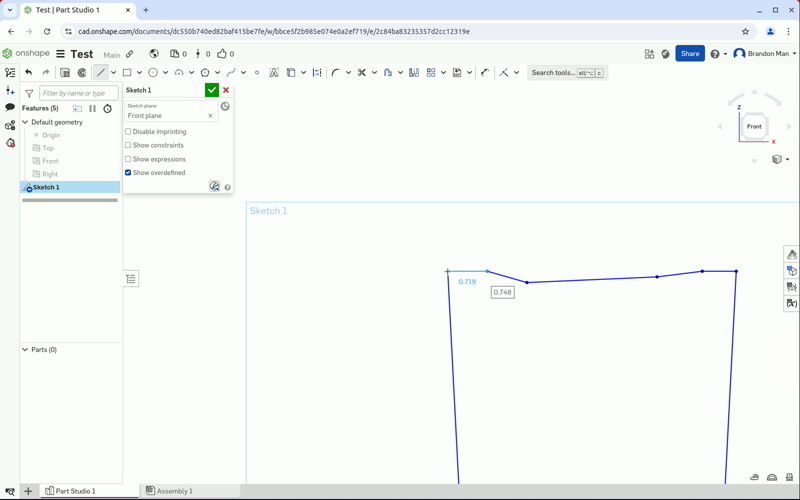
click(447, 271)
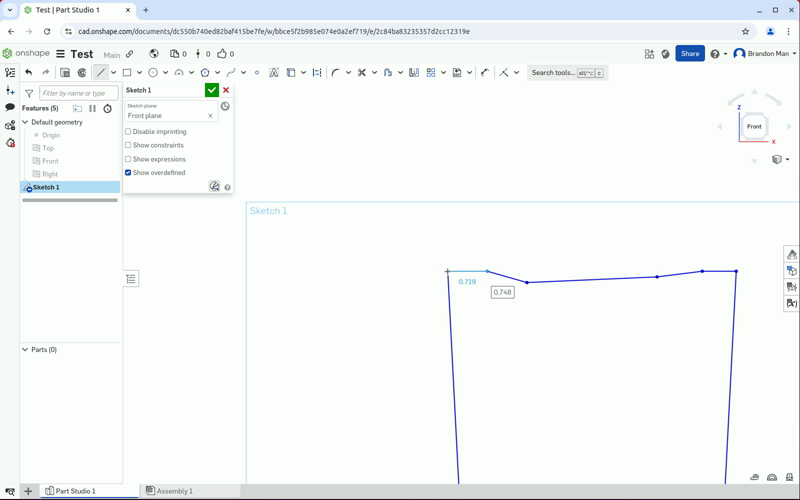
scroll(-6)
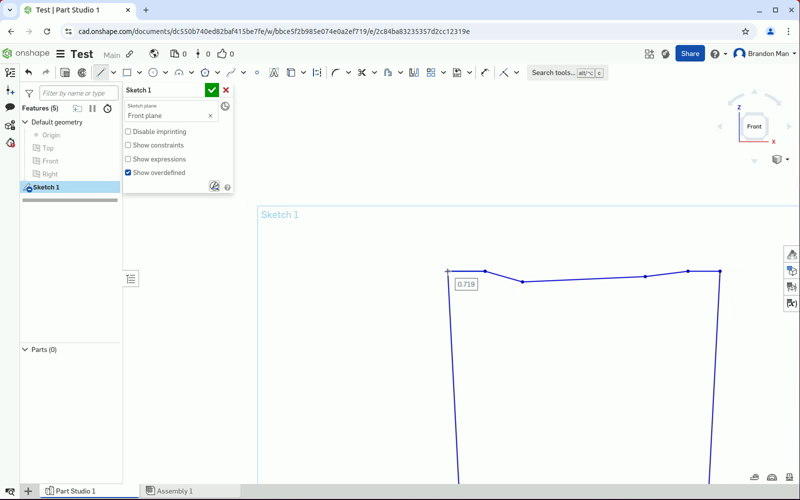
scroll(-6)
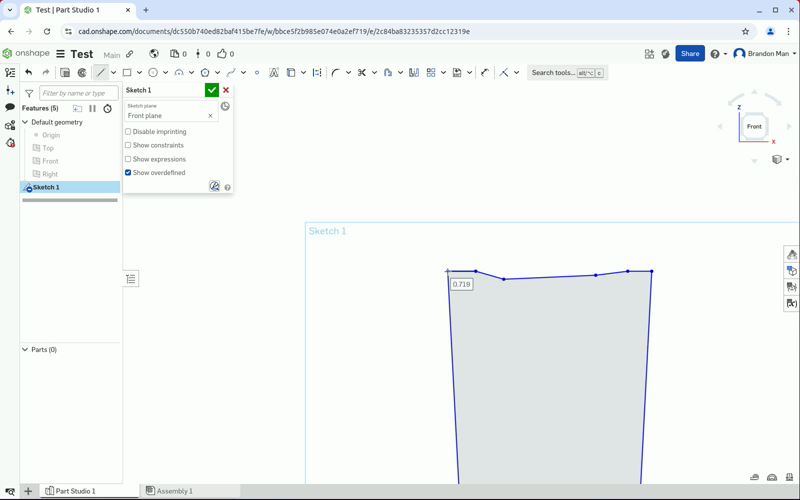
scroll(-6)
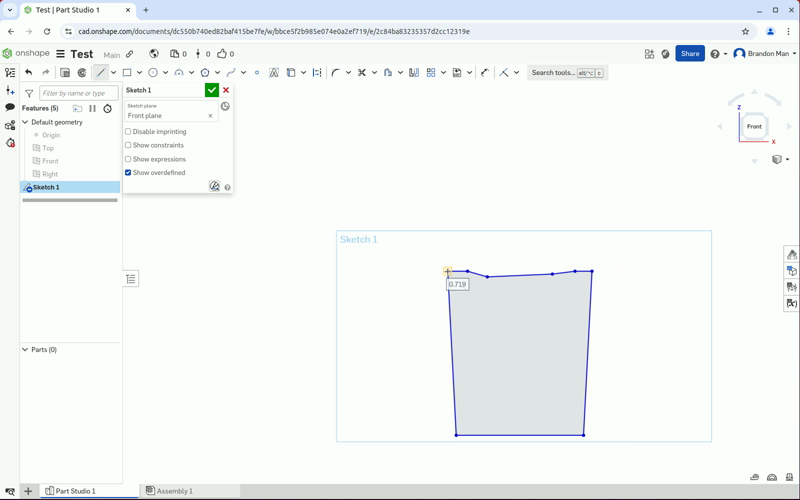
scroll(-6)
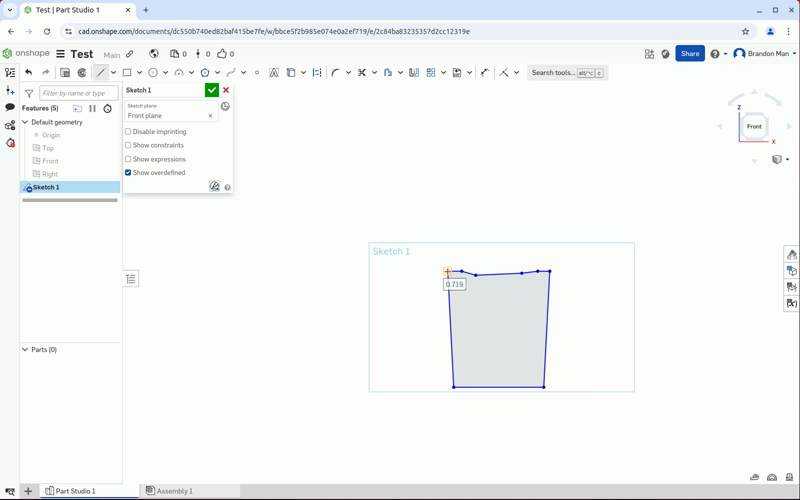
scroll(-6)
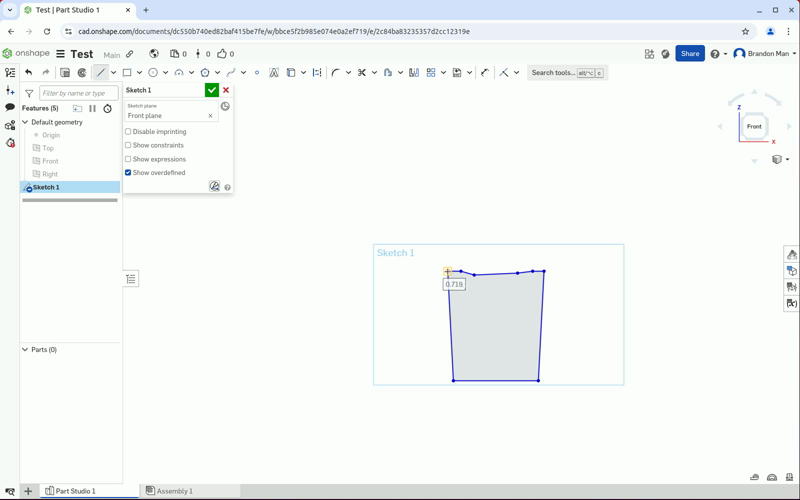
scroll(-6)
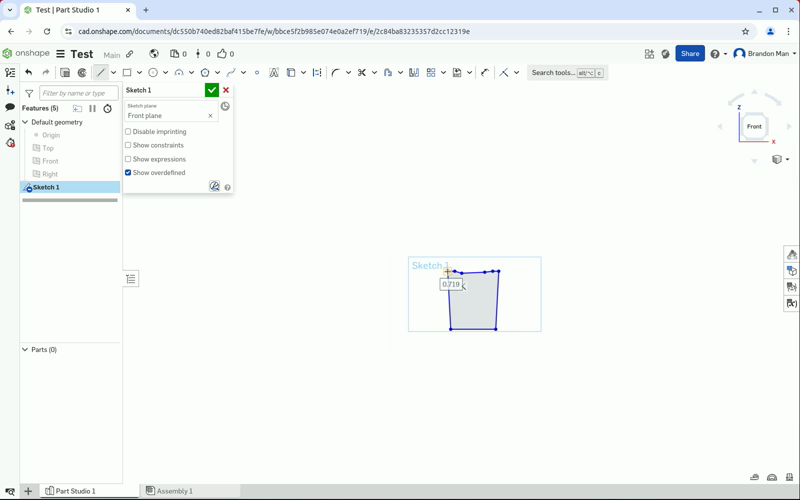
scroll(-6)
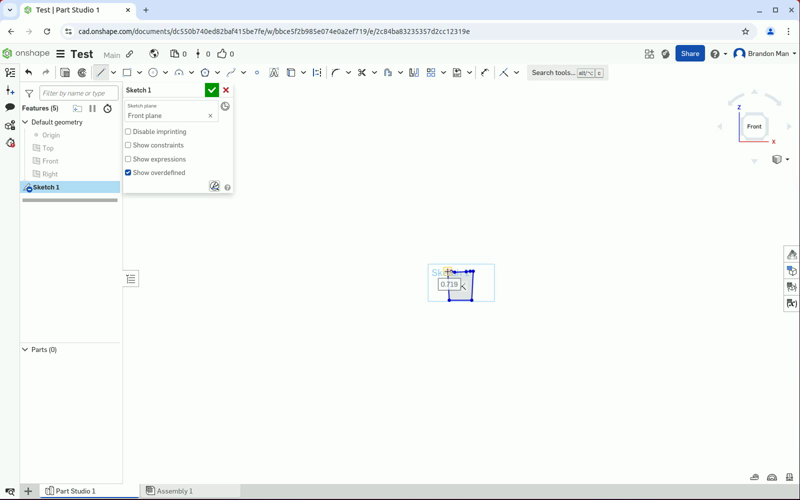
key(esc)
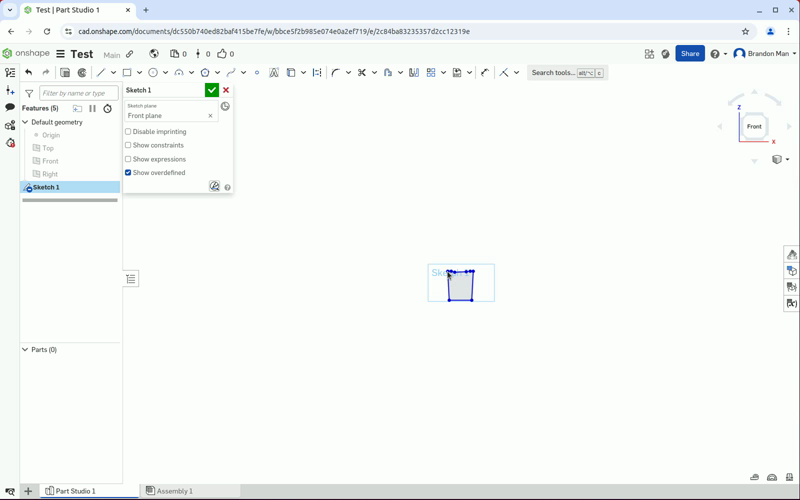
key(l)
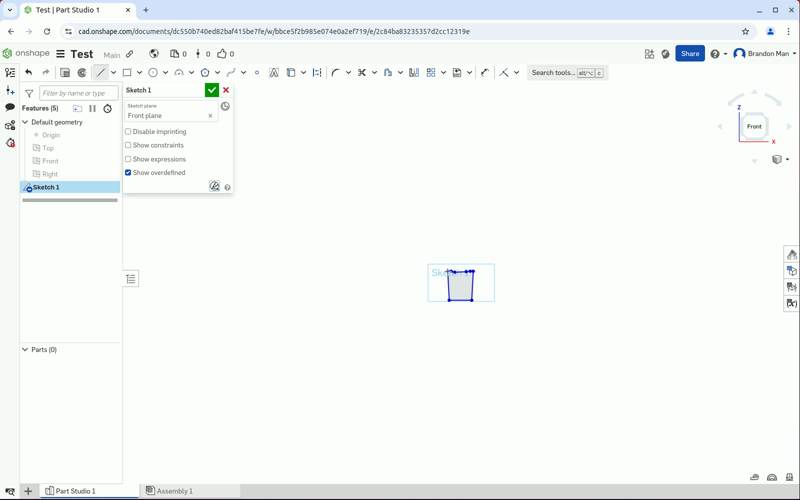
key_down(shift)
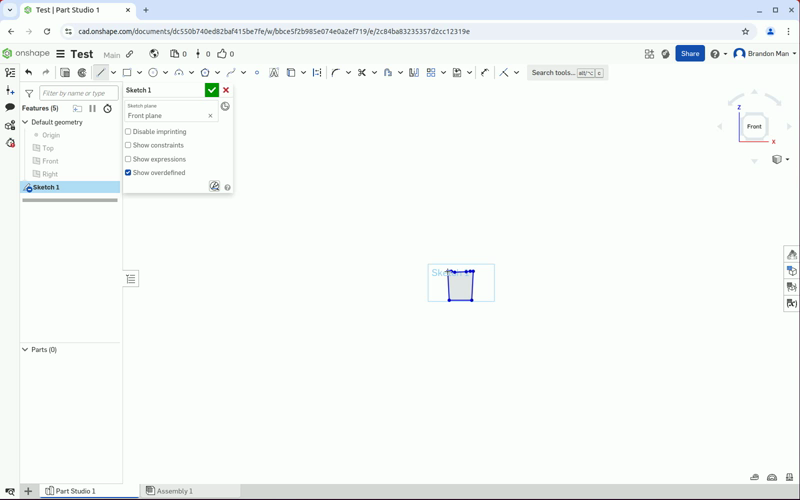
mouse_move(449, 272)
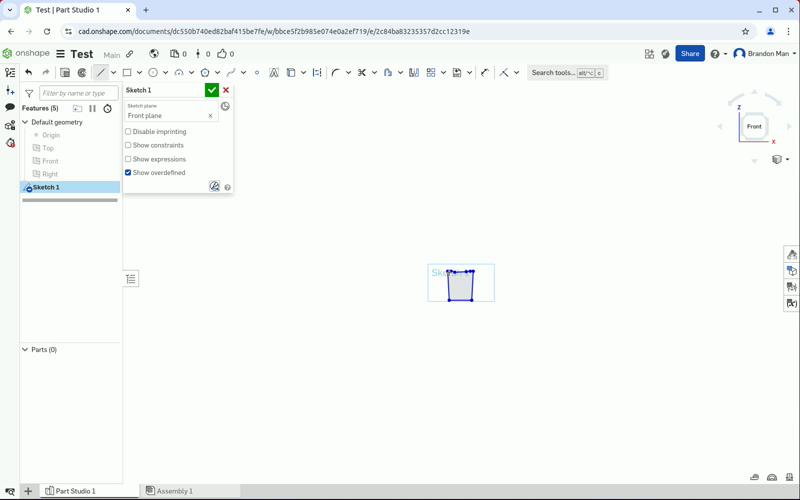
scroll(6)
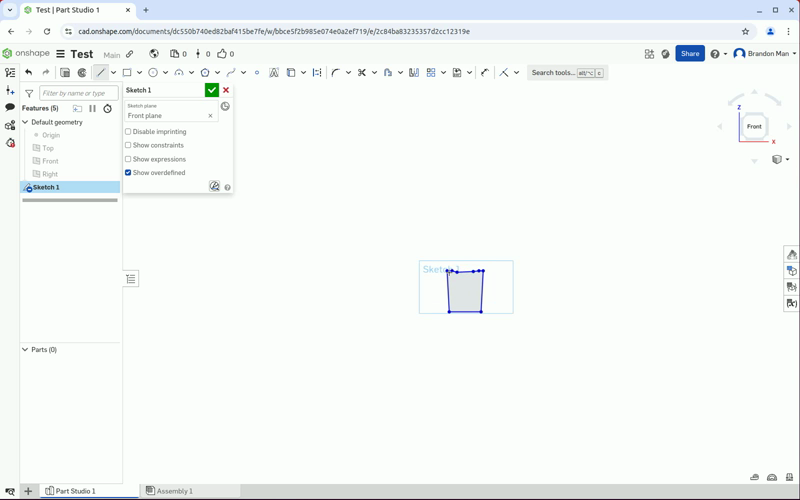
scroll(6)
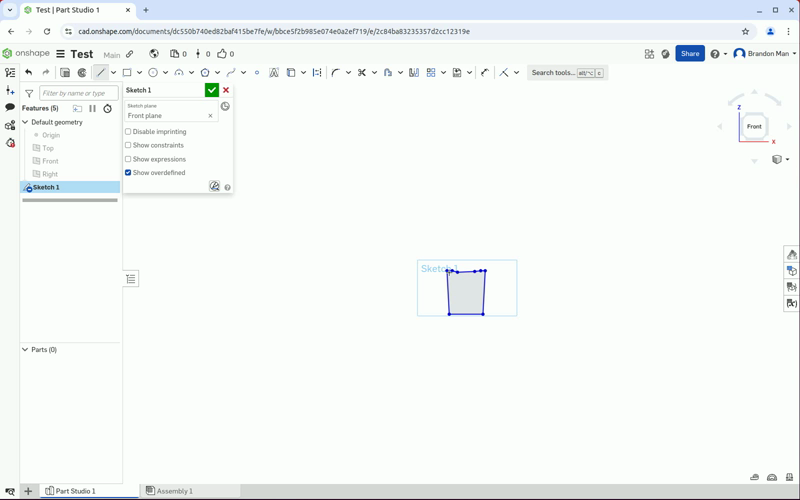
scroll(6)
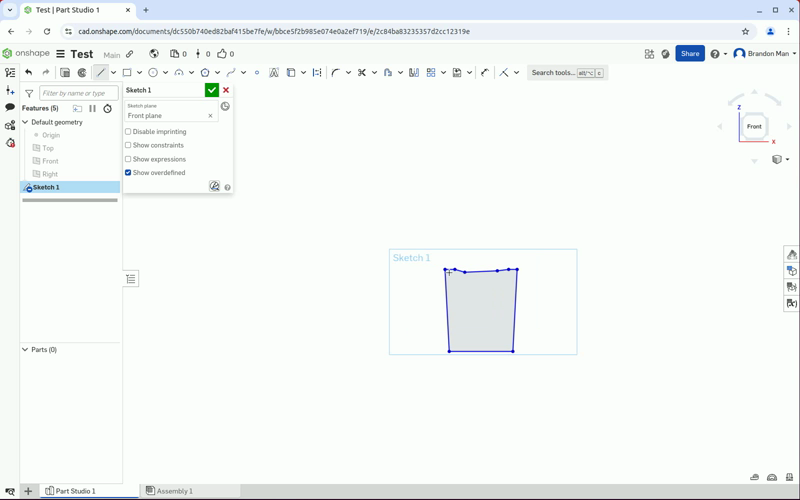
scroll(6)
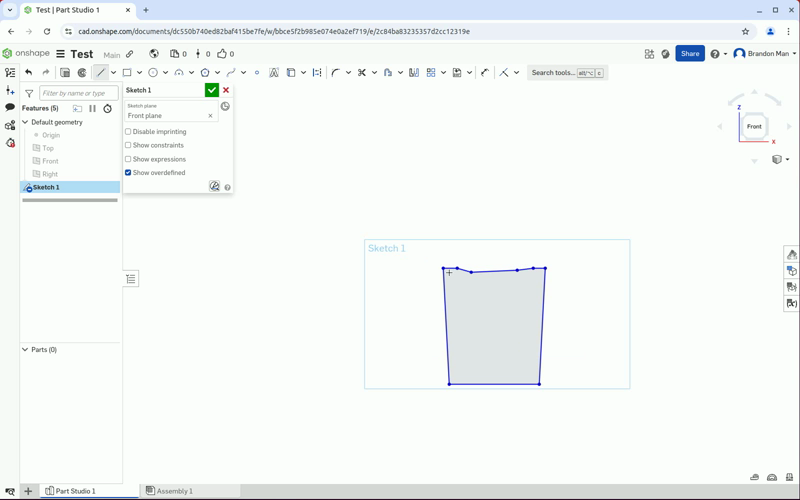
scroll(6)
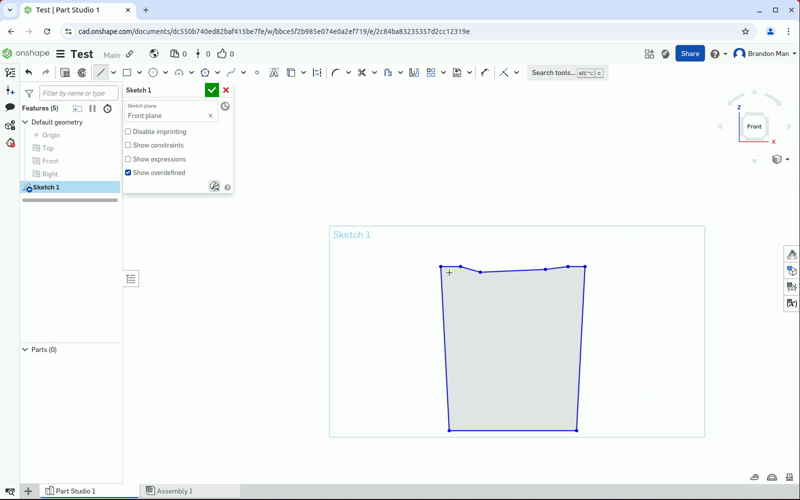
scroll(6)
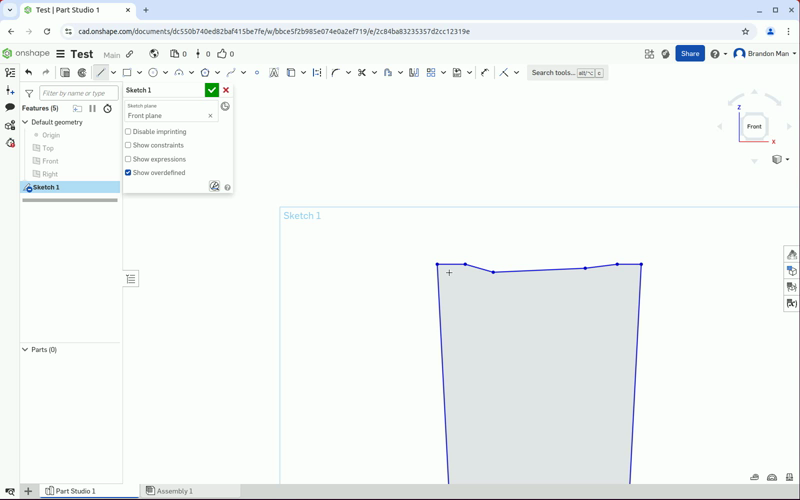
scroll(6)
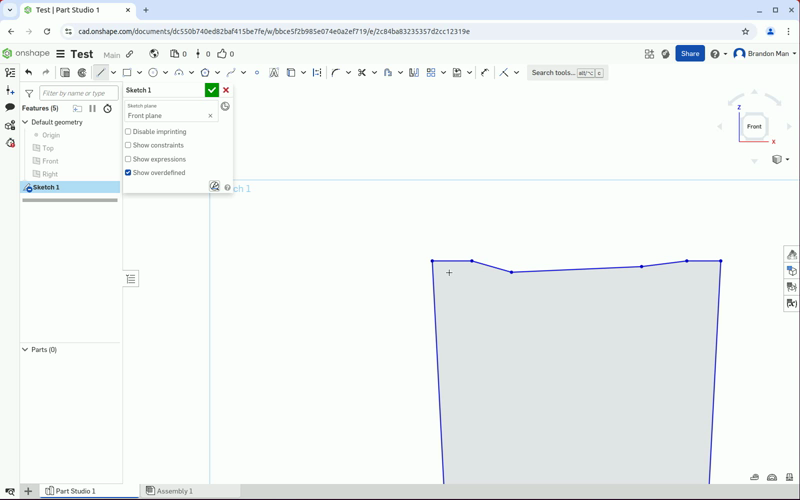
click(449, 272)
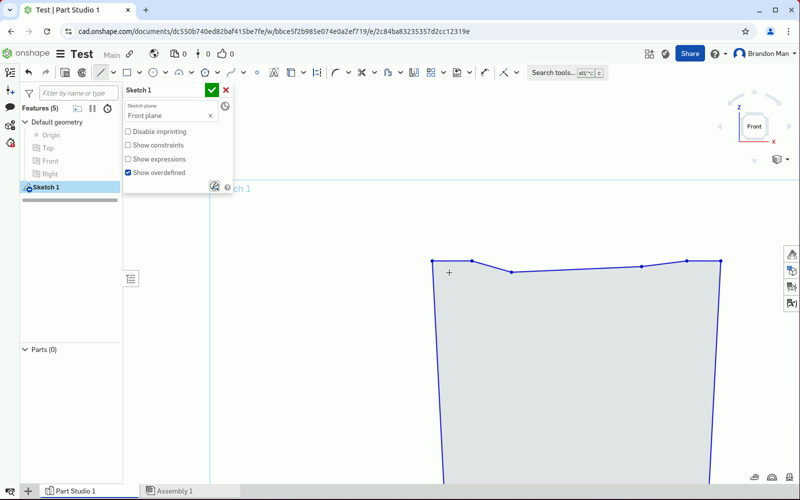
scroll(-6)
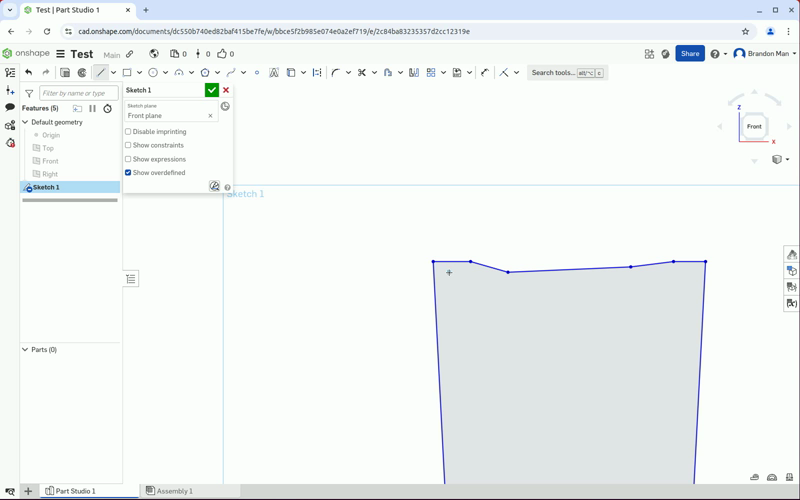
scroll(-6)
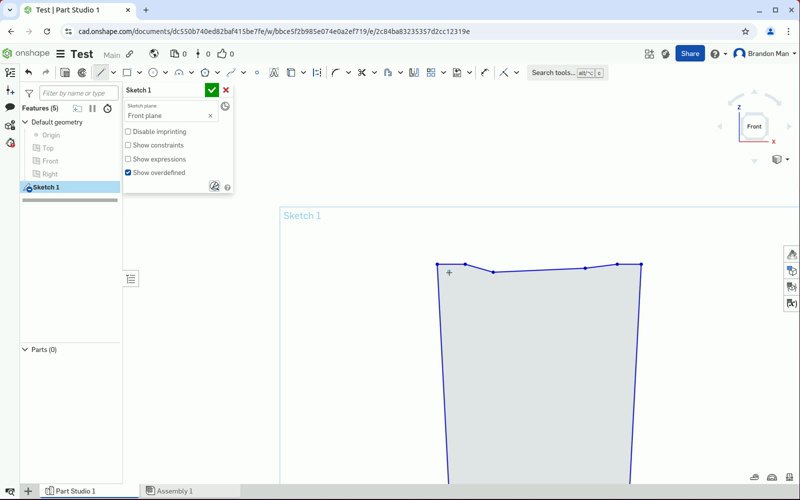
scroll(-6)
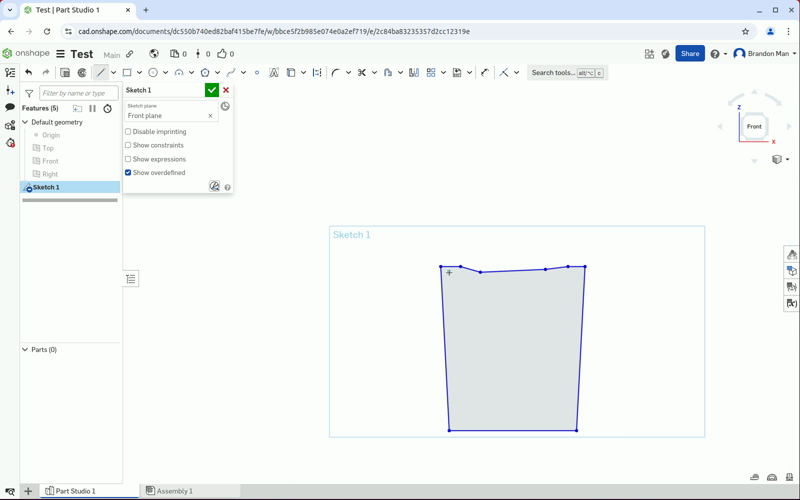
scroll(-6)
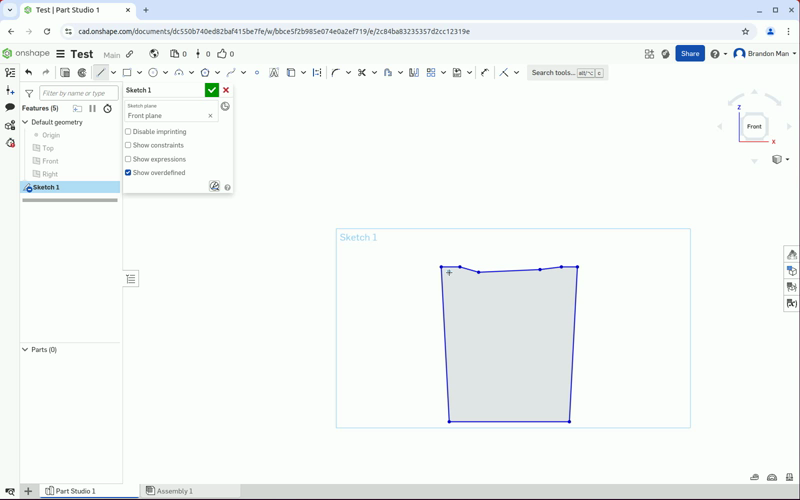
scroll(-6)
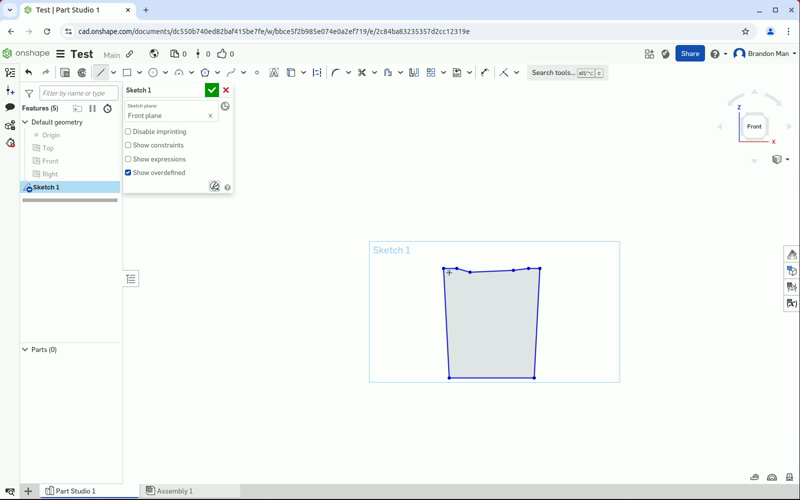
scroll(-6)
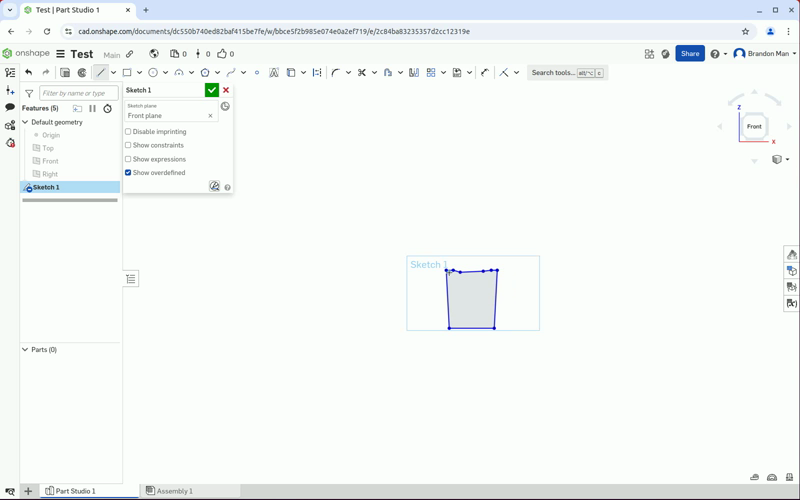
scroll(-6)
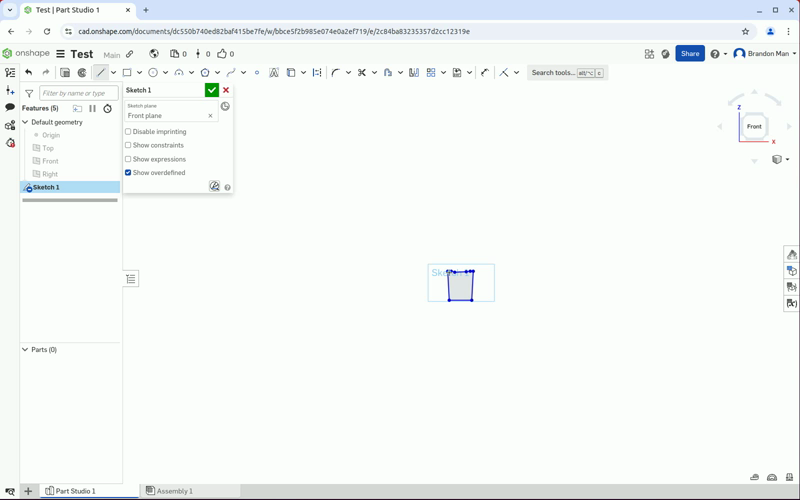
key_up(shift)
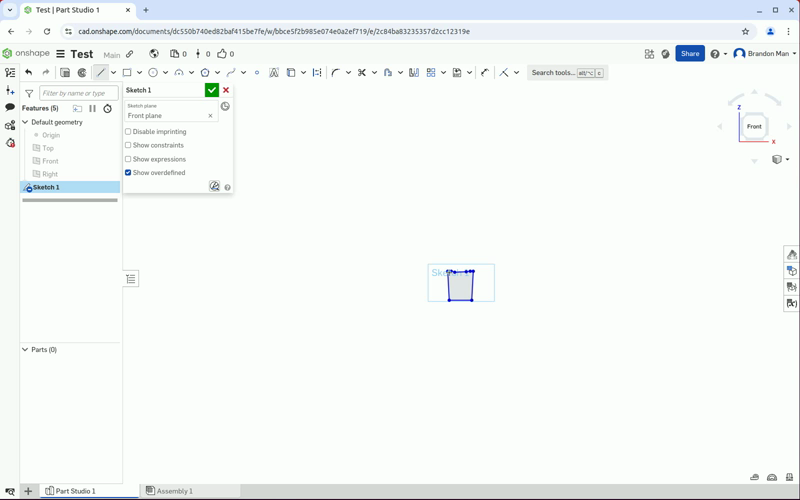
key_down(shift)
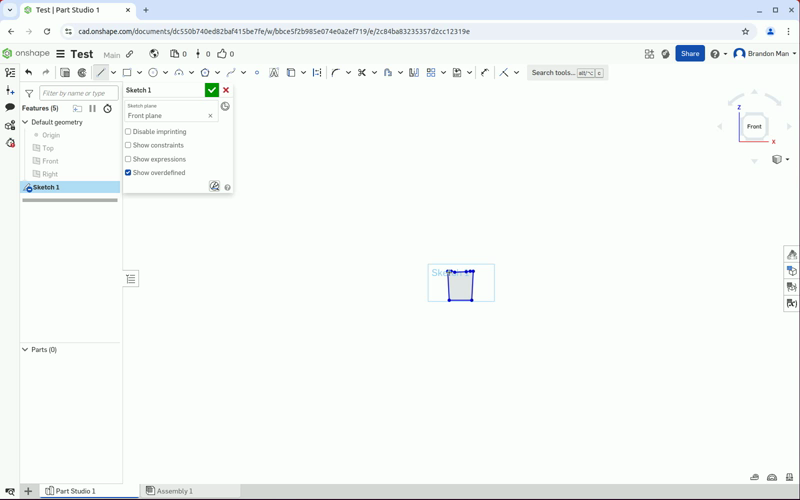
mouse_move(479, 272)
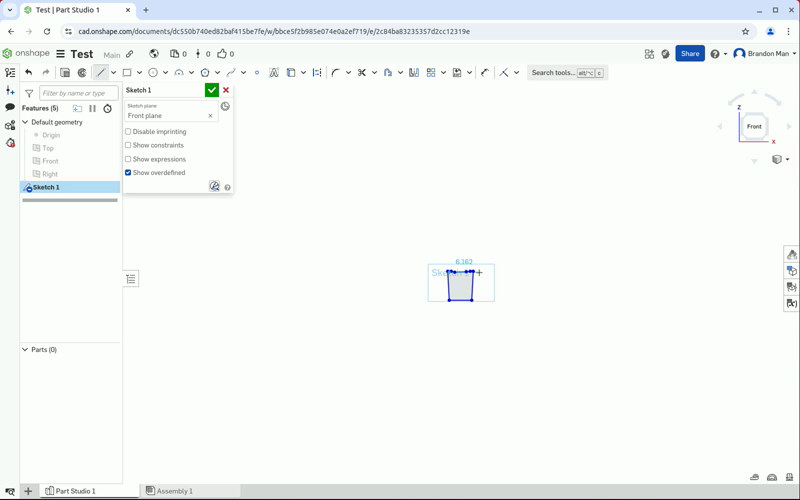
mouse_move(450, 299)
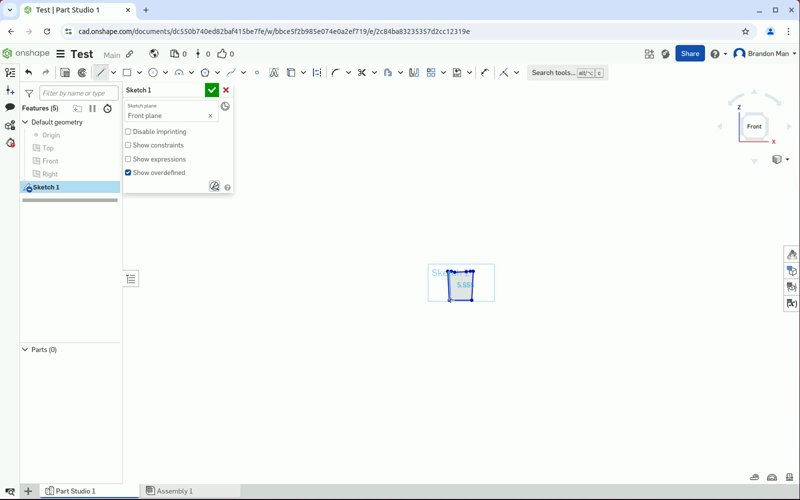
scroll(6)
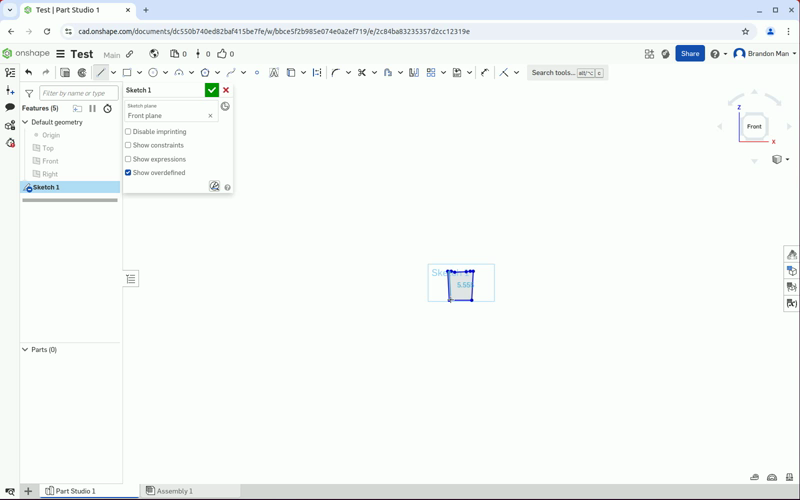
scroll(6)
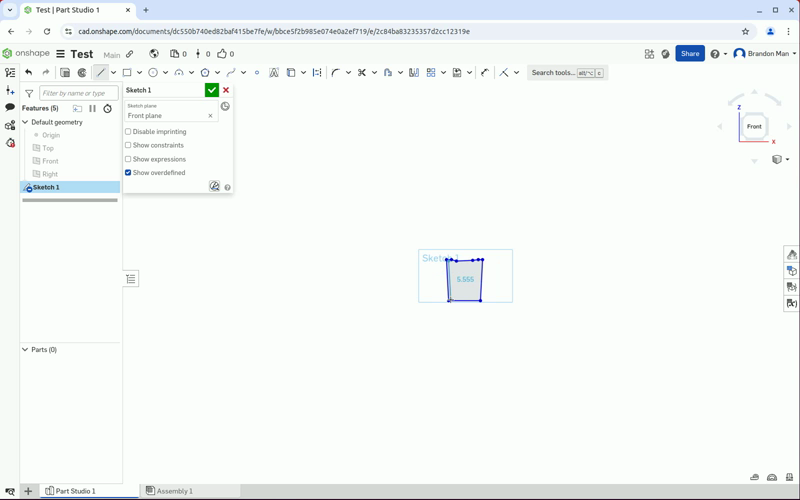
scroll(6)
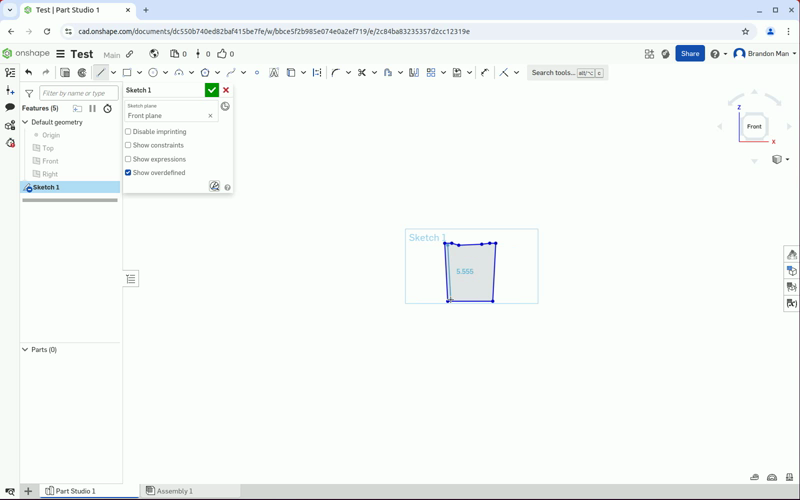
scroll(6)
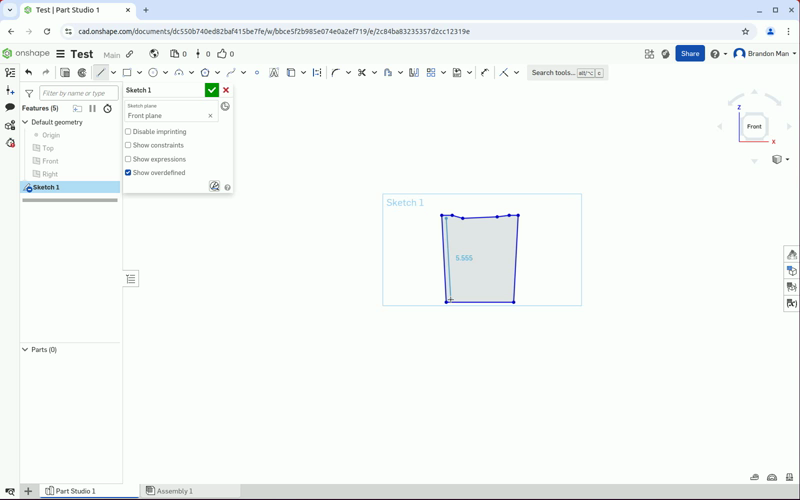
scroll(6)
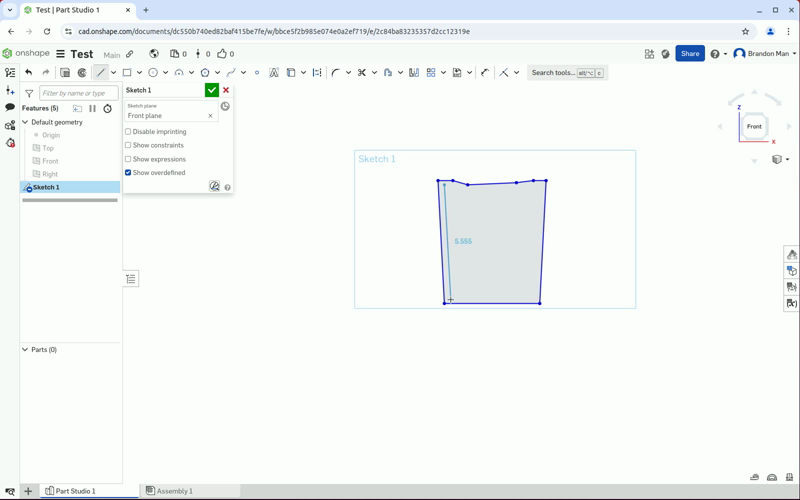
scroll(6)
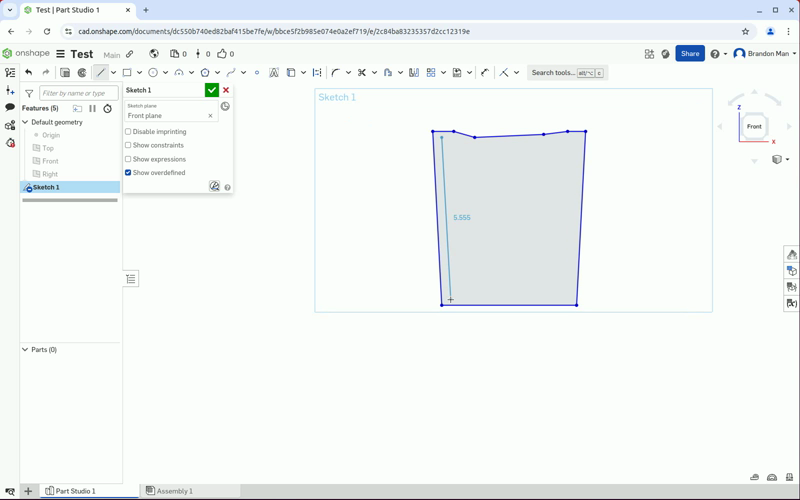
scroll(6)
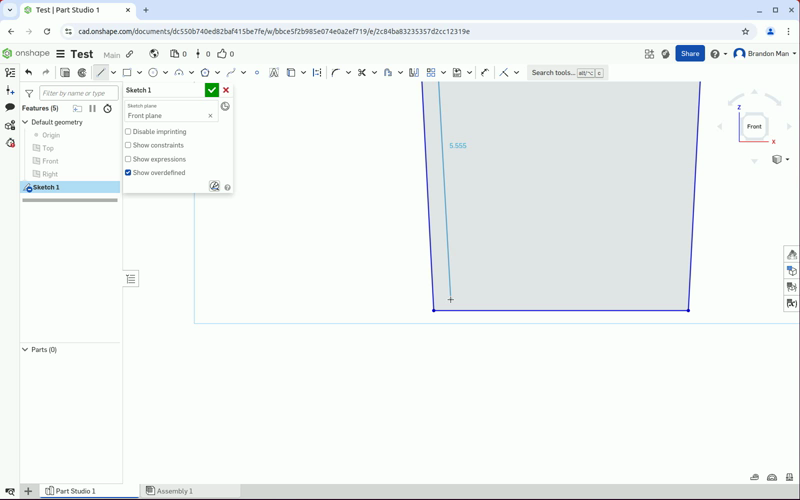
click(450, 299)
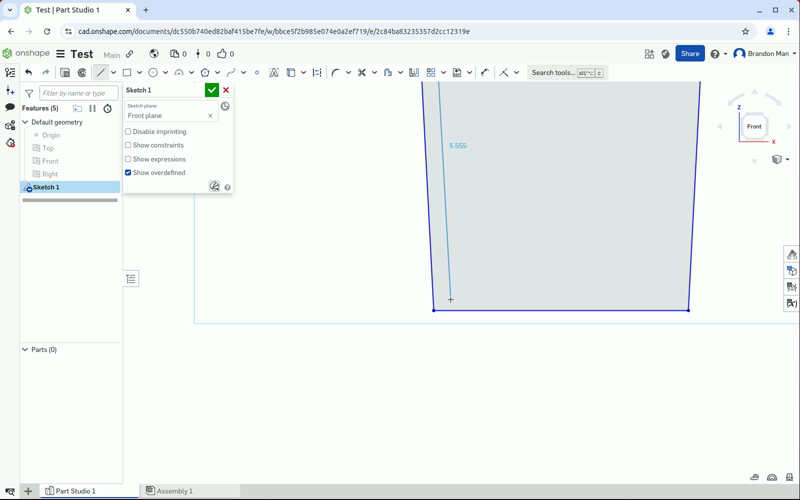
scroll(-6)
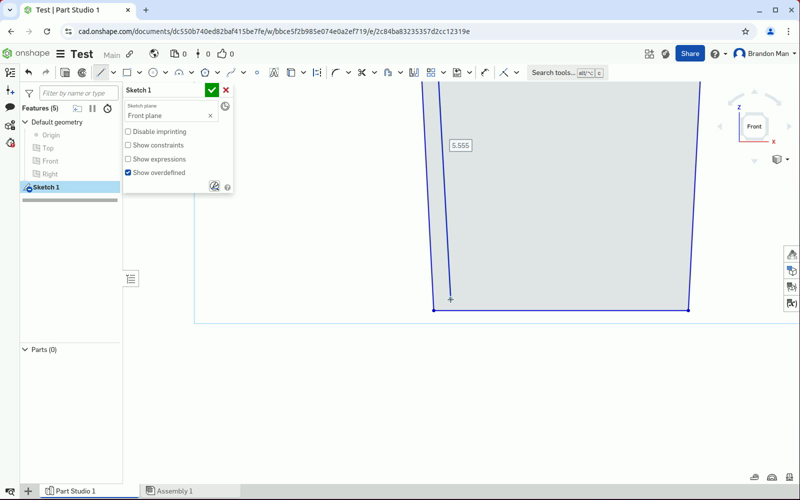
scroll(-6)
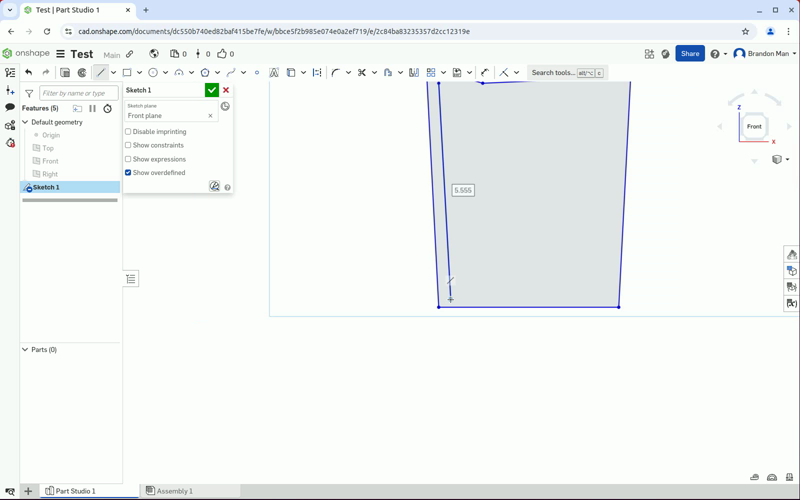
scroll(-6)
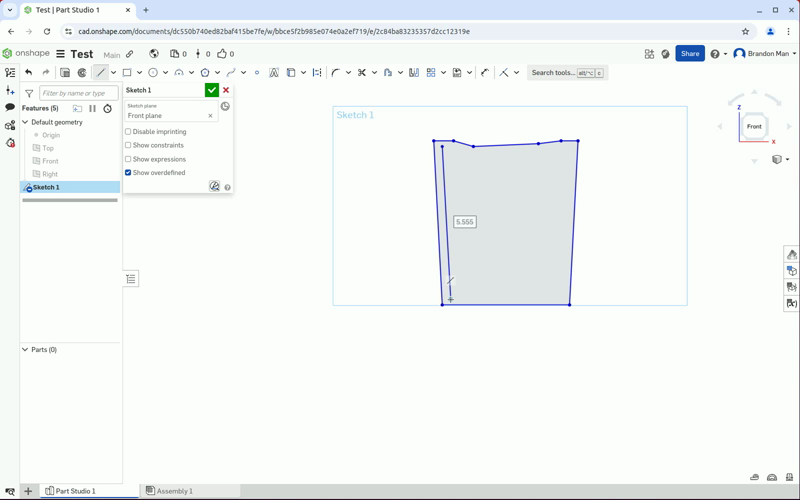
scroll(-6)
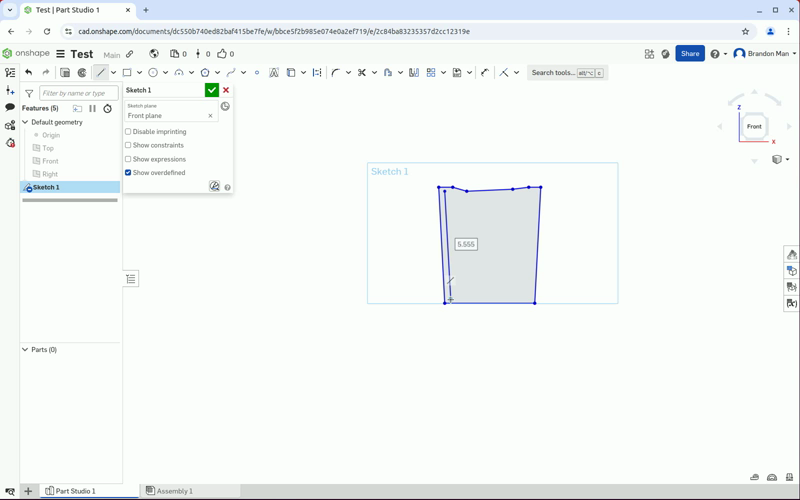
scroll(-6)
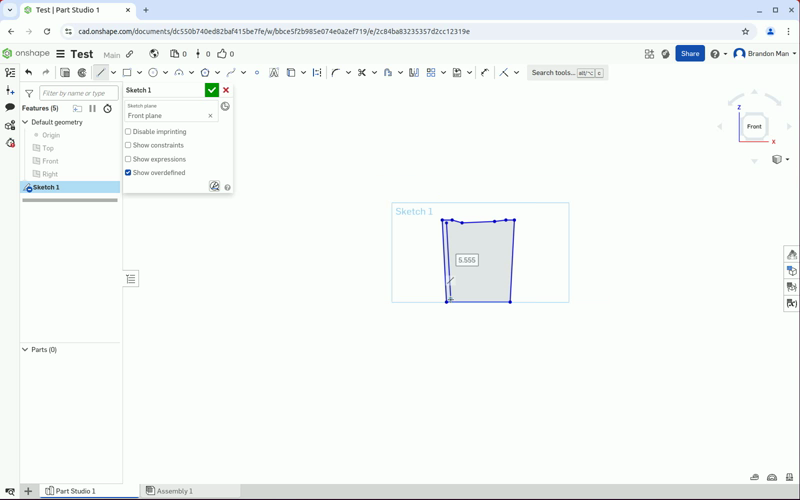
scroll(-6)
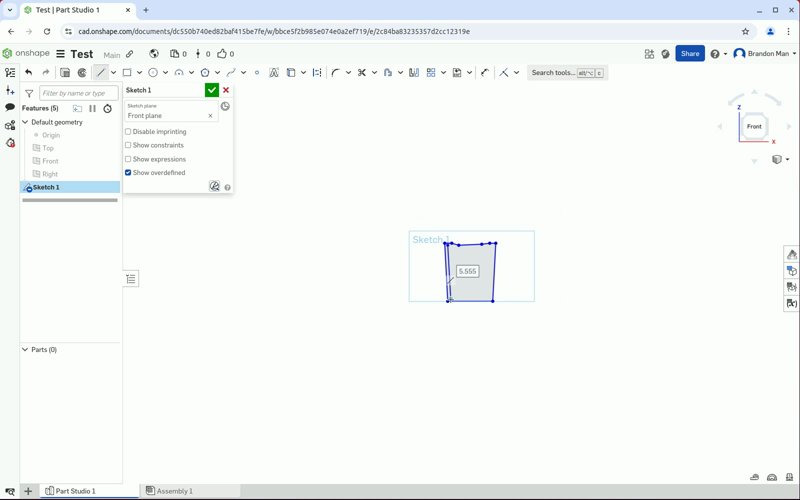
scroll(-6)
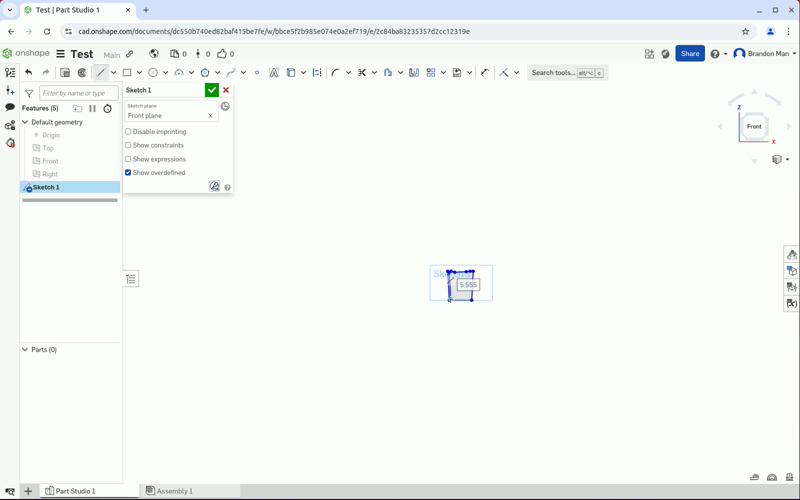
key_up(shift)
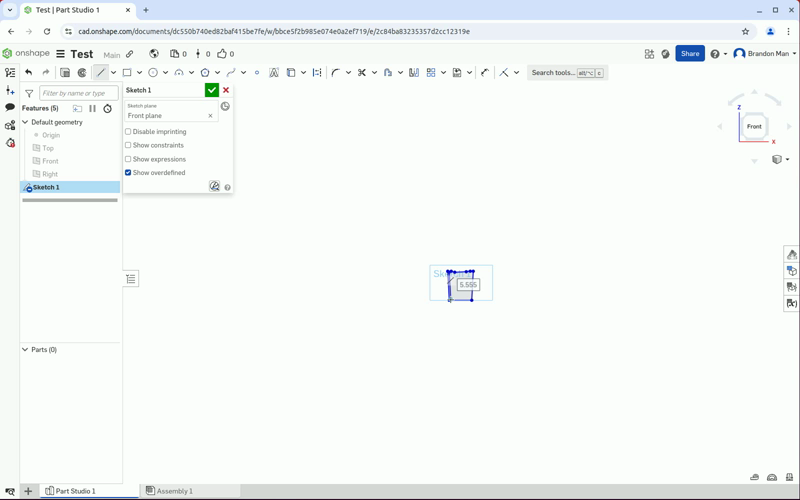
key_down(shift)
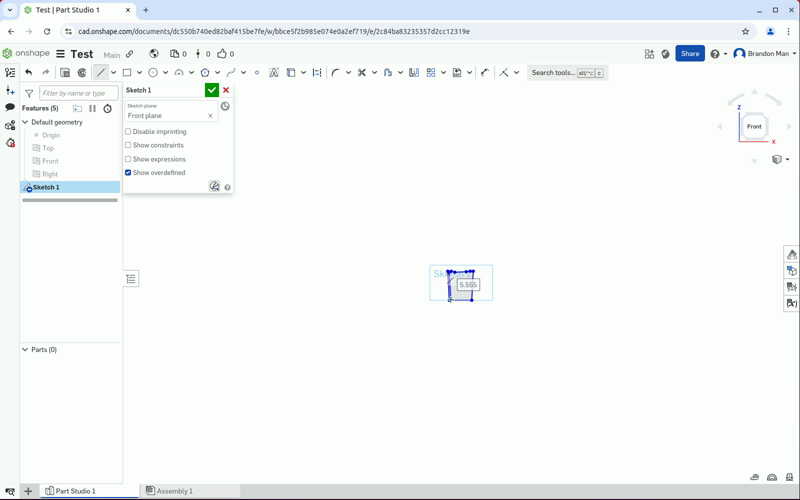
mouse_move(480, 299)
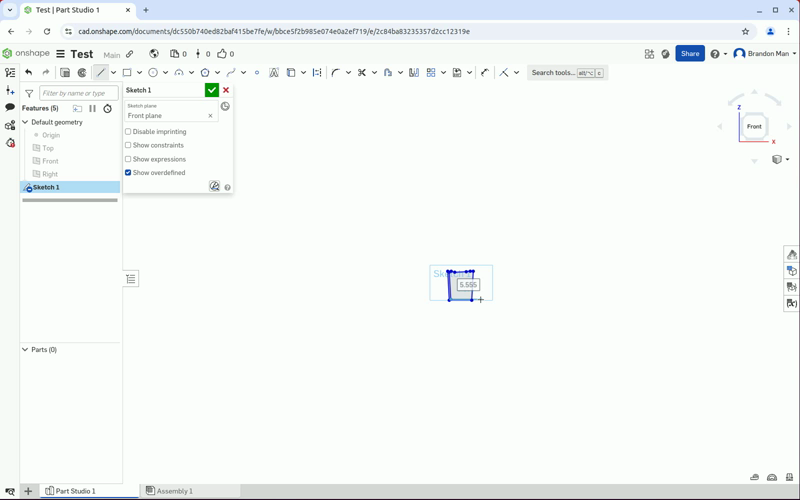
mouse_move(470, 299)
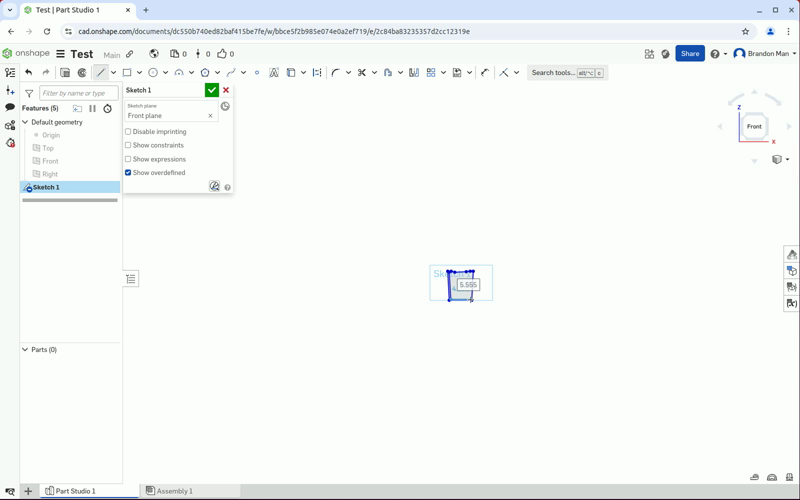
scroll(6)
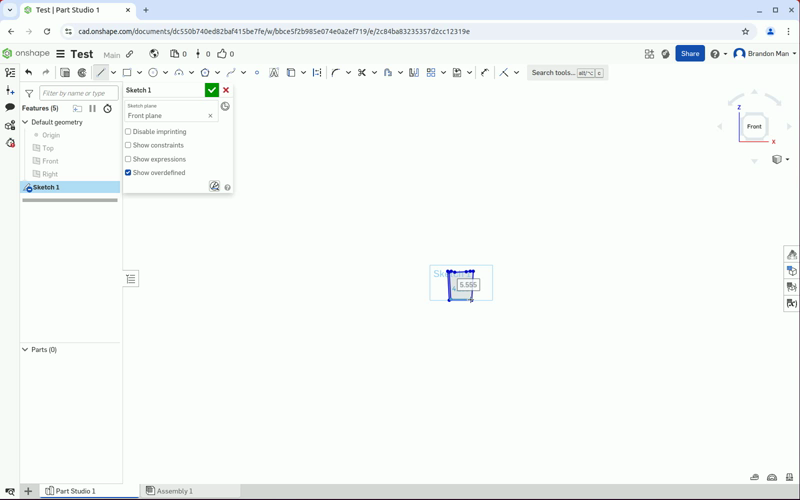
scroll(6)
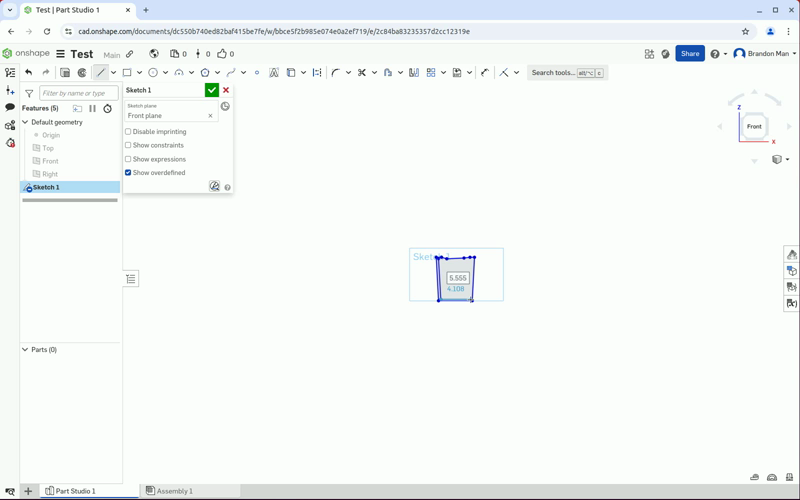
scroll(6)
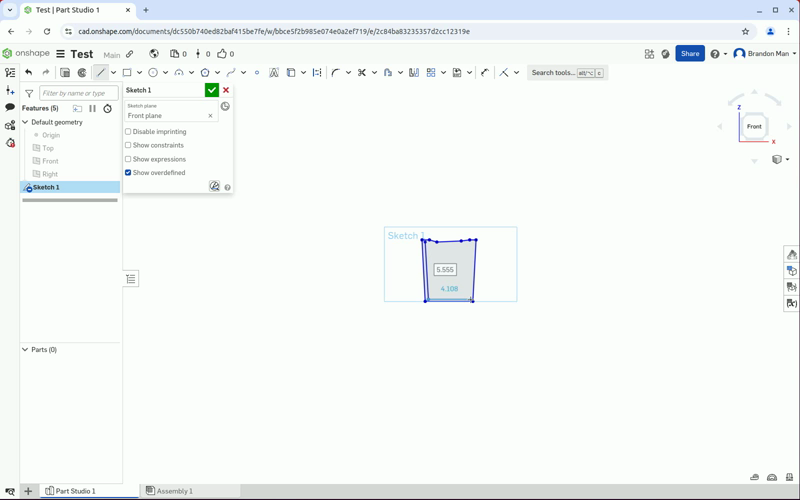
scroll(6)
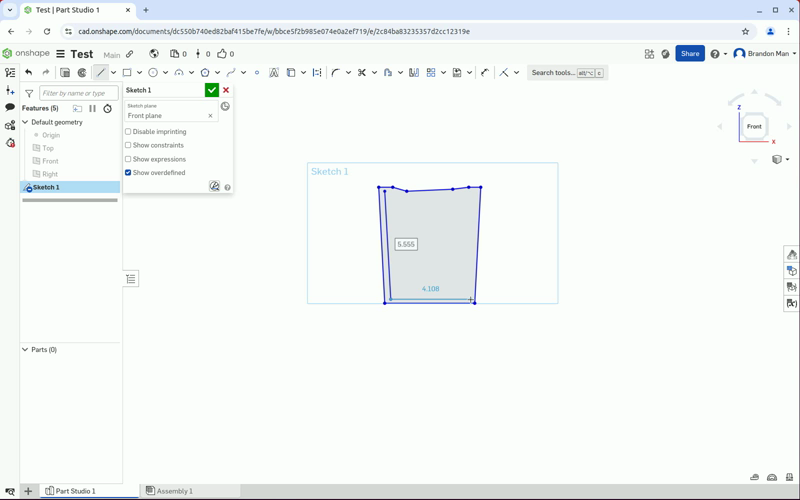
scroll(6)
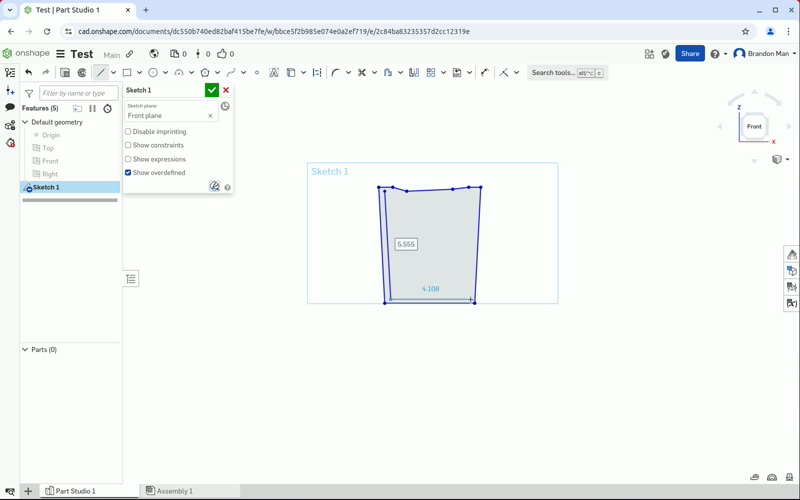
scroll(6)
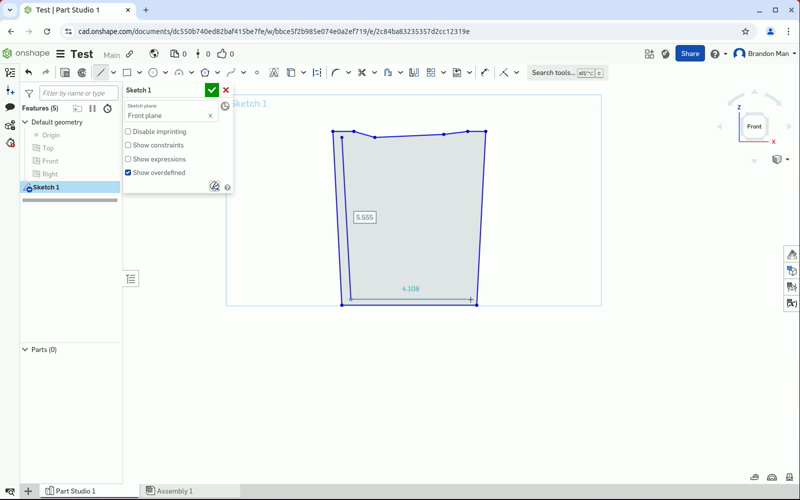
scroll(6)
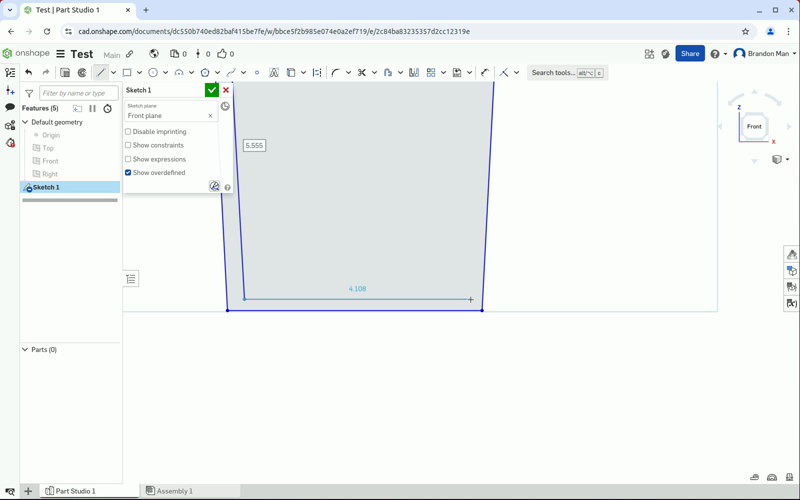
click(470, 299)
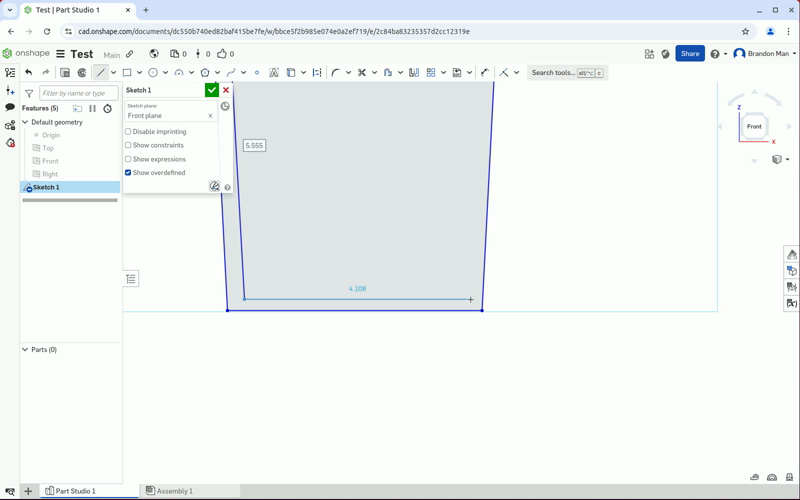
scroll(-6)
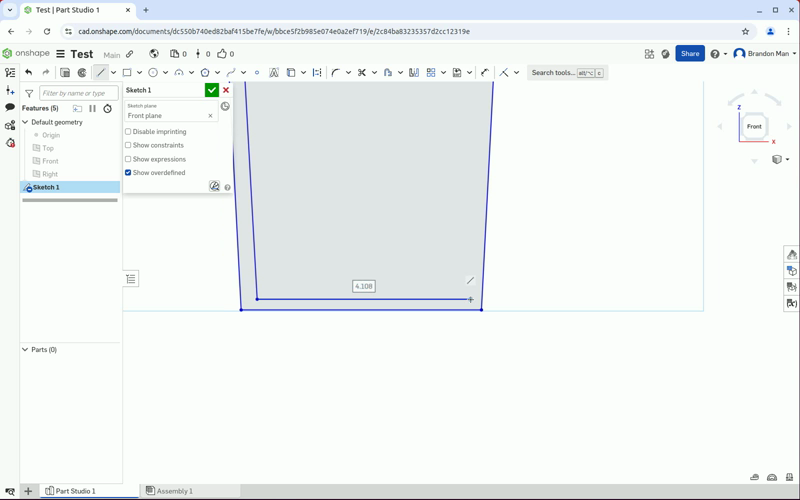
scroll(-6)
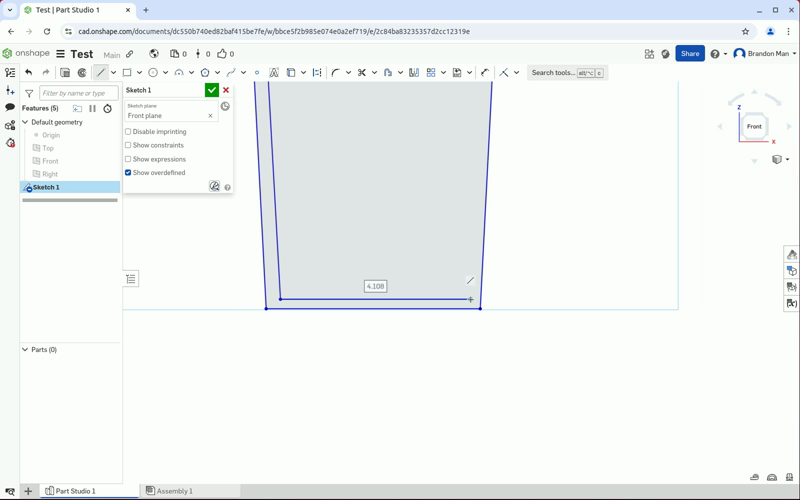
scroll(-6)
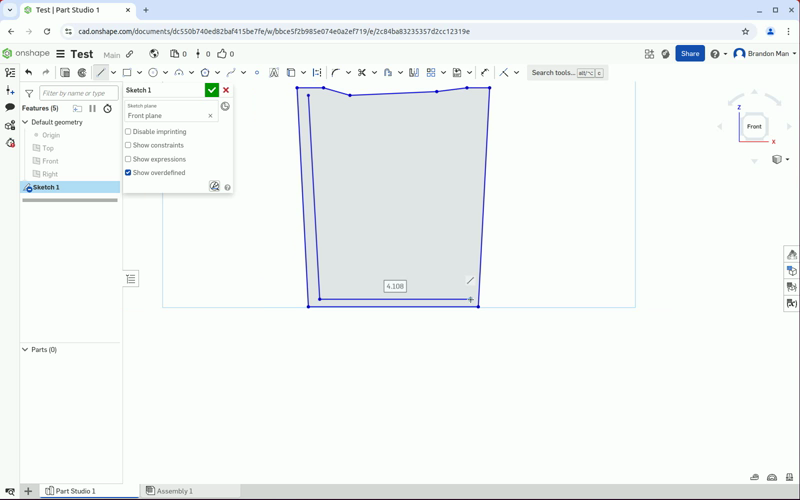
scroll(-6)
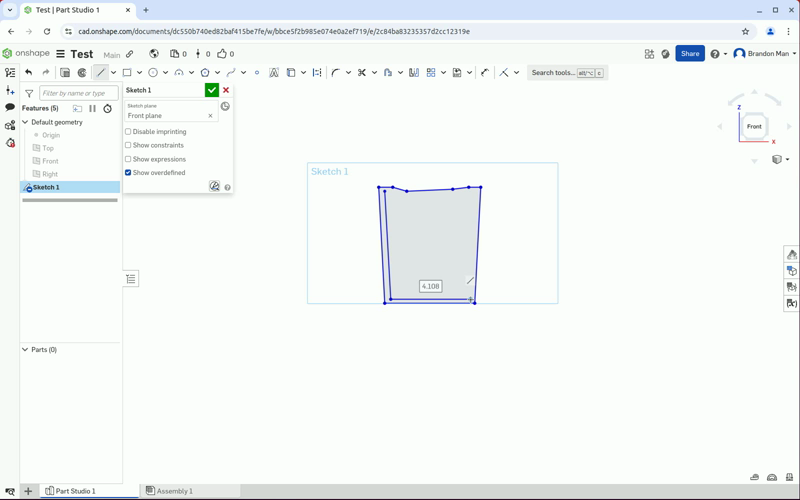
scroll(-6)
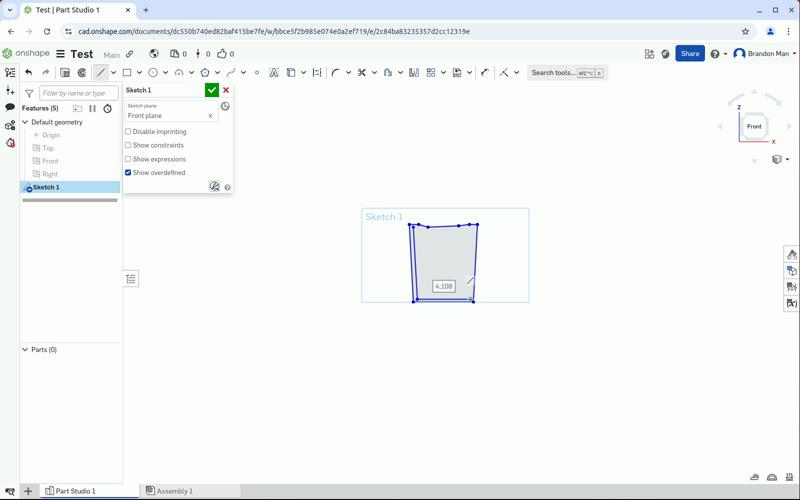
scroll(-6)
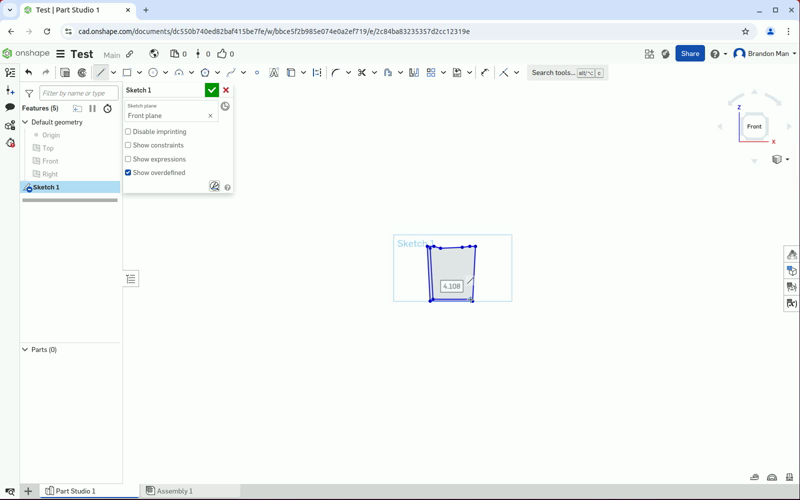
scroll(-6)
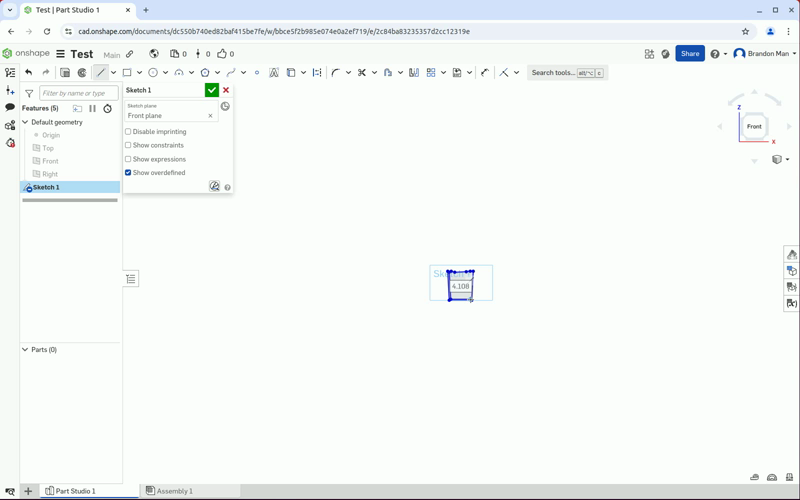
key_up(shift)
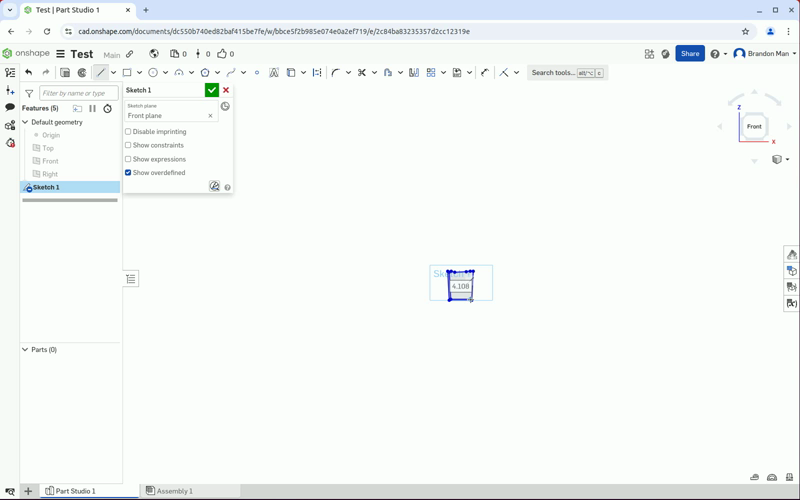
key_down(shift)
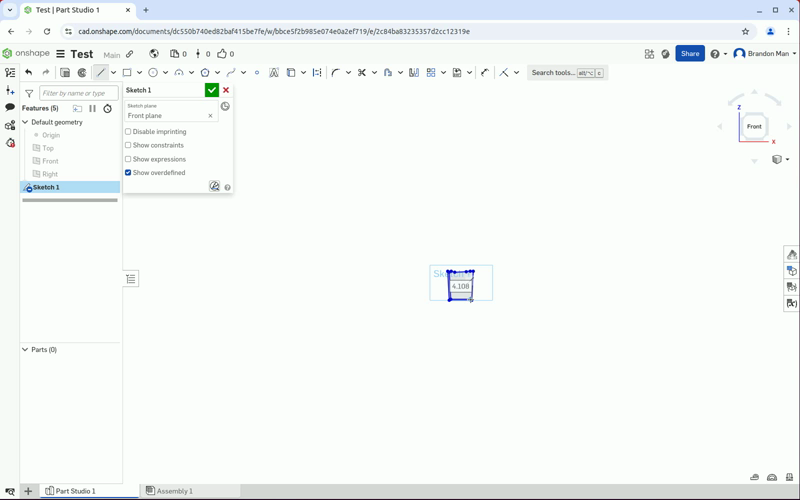
mouse_move(500, 299)
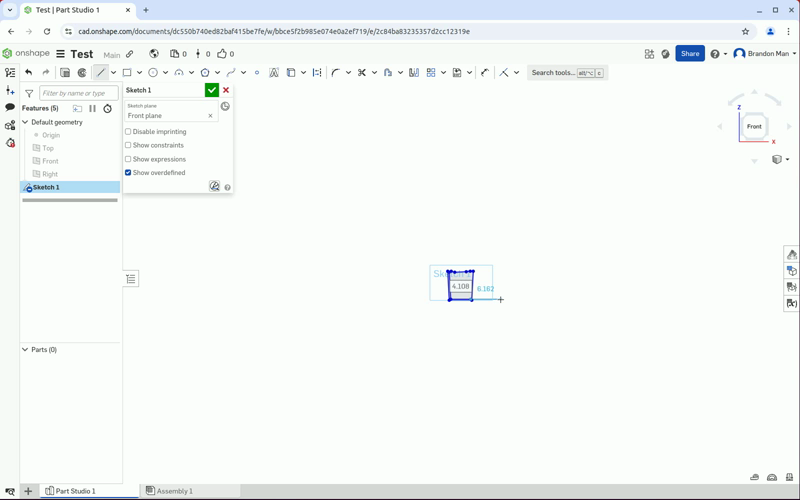
mouse_move(472, 272)
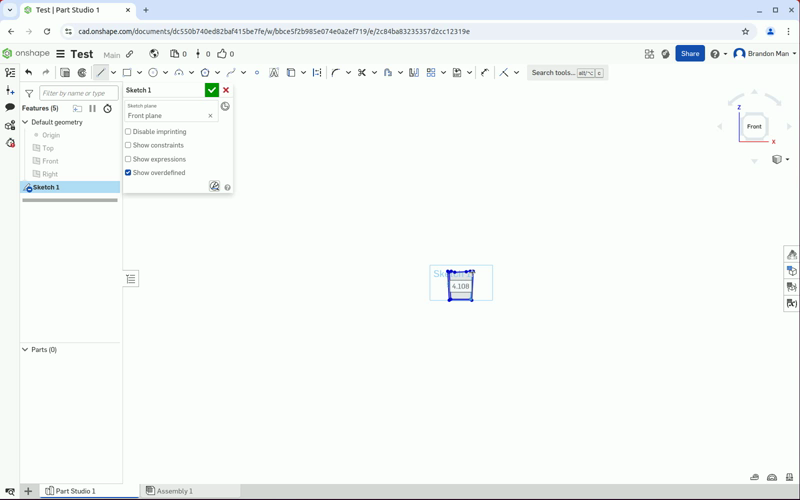
scroll(6)
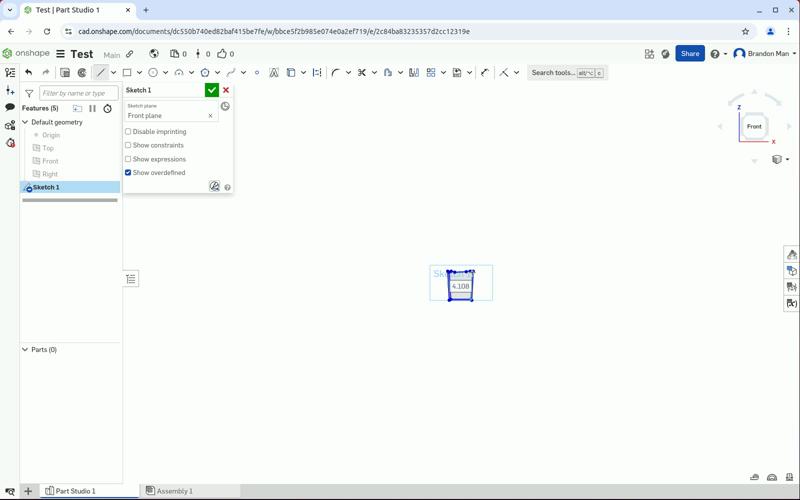
scroll(6)
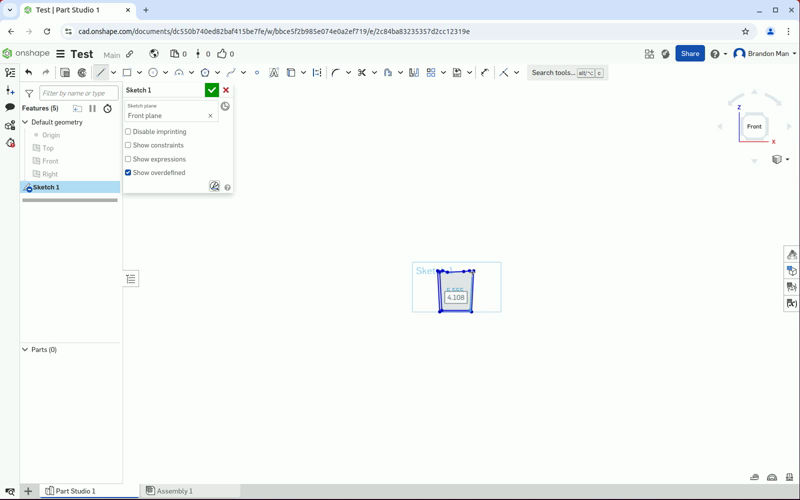
scroll(6)
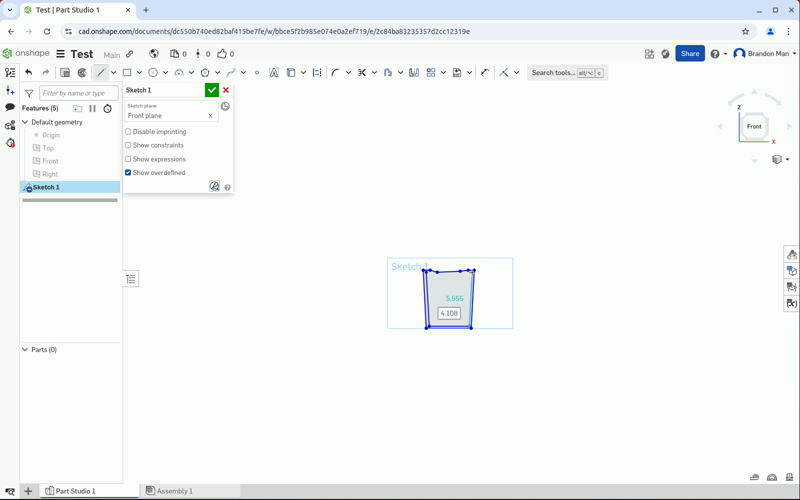
scroll(6)
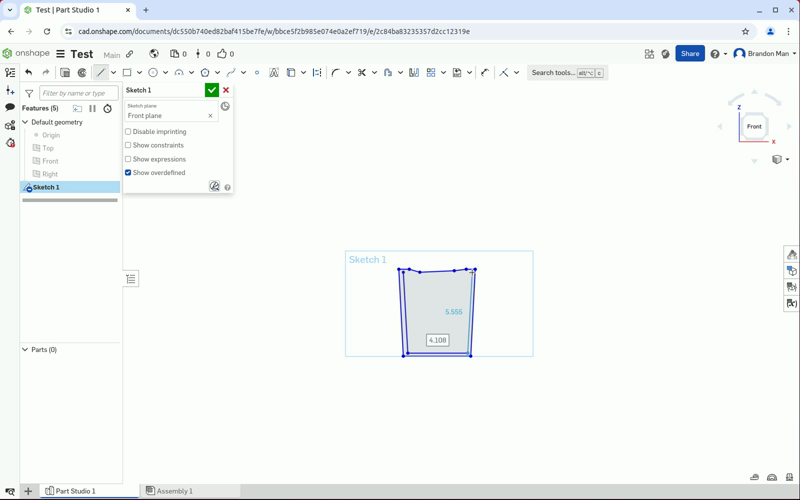
scroll(6)
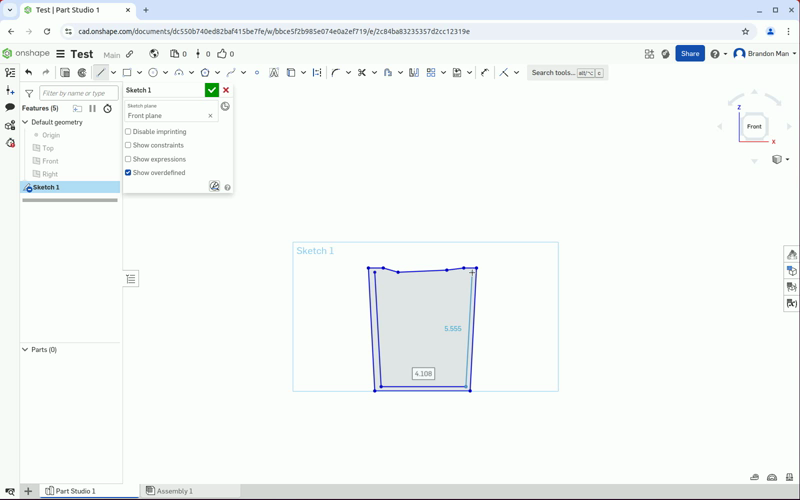
scroll(6)
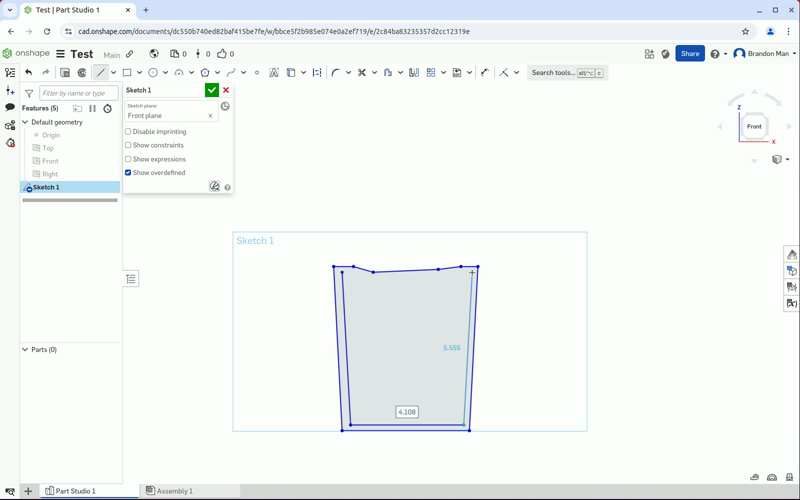
scroll(6)
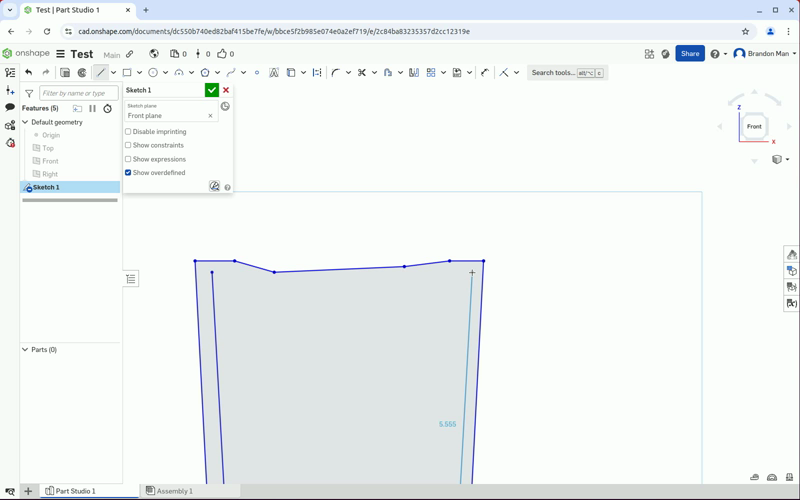
click(472, 272)
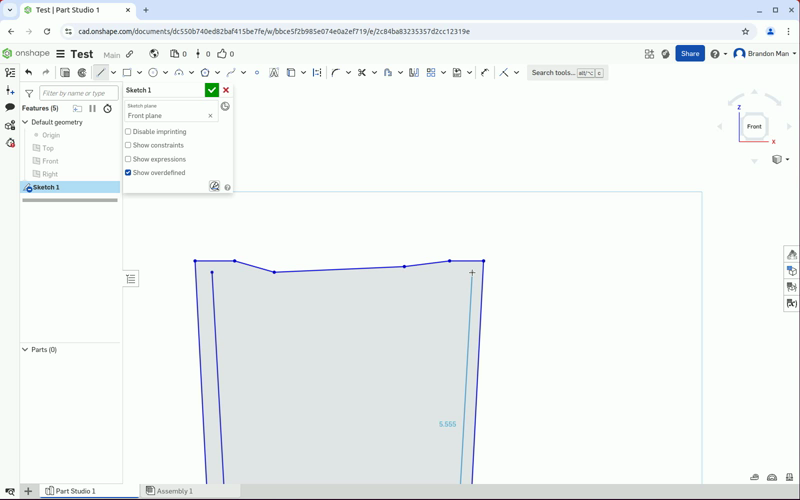
scroll(-6)
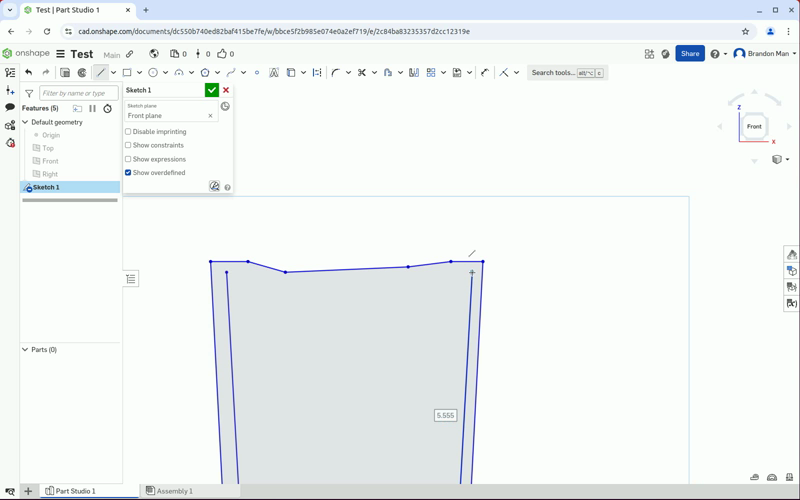
scroll(-6)
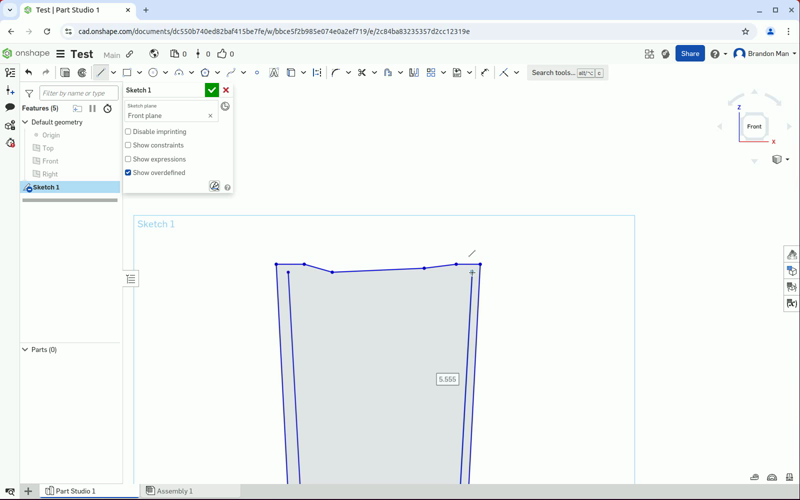
scroll(-6)
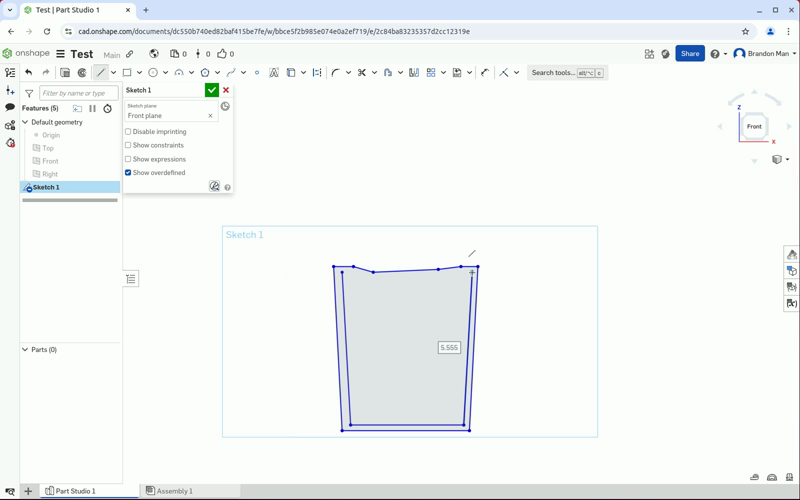
scroll(-6)
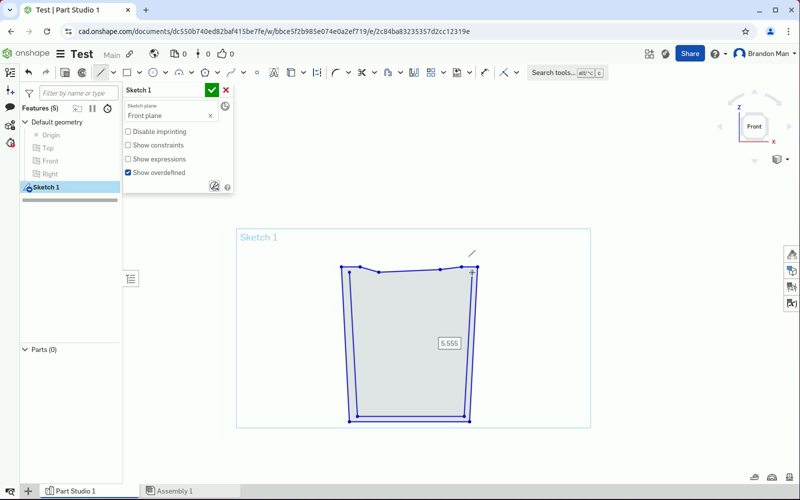
scroll(-6)
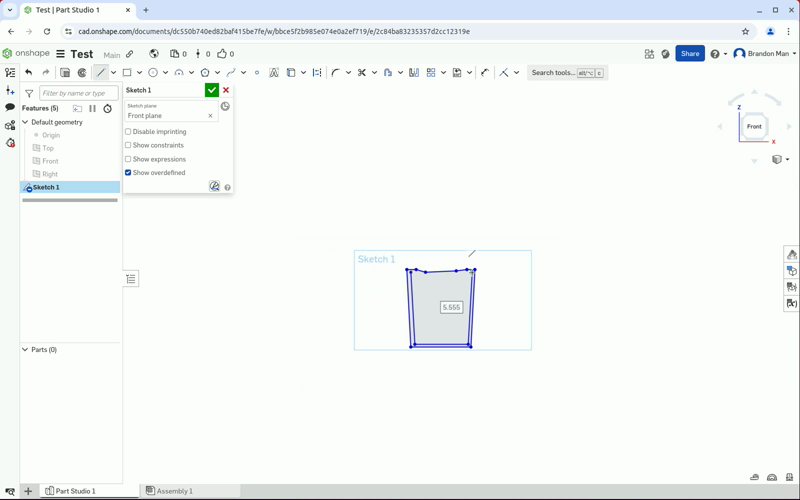
scroll(-6)
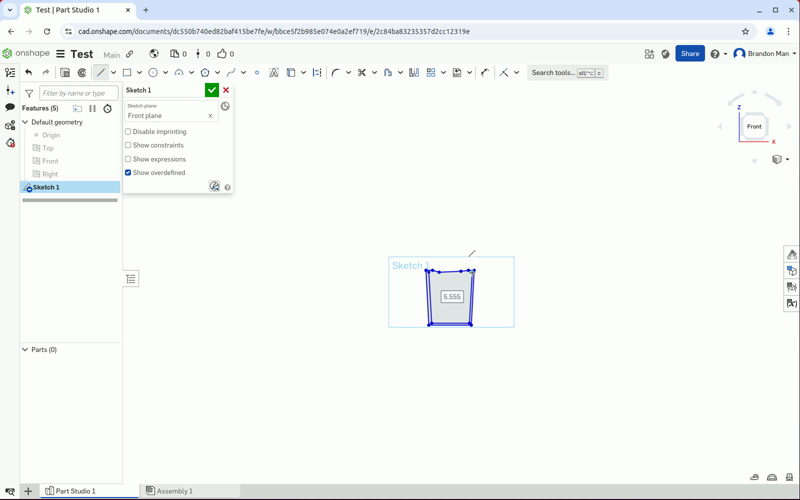
scroll(-6)
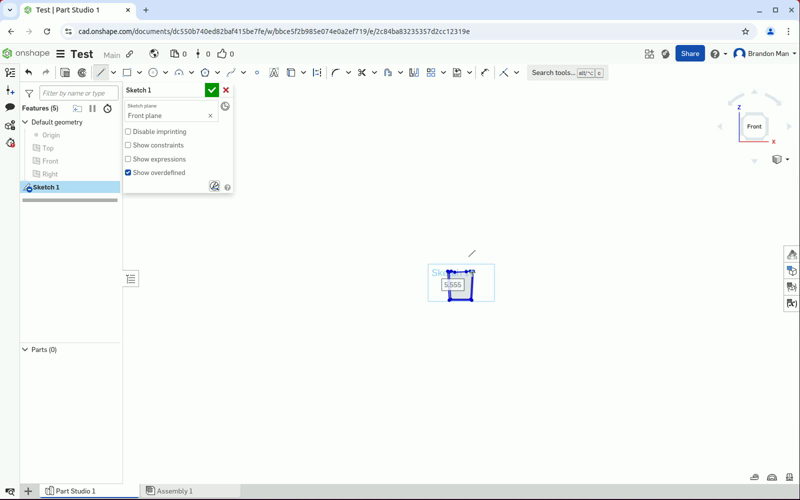
key_up(shift)
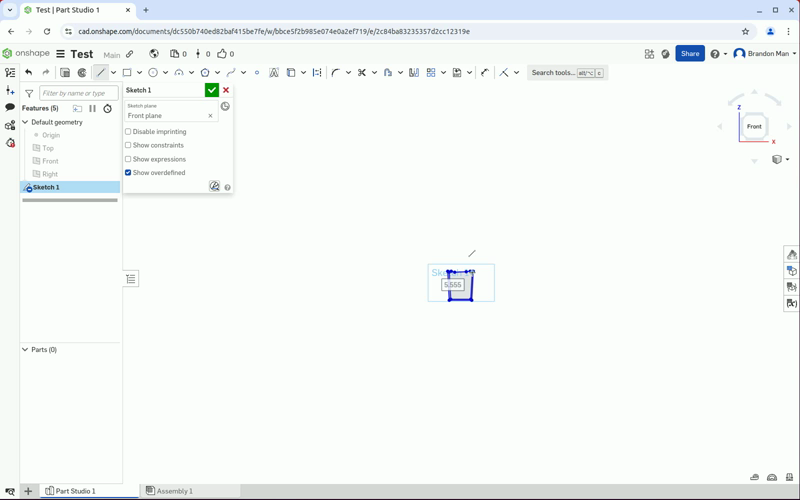
key_down(shift)
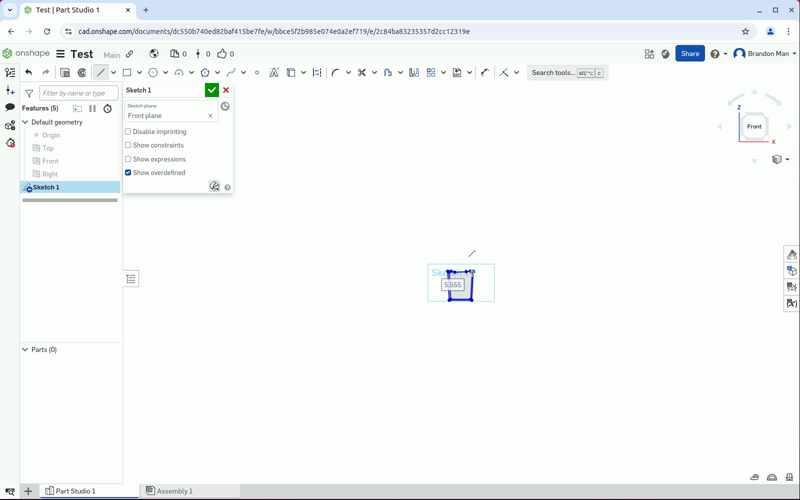
mouse_move(502, 272)
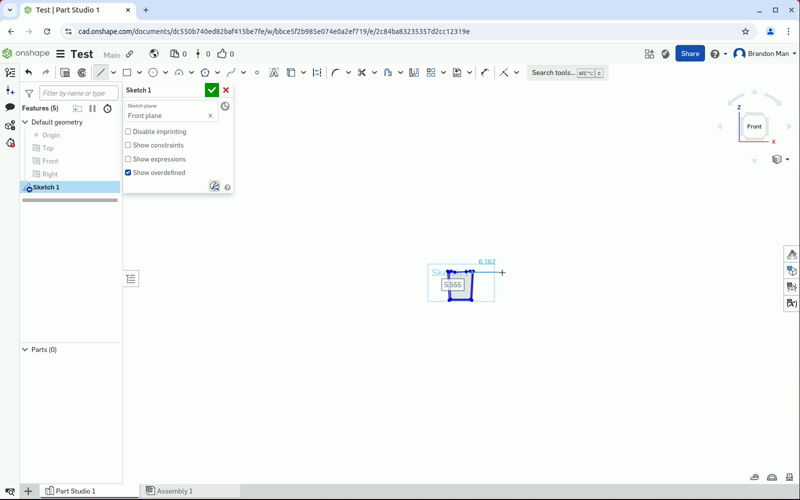
mouse_move(470, 272)
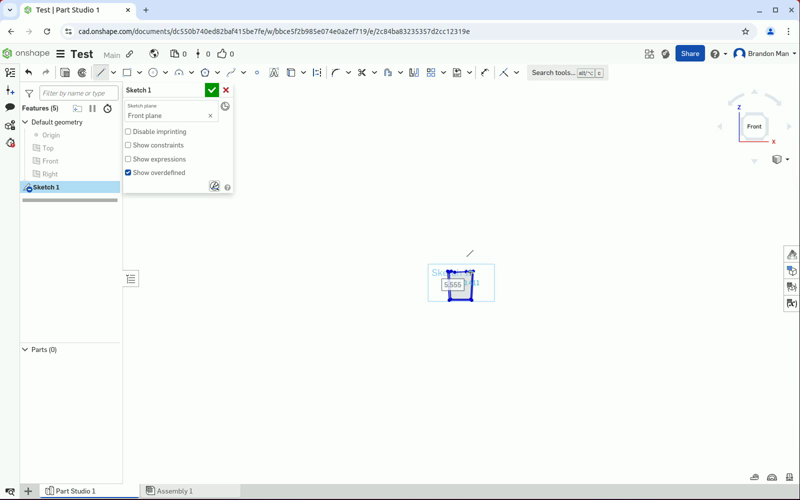
scroll(6)
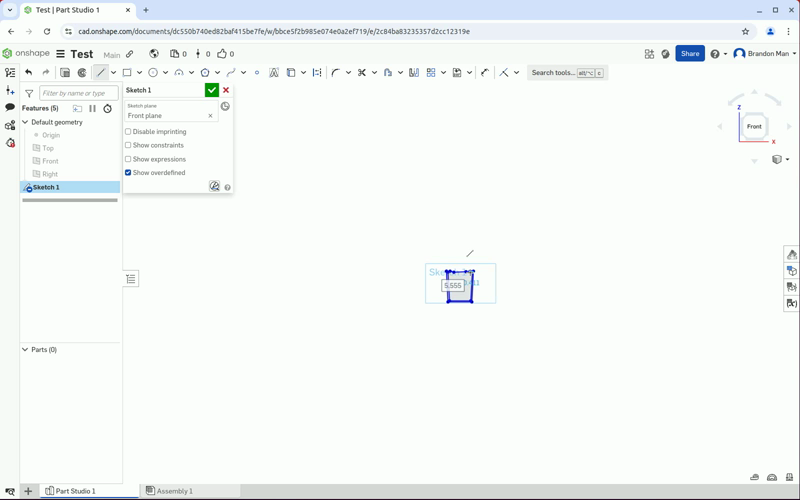
scroll(6)
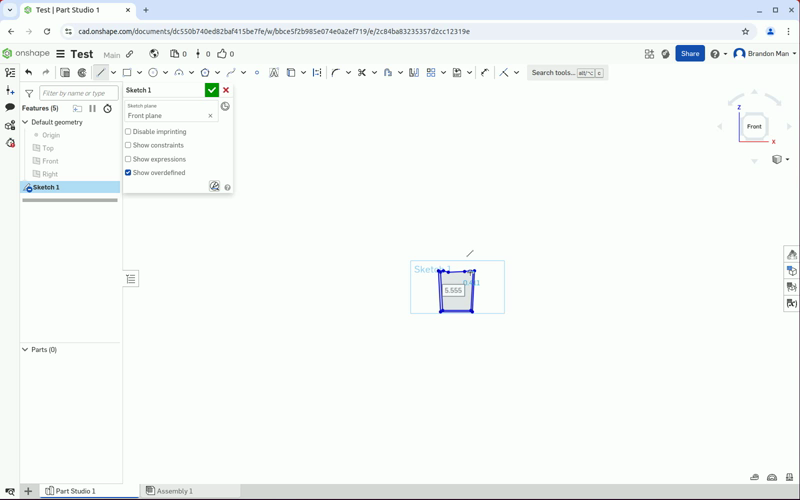
scroll(6)
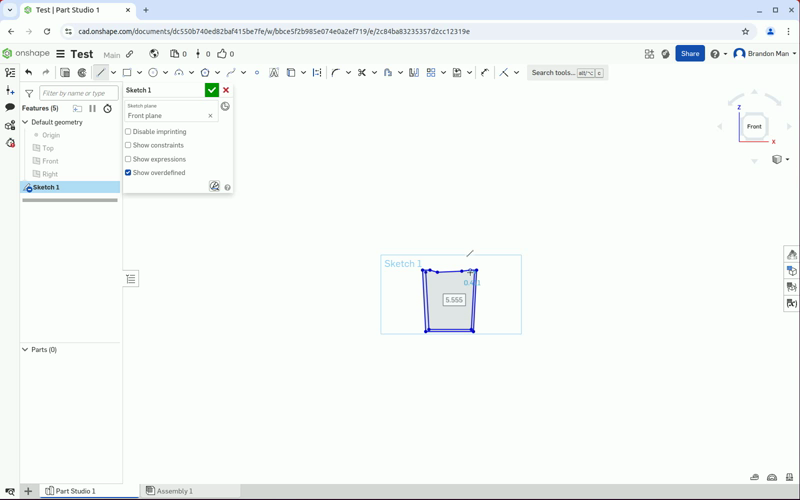
scroll(6)
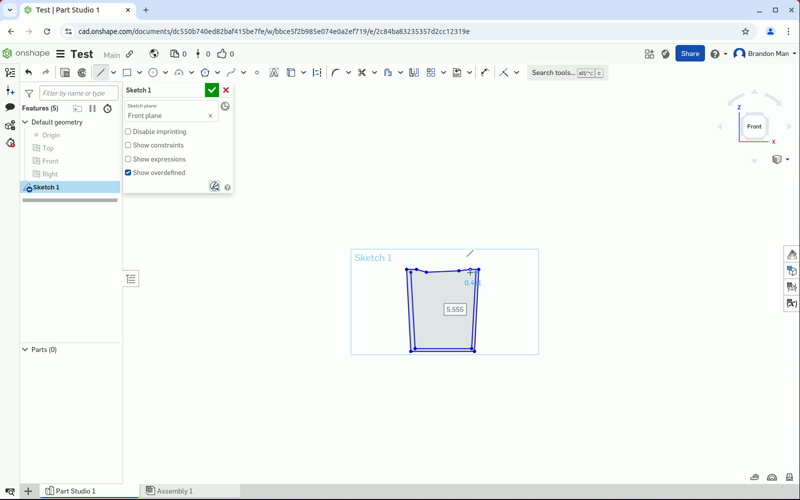
scroll(6)
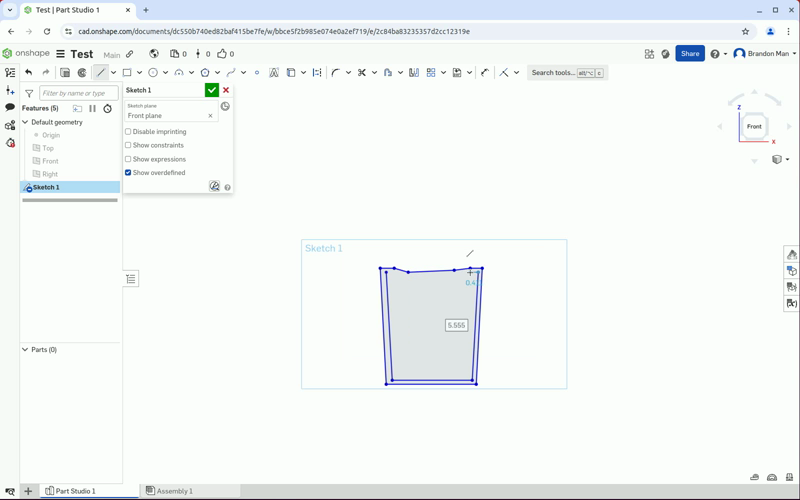
scroll(6)
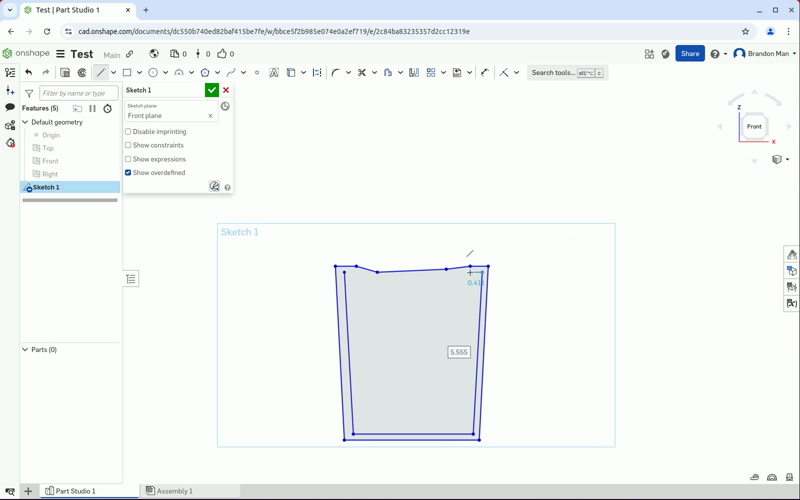
scroll(6)
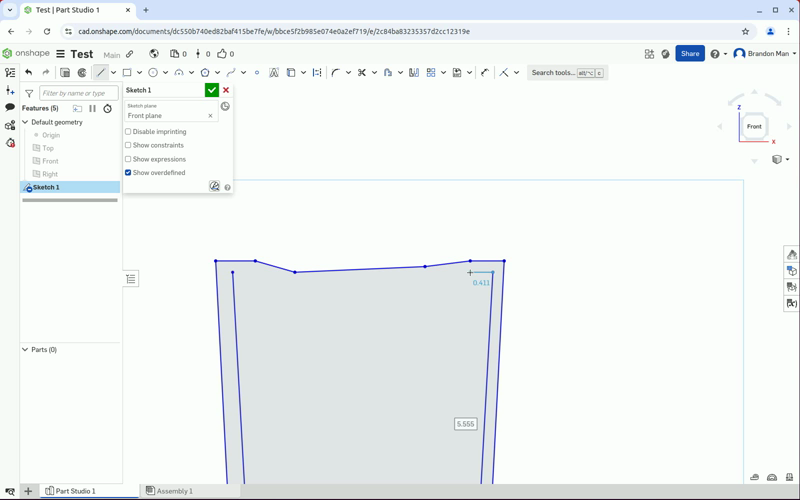
click(470, 272)
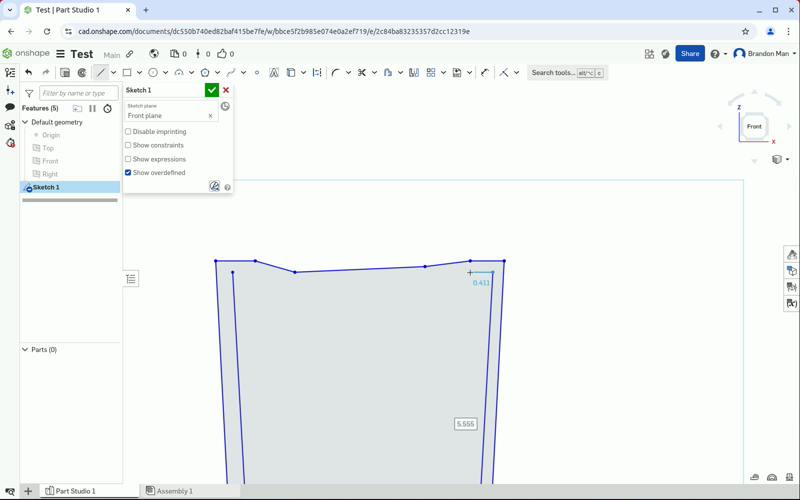
scroll(-6)
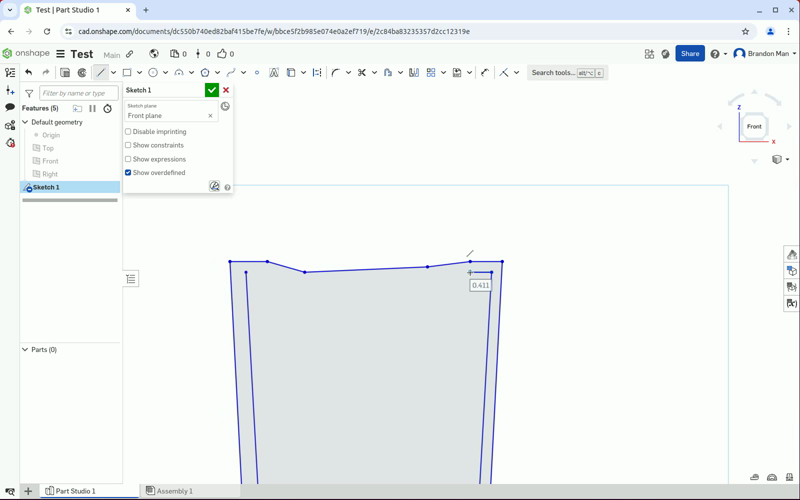
scroll(-6)
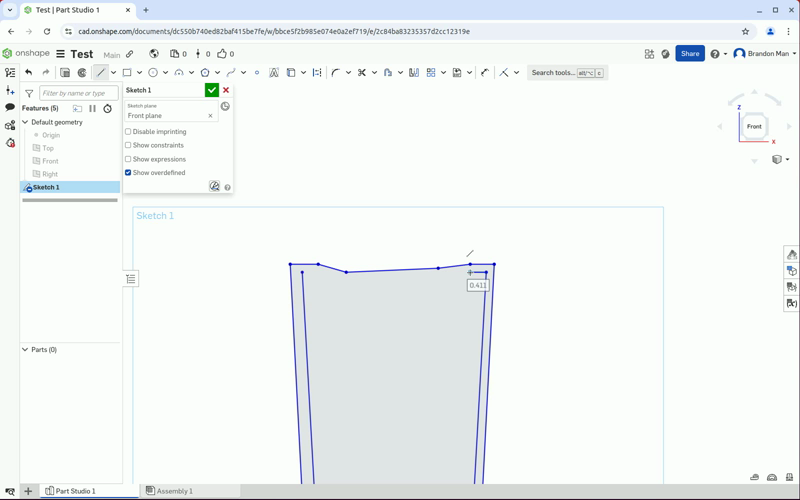
scroll(-6)
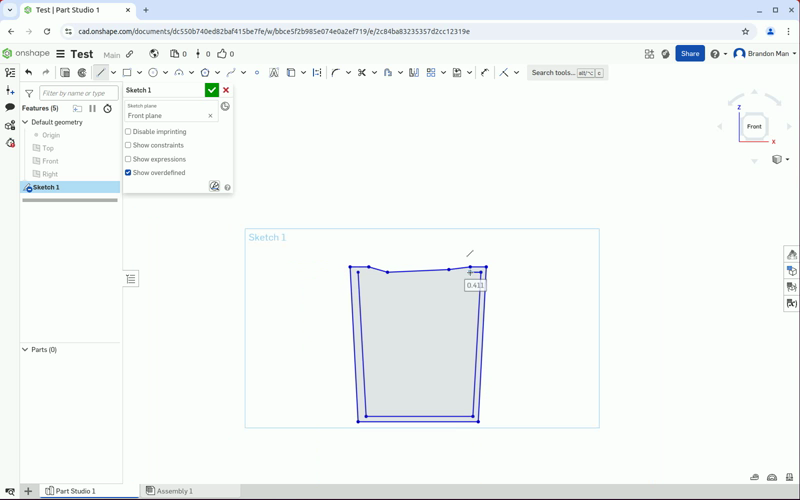
scroll(-6)
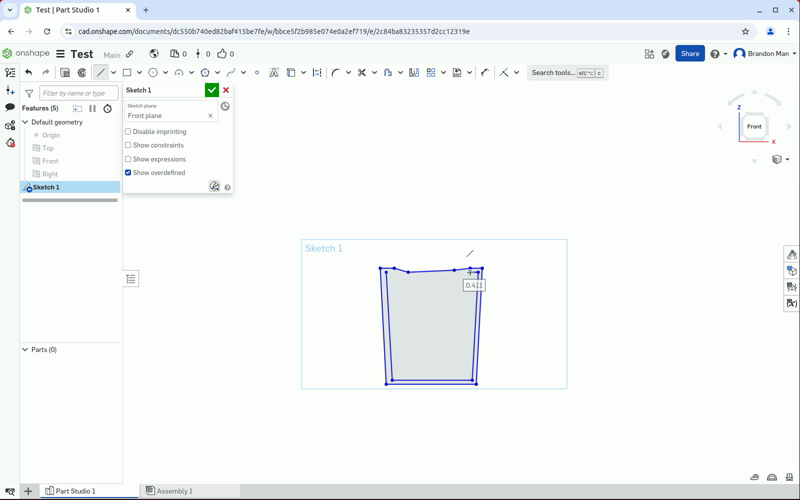
scroll(-6)
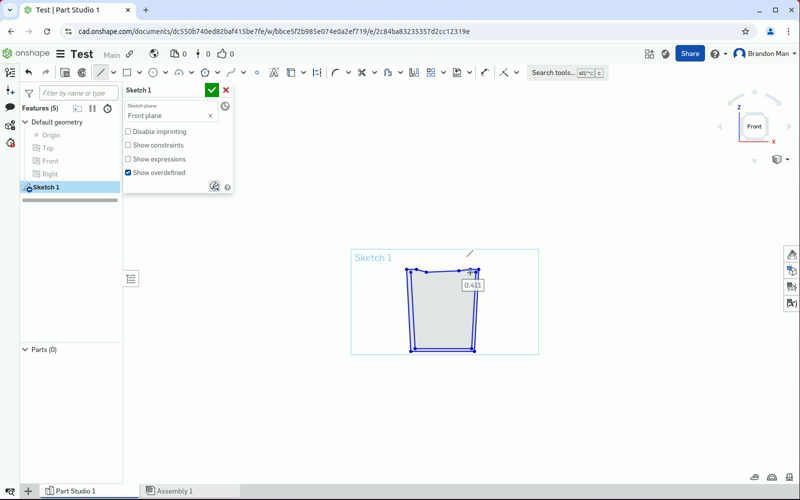
scroll(-6)
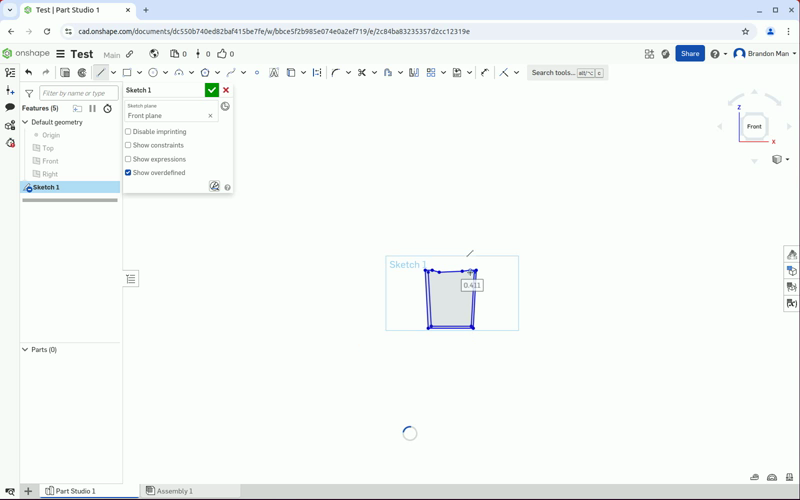
scroll(-6)
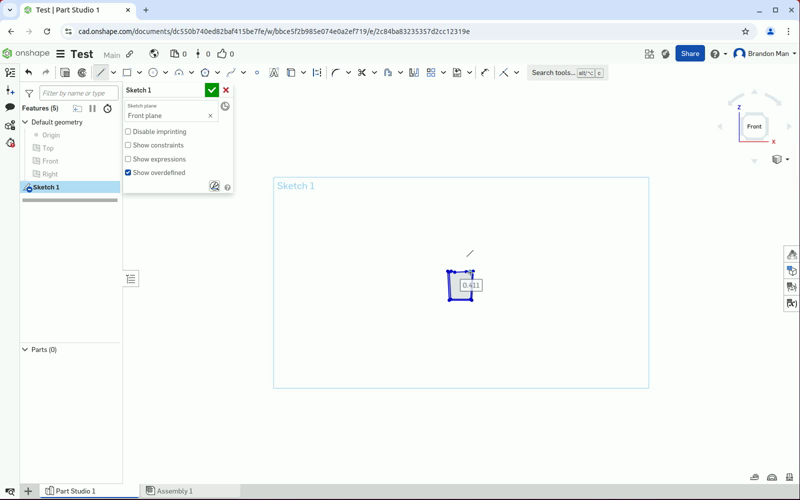
key_up(shift)
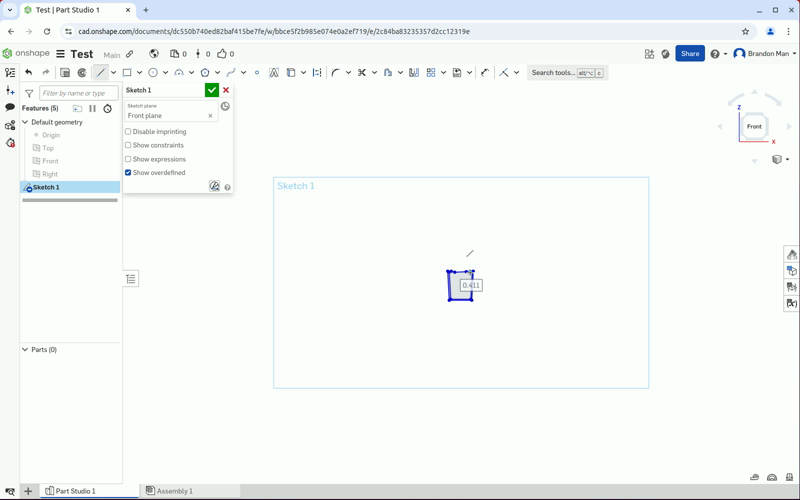
key_down(shift)
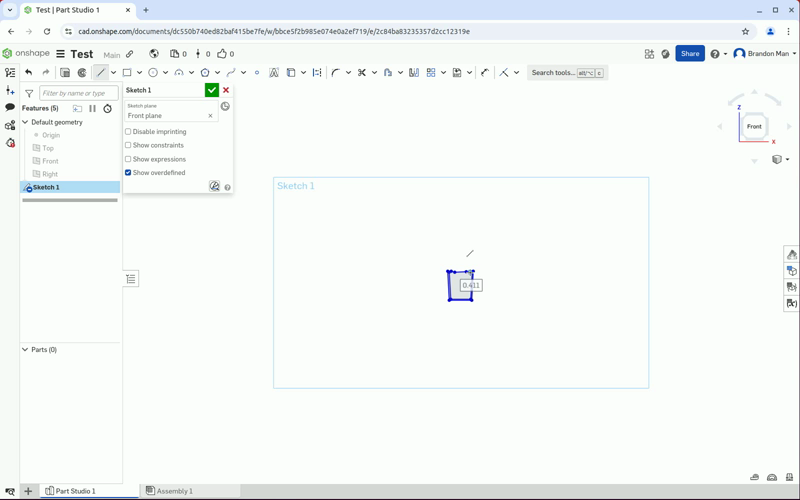
mouse_move(500, 272)
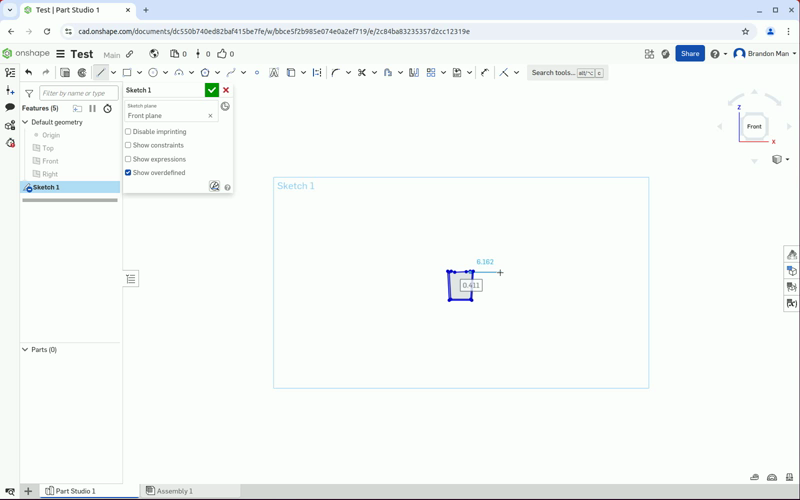
mouse_move(466, 273)
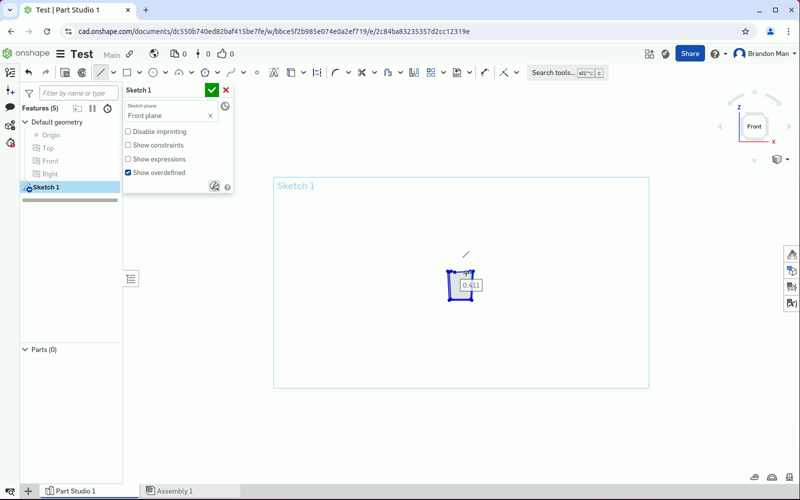
scroll(6)
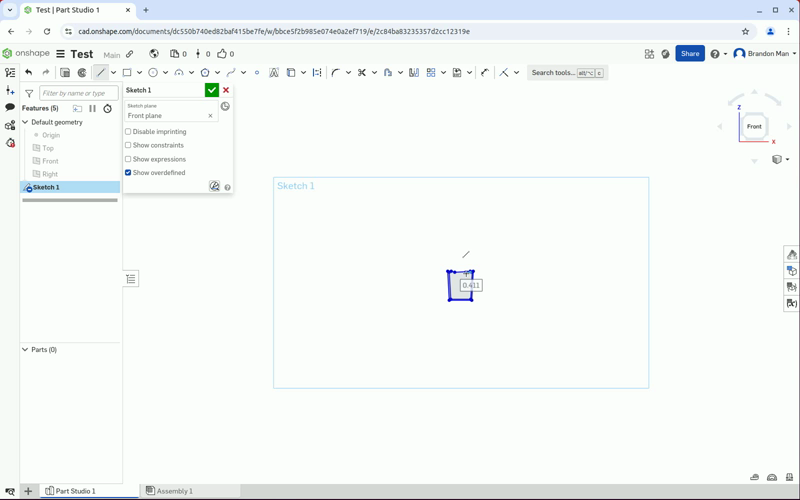
scroll(6)
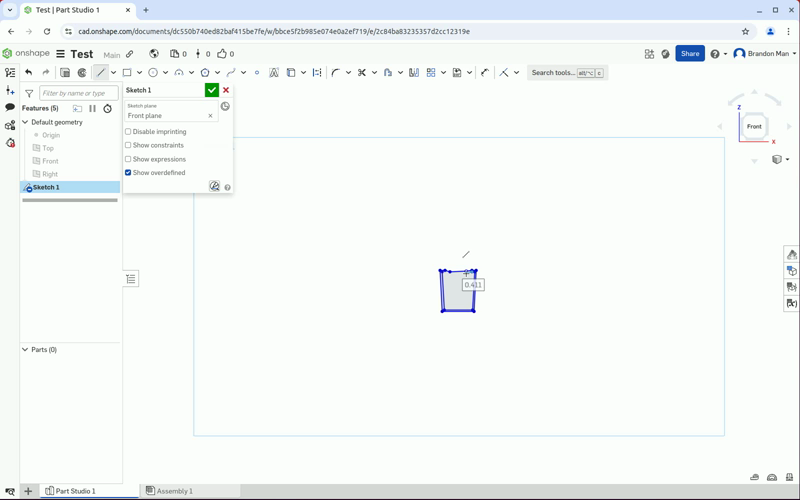
scroll(6)
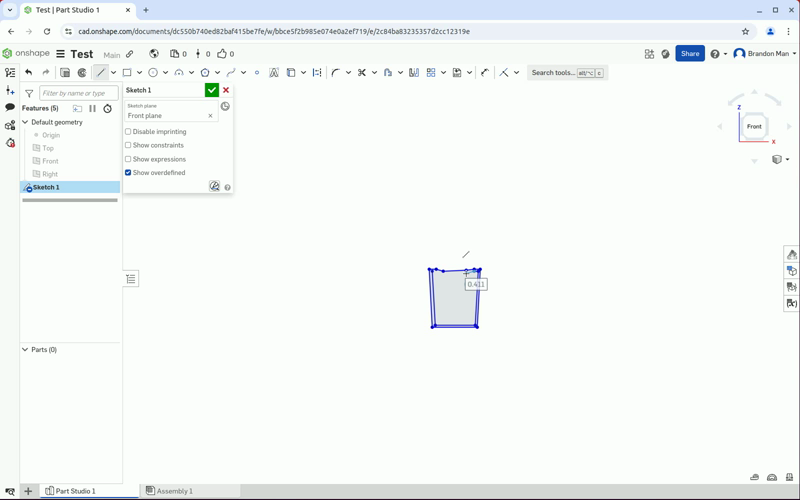
scroll(6)
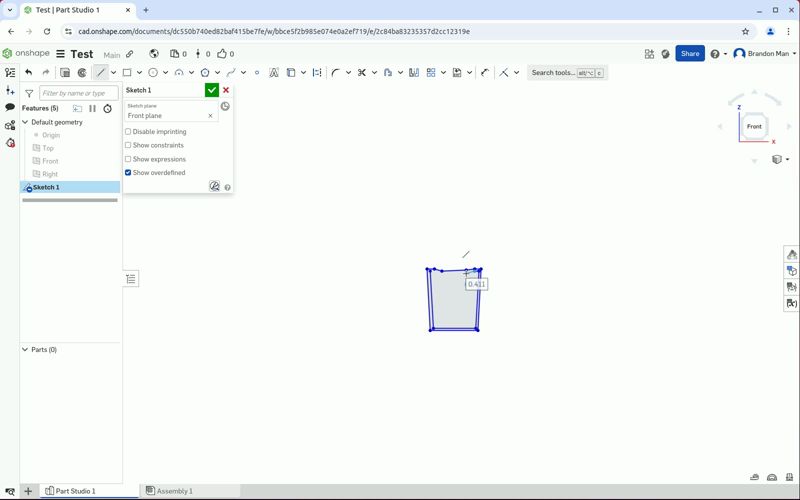
scroll(6)
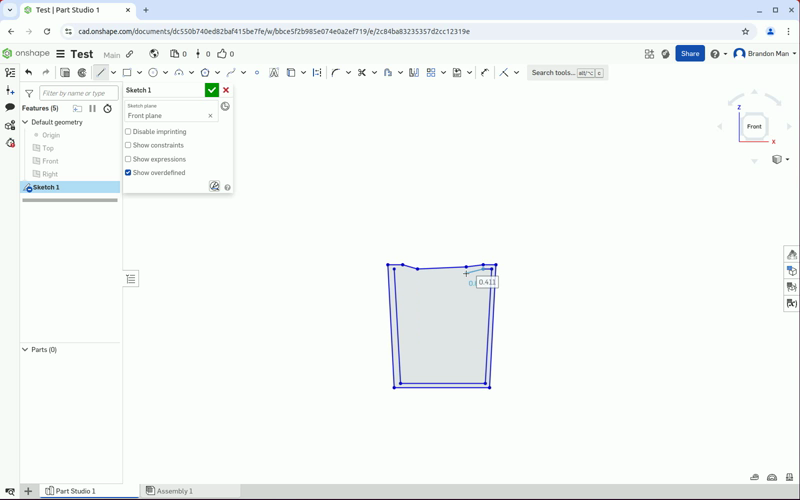
scroll(6)
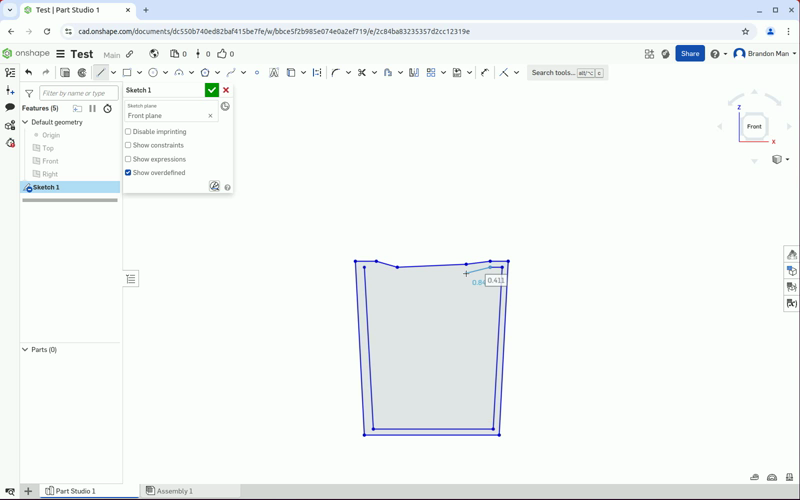
scroll(6)
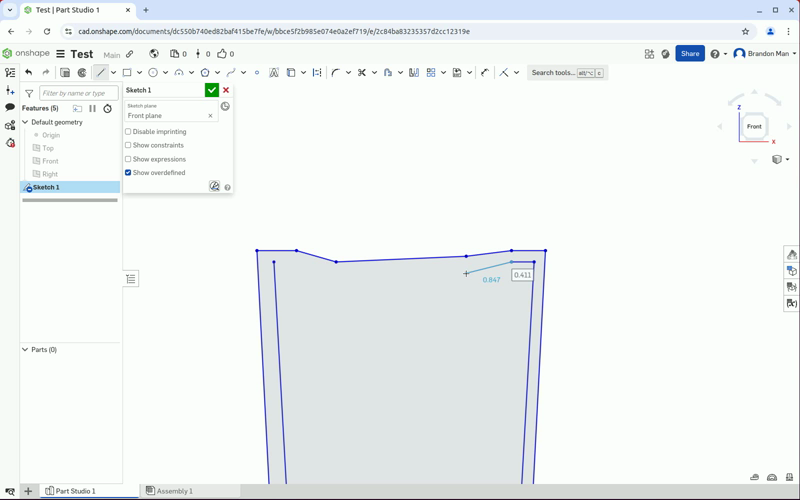
click(466, 273)
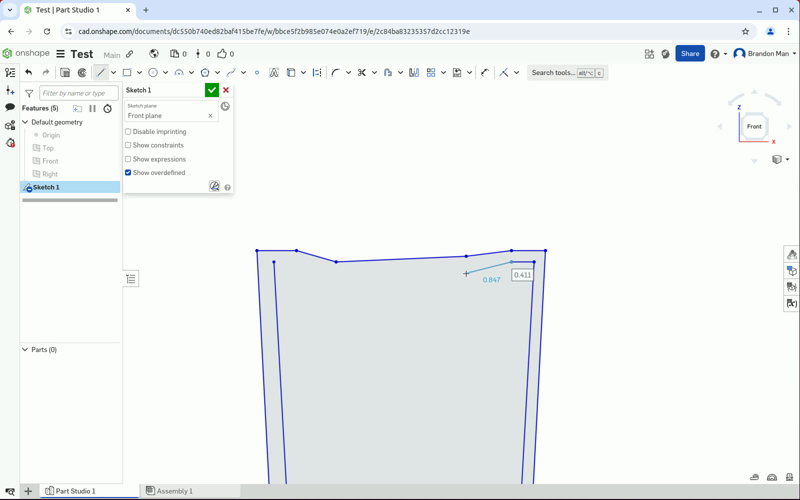
scroll(-6)
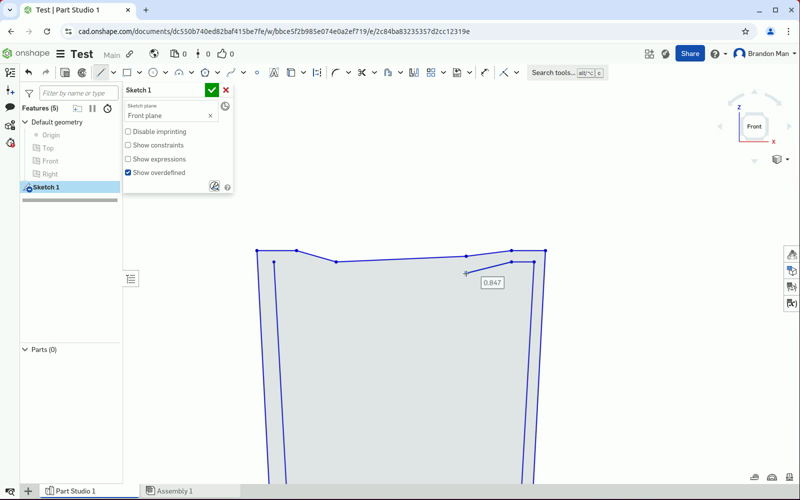
scroll(-6)
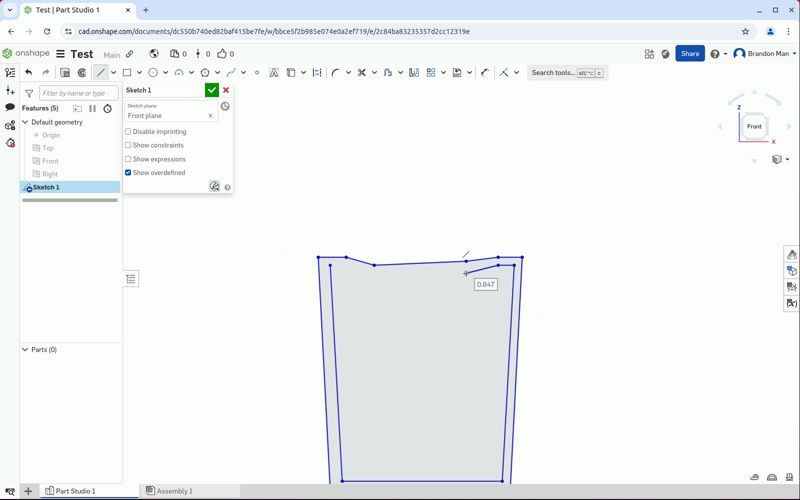
scroll(-6)
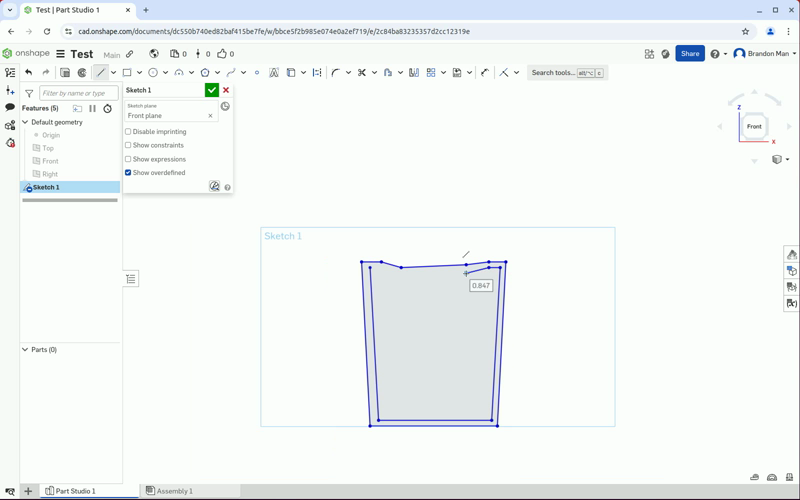
scroll(-6)
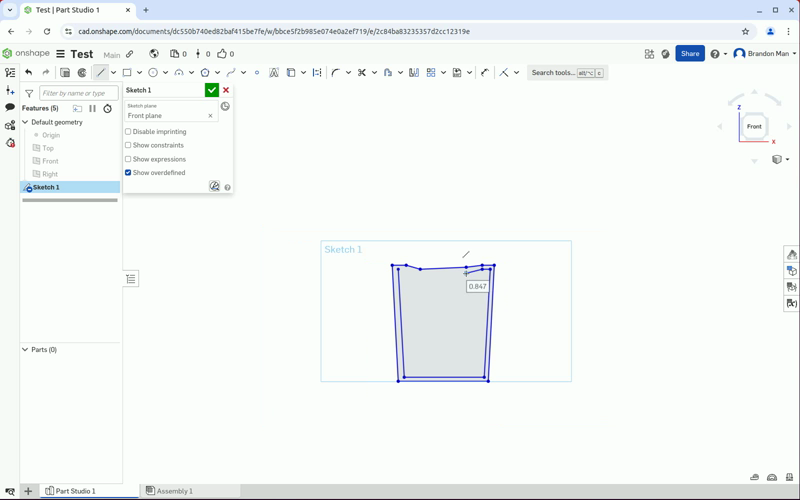
scroll(-6)
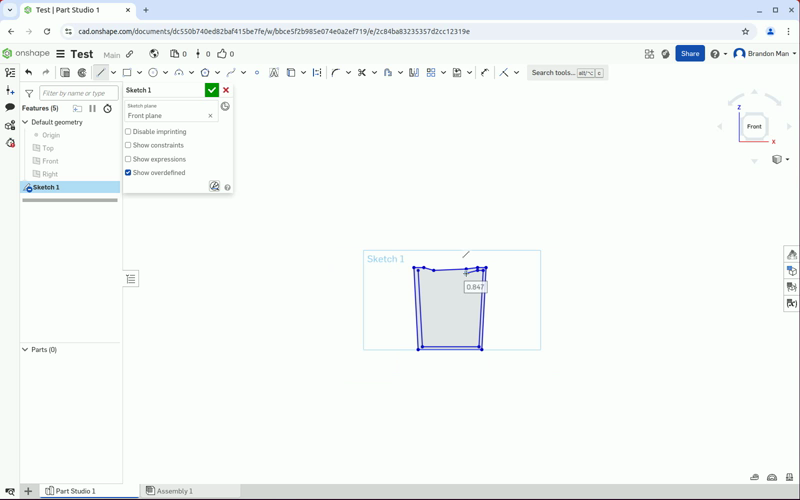
scroll(-6)
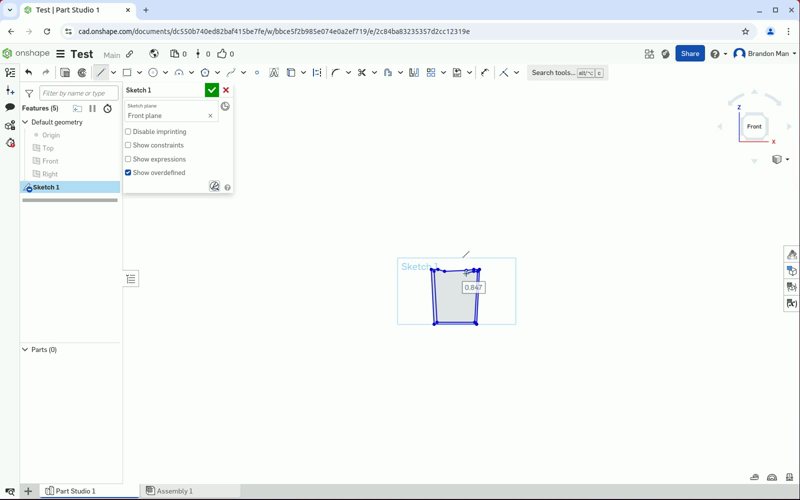
scroll(-6)
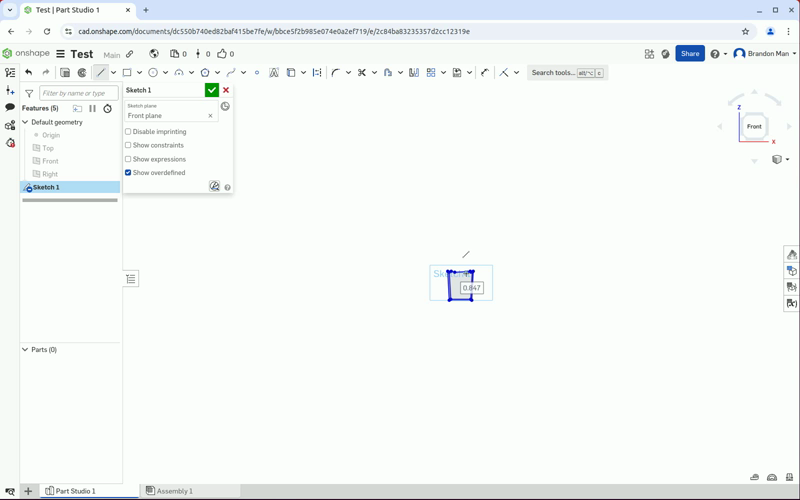
key_up(shift)
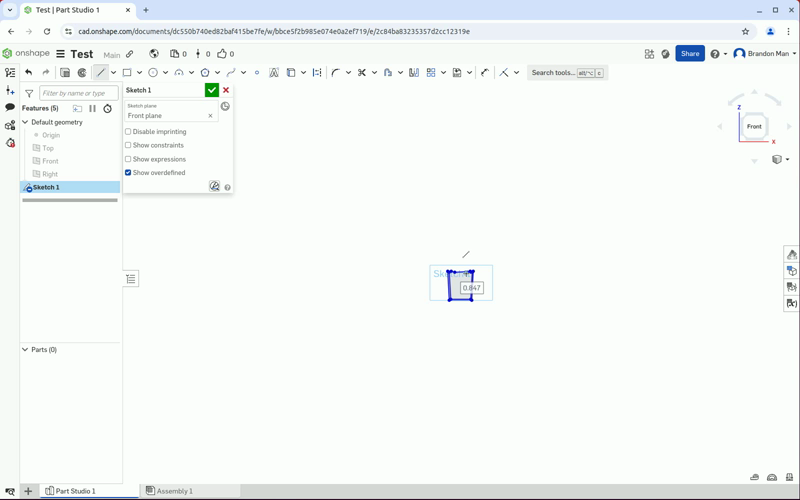
key_down(shift)
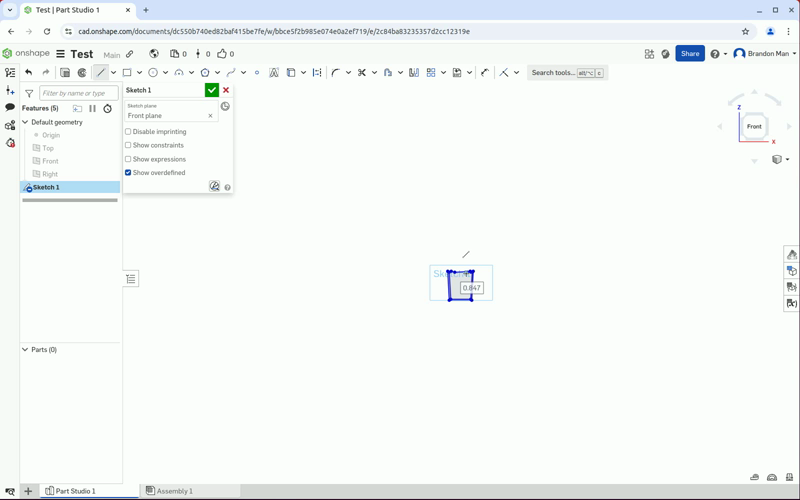
mouse_move(496, 273)
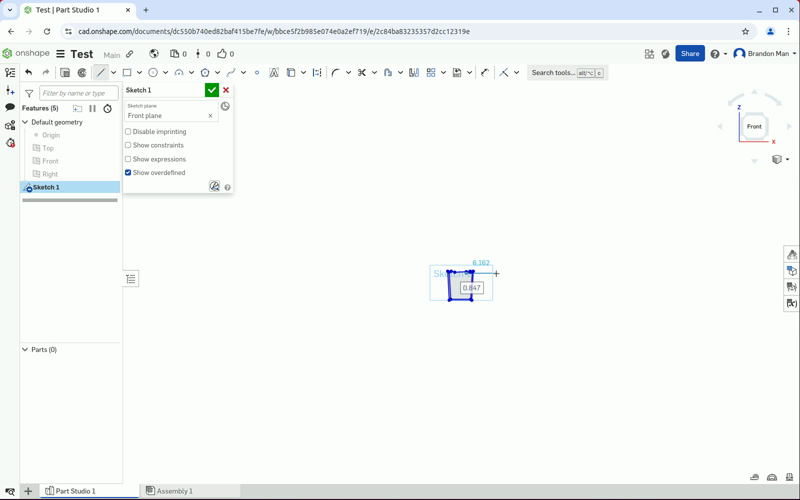
mouse_move(454, 273)
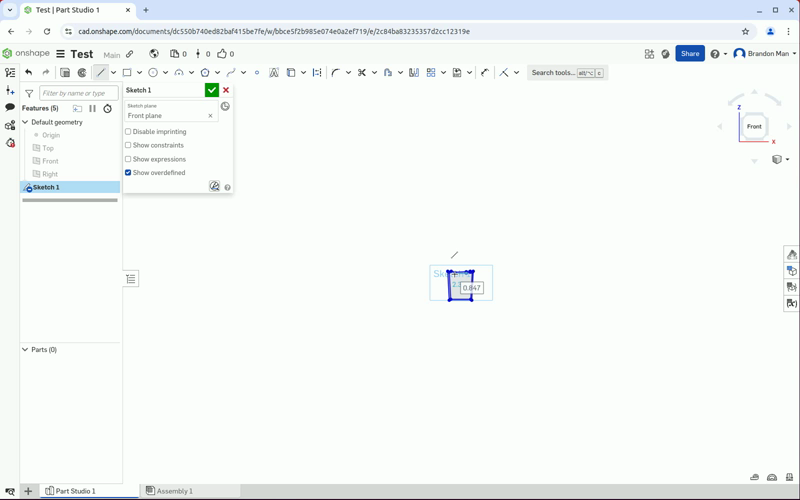
scroll(6)
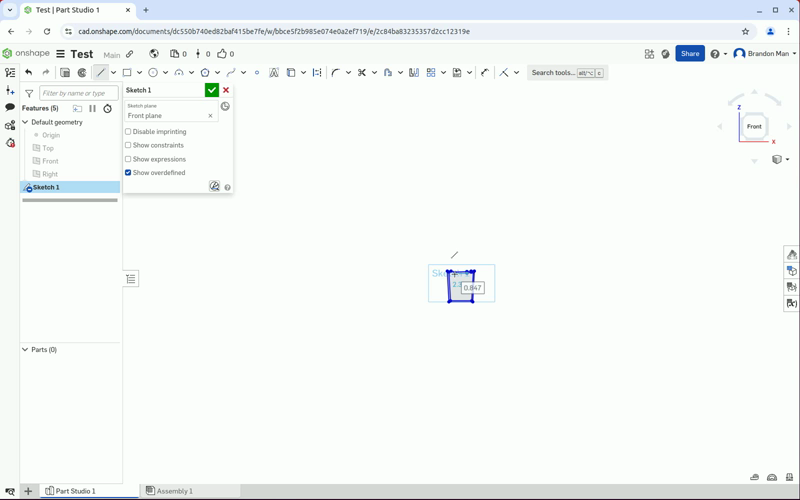
scroll(6)
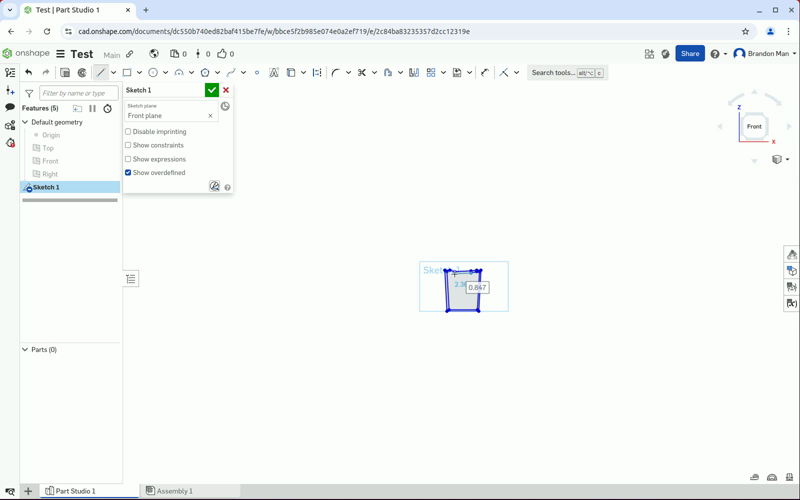
scroll(6)
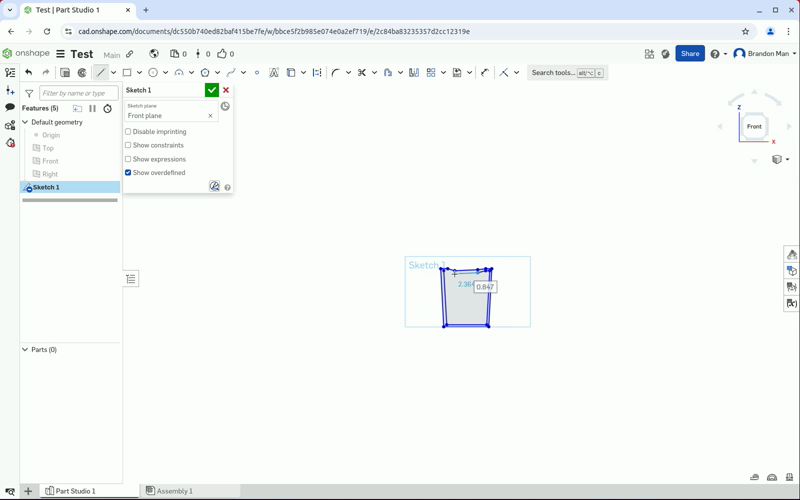
scroll(6)
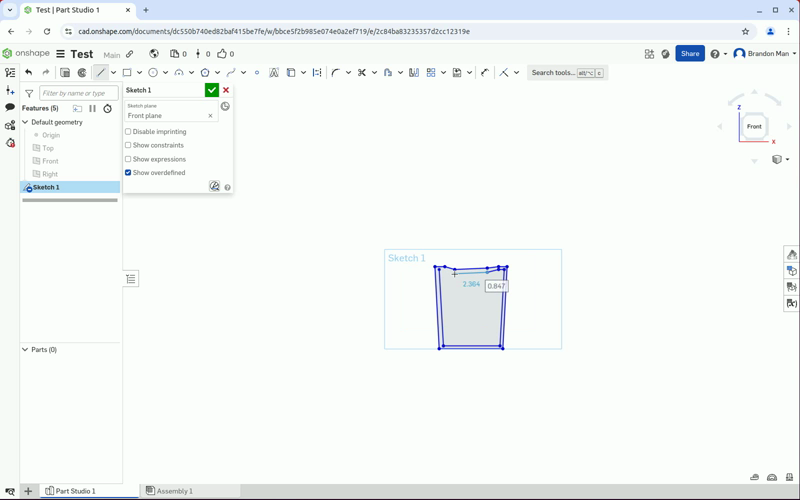
scroll(6)
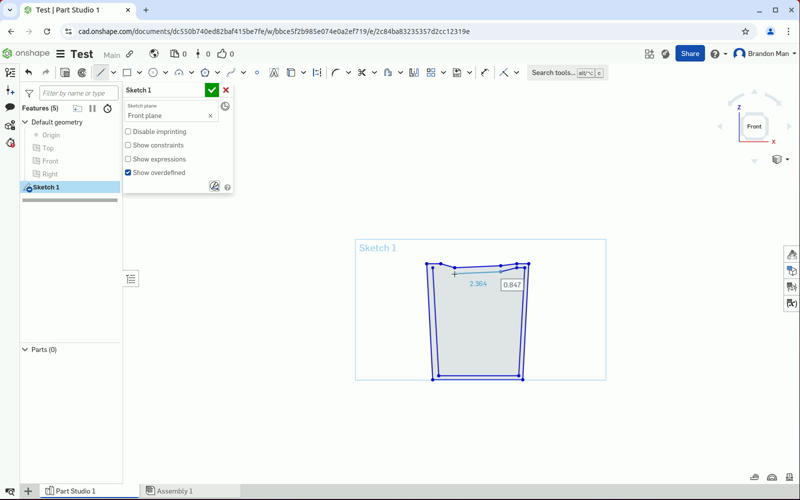
scroll(6)
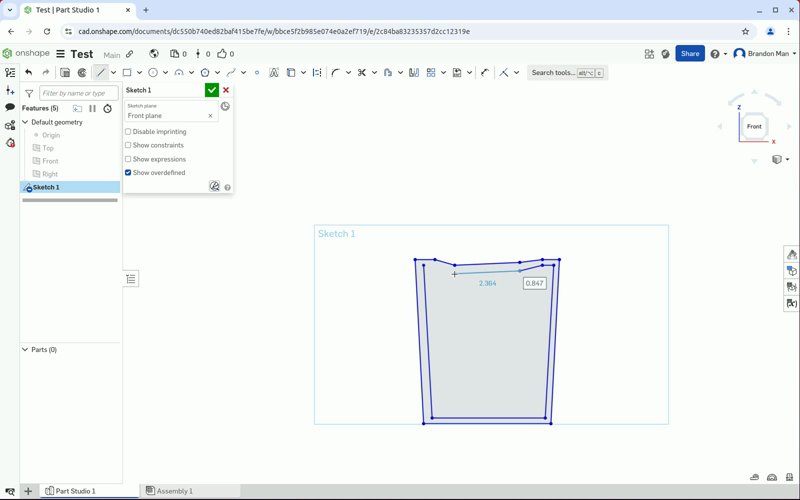
scroll(6)
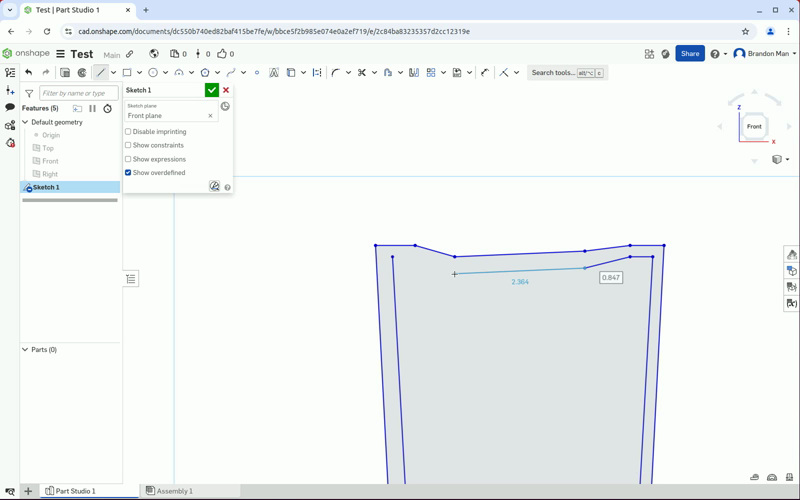
click(454, 273)
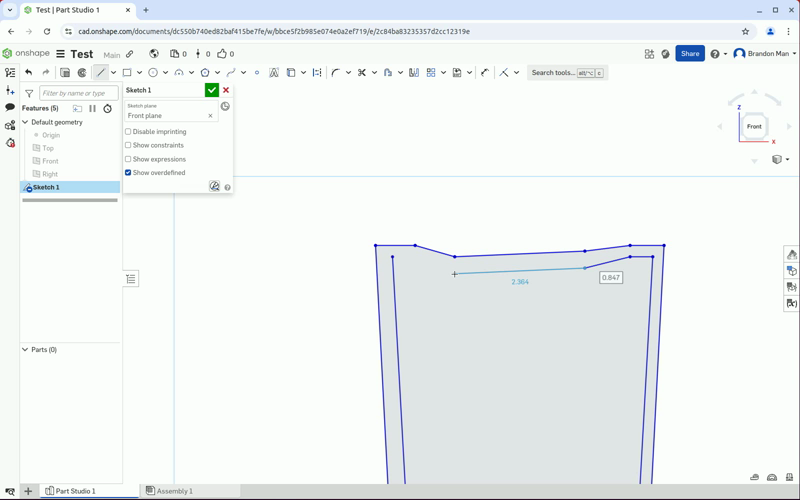
scroll(-6)
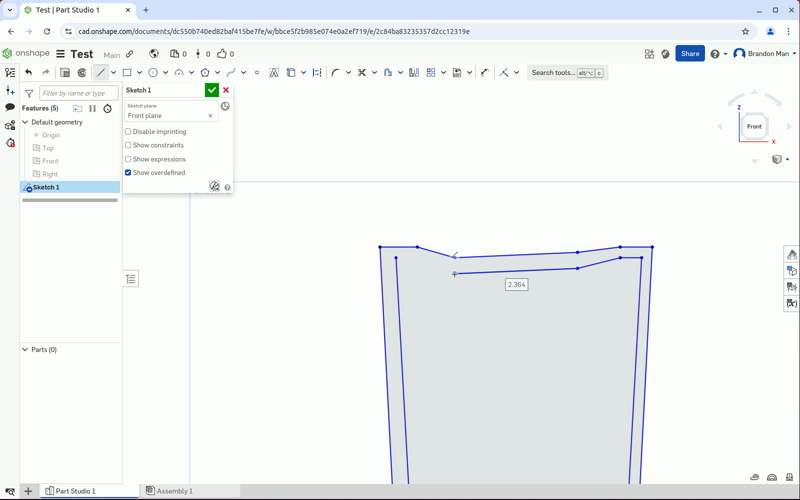
scroll(-6)
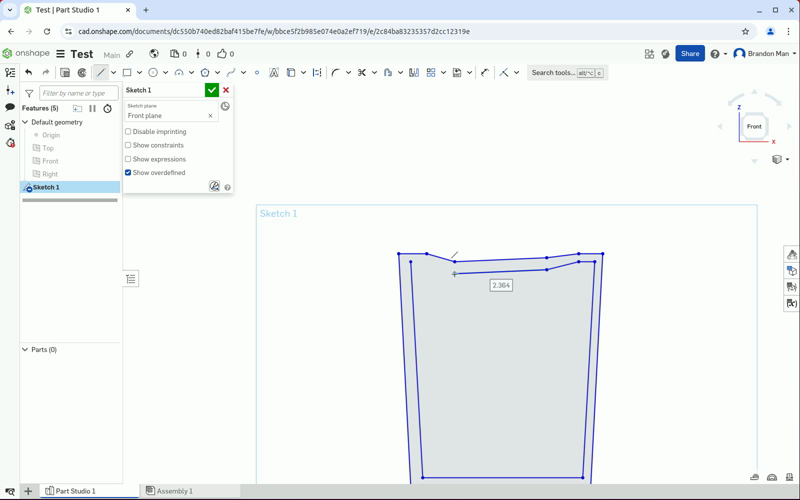
scroll(-6)
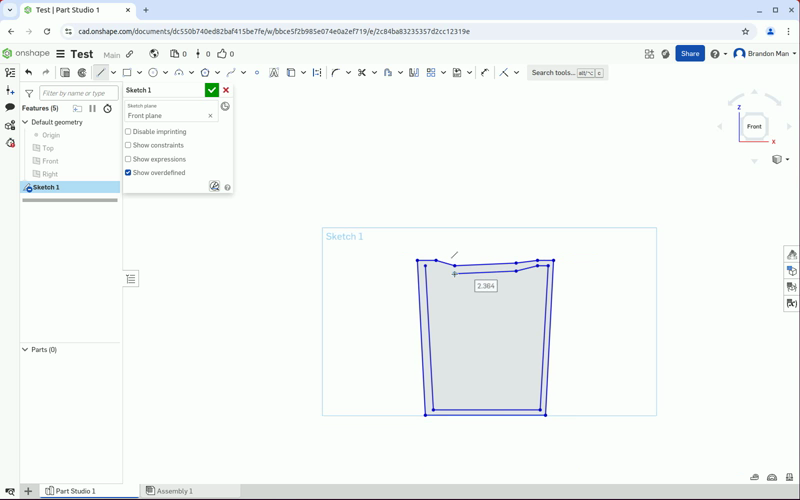
scroll(-6)
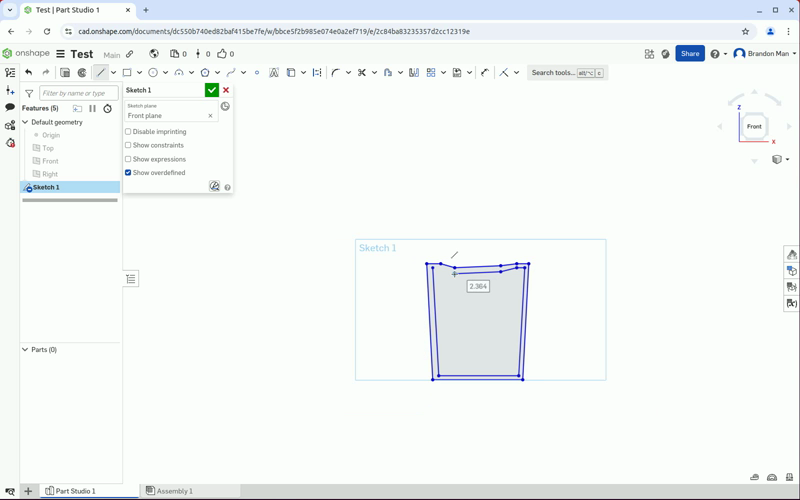
scroll(-6)
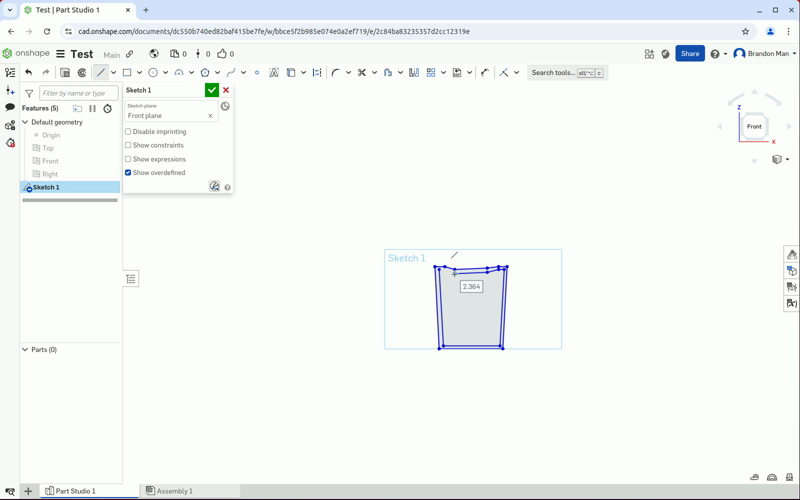
scroll(-6)
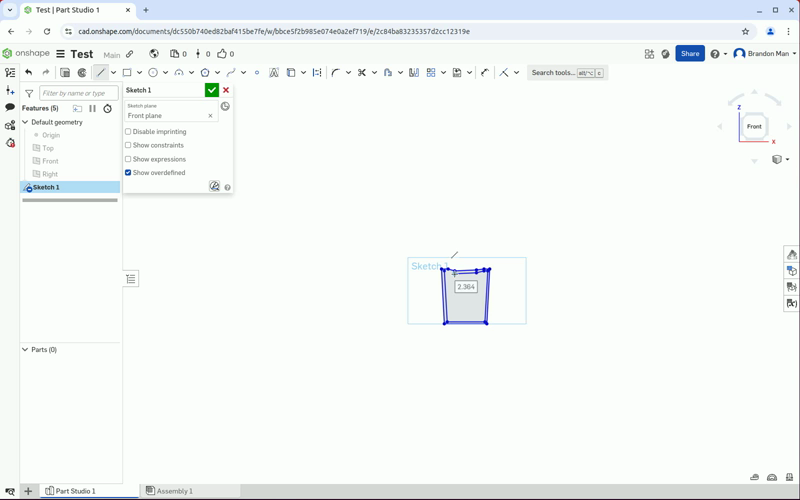
scroll(-6)
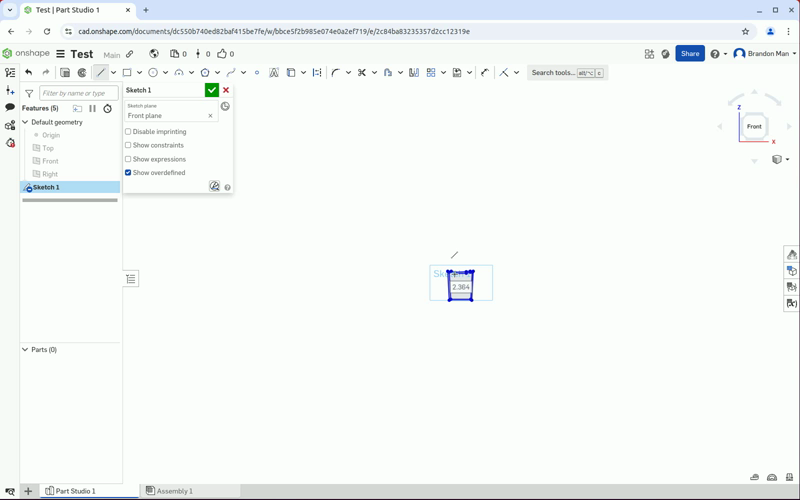
key_up(shift)
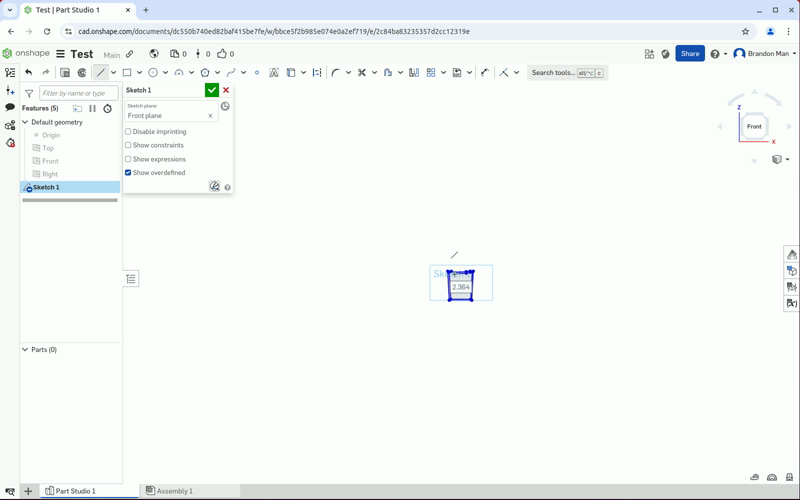
key_down(shift)
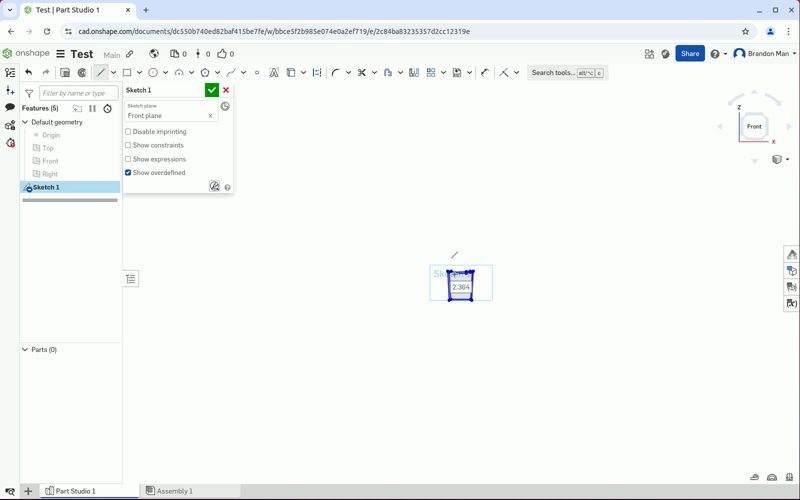
mouse_move(484, 273)
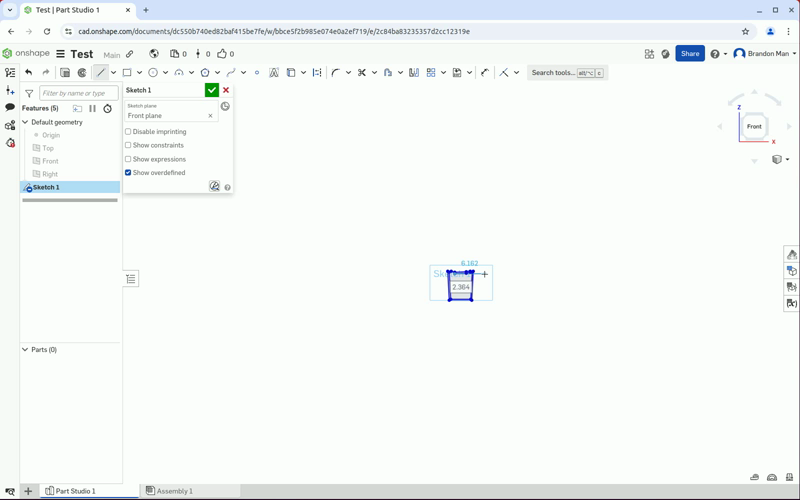
mouse_move(450, 272)
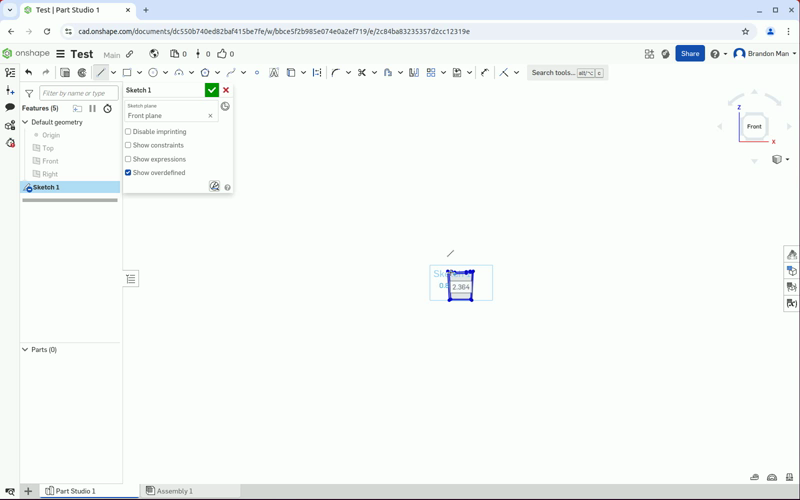
scroll(6)
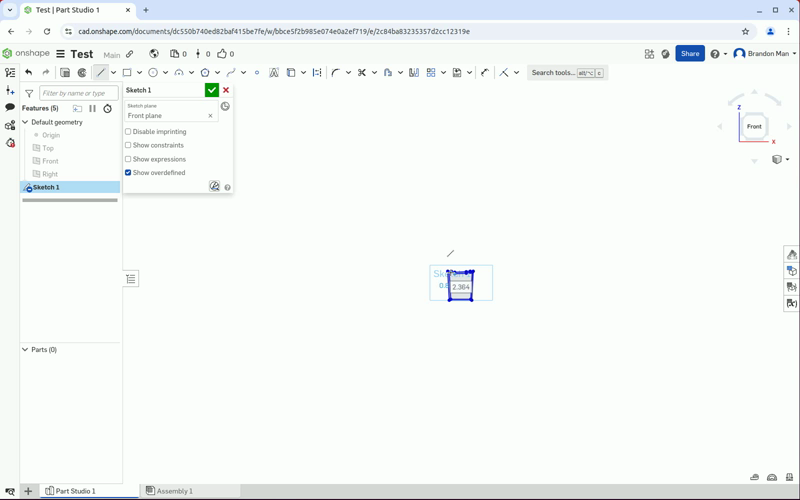
scroll(6)
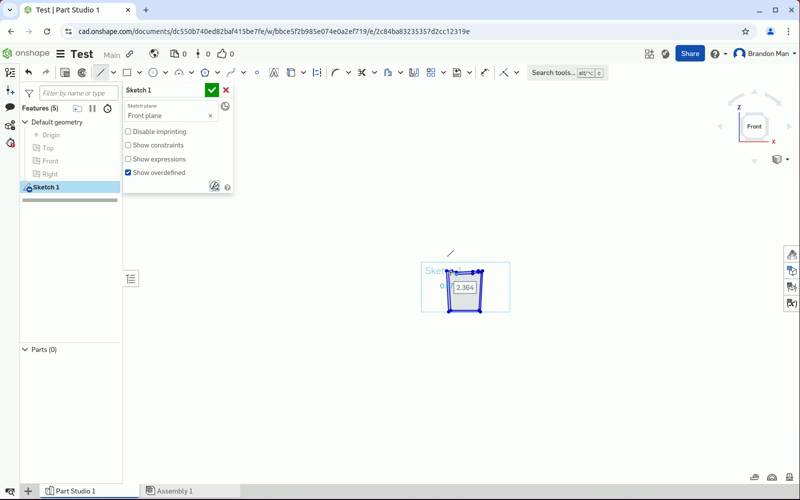
scroll(6)
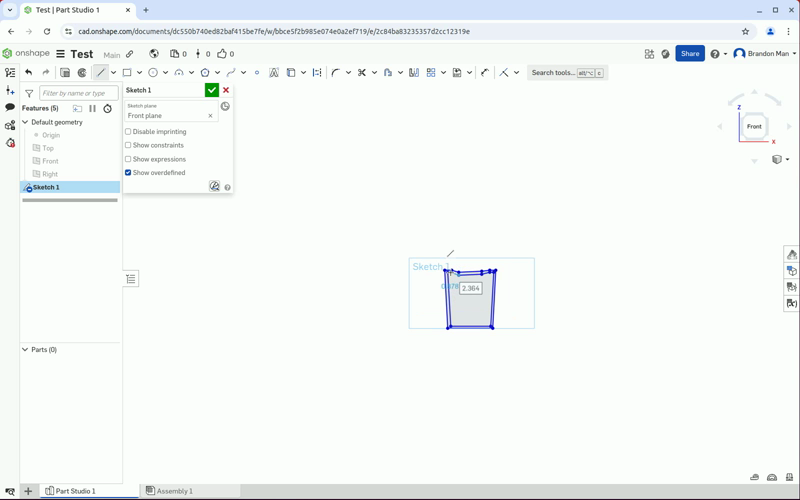
scroll(6)
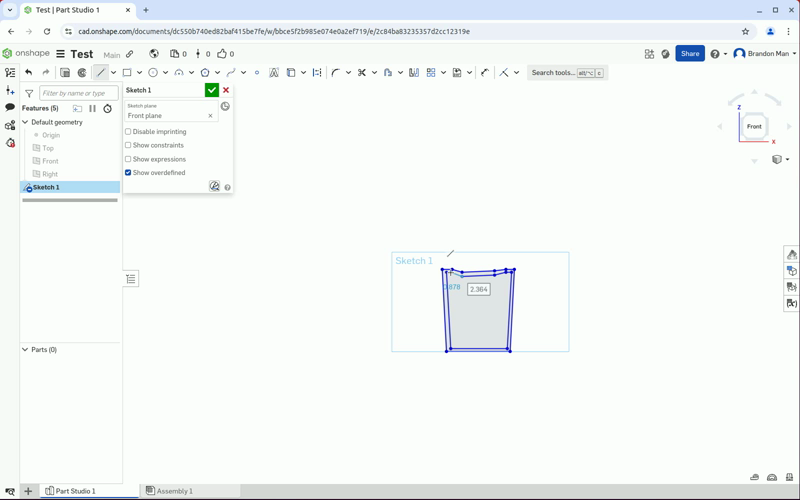
scroll(6)
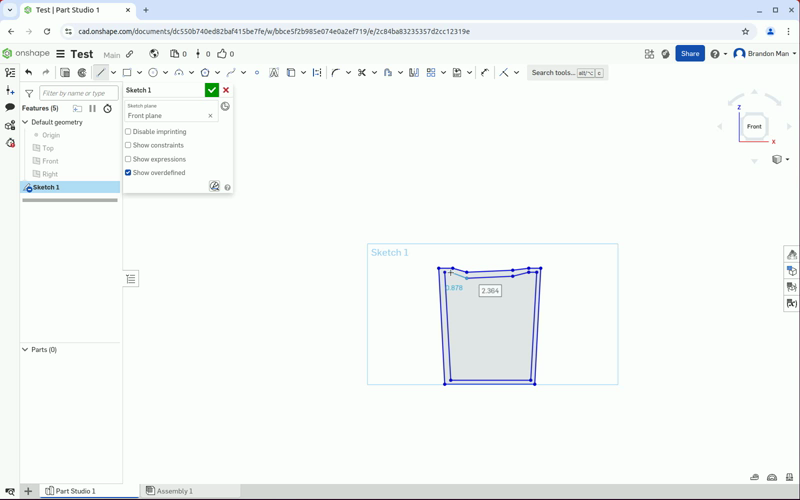
scroll(6)
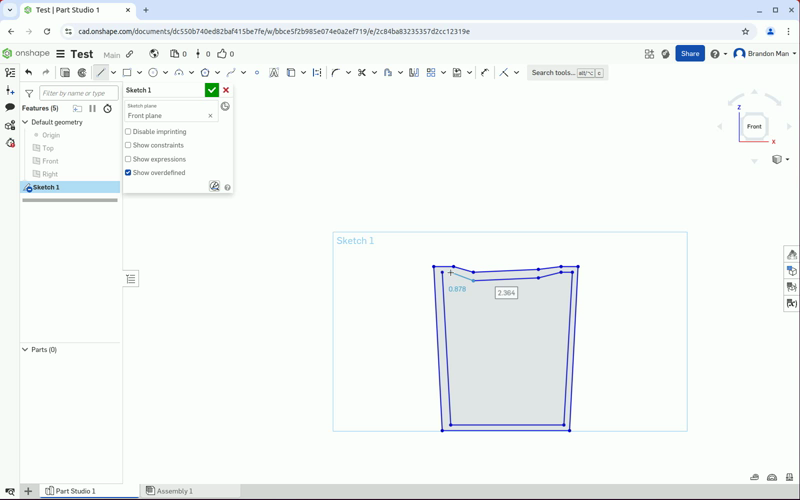
scroll(6)
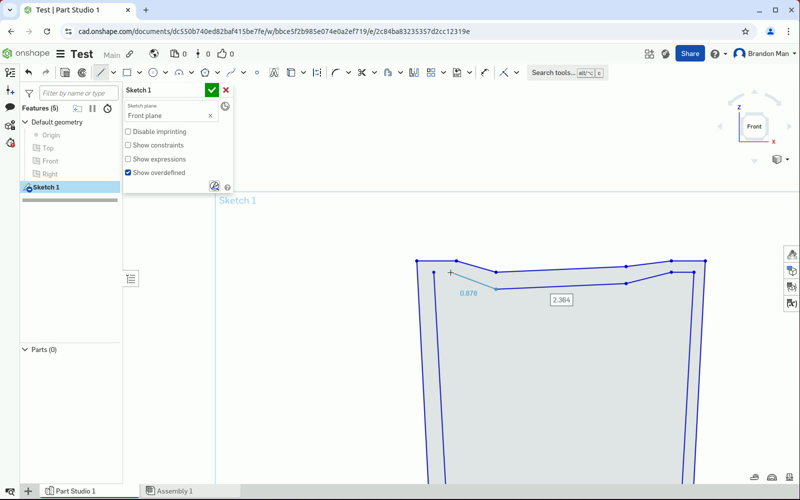
click(450, 272)
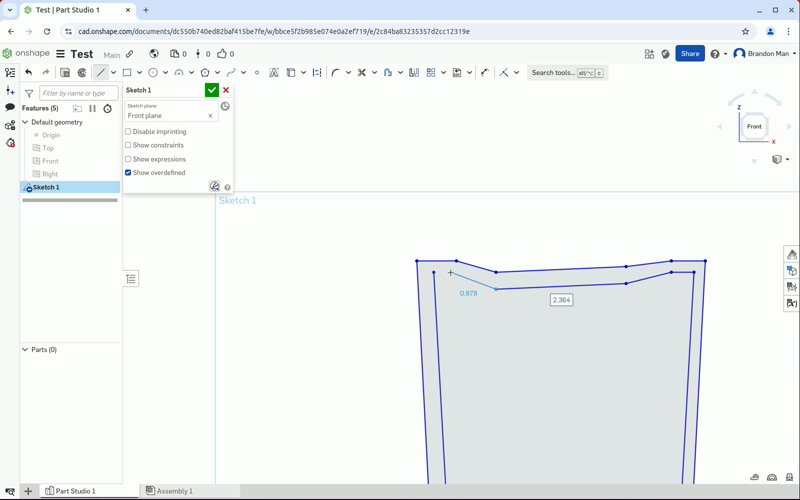
scroll(-6)
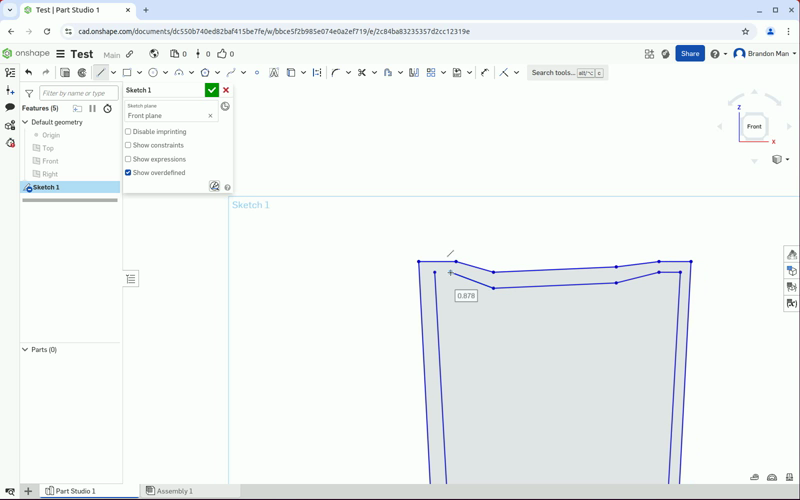
scroll(-6)
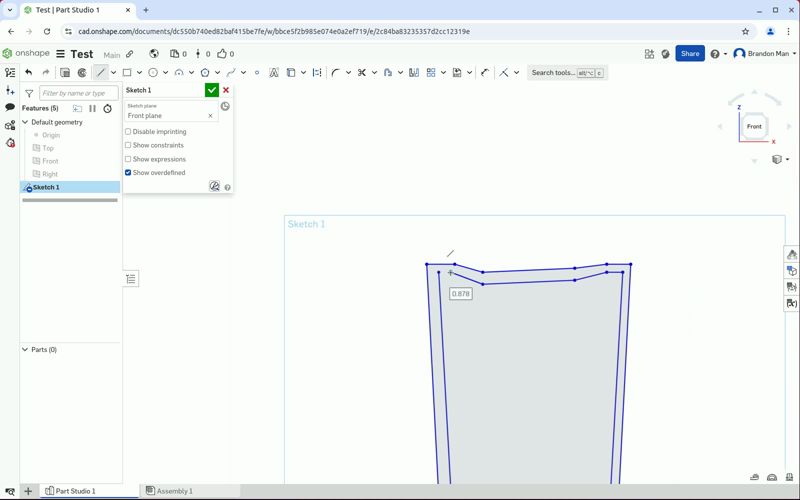
scroll(-6)
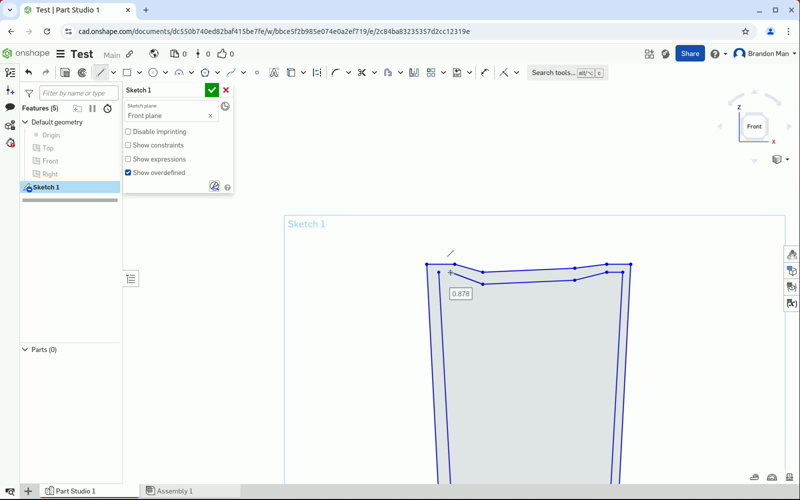
scroll(-6)
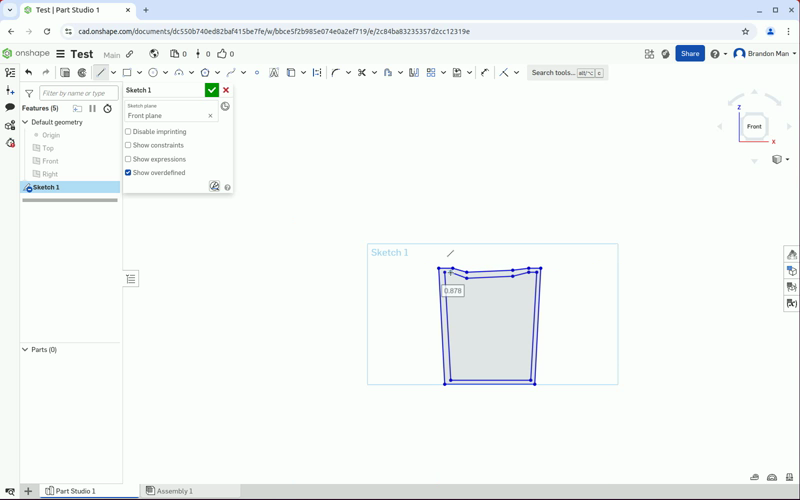
scroll(-6)
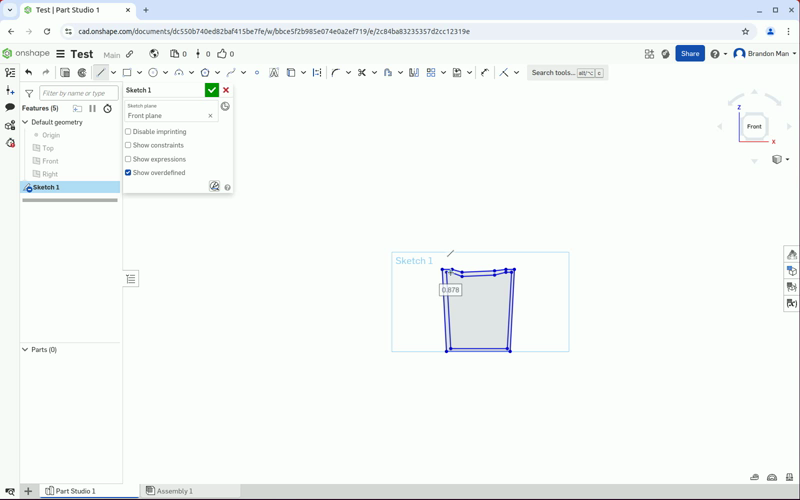
scroll(-6)
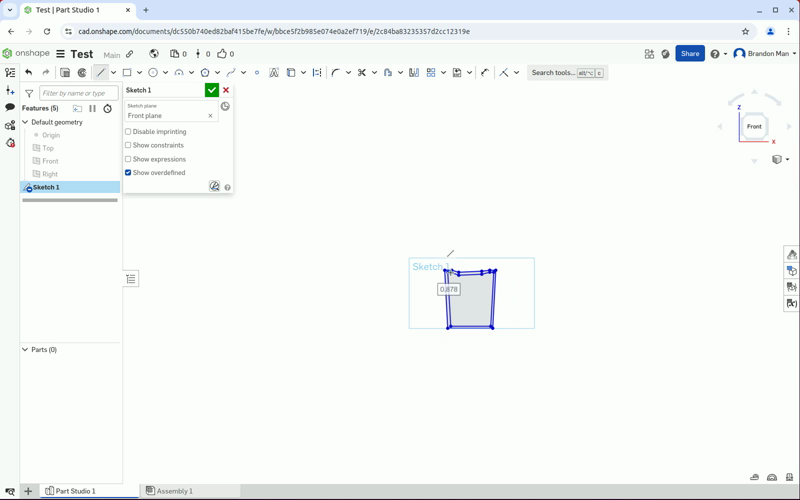
scroll(-6)
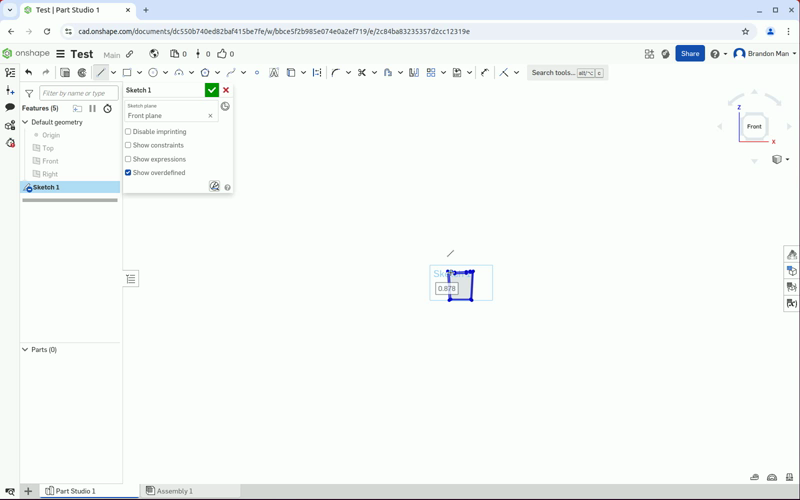
key_up(shift)
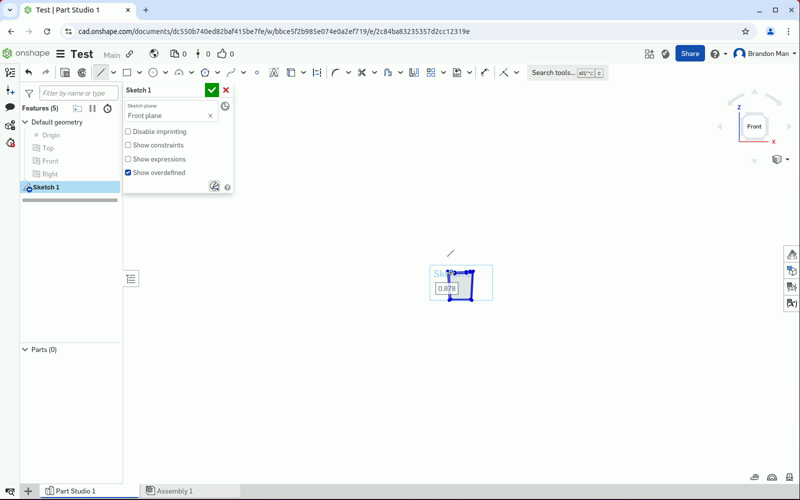
mouse_move(480, 272)
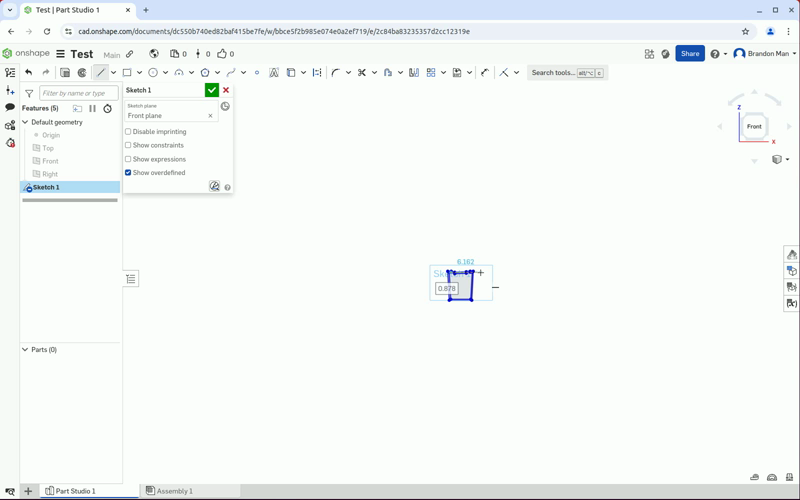
key_down(shift)
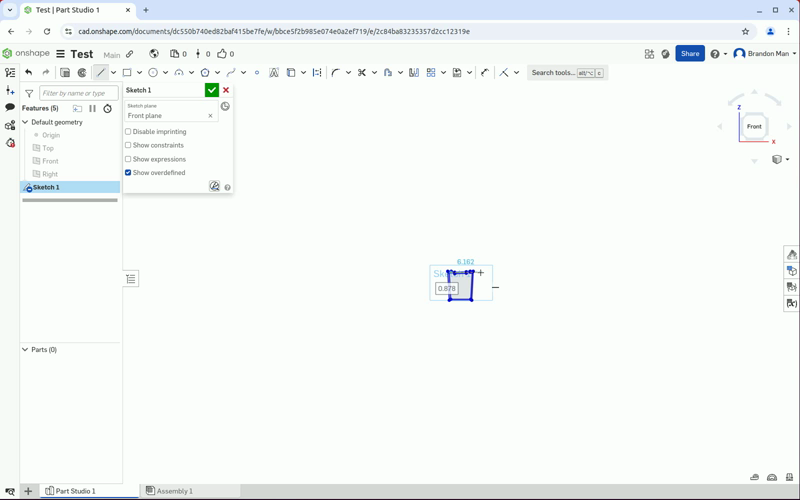
mouse_move(449, 272)
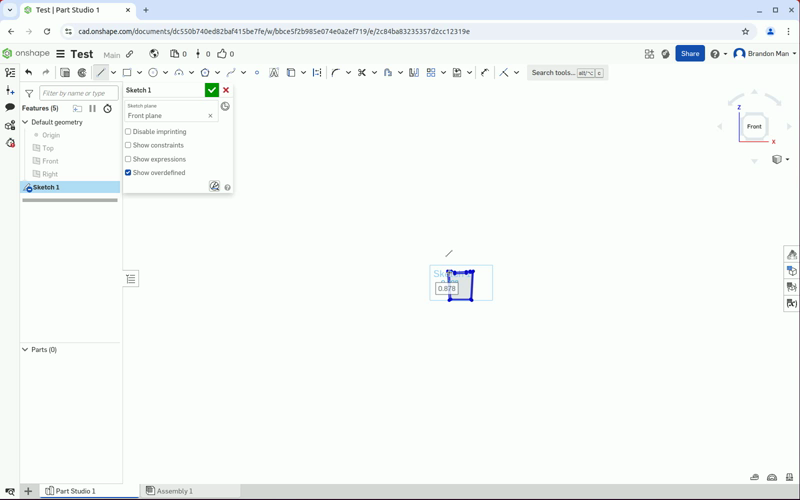
scroll(6)
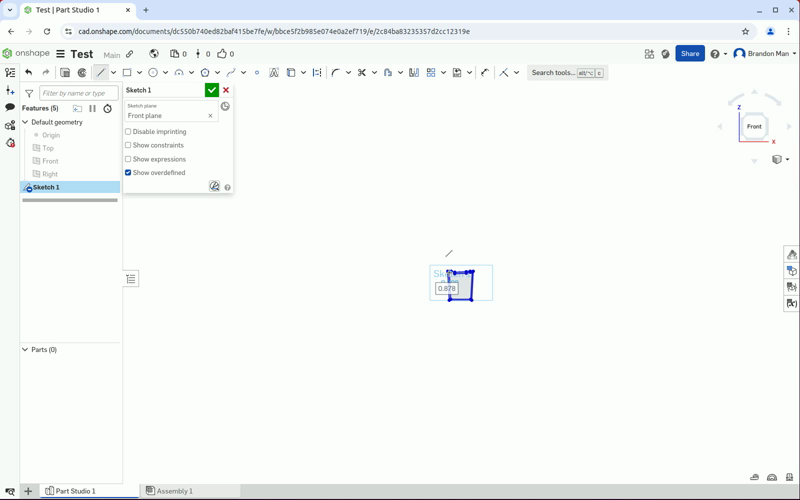
scroll(6)
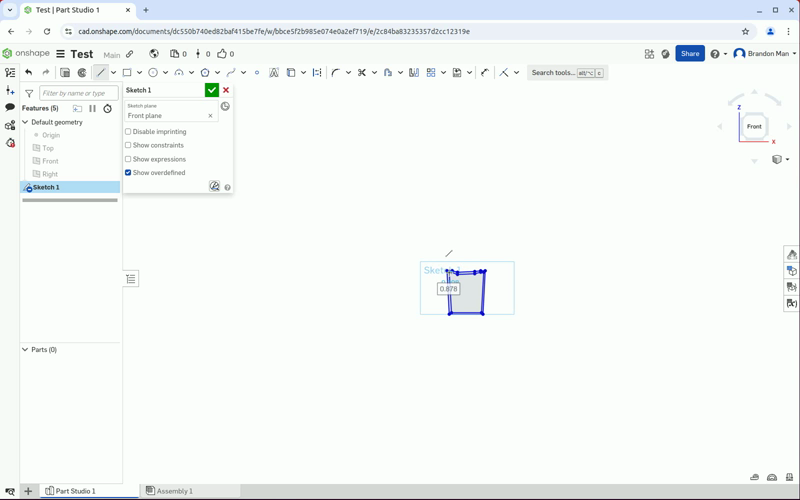
scroll(6)
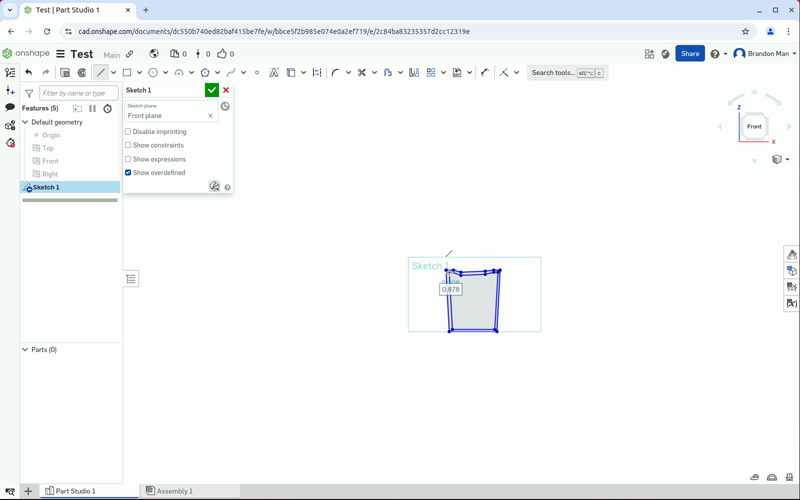
scroll(6)
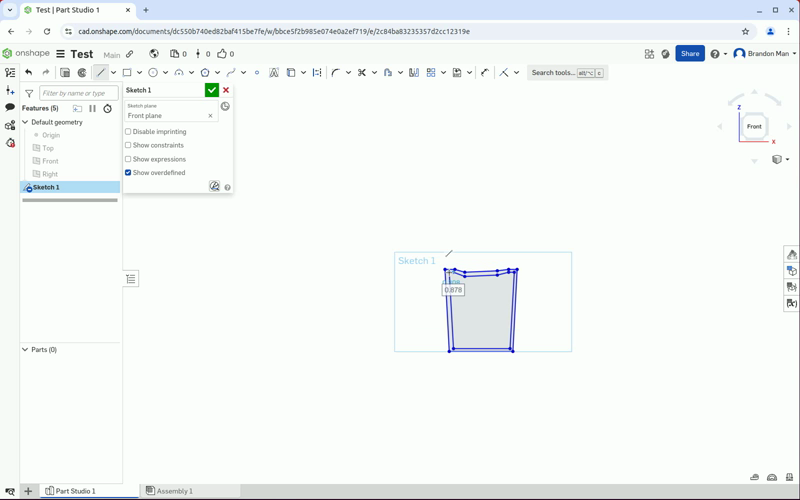
scroll(6)
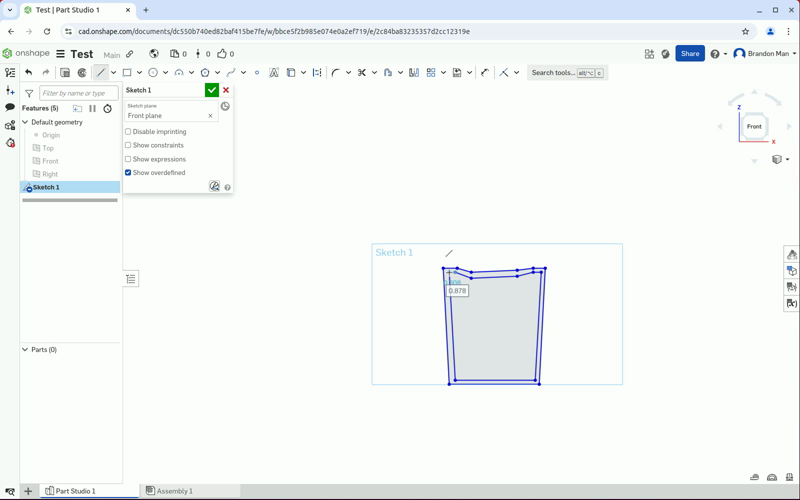
scroll(6)
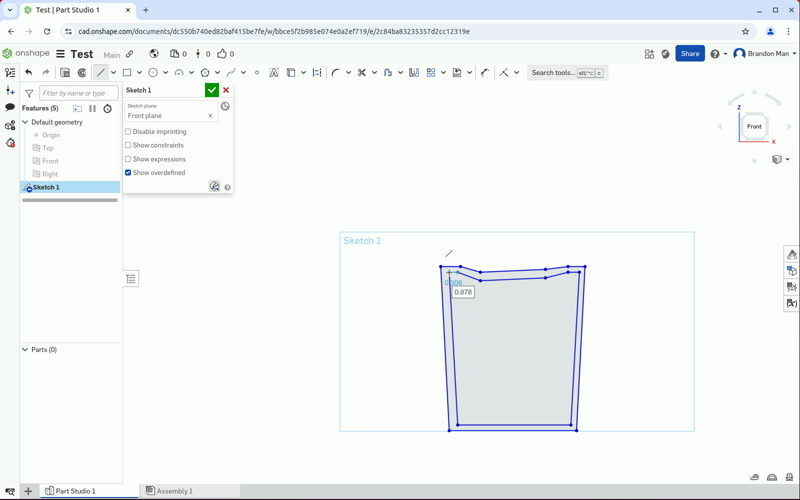
scroll(6)
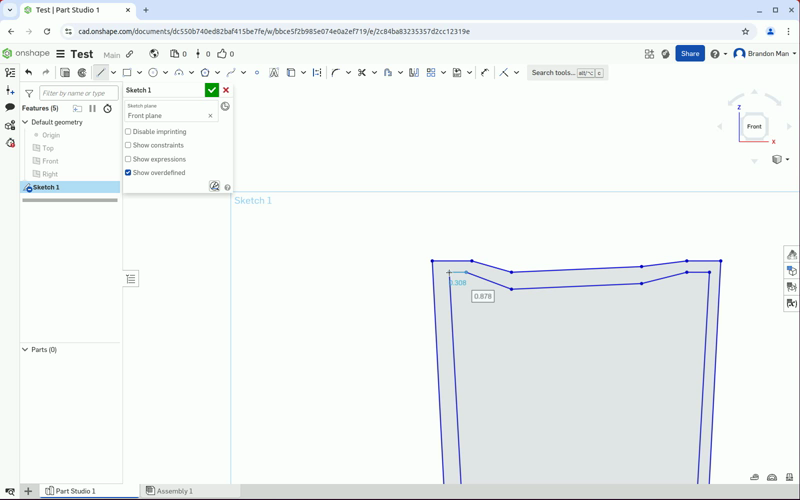
key_up(shift)
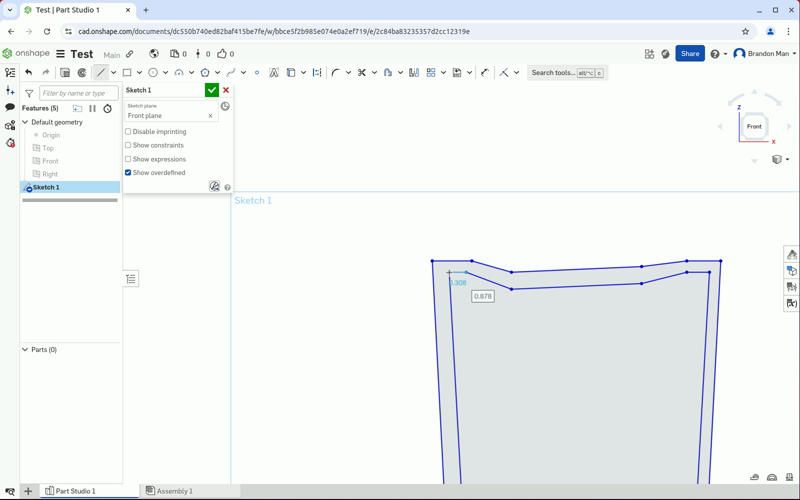
click(449, 272)
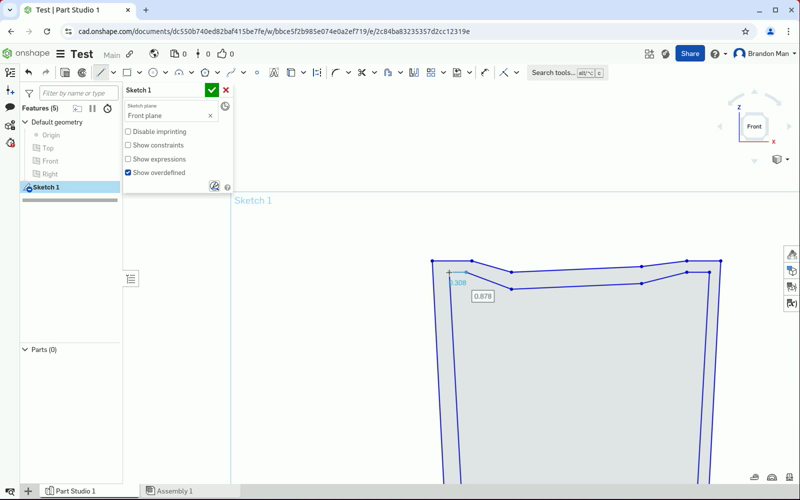
scroll(-6)
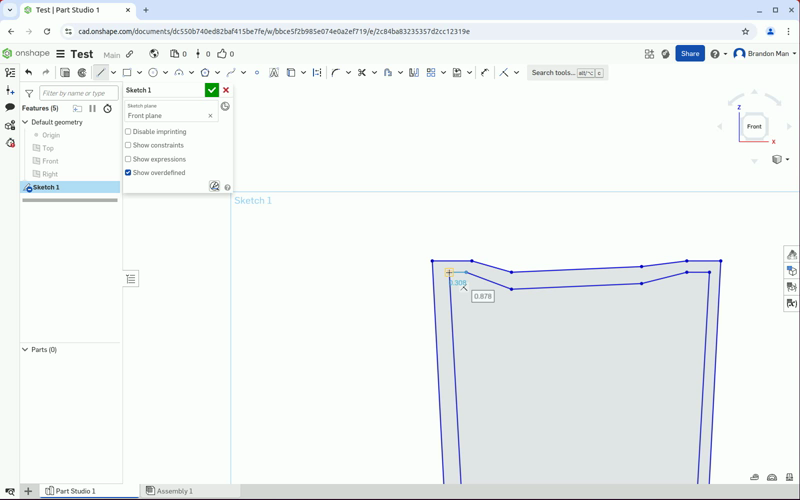
scroll(-6)
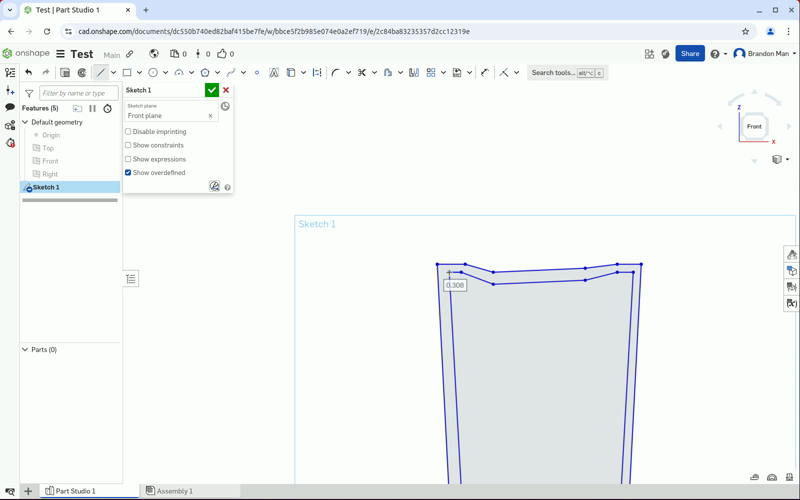
scroll(-6)
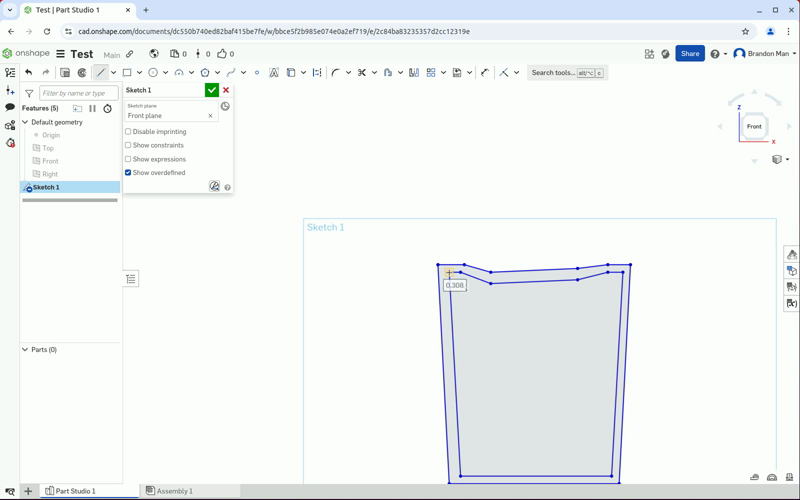
scroll(-6)
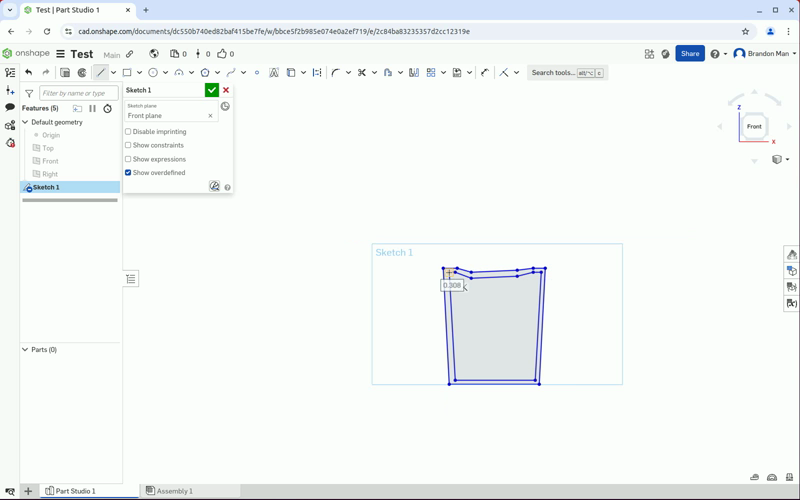
scroll(-6)
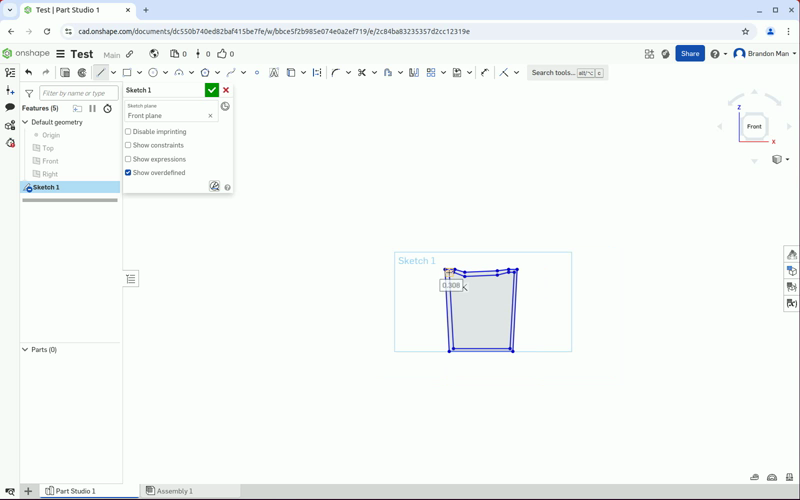
scroll(-6)
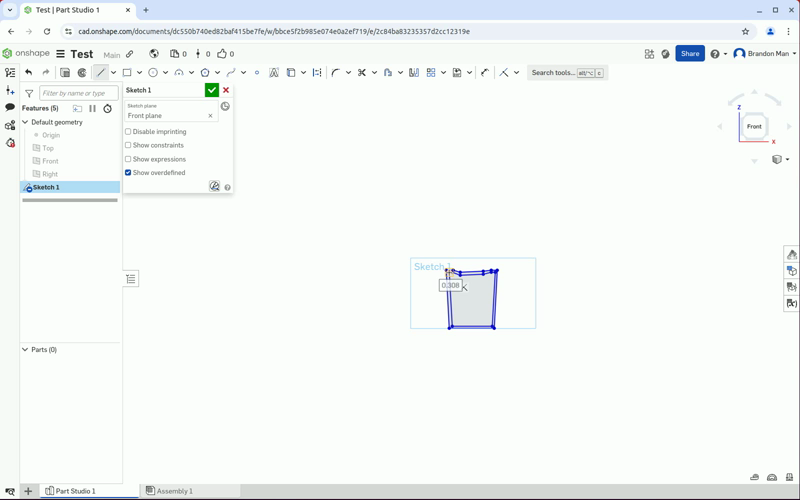
scroll(-6)
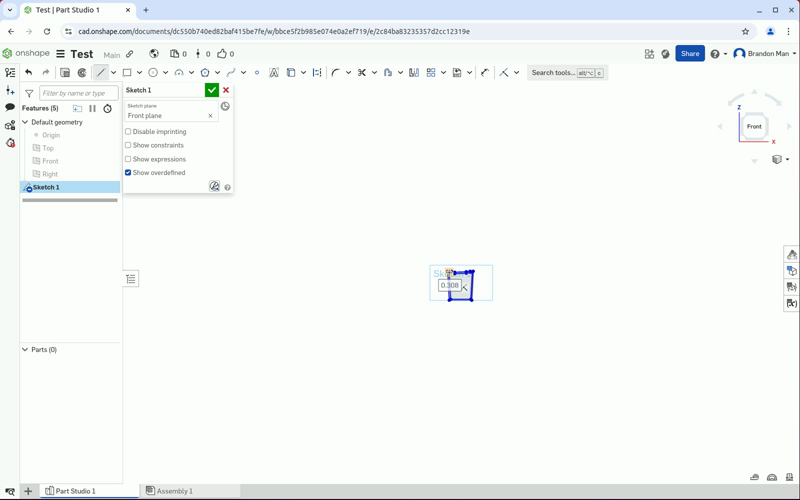
key(esc)
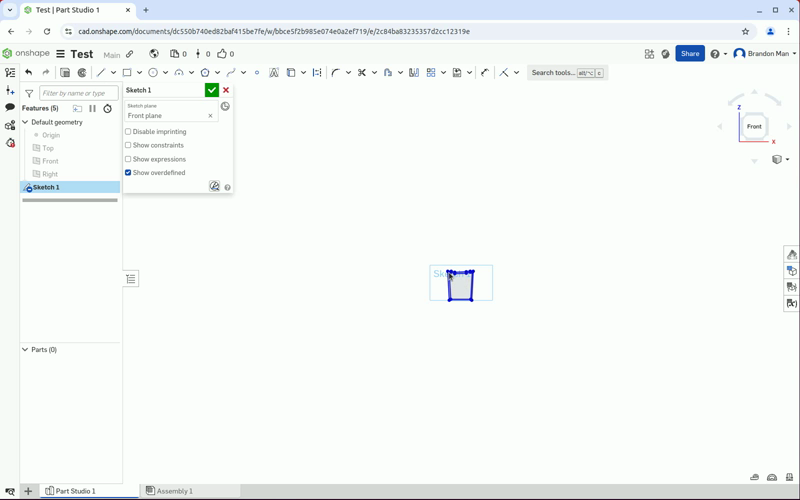
mouse_move(471, 285)
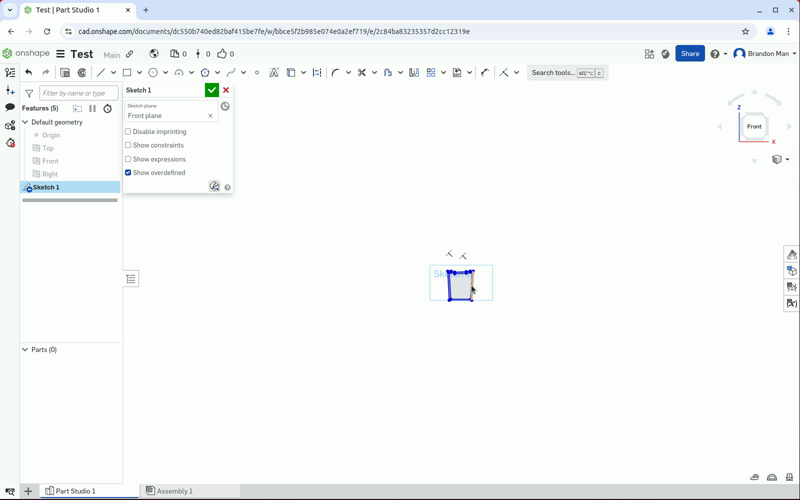
scroll(6)
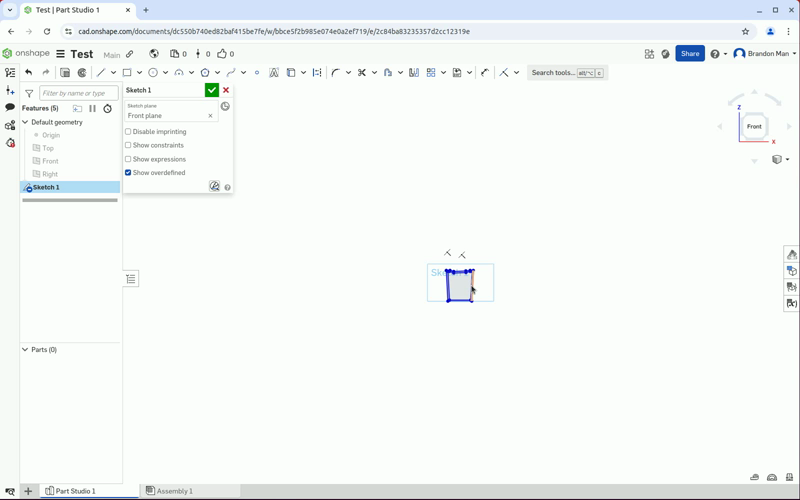
scroll(6)
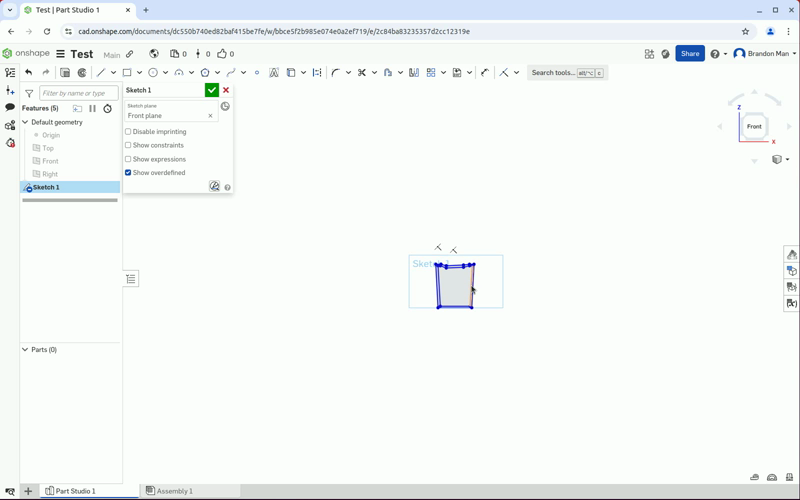
scroll(6)
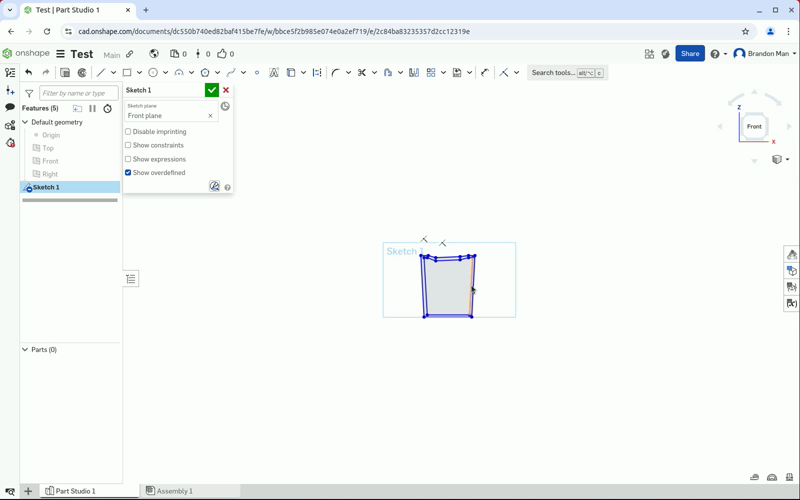
scroll(6)
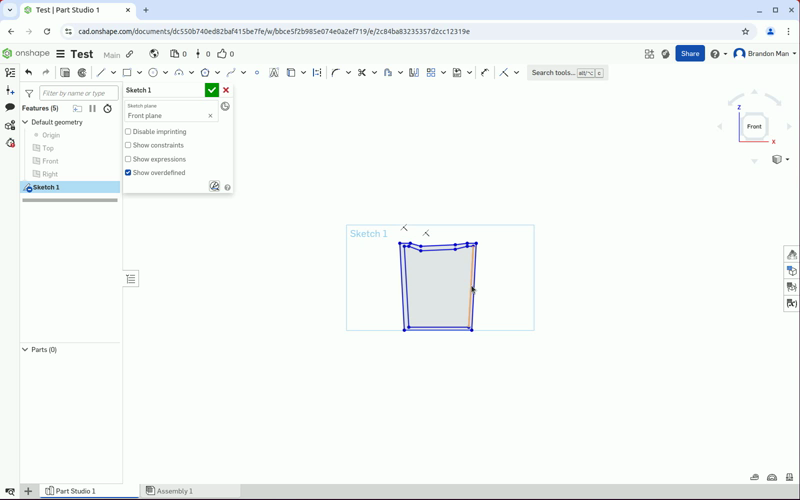
scroll(6)
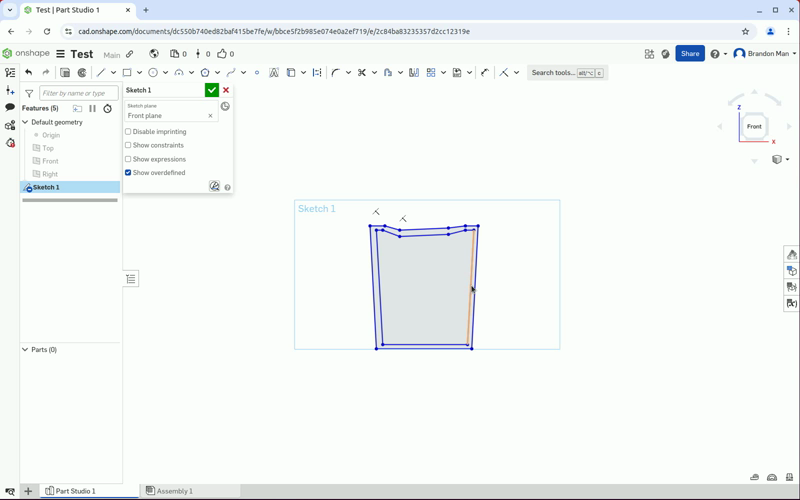
scroll(6)
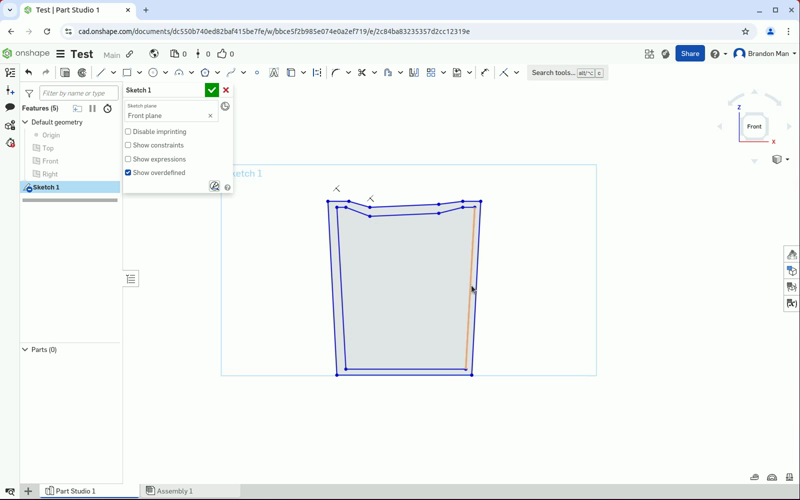
scroll(6)
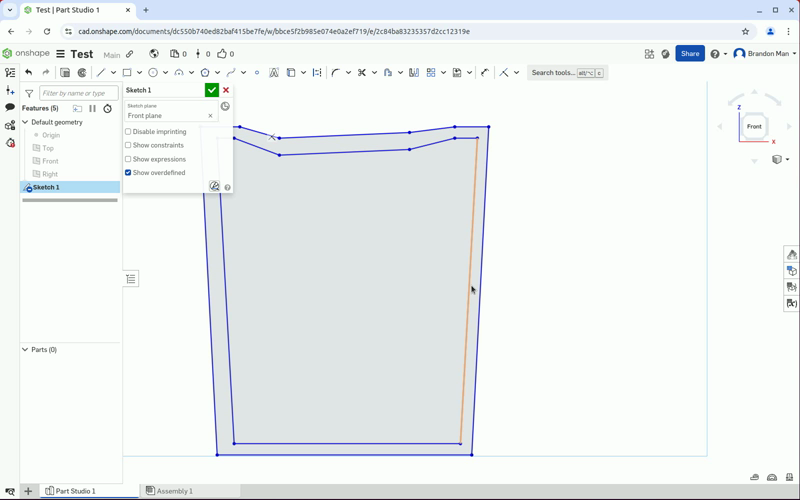
click(471, 285)
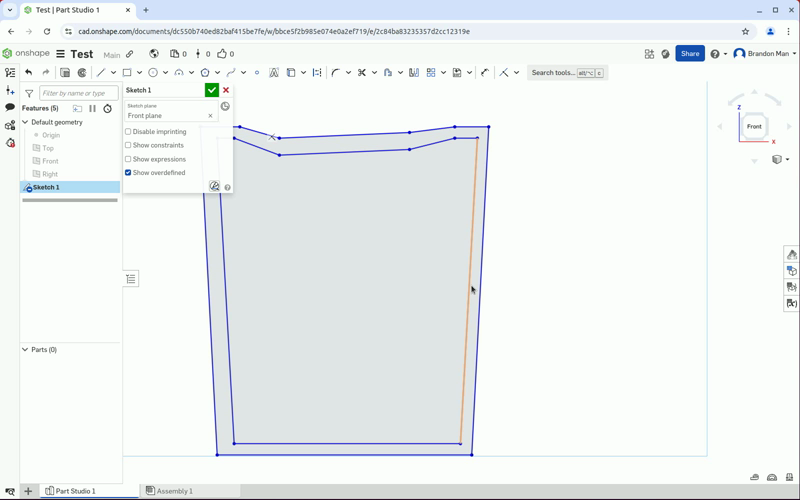
scroll(-6)
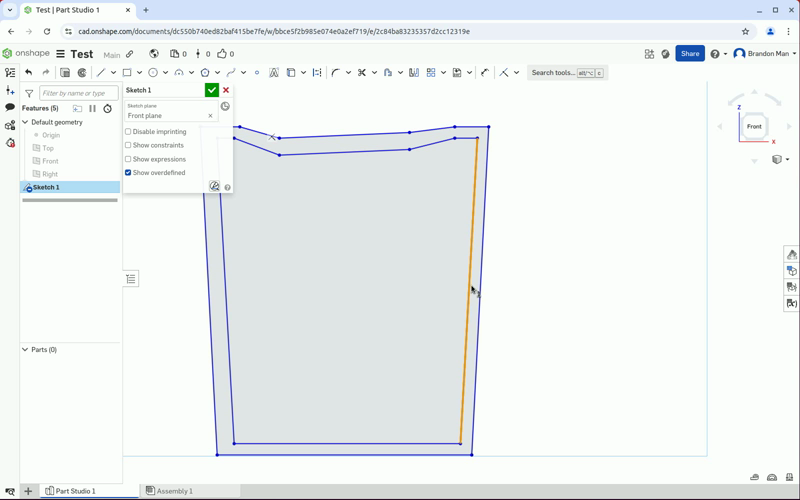
scroll(-6)
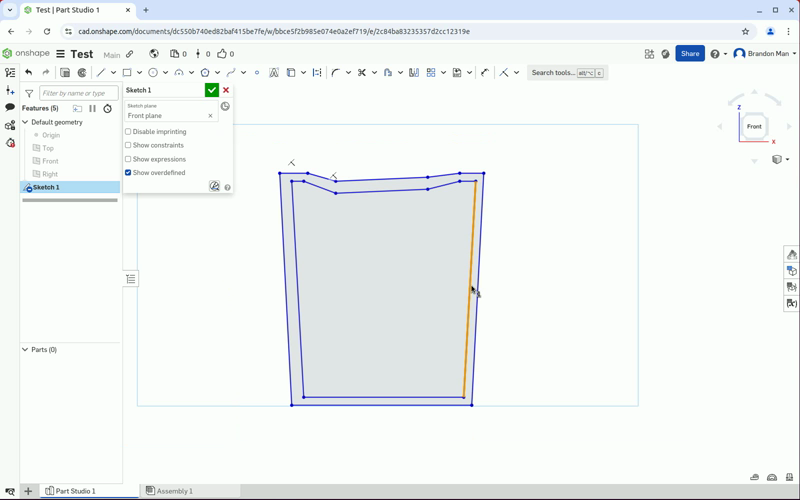
scroll(-6)
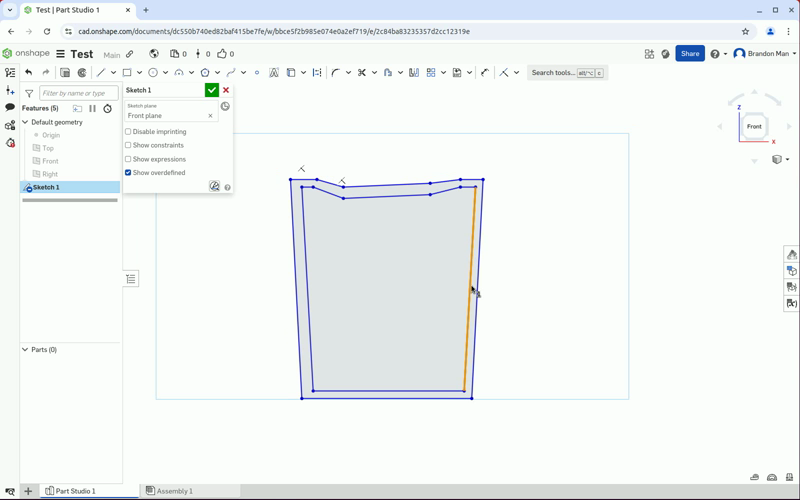
scroll(-6)
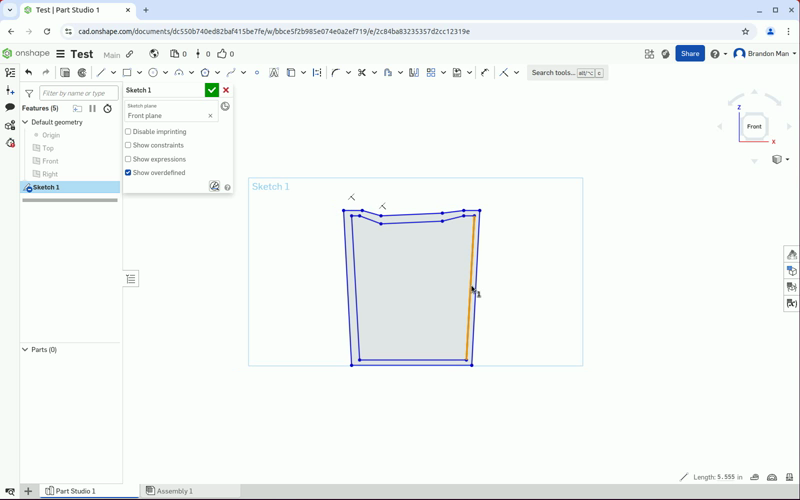
scroll(-6)
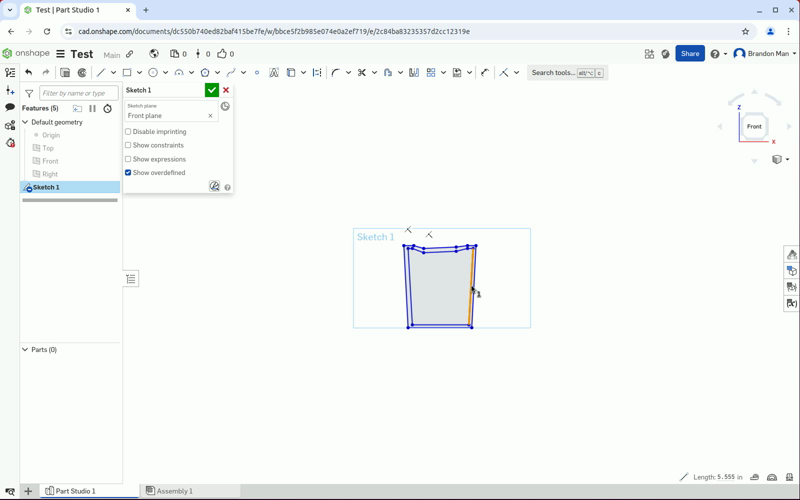
scroll(-6)
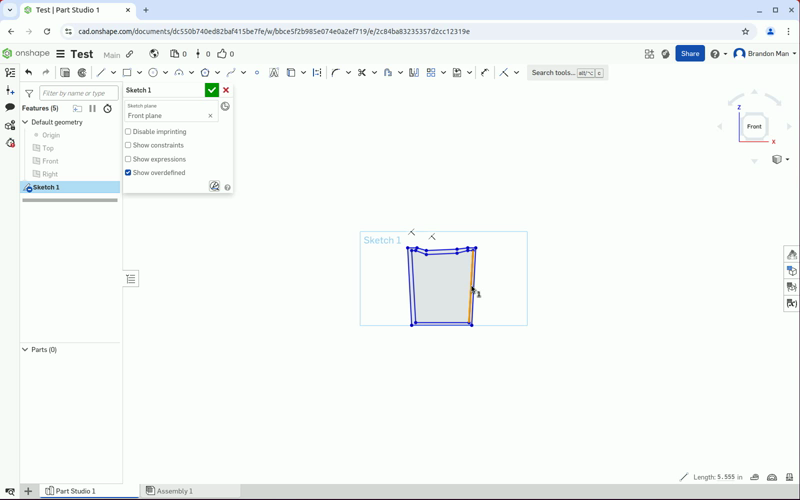
scroll(-6)
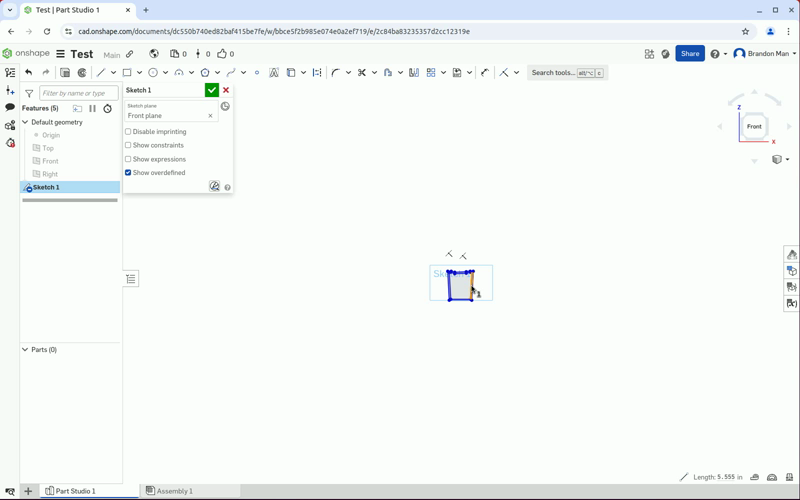
mouse_move(73, 352)
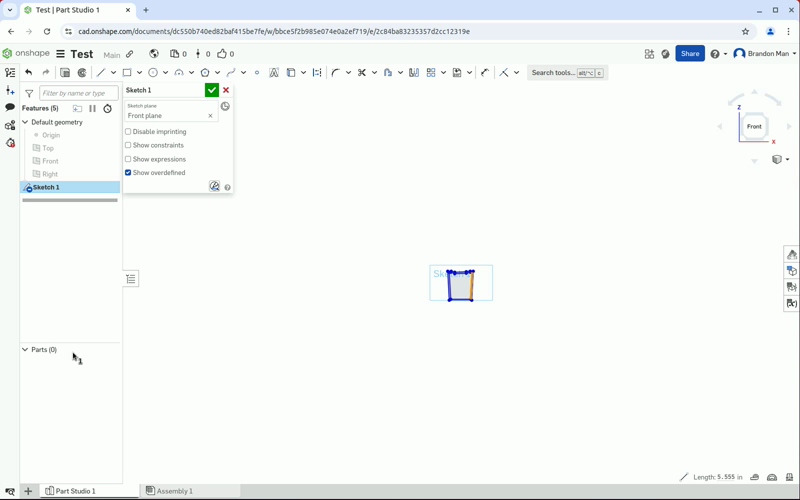
key(shift+y)
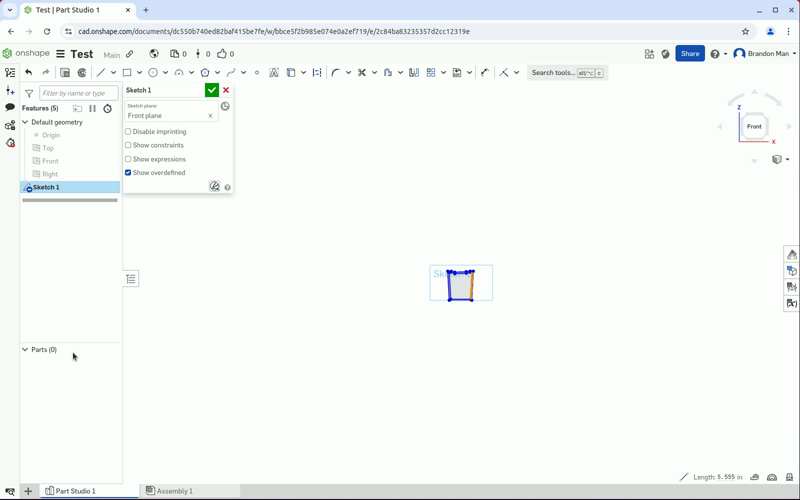
key(shift+e)
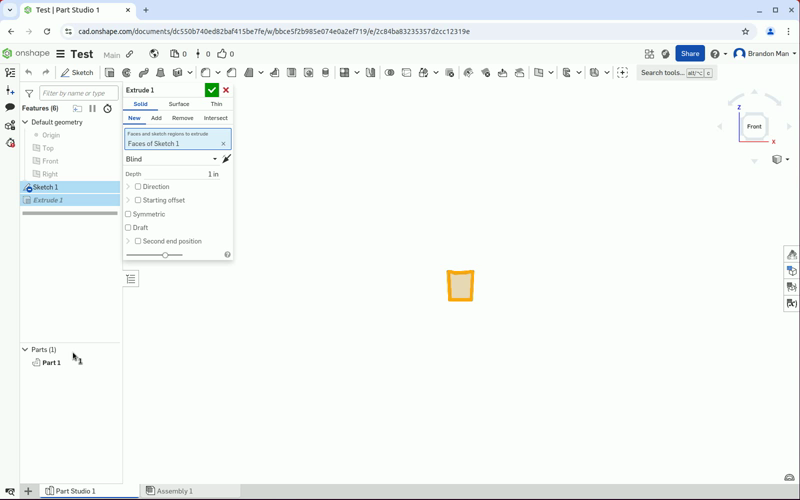
mouse_move(143, 106)
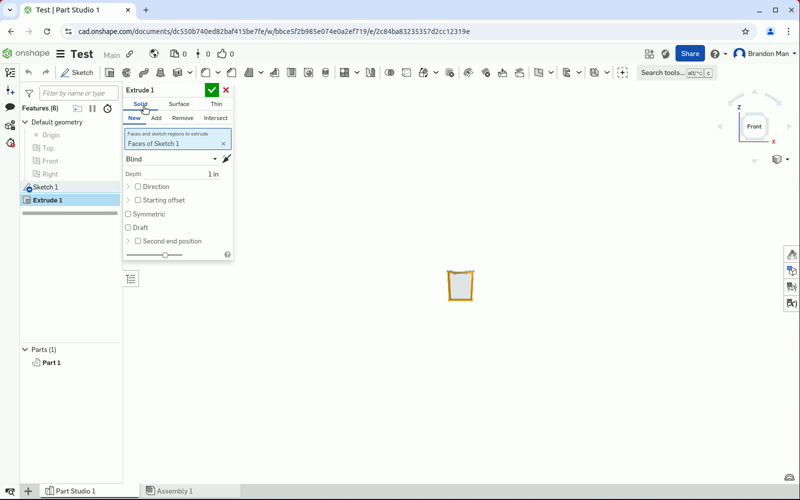
click(143, 106)
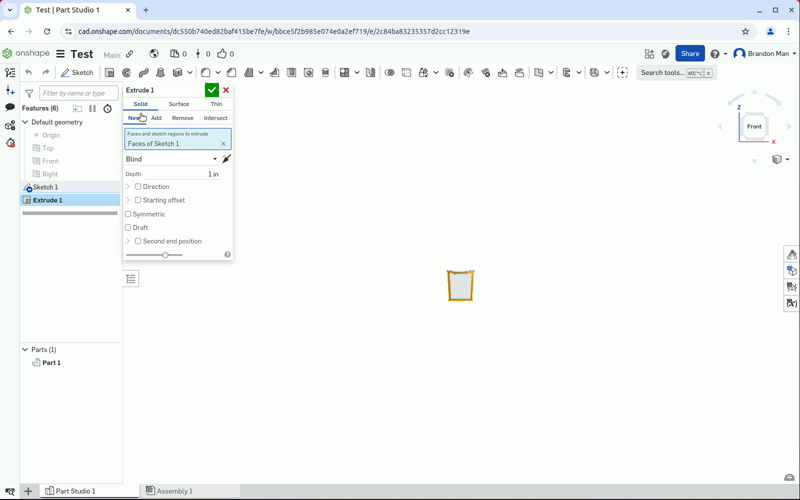
mouse_move(137, 120)
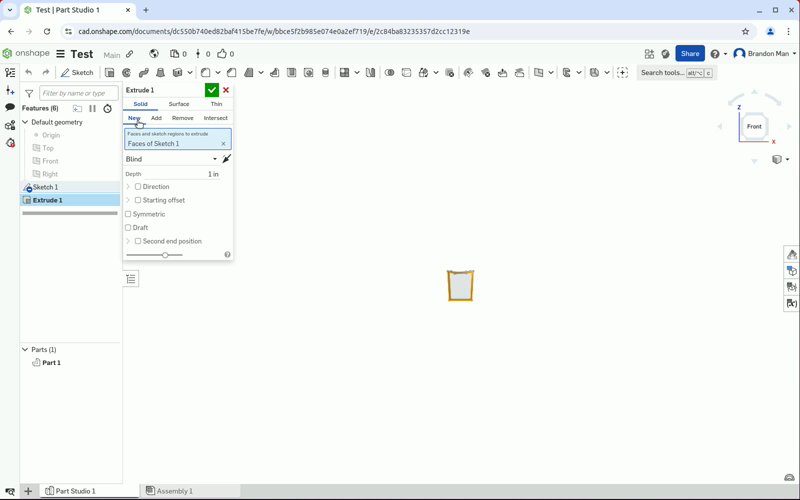
click(137, 120)
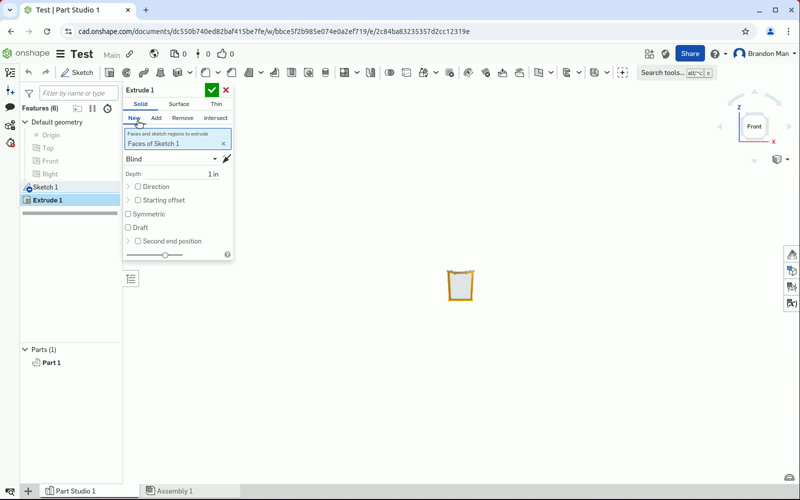
key(tab, 4)
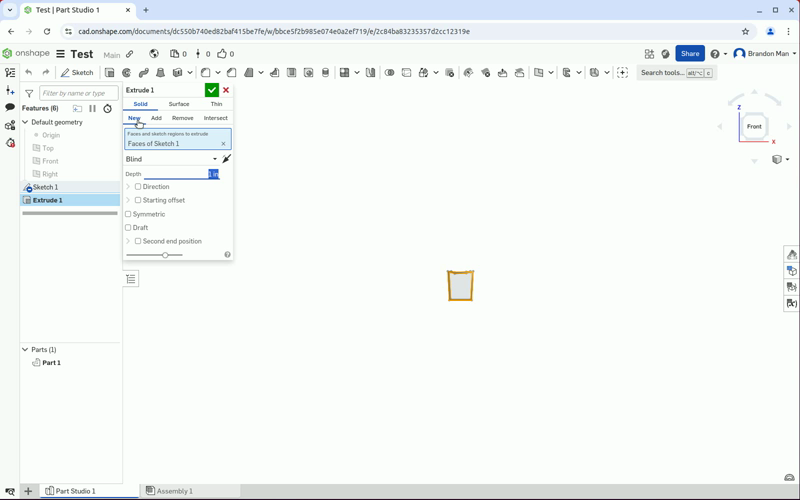
text(2.648)
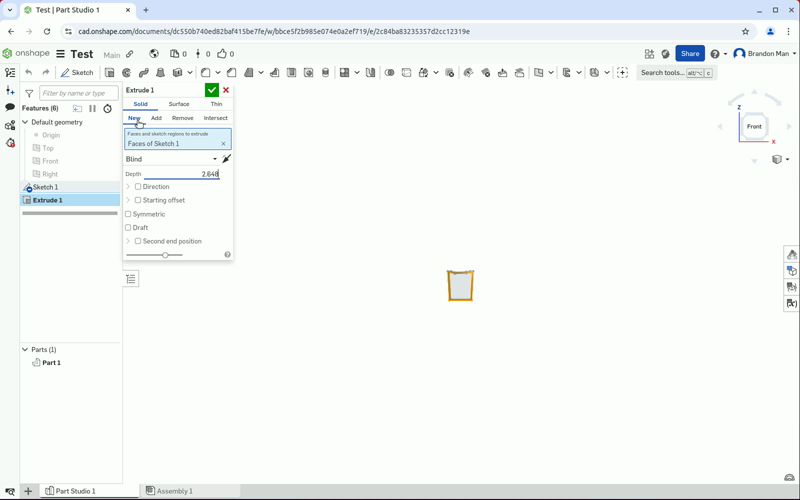
key(enter)
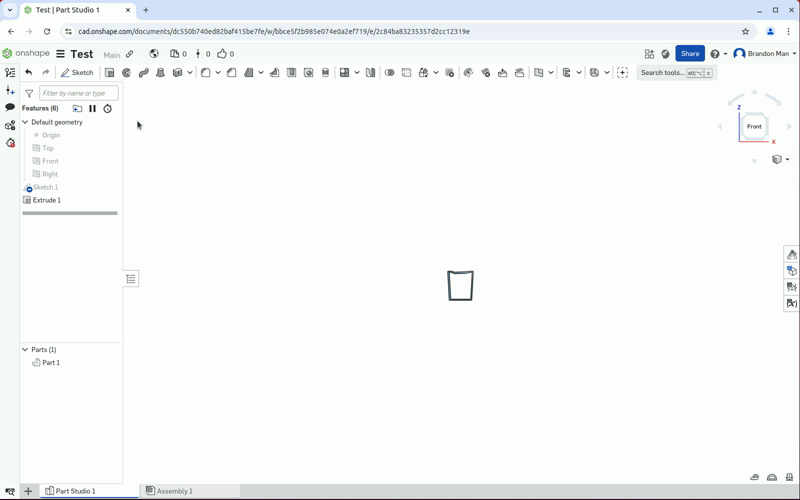
key(shift+h)
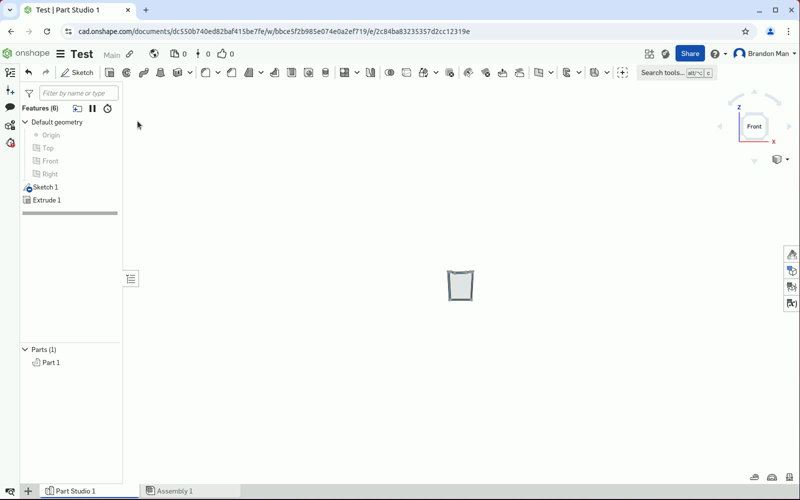
key(shift+h)
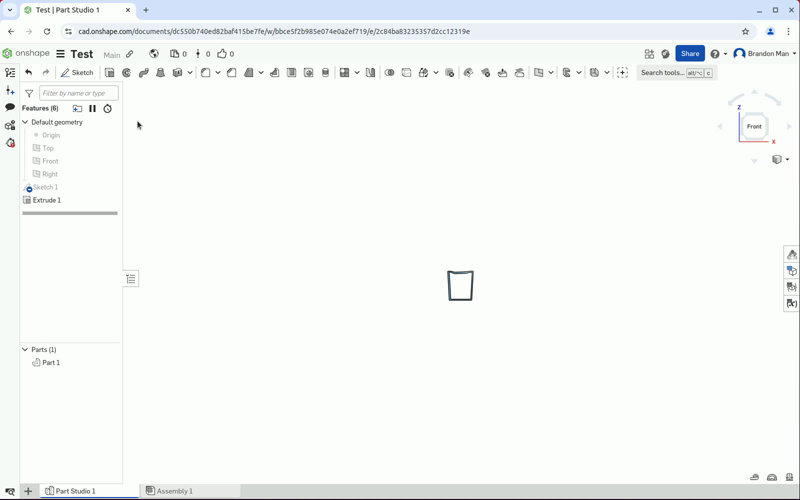
mouse_move(73, 189)
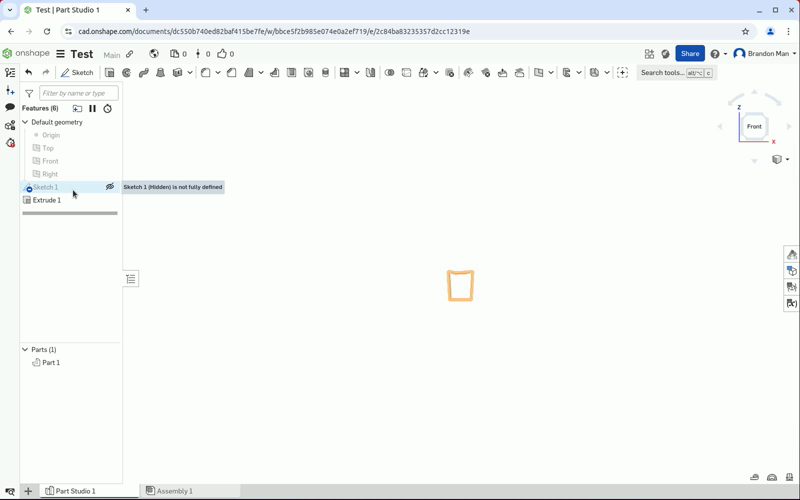
click(73, 189)
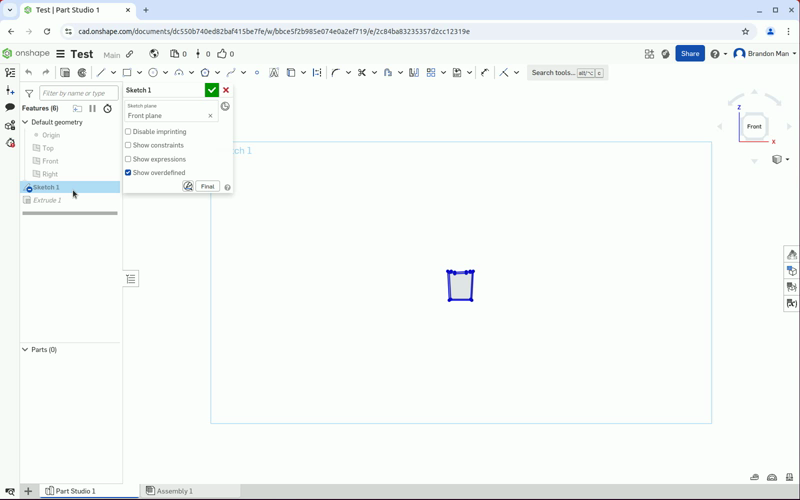
mouse_move(229, 92)
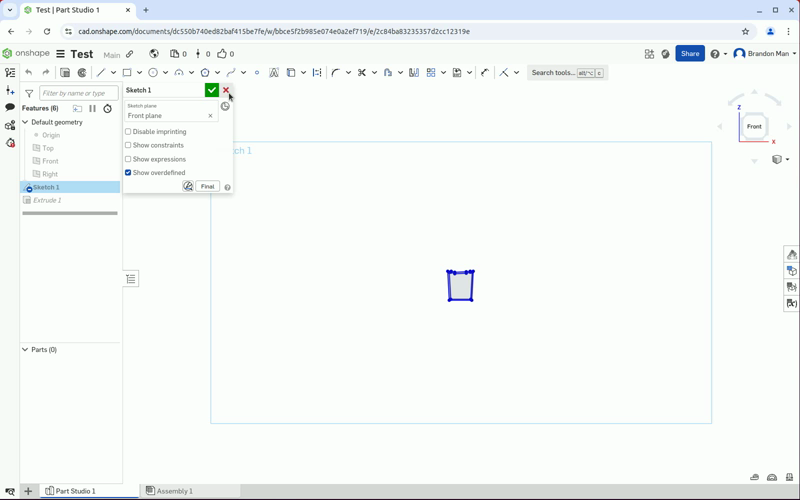
click(229, 92)
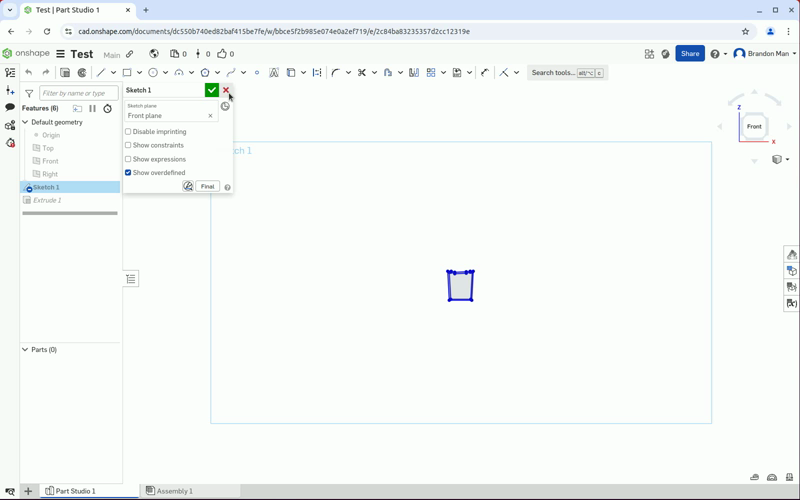
key(shift+s)
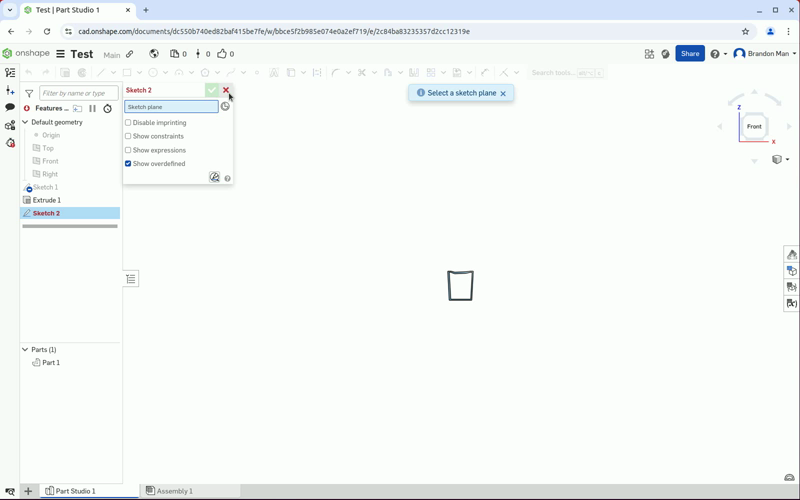
mouse_move(73, 163)
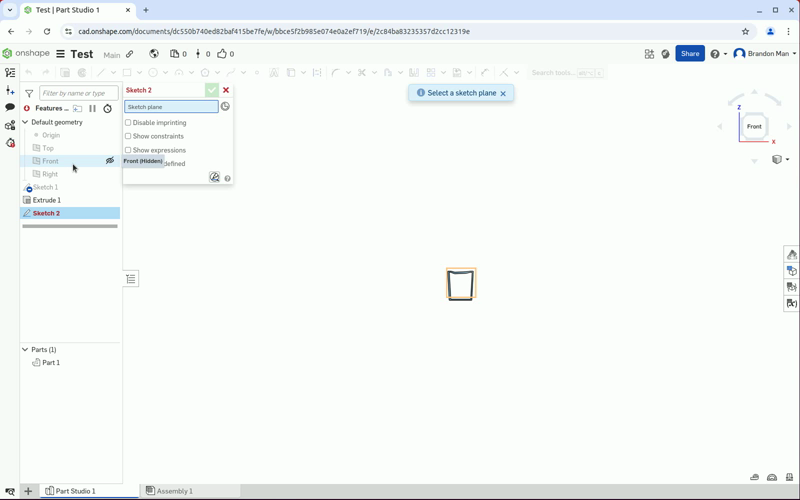
click(73, 163)
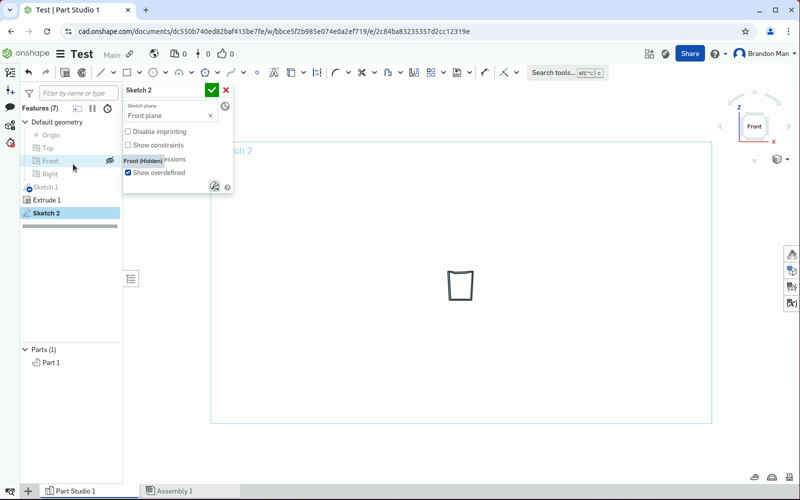
mouse_move(73, 352)
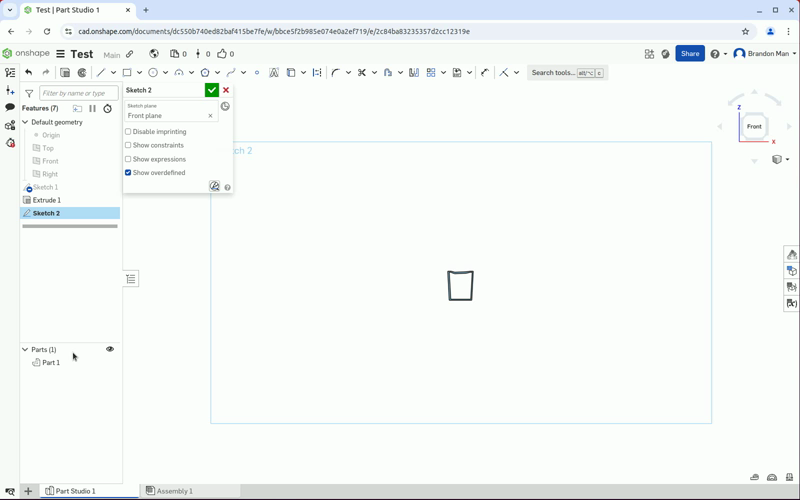
key(y)
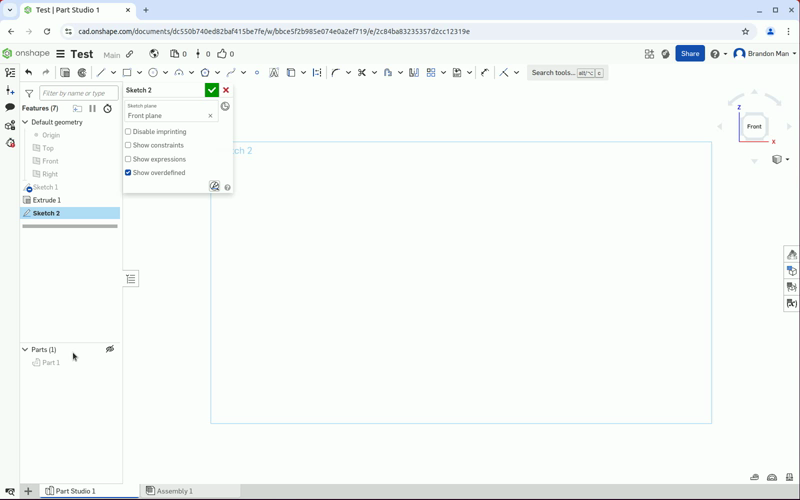
key(l)
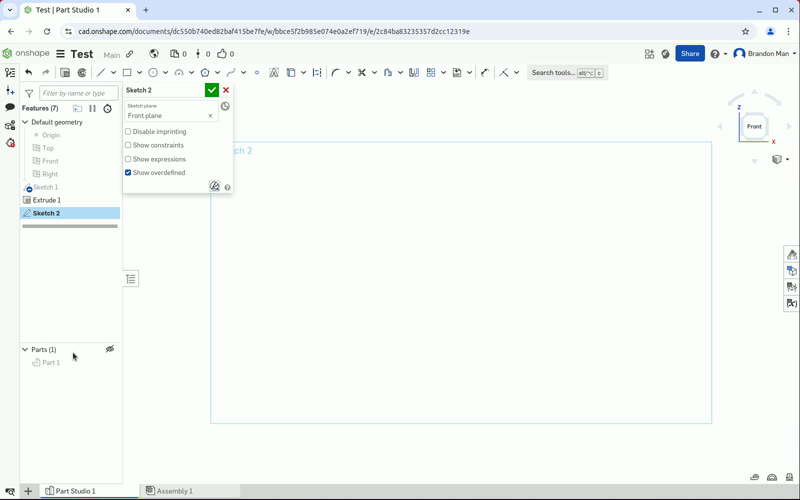
key_down(shift)
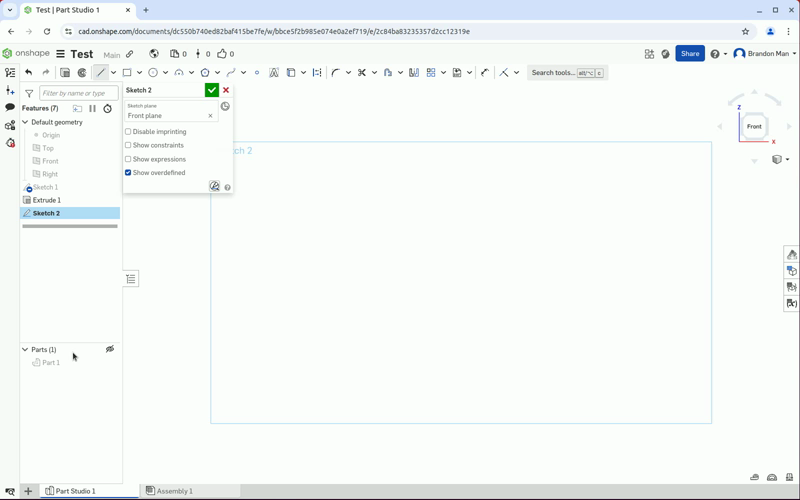
mouse_move(447, 271)
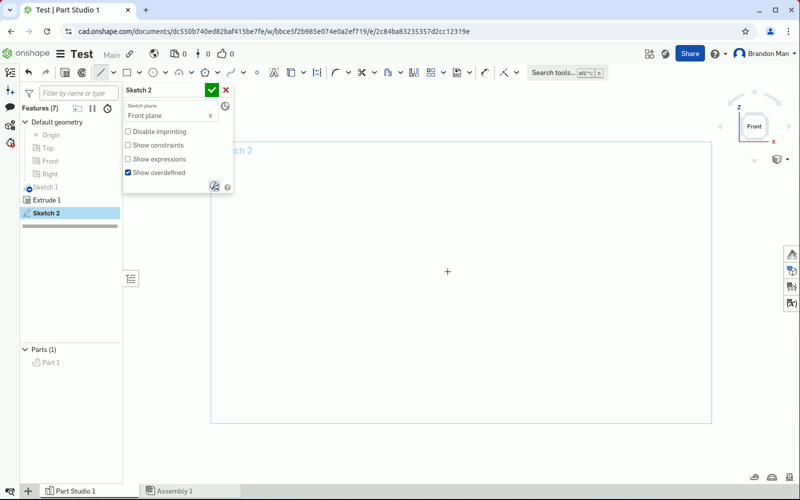
click(447, 271)
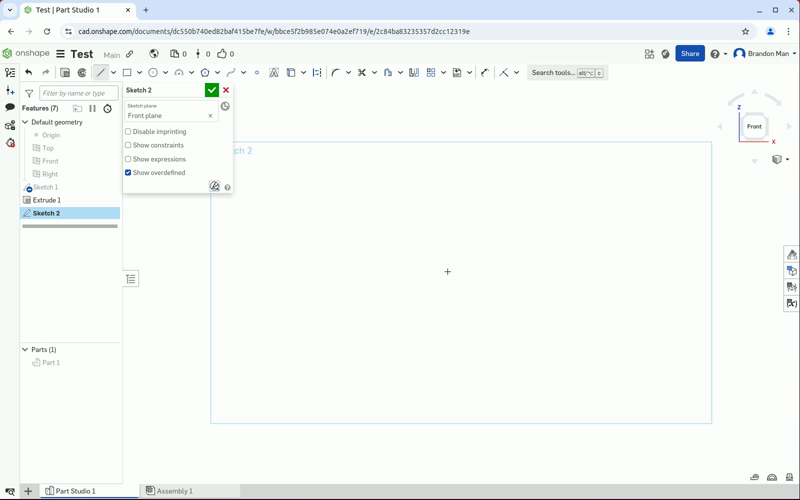
key_up(shift)
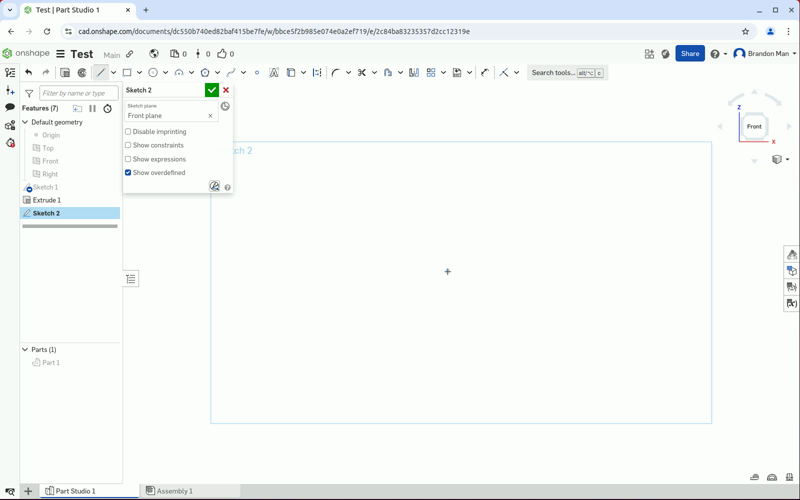
key_down(shift)
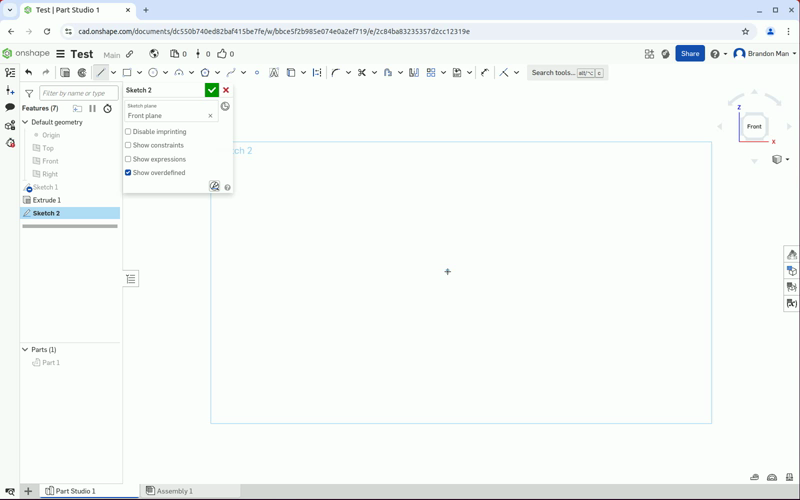
mouse_move(477, 271)
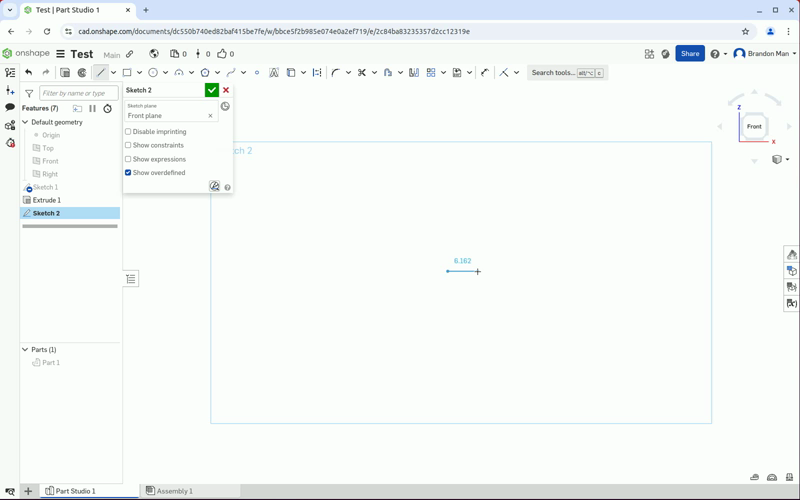
mouse_move(451, 271)
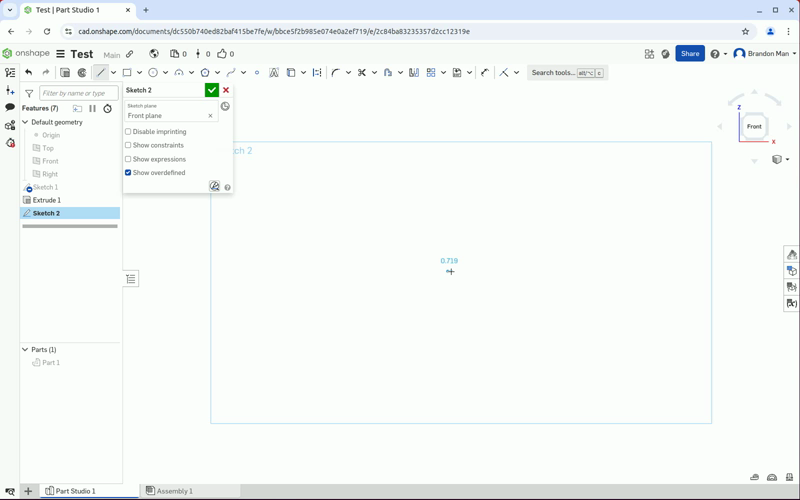
scroll(6)
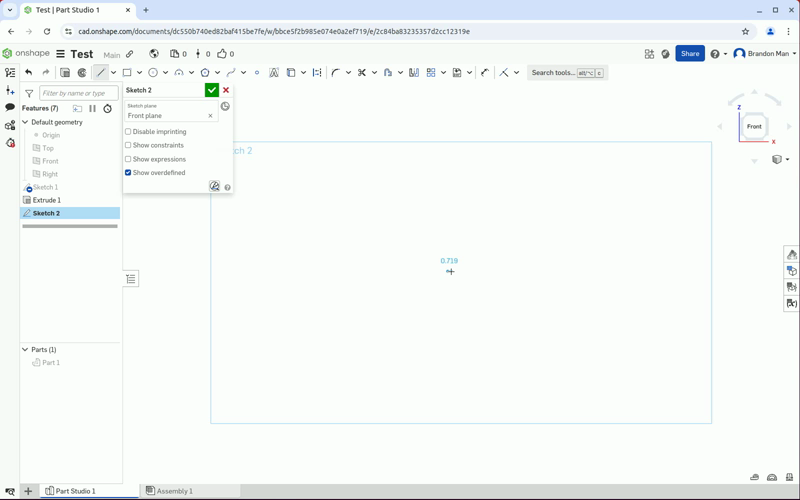
scroll(6)
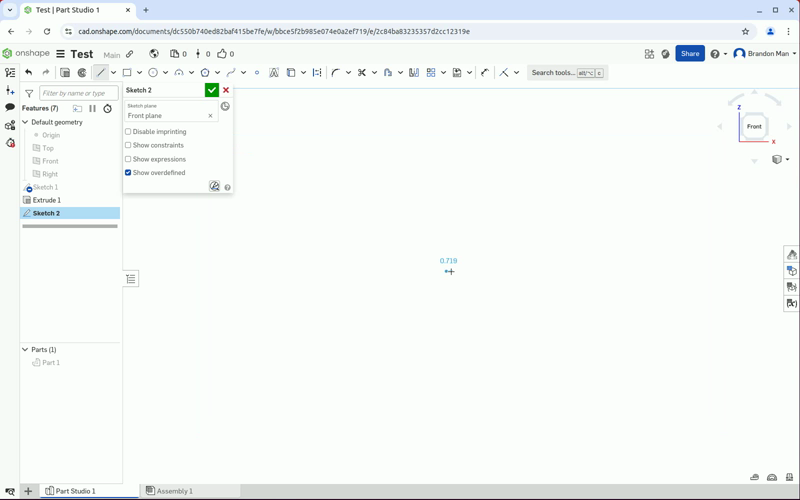
scroll(6)
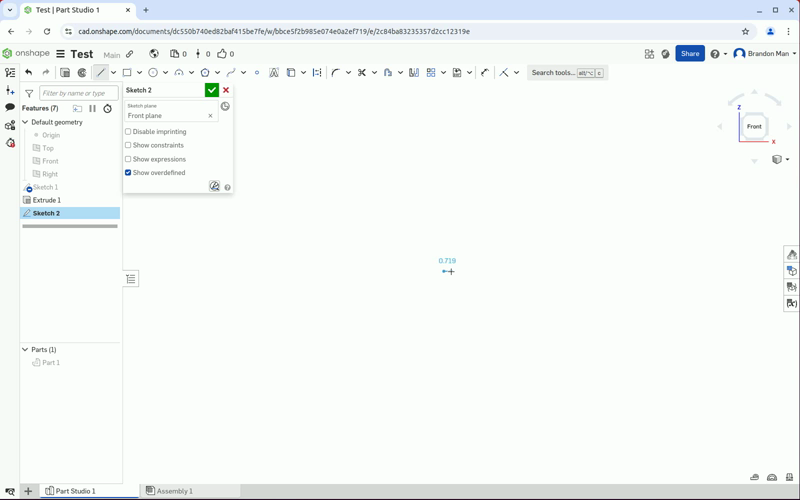
scroll(6)
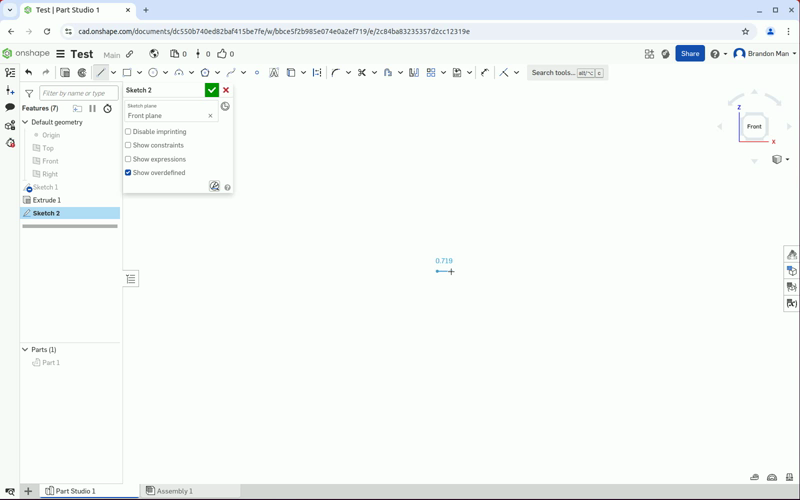
scroll(6)
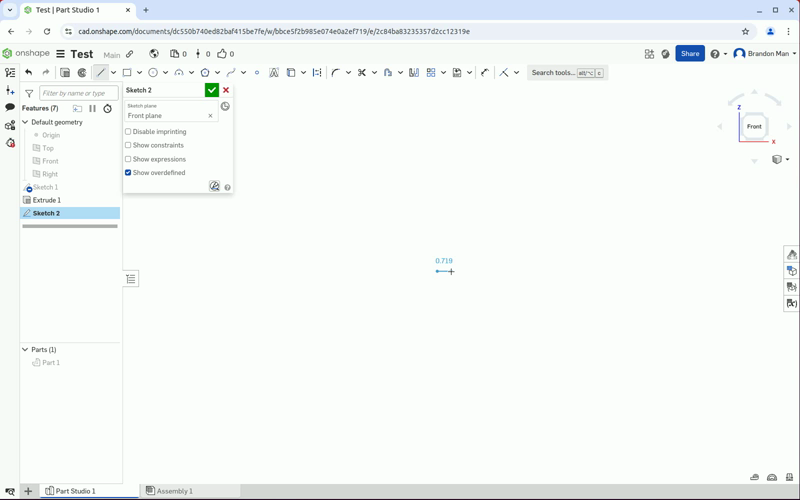
scroll(6)
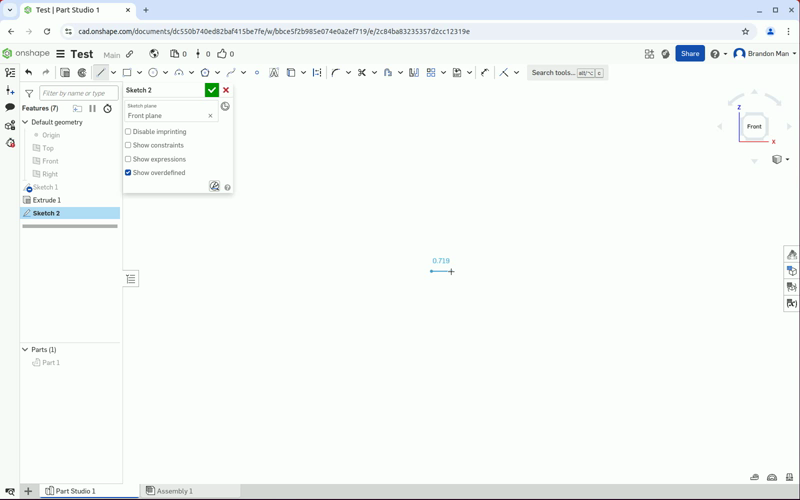
scroll(6)
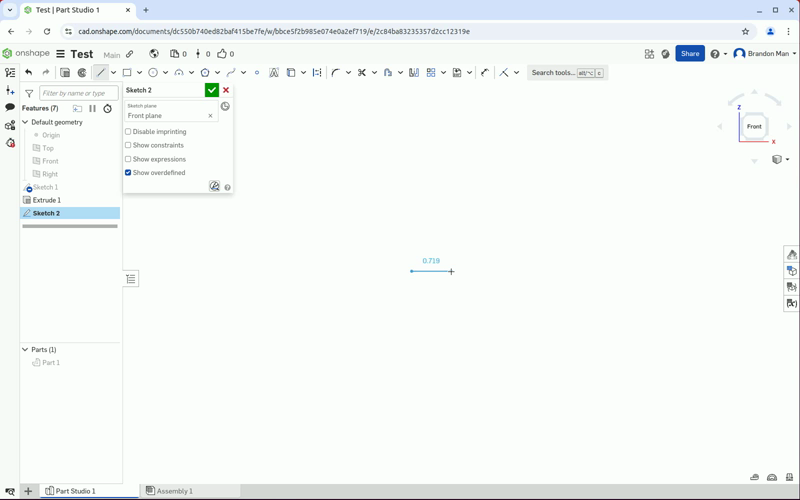
click(451, 271)
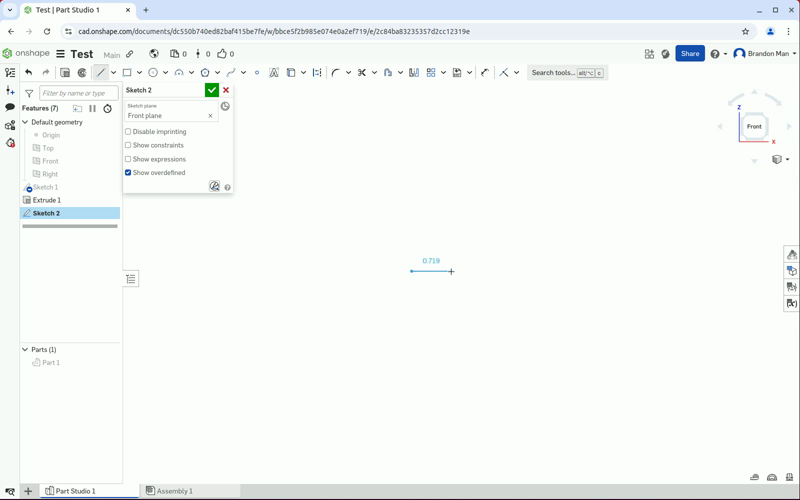
scroll(-6)
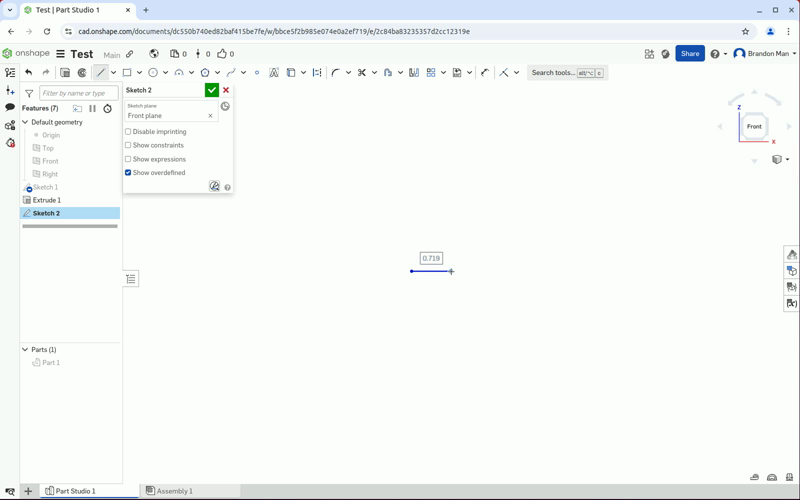
scroll(-6)
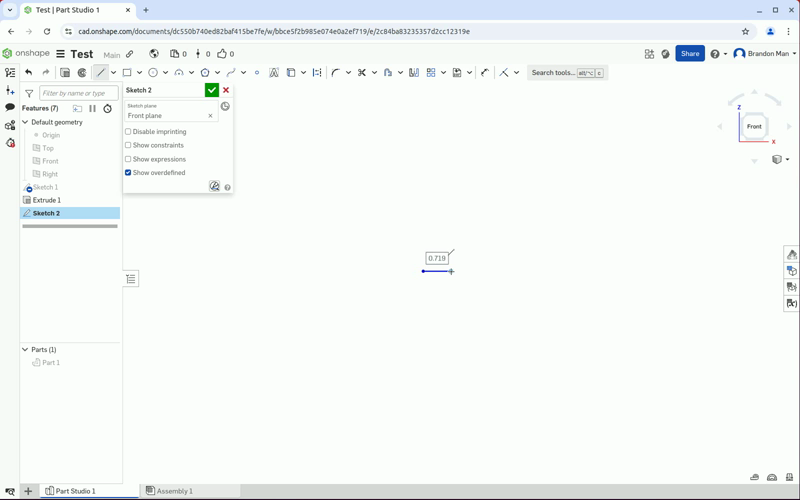
scroll(-6)
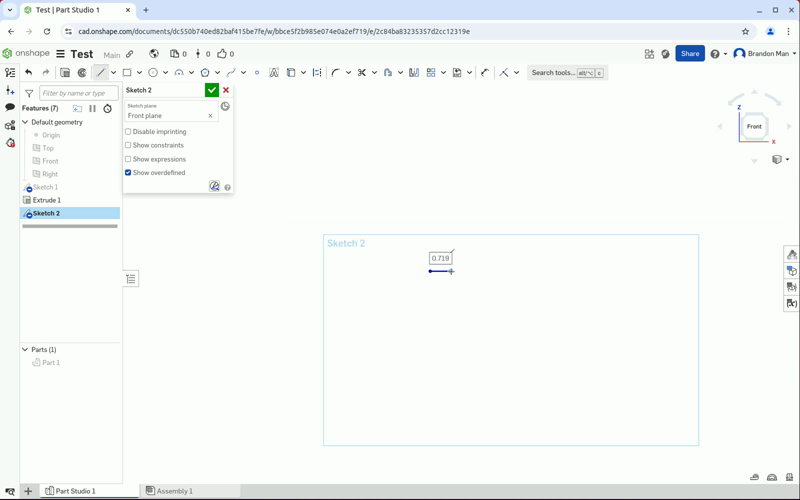
scroll(-6)
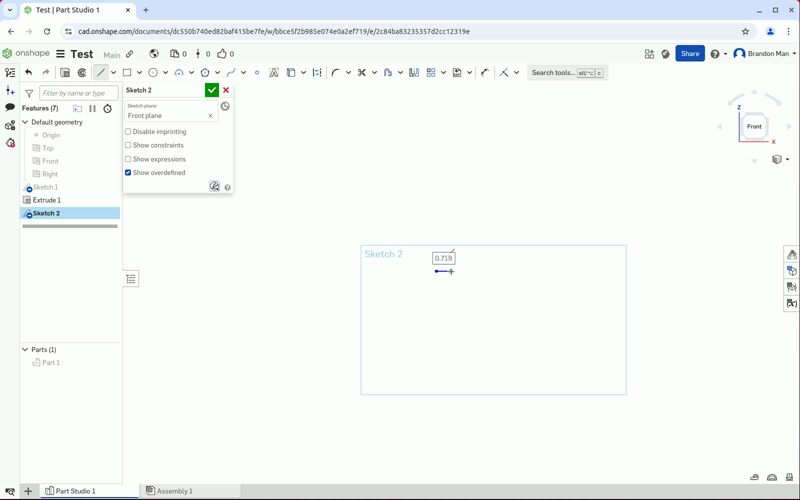
scroll(-6)
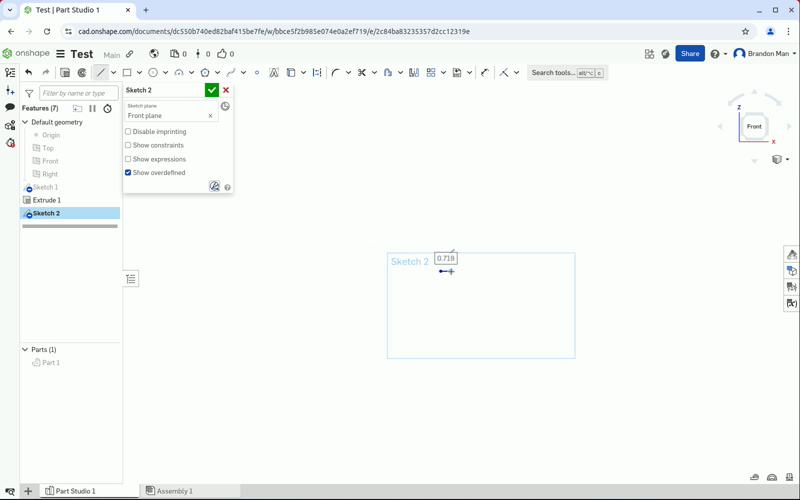
scroll(-6)
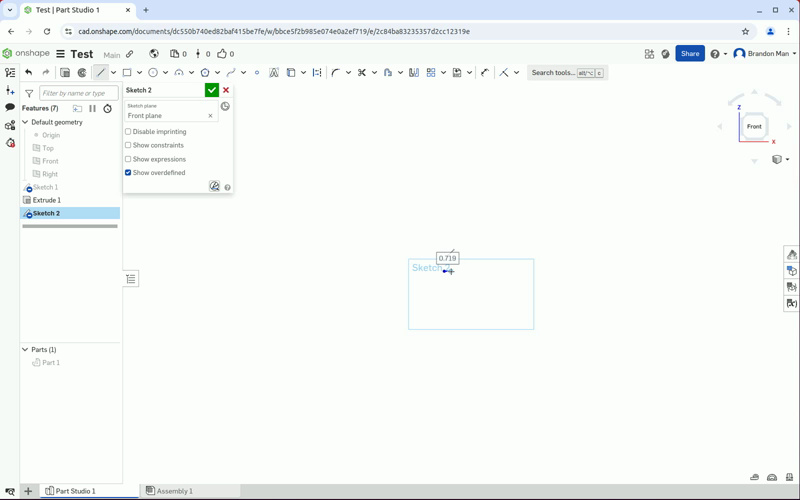
scroll(-6)
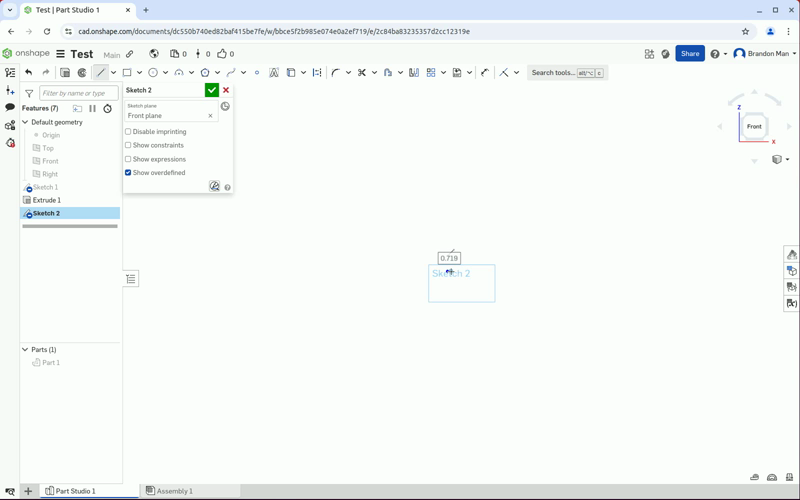
key_up(shift)
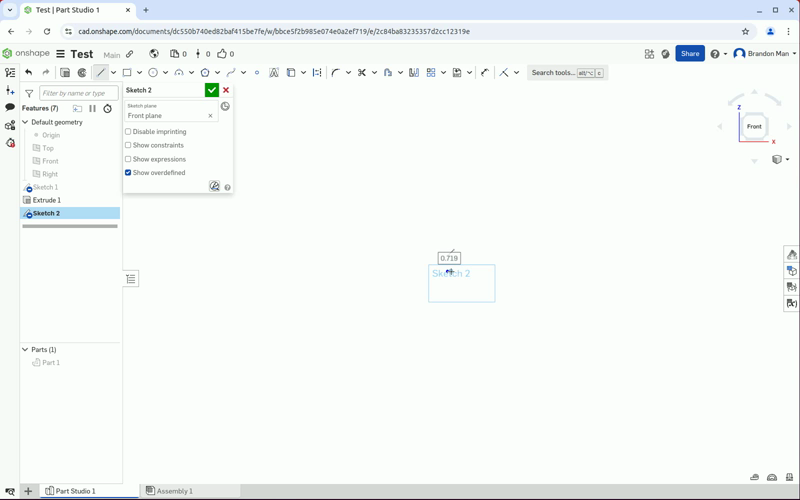
key_down(shift)
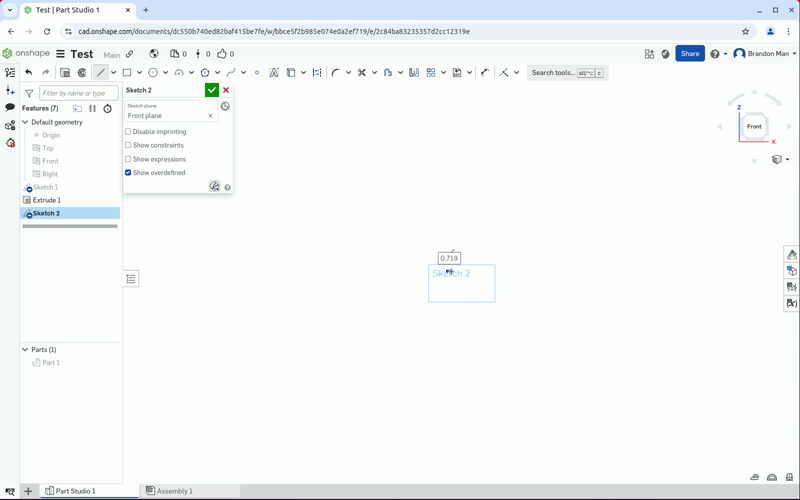
mouse_move(481, 271)
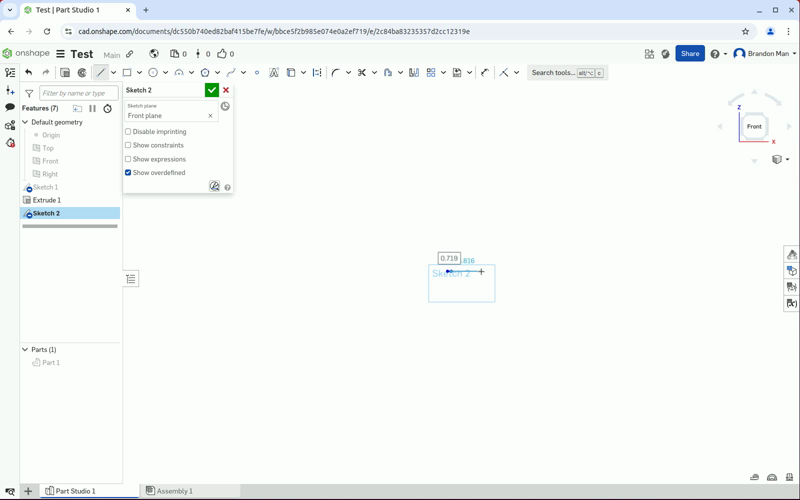
mouse_move(470, 271)
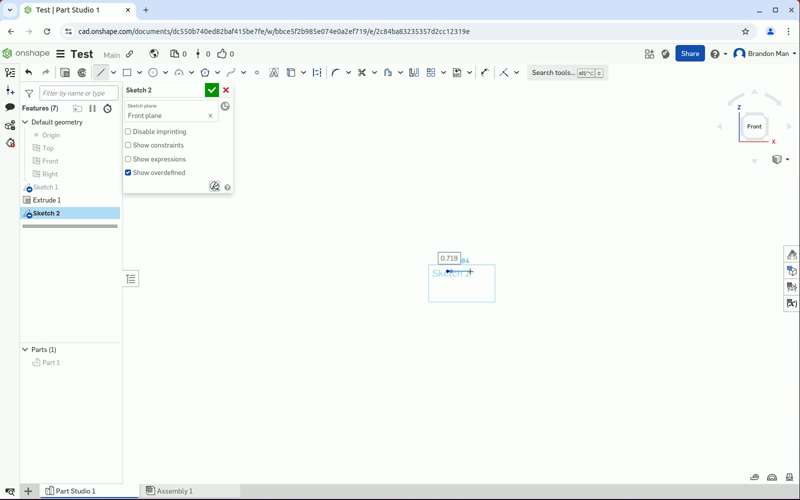
click(470, 271)
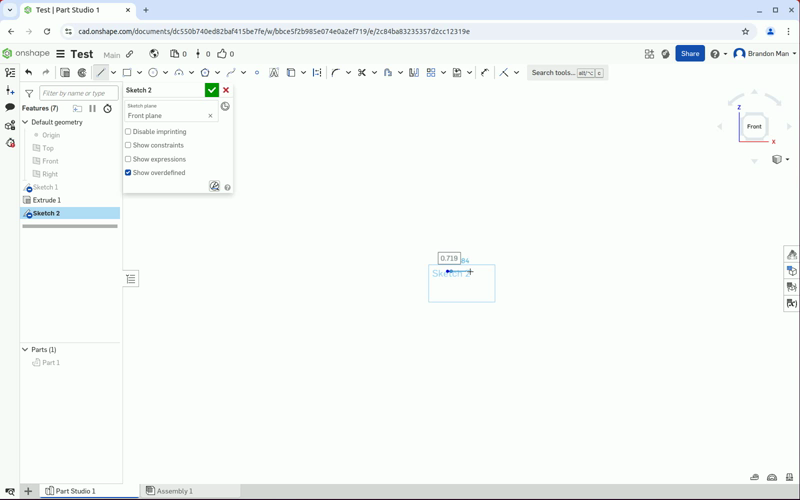
key_up(shift)
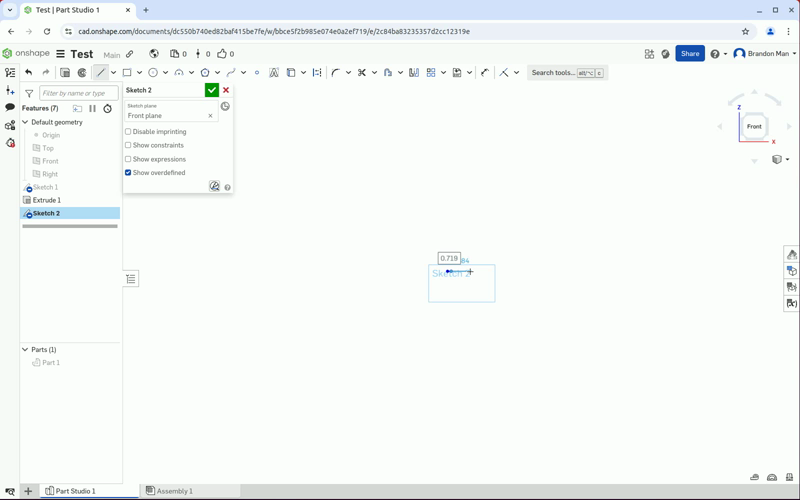
key_down(shift)
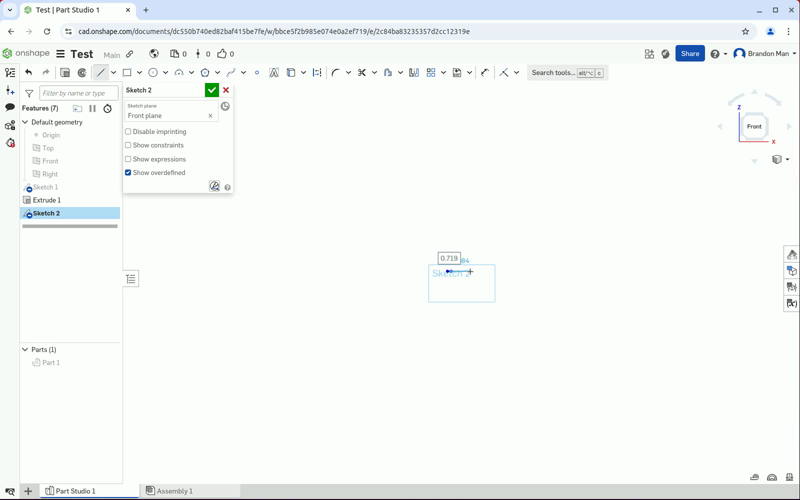
mouse_move(500, 271)
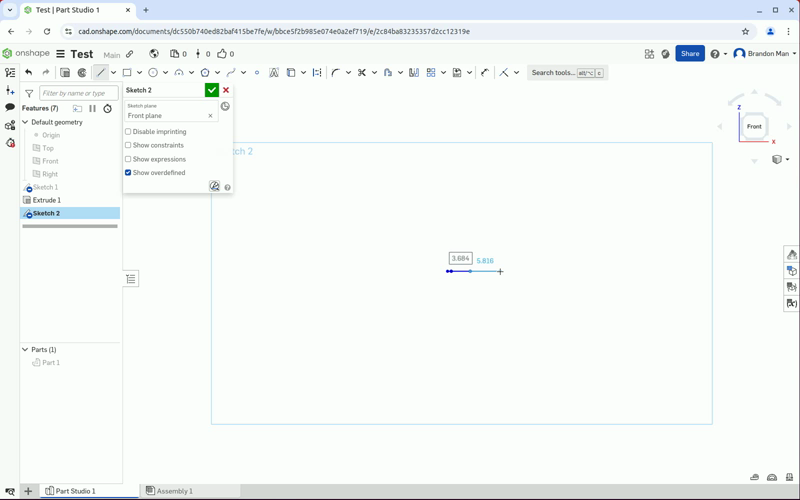
mouse_move(473, 271)
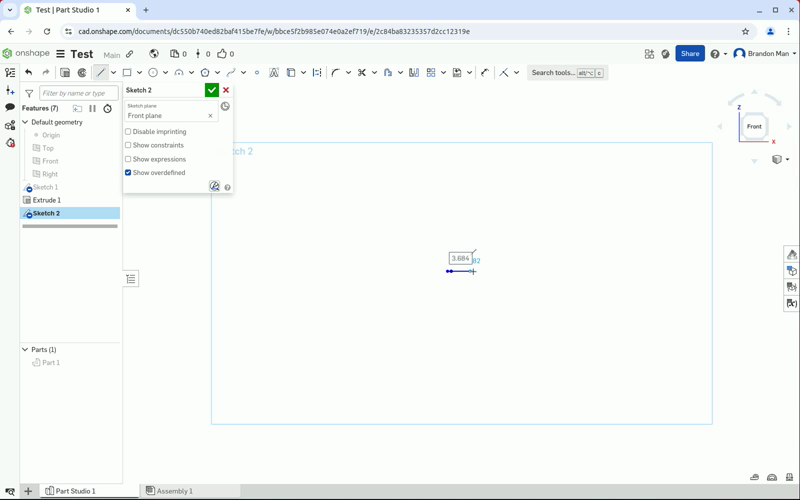
scroll(6)
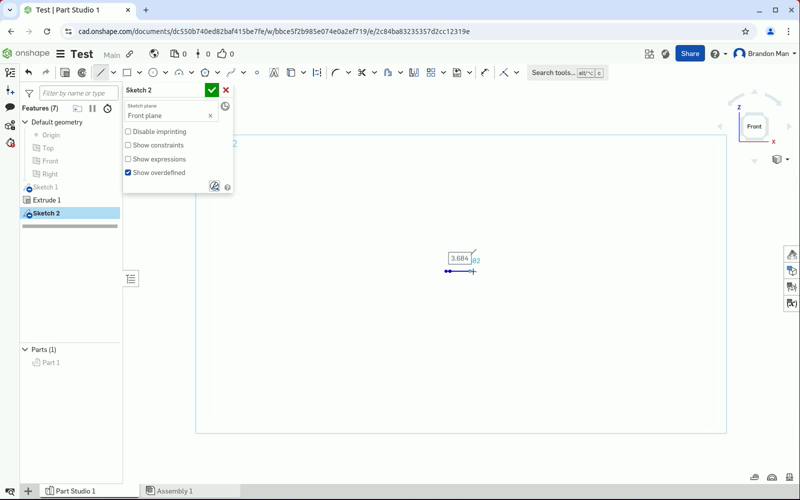
scroll(6)
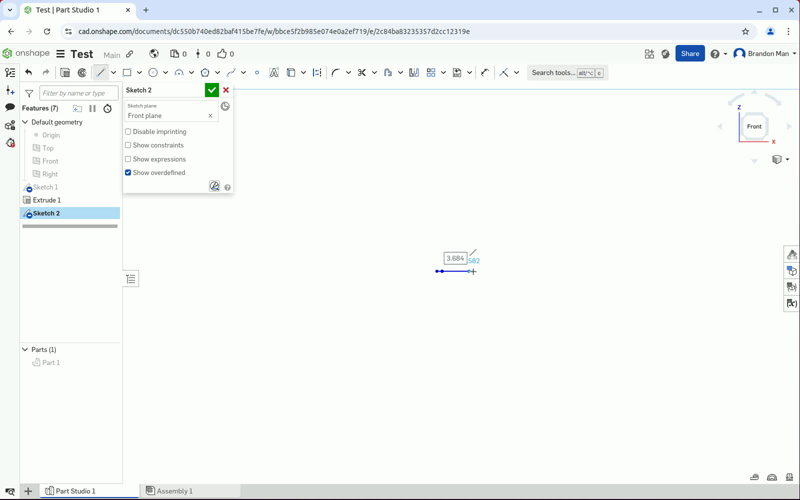
scroll(6)
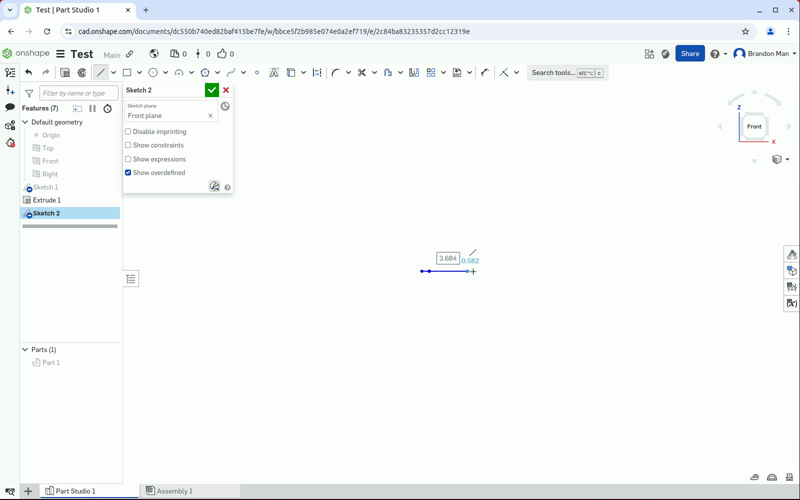
scroll(6)
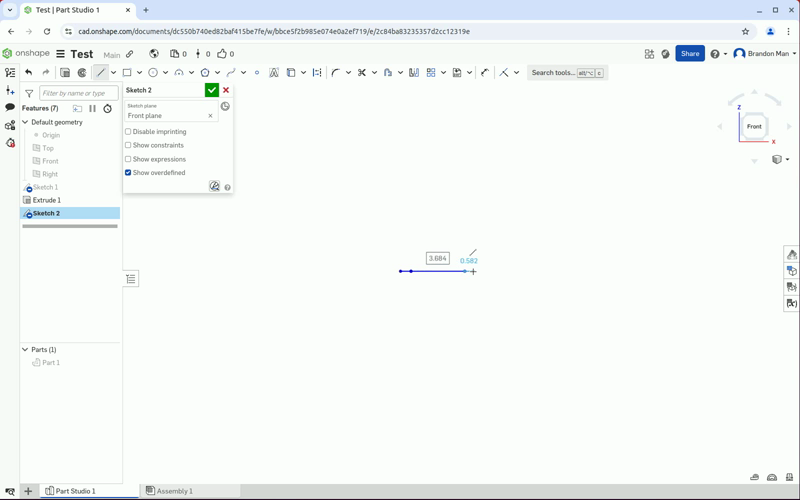
scroll(6)
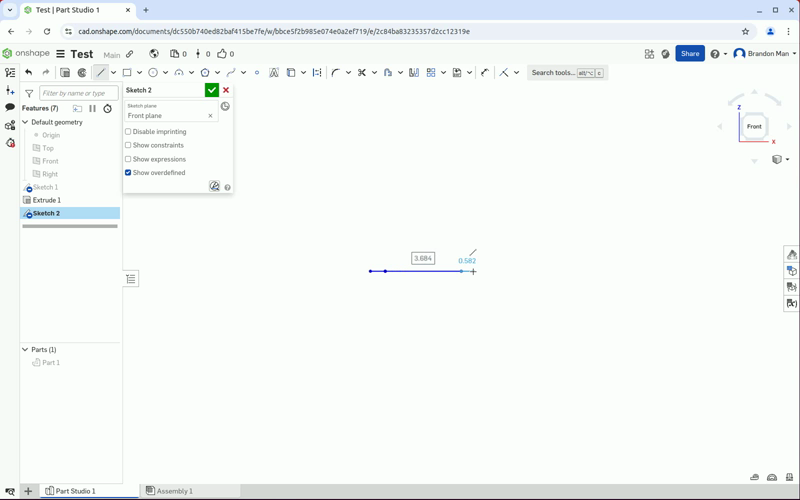
scroll(6)
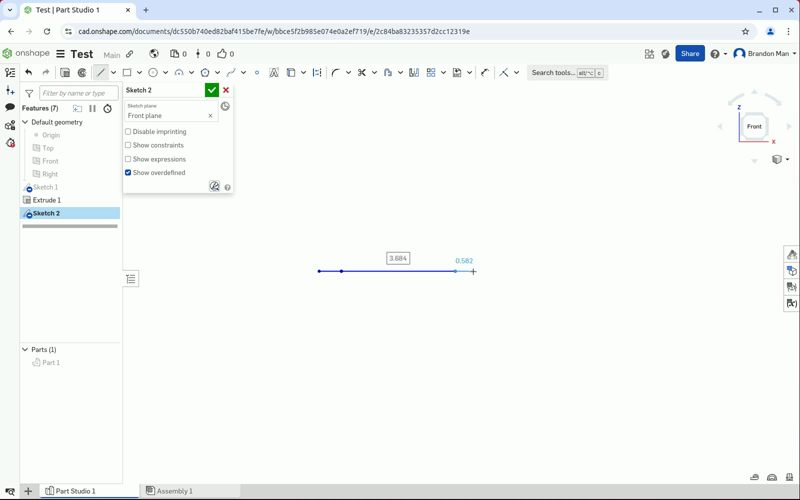
scroll(6)
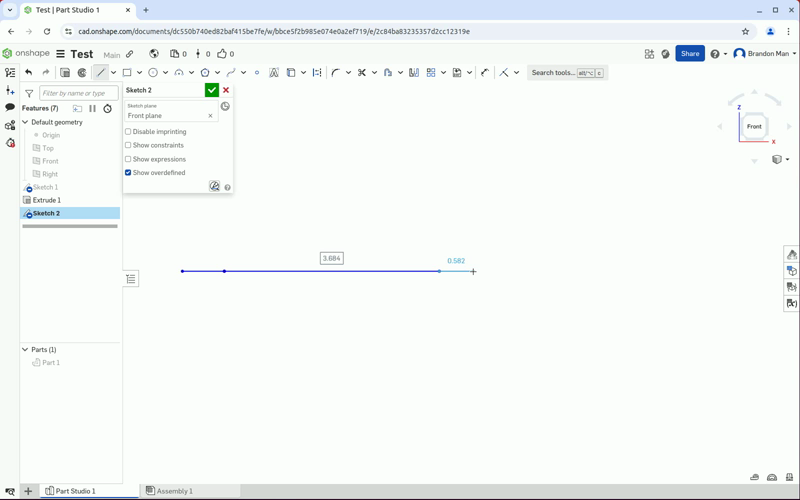
click(473, 271)
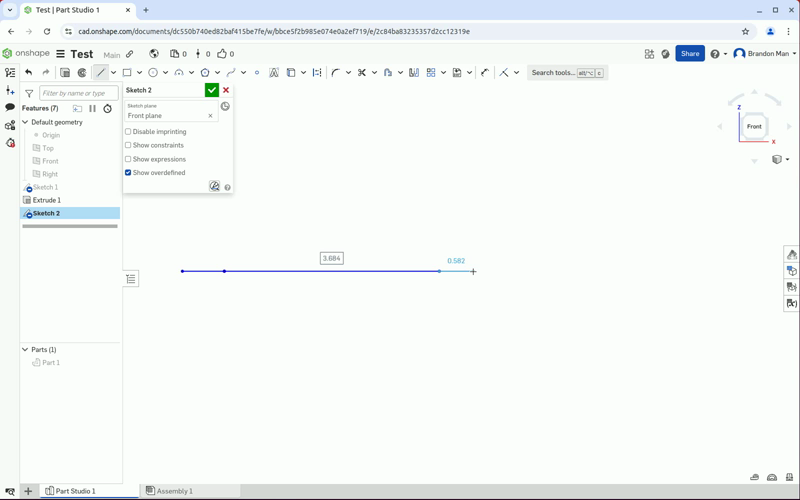
scroll(-6)
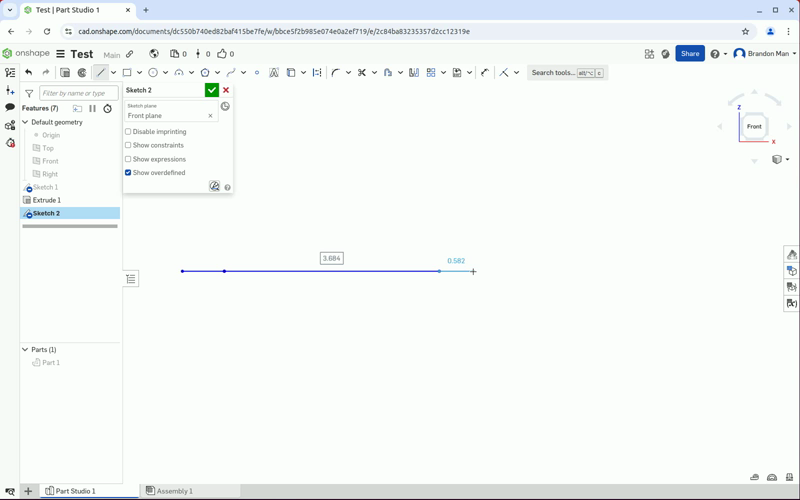
scroll(-6)
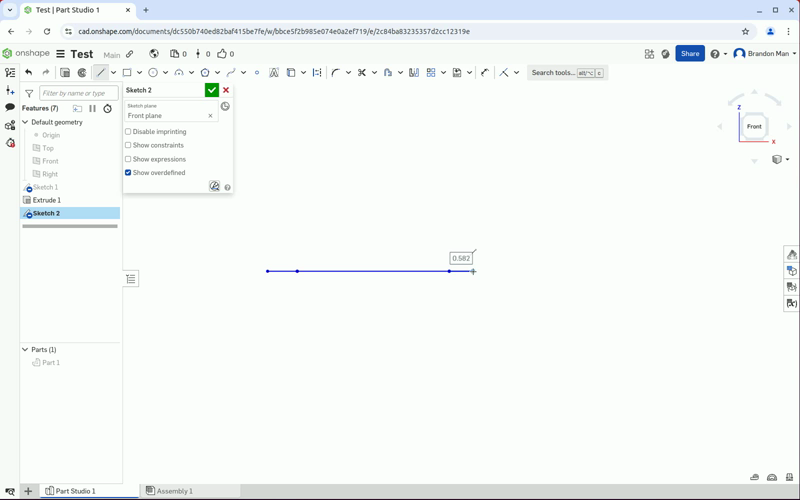
scroll(-6)
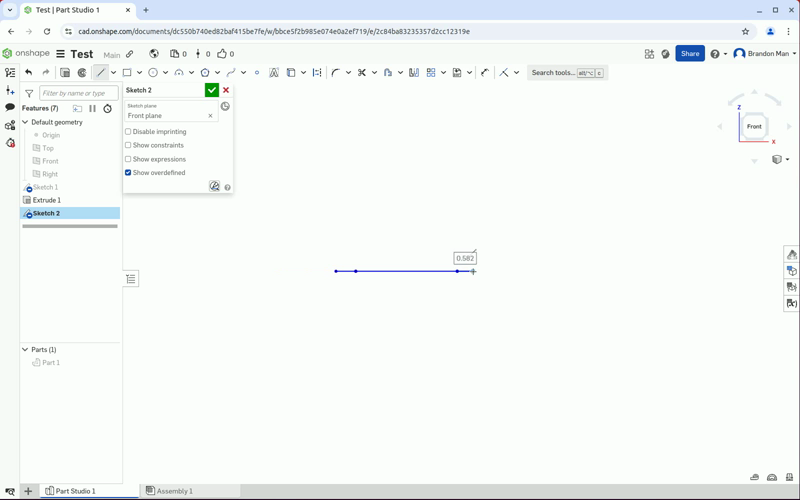
scroll(-6)
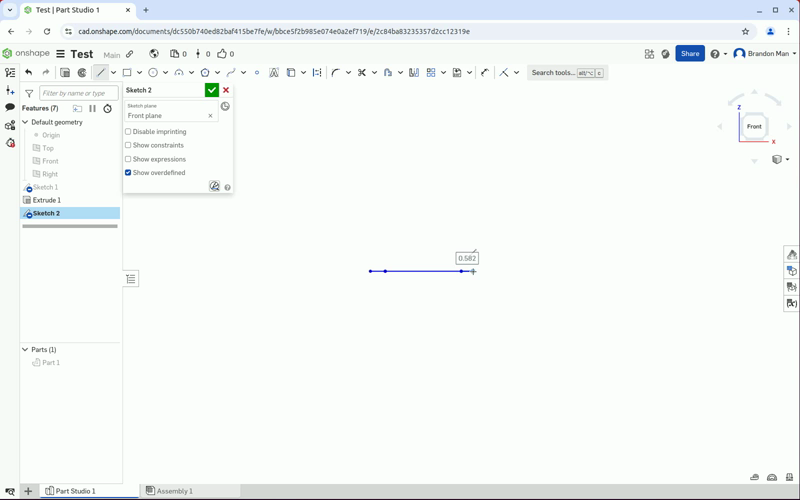
scroll(-6)
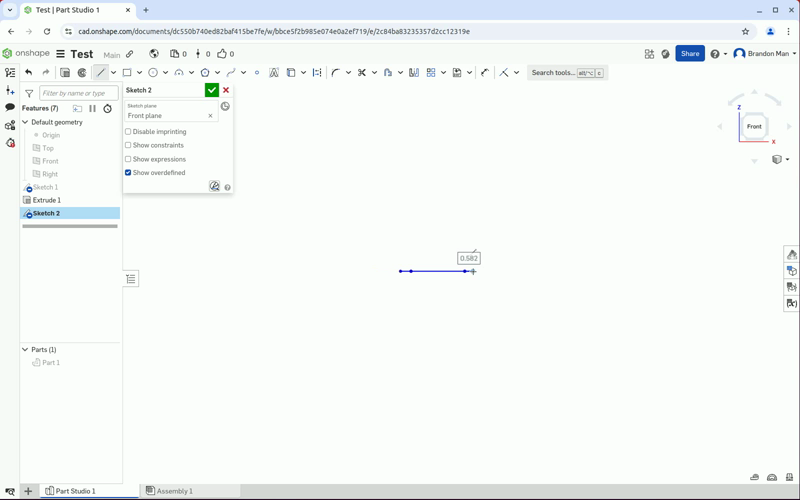
scroll(-6)
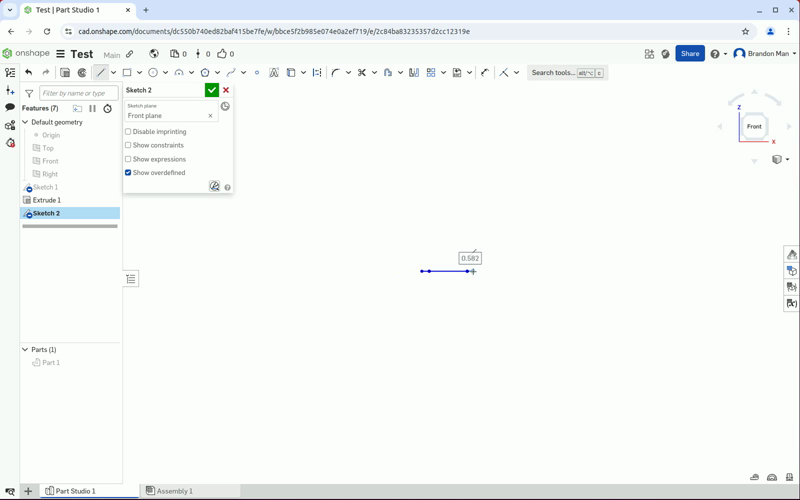
scroll(-6)
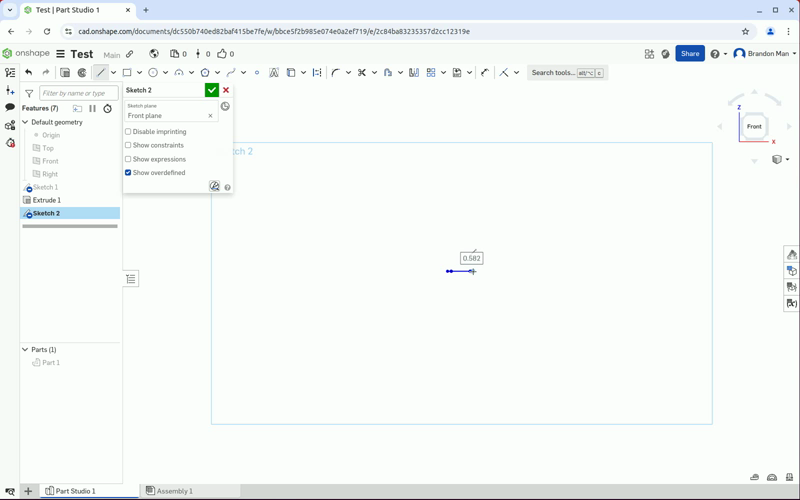
key_up(shift)
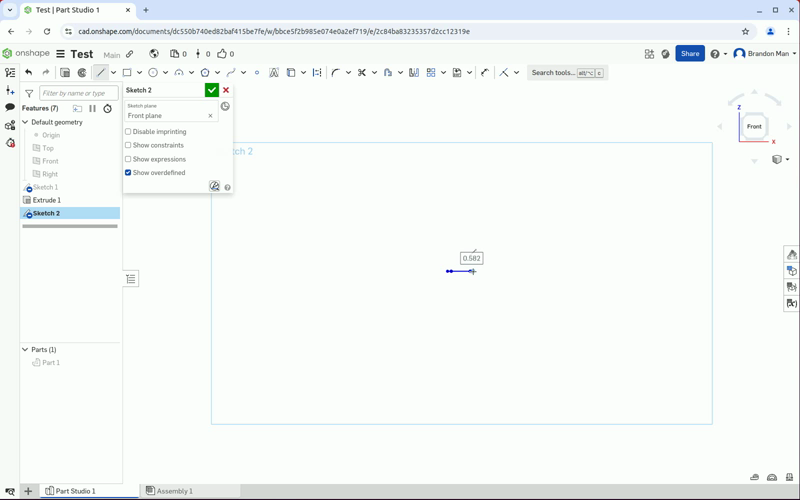
key_down(shift)
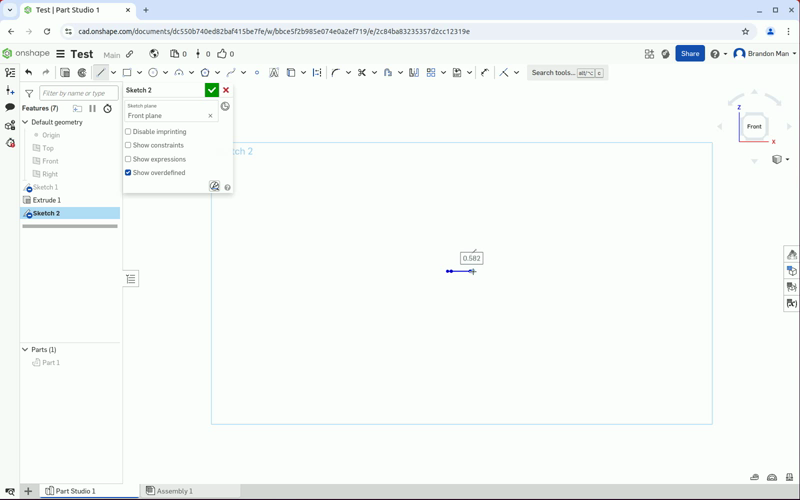
mouse_move(503, 271)
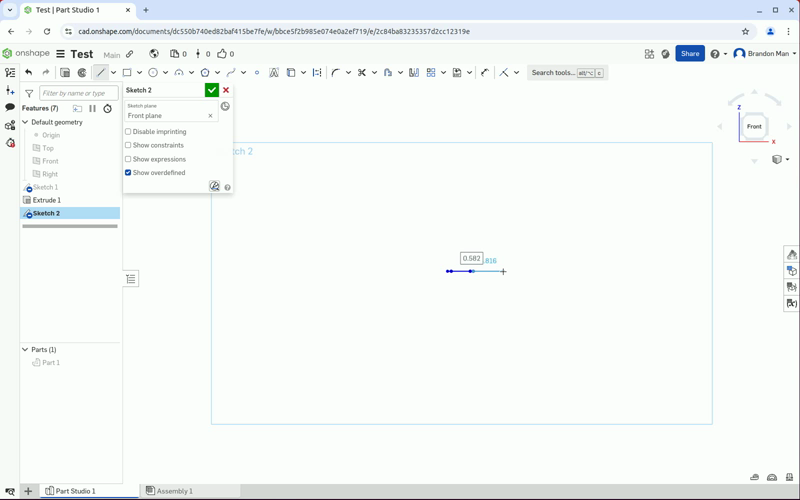
mouse_move(473, 270)
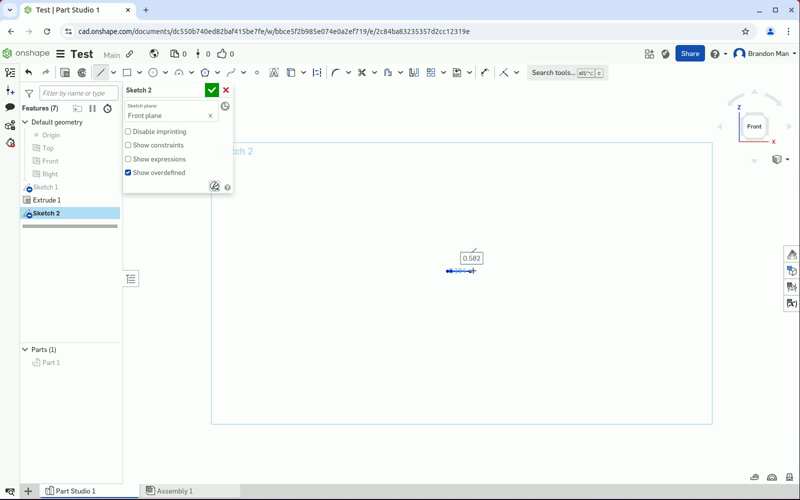
scroll(6)
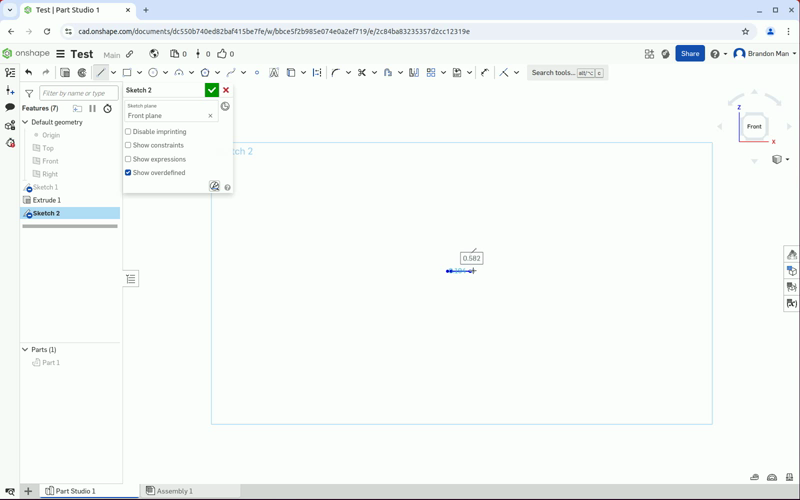
scroll(6)
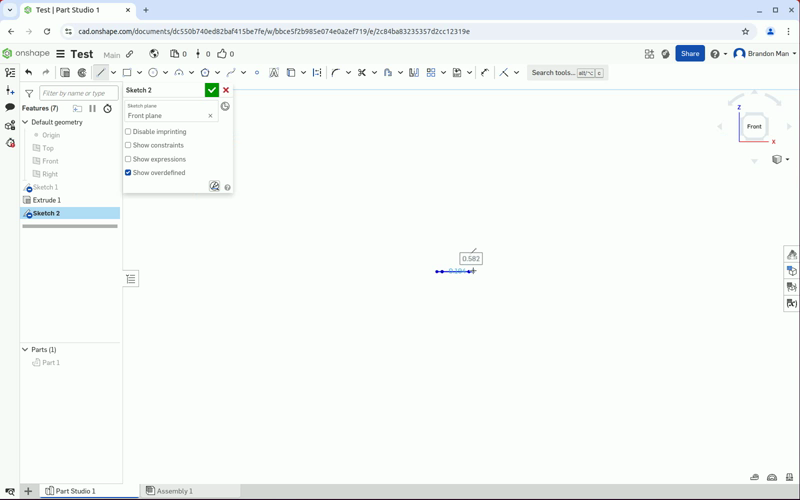
scroll(6)
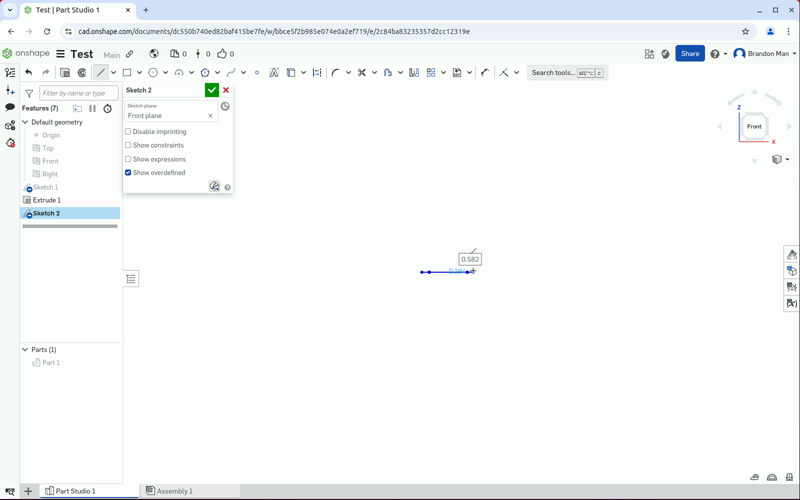
scroll(6)
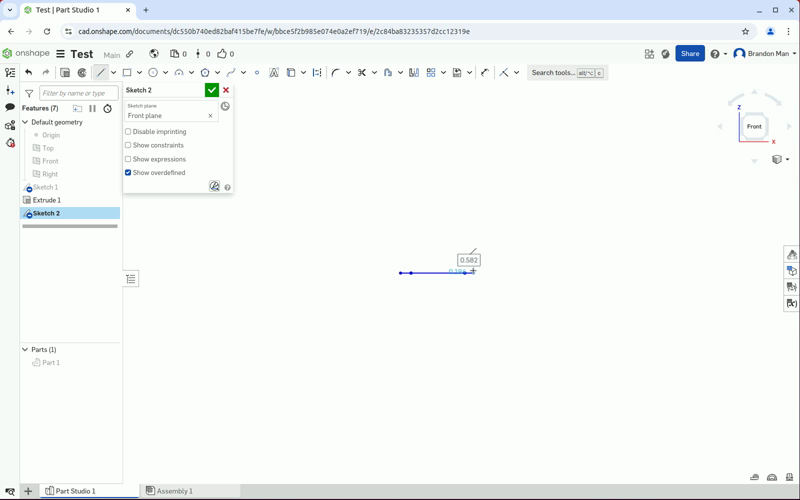
scroll(6)
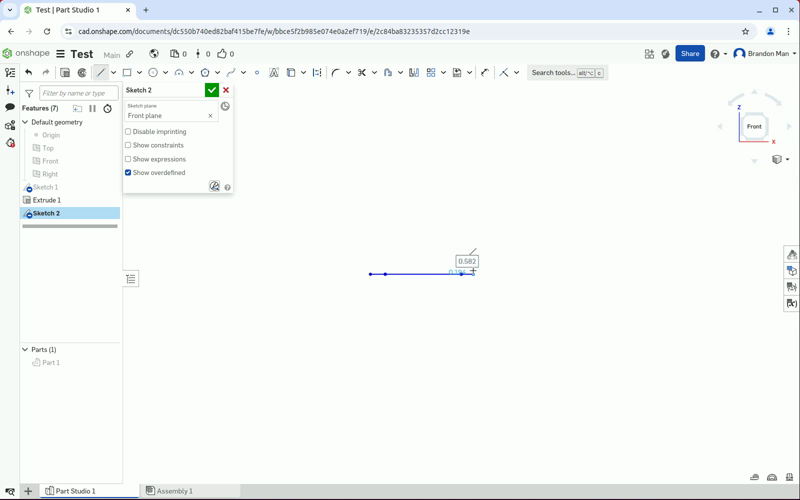
scroll(6)
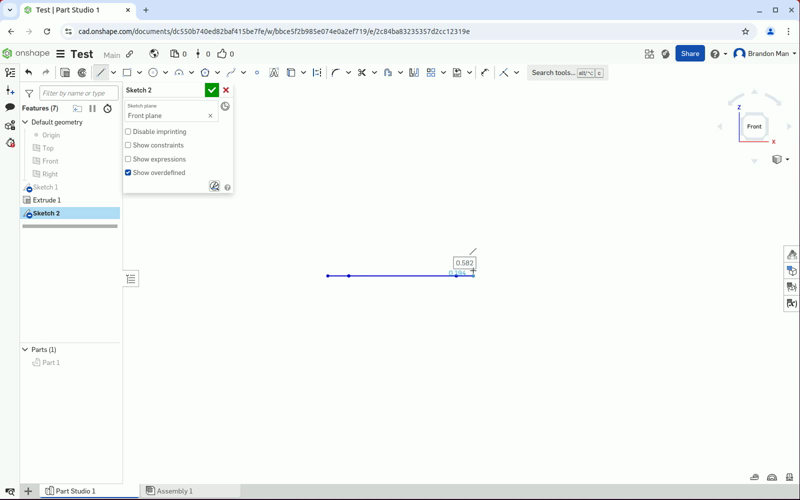
scroll(6)
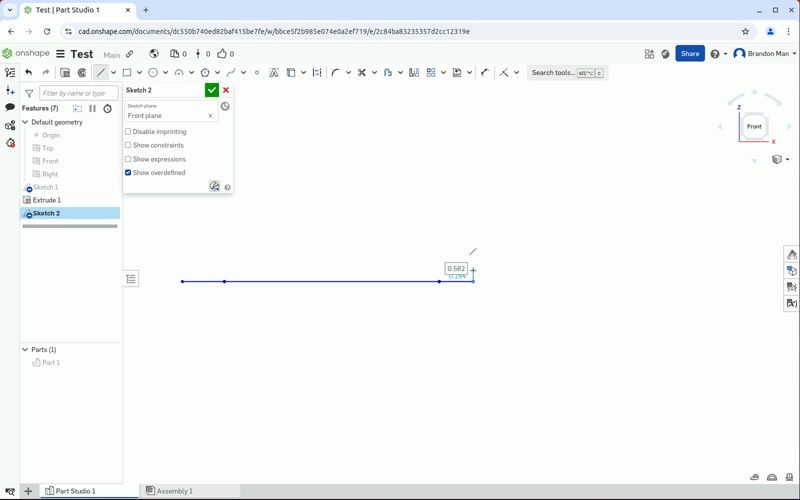
click(473, 270)
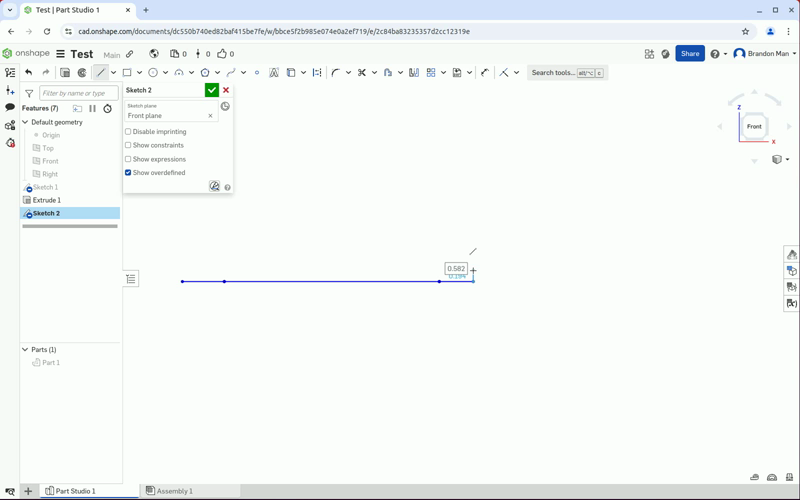
scroll(-6)
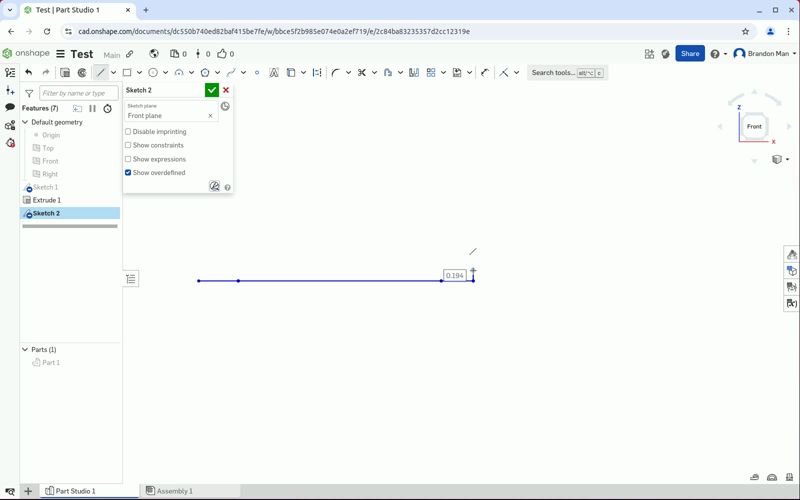
scroll(-6)
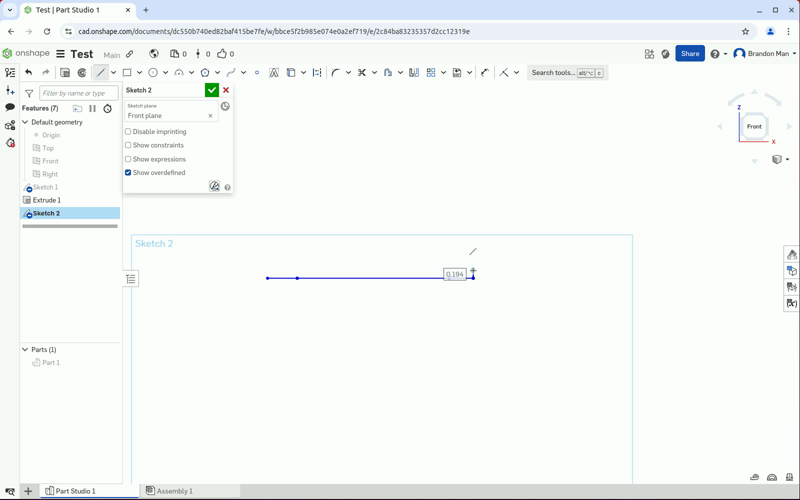
scroll(-6)
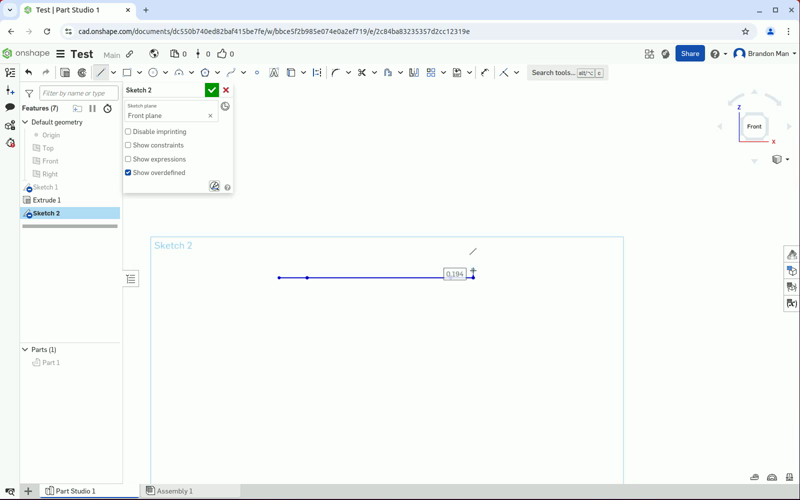
scroll(-6)
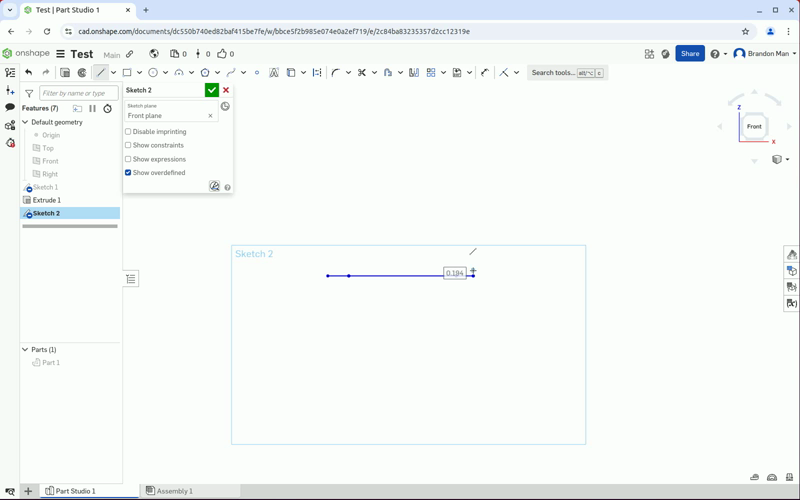
scroll(-6)
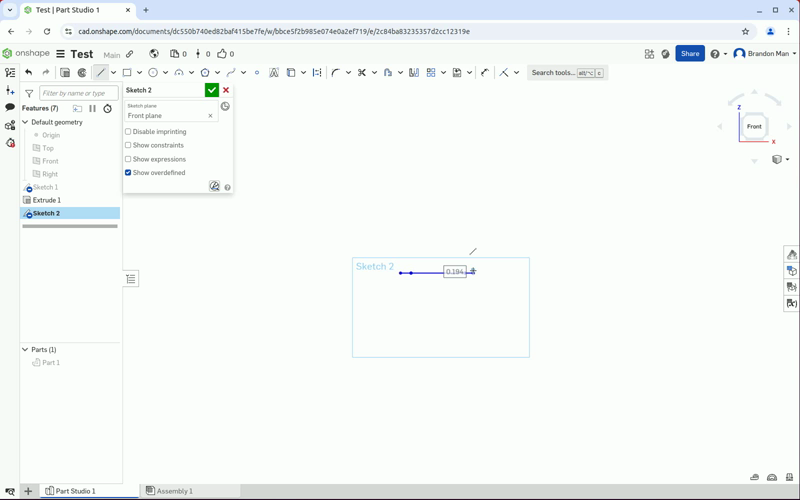
scroll(-6)
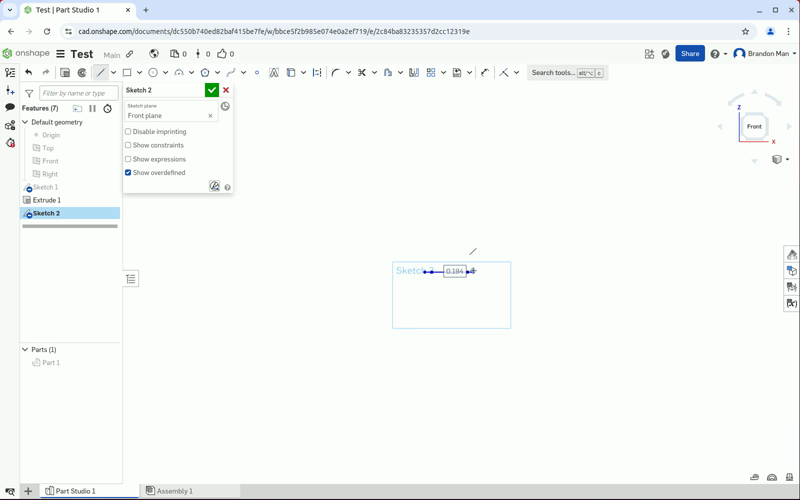
scroll(-6)
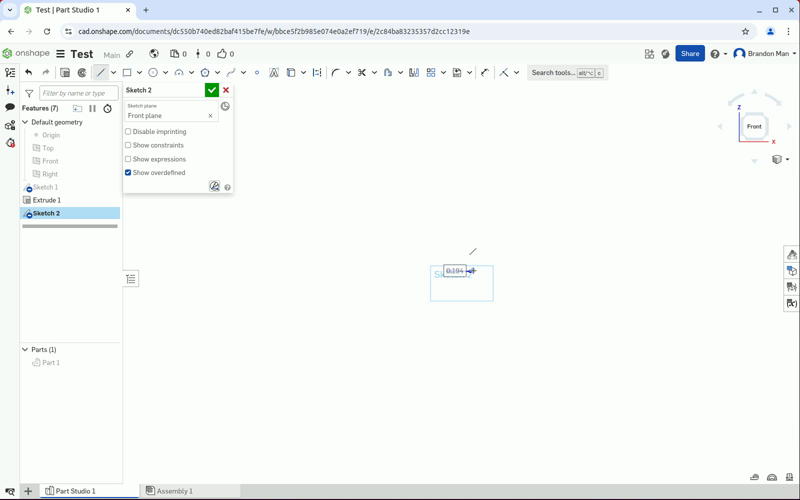
key_up(shift)
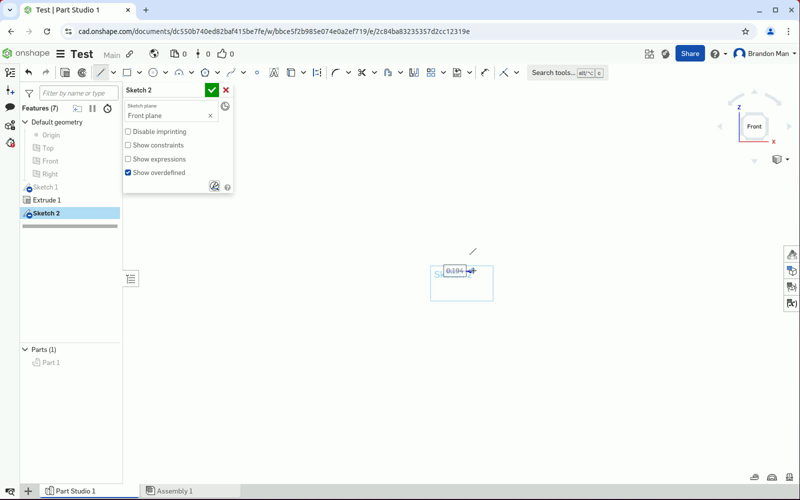
key_down(shift)
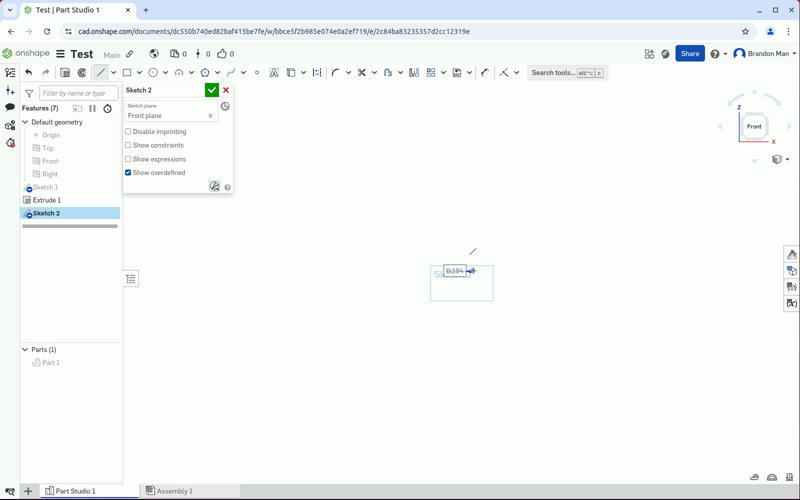
mouse_move(503, 270)
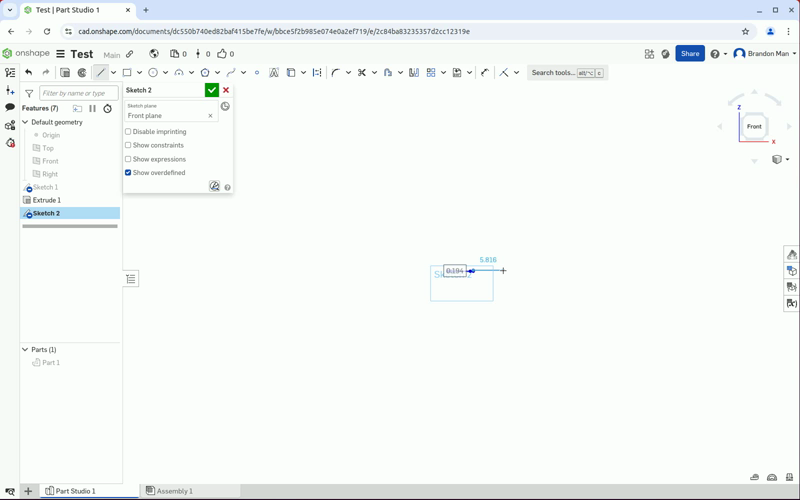
mouse_move(447, 270)
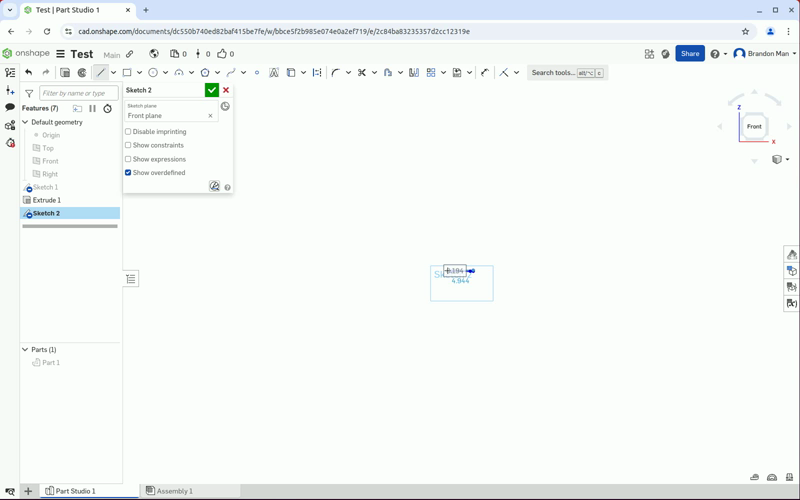
scroll(6)
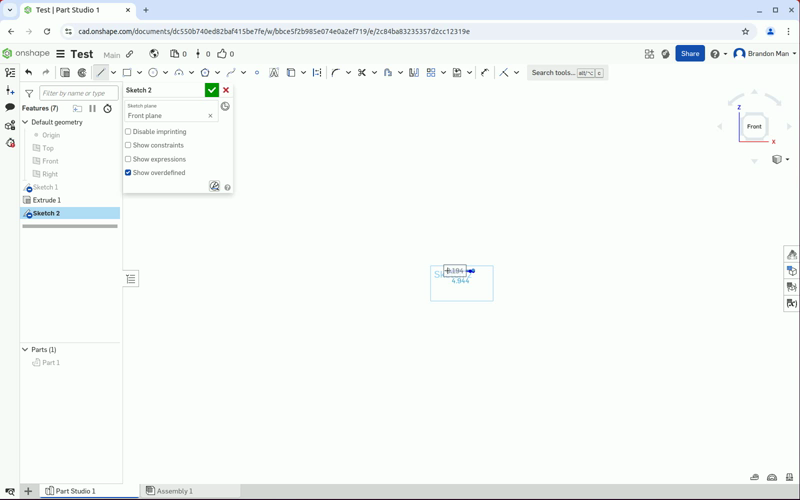
scroll(6)
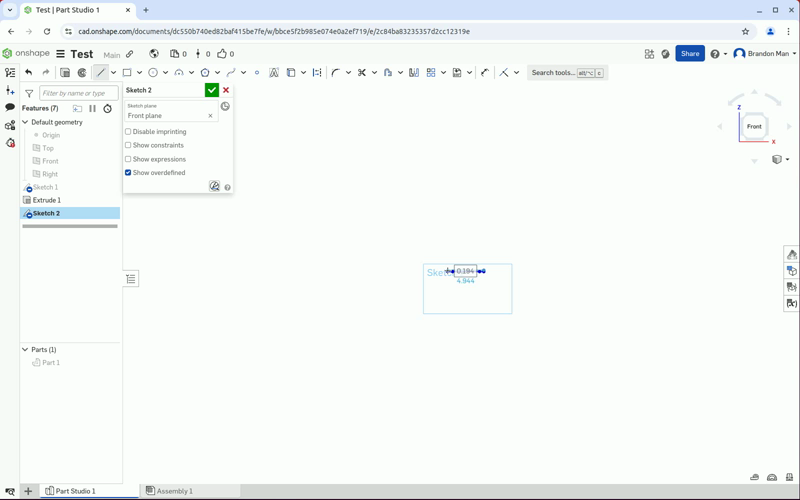
scroll(6)
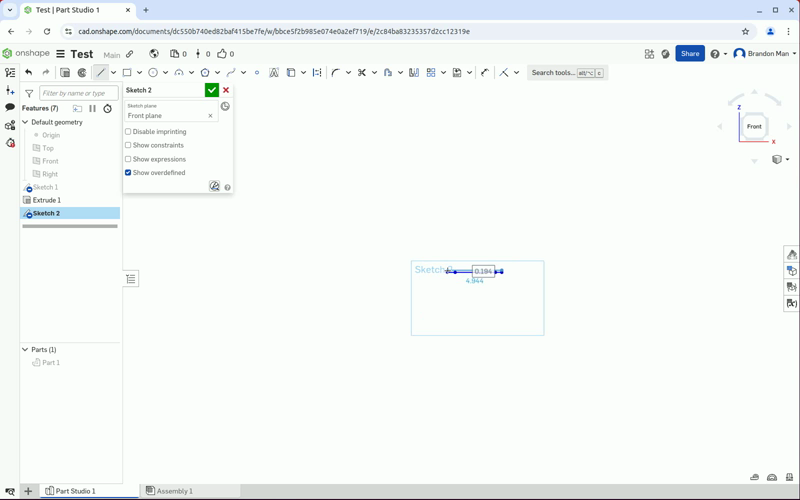
scroll(6)
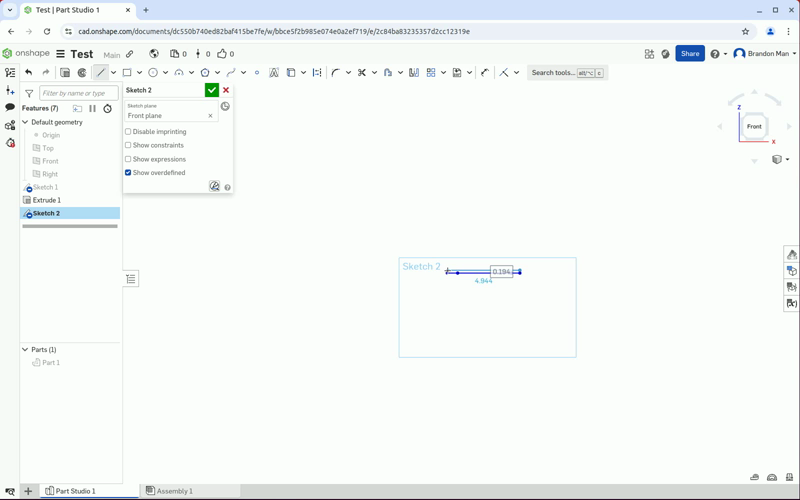
scroll(6)
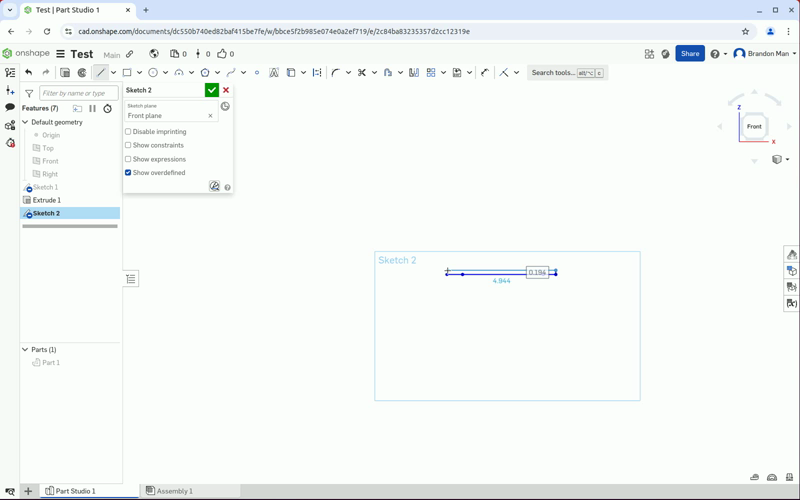
scroll(6)
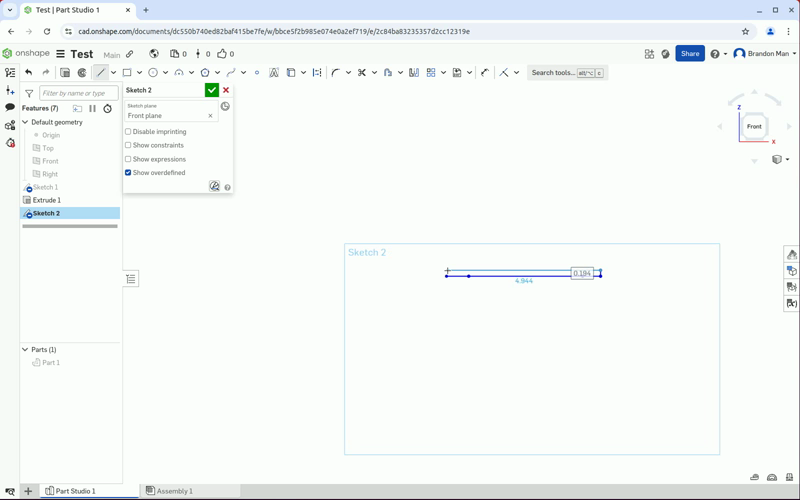
scroll(6)
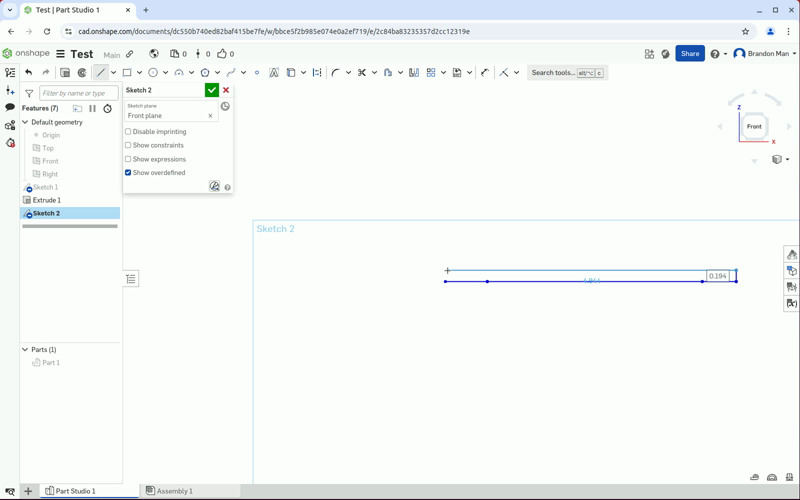
click(447, 270)
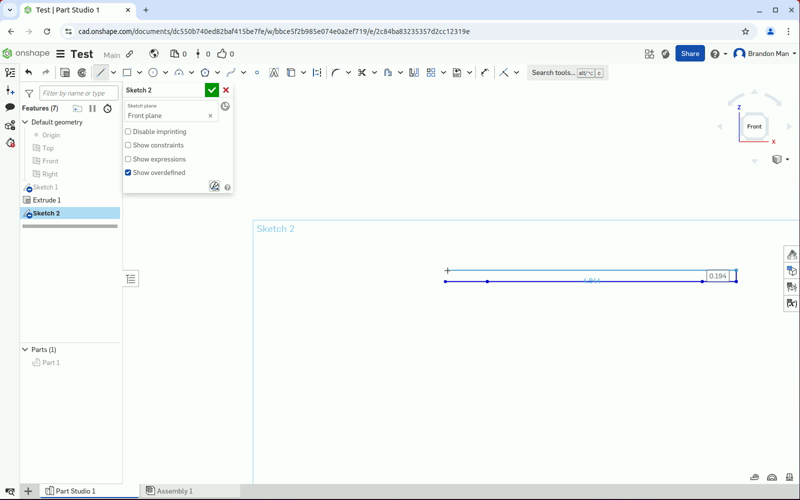
scroll(-6)
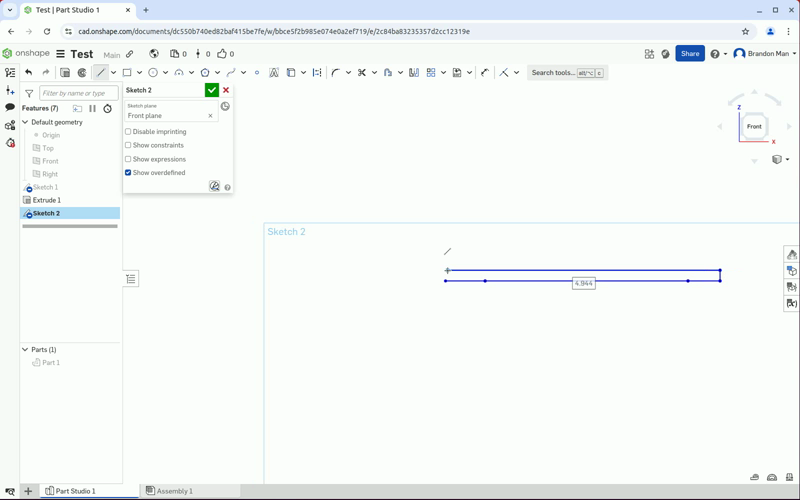
scroll(-6)
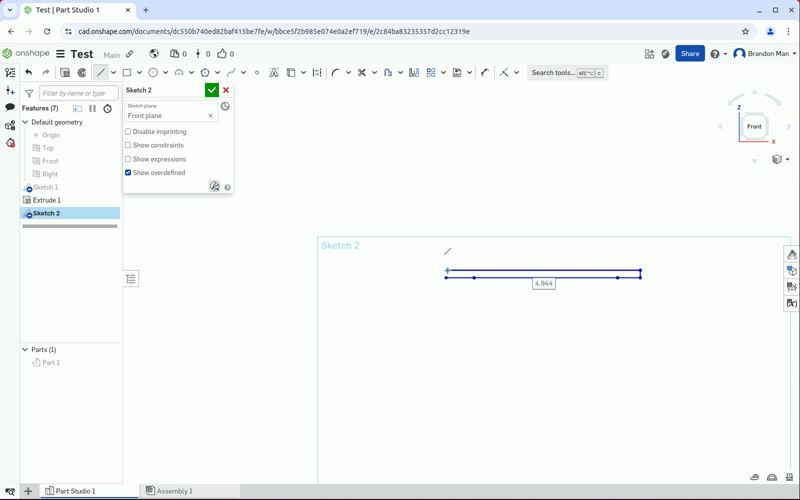
scroll(-6)
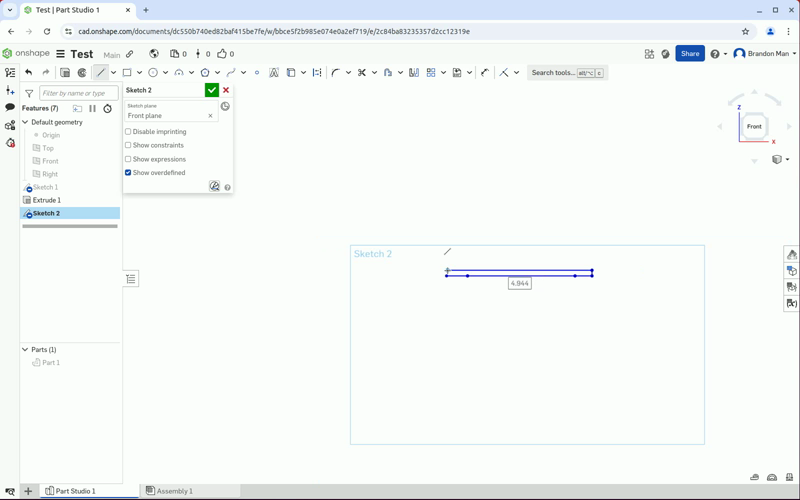
scroll(-6)
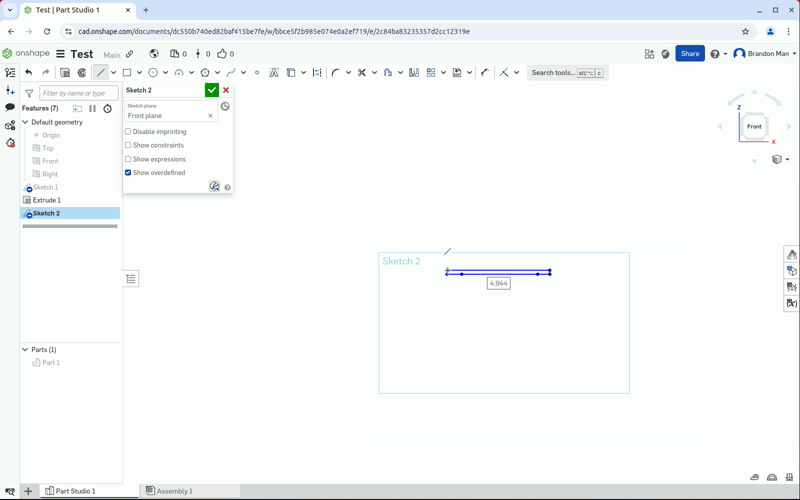
scroll(-6)
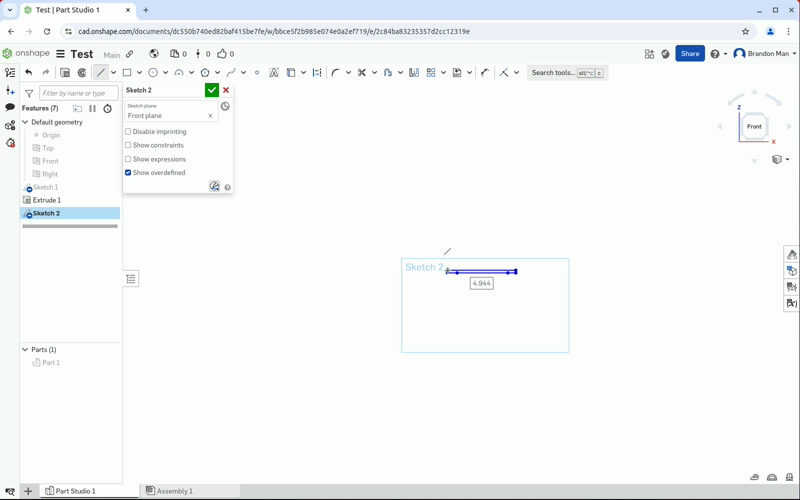
scroll(-6)
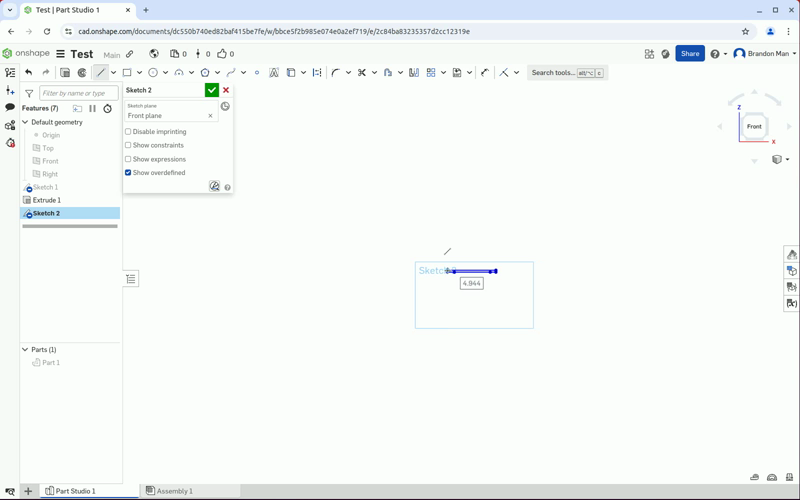
scroll(-6)
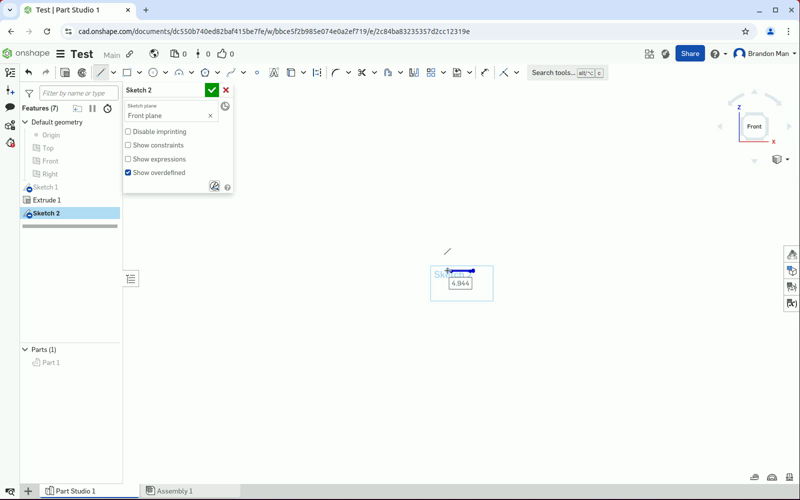
key_up(shift)
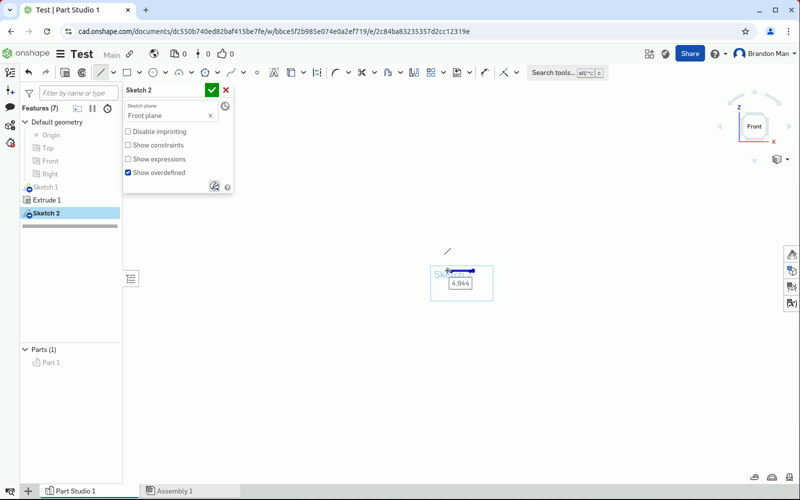
mouse_move(477, 270)
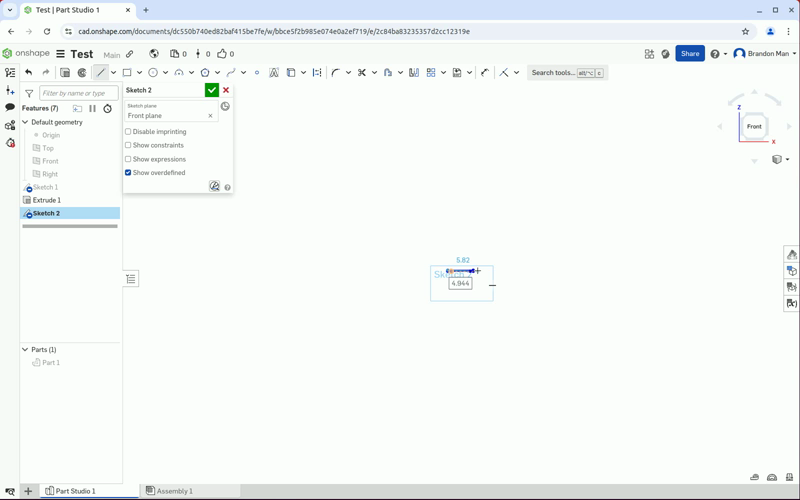
key_down(shift)
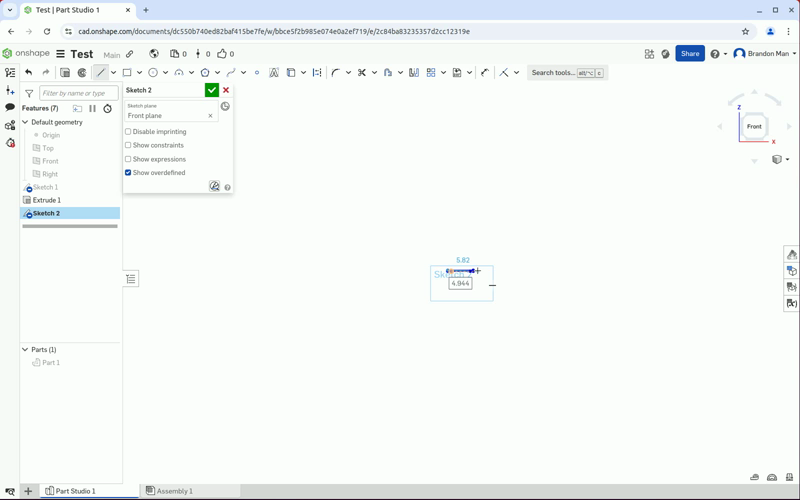
mouse_move(447, 271)
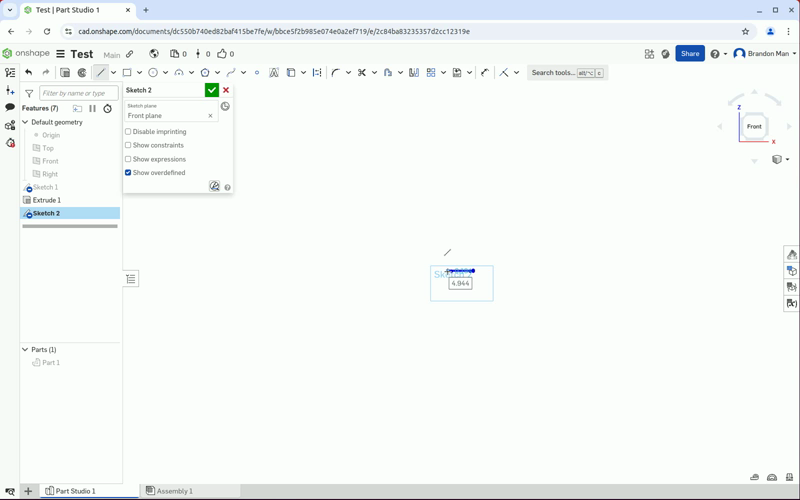
scroll(6)
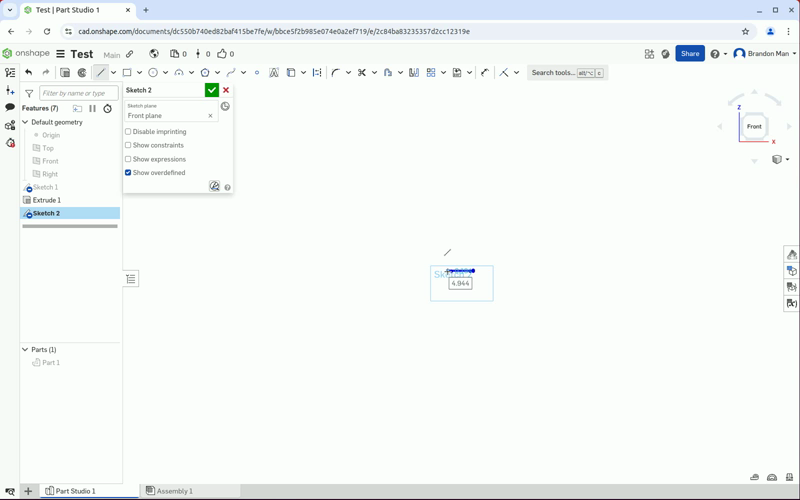
scroll(6)
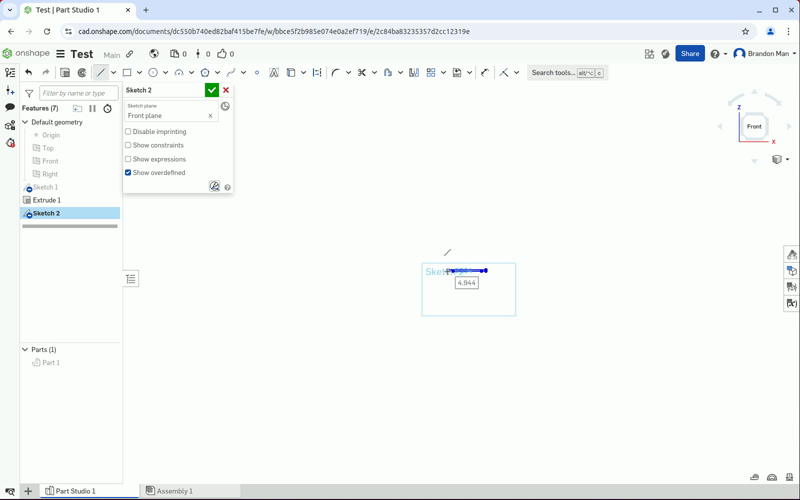
scroll(6)
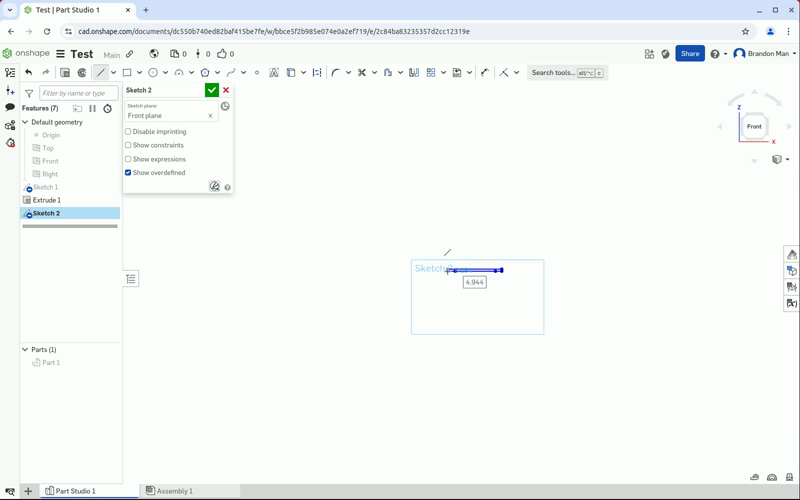
scroll(6)
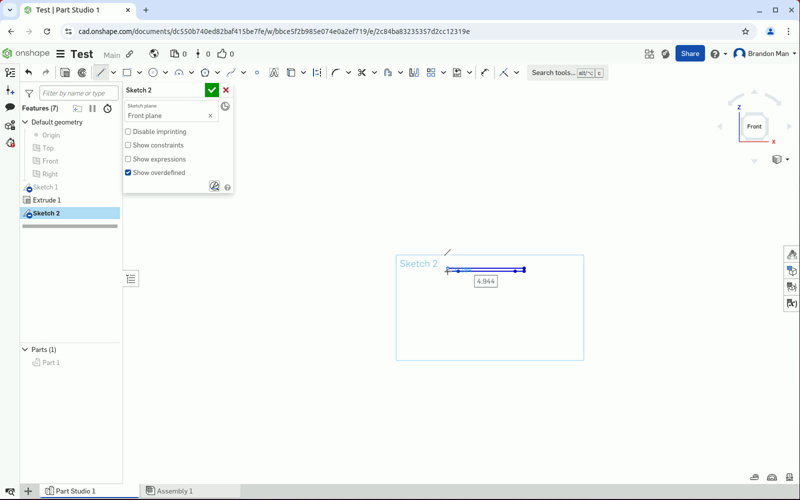
scroll(6)
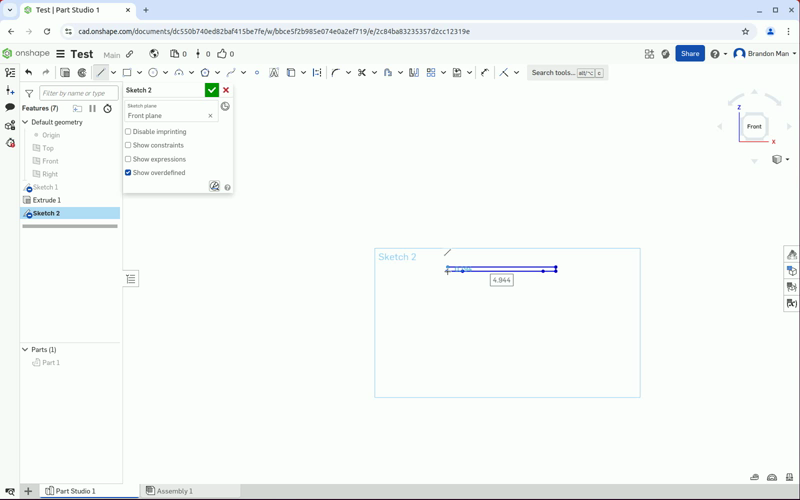
scroll(6)
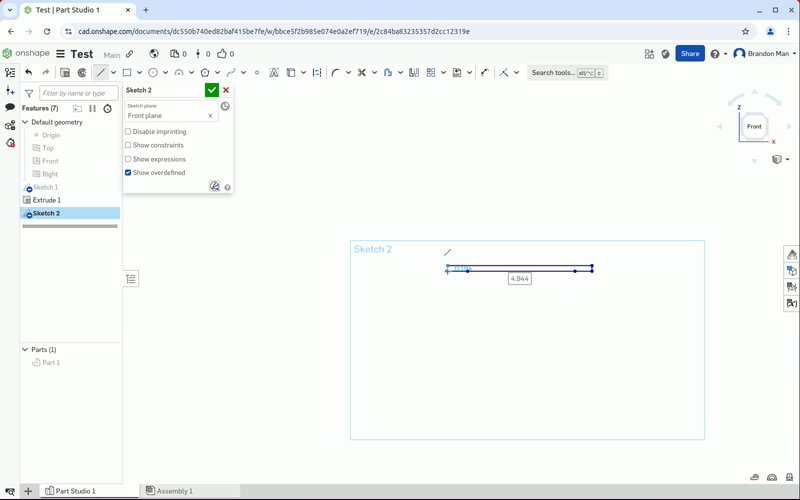
scroll(6)
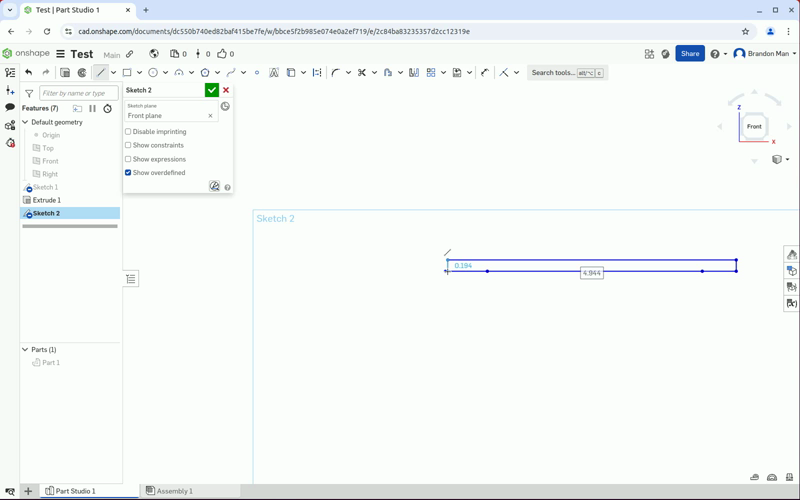
key_up(shift)
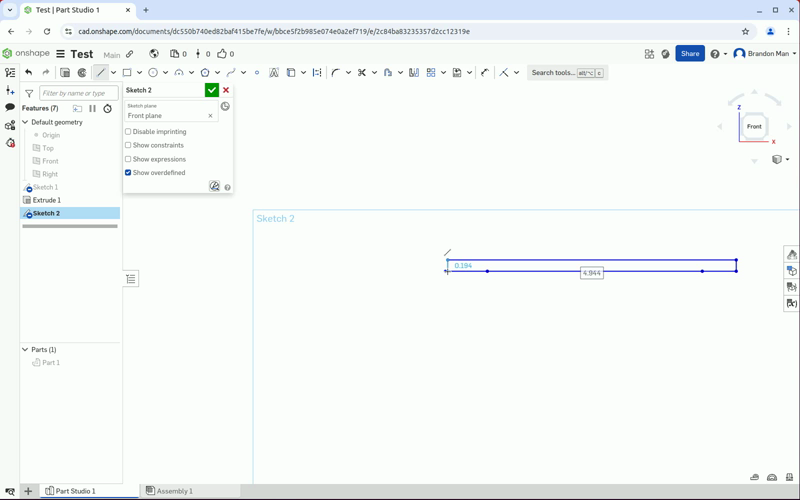
click(447, 271)
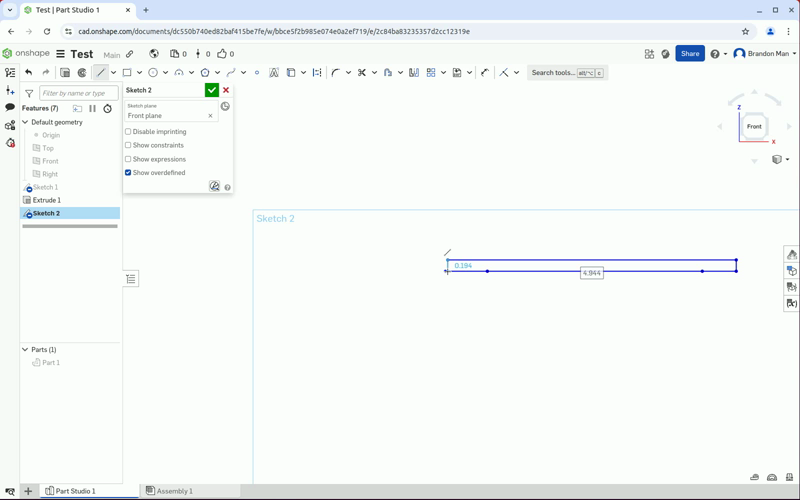
scroll(-6)
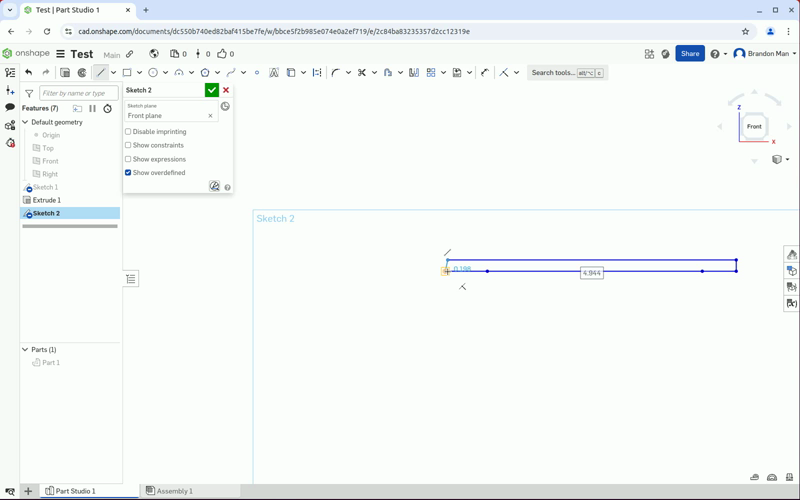
scroll(-6)
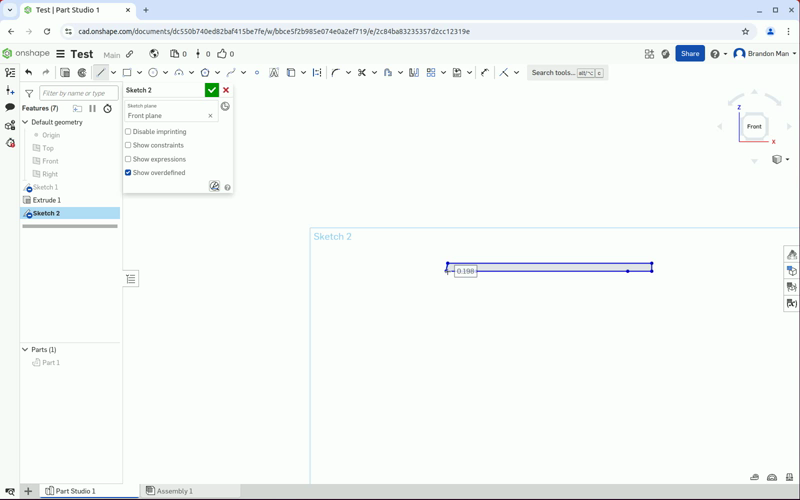
scroll(-6)
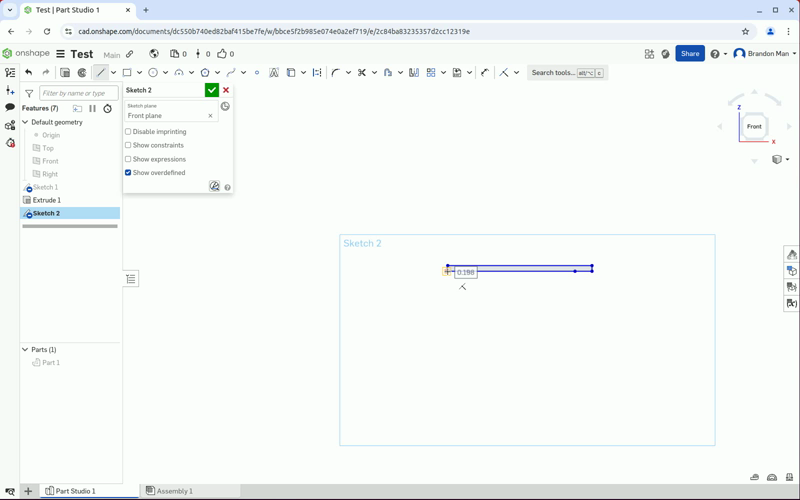
scroll(-6)
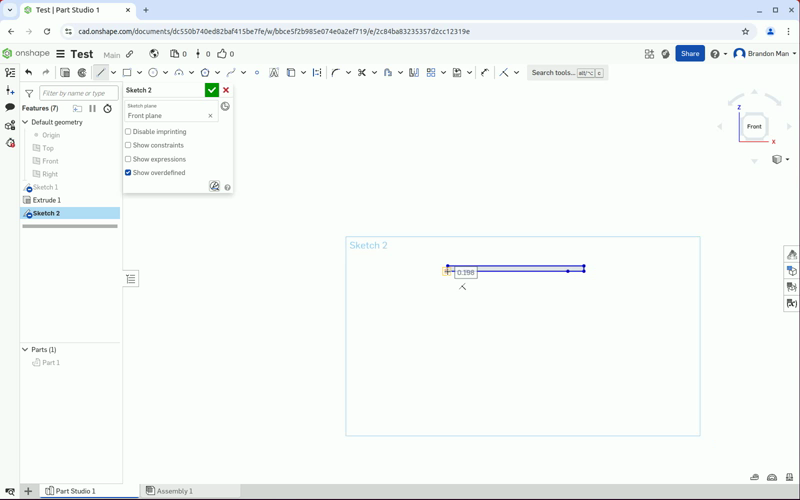
scroll(-6)
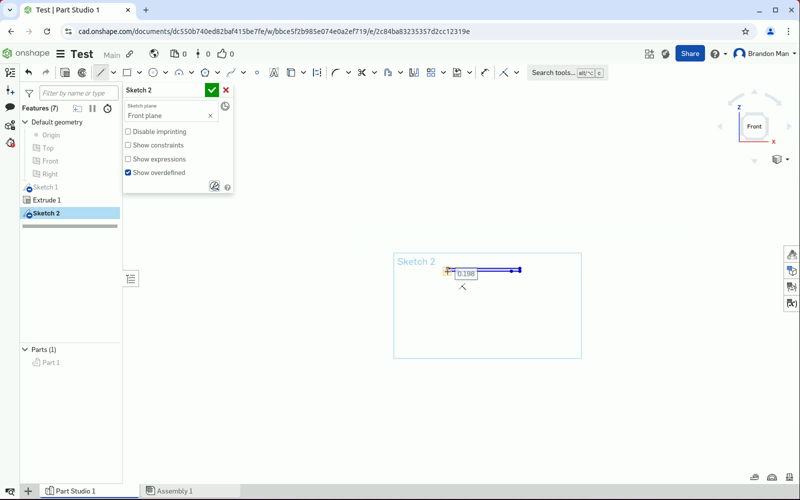
scroll(-6)
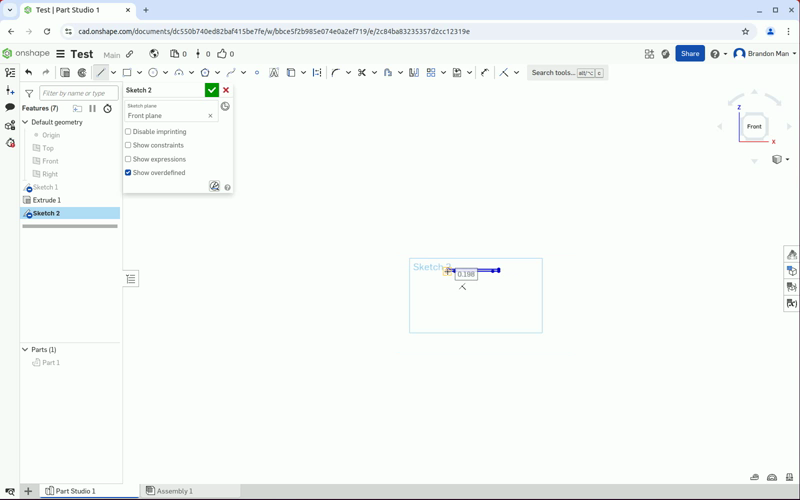
scroll(-6)
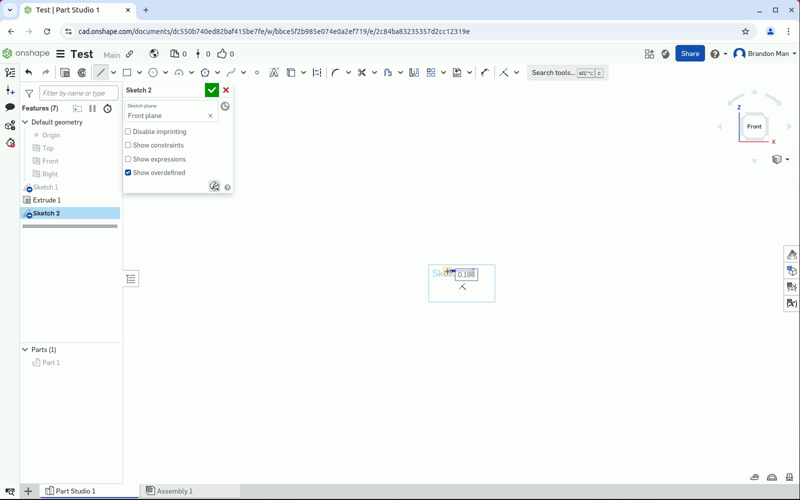
key(esc)
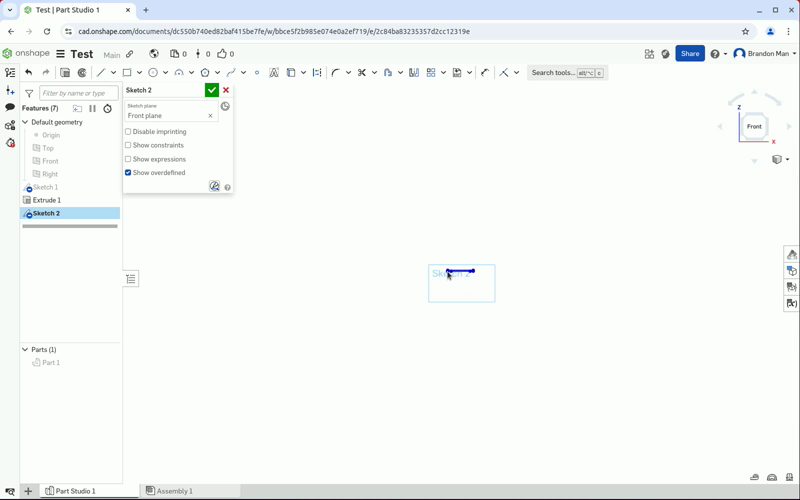
mouse_move(459, 270)
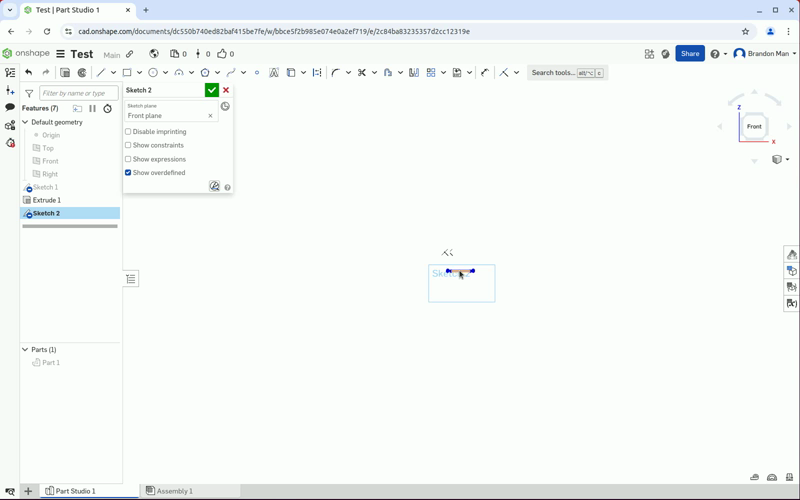
scroll(6)
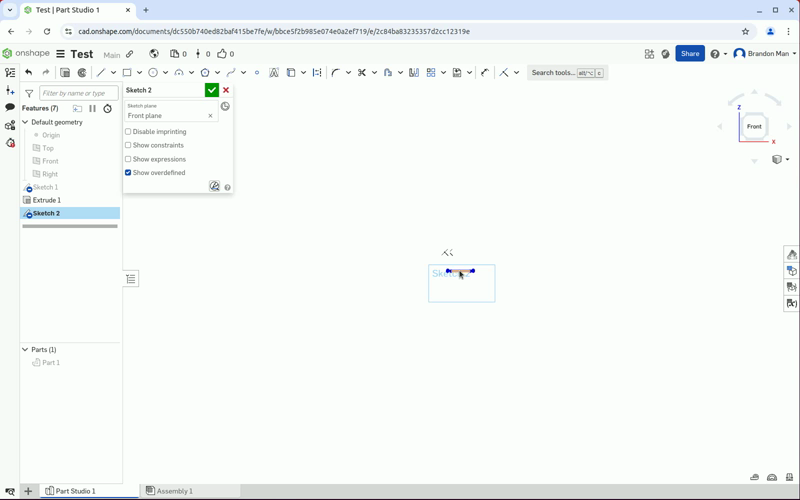
scroll(6)
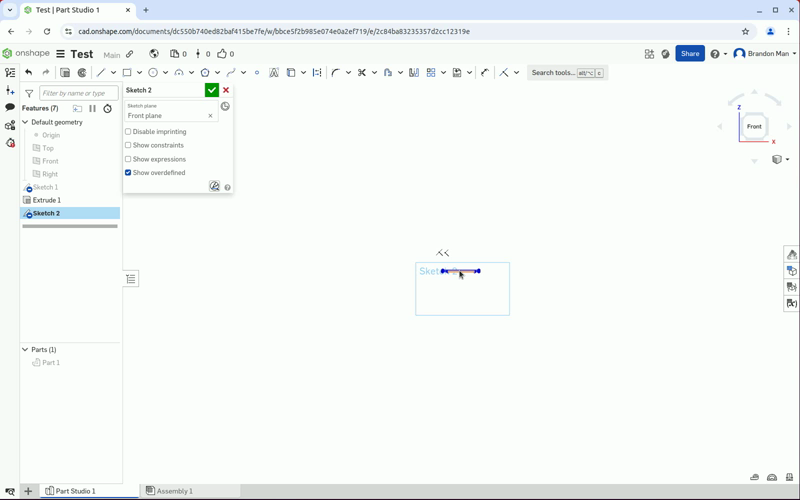
scroll(6)
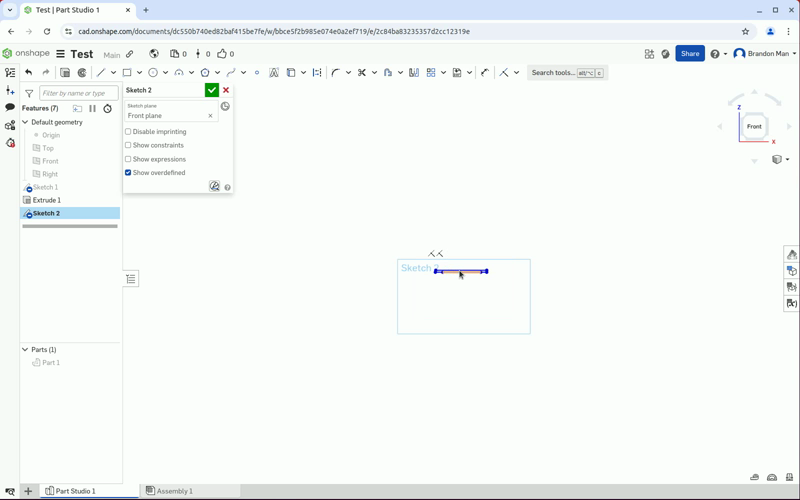
scroll(6)
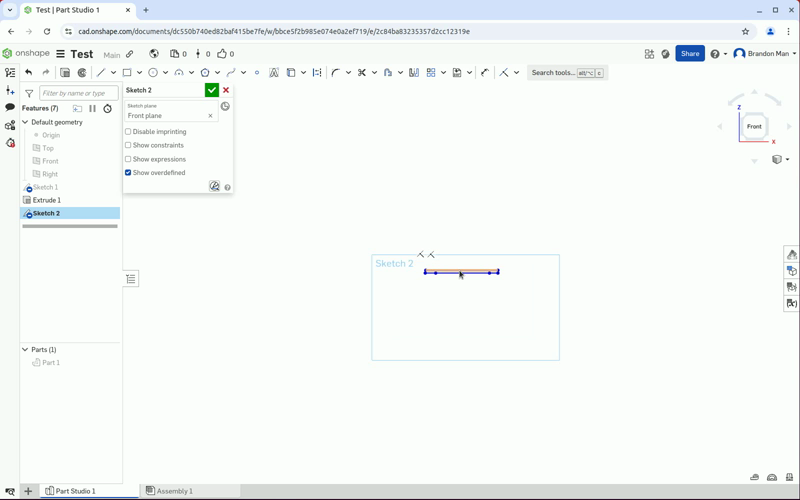
scroll(6)
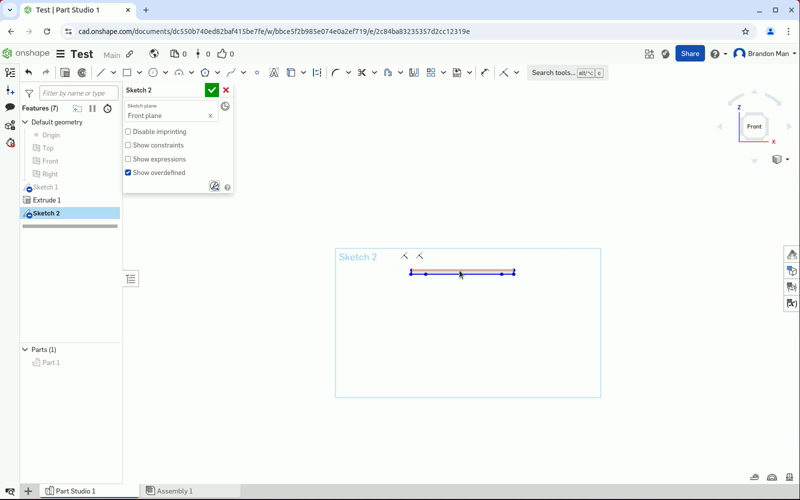
scroll(6)
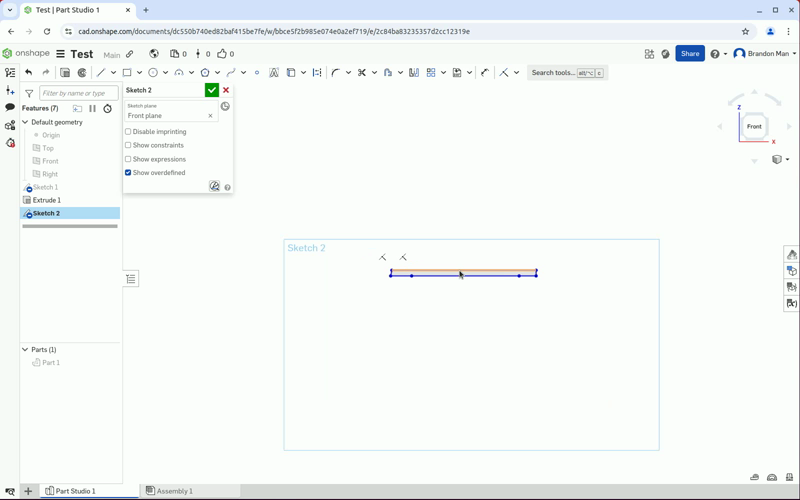
scroll(6)
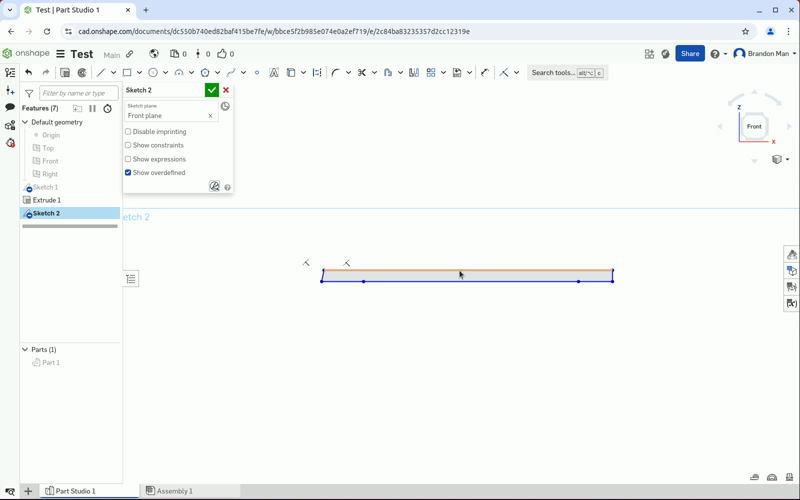
click(459, 270)
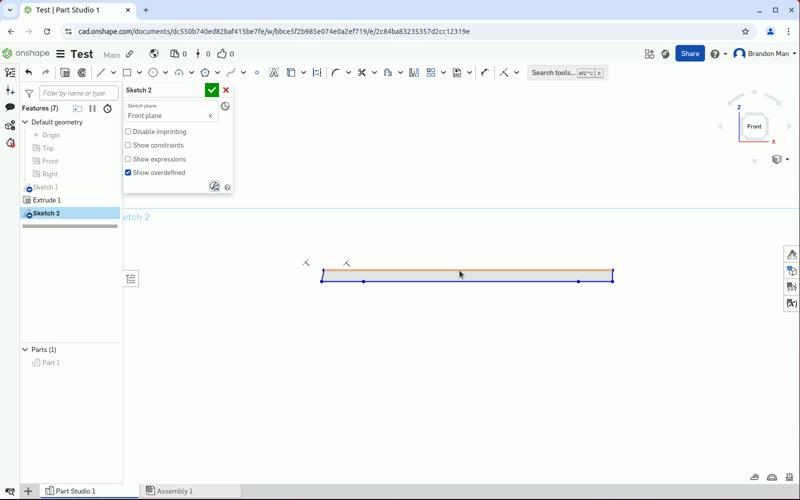
scroll(-6)
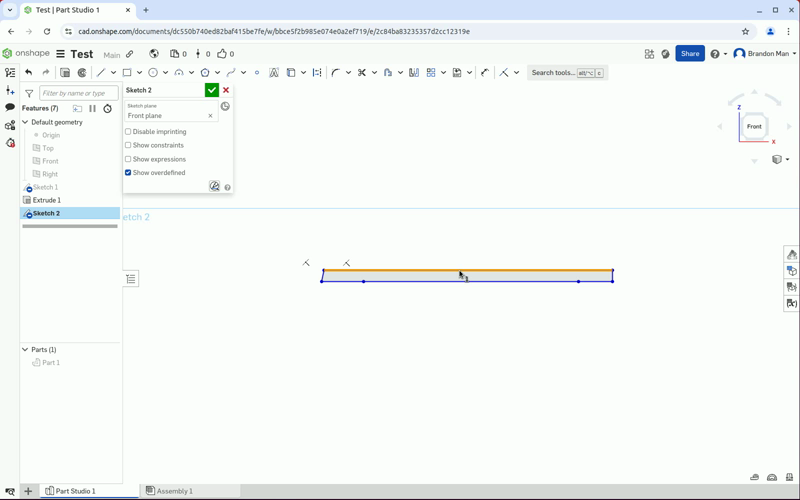
scroll(-6)
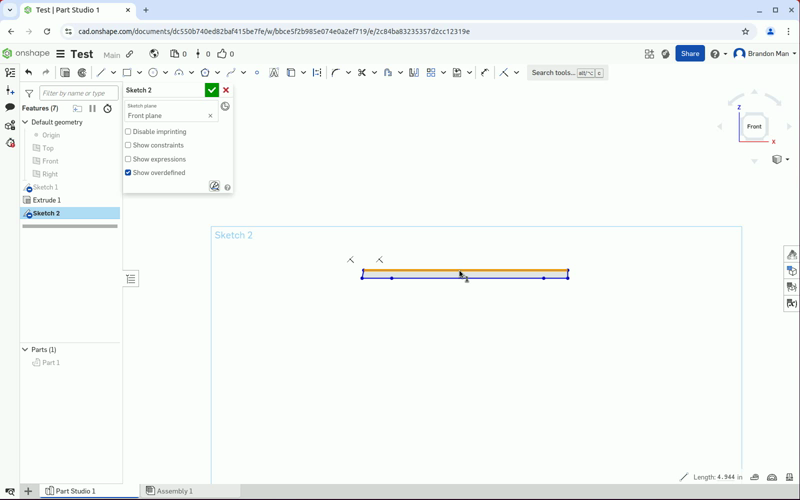
scroll(-6)
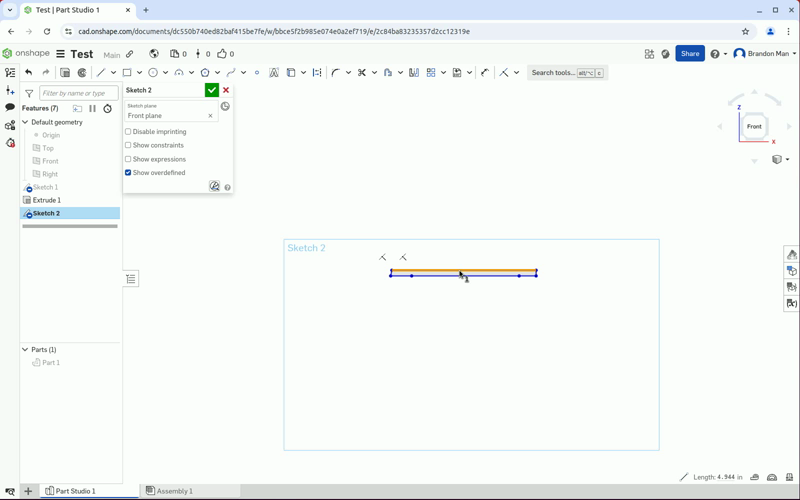
scroll(-6)
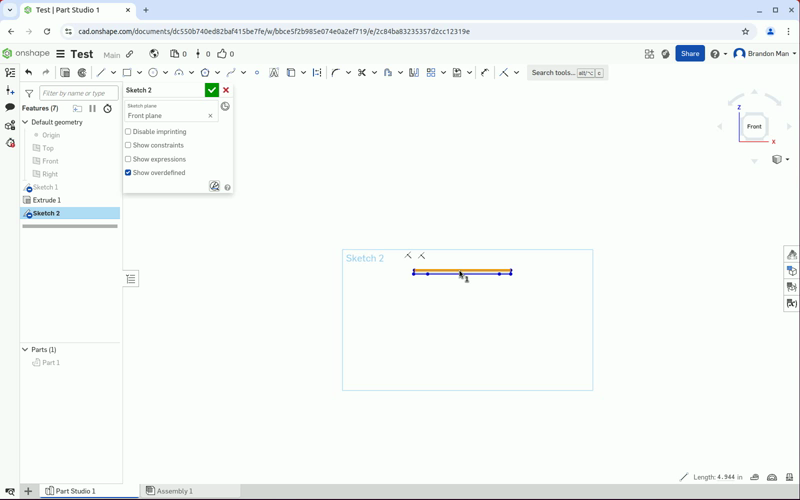
scroll(-6)
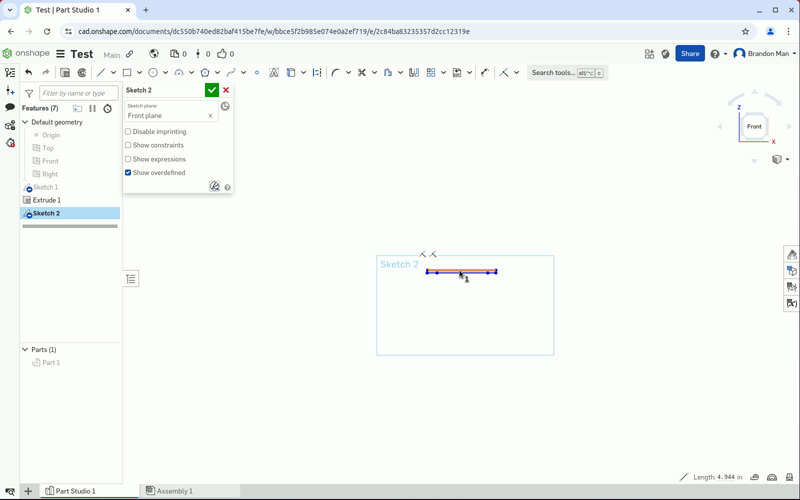
scroll(-6)
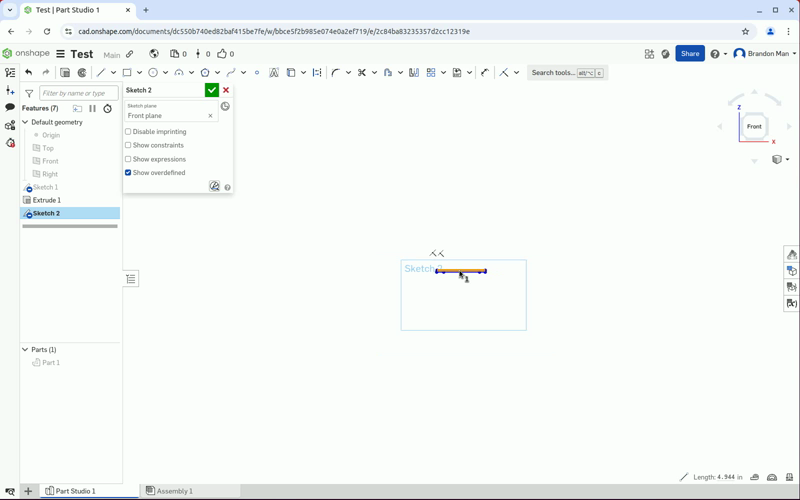
scroll(-6)
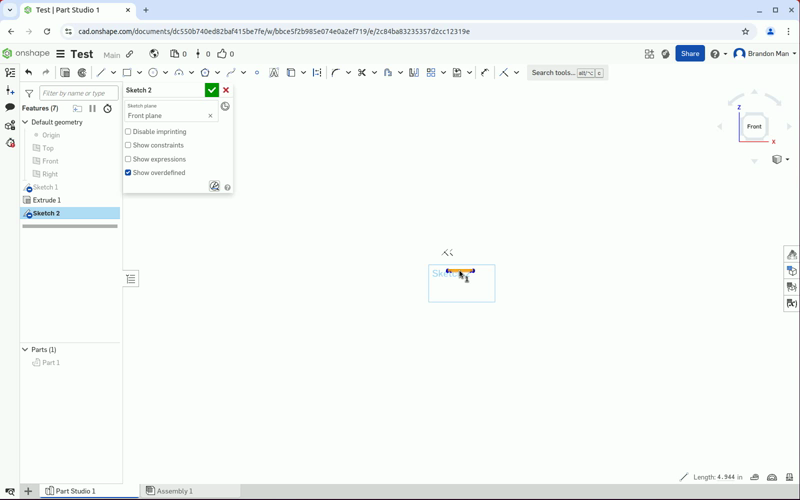
mouse_move(73, 352)
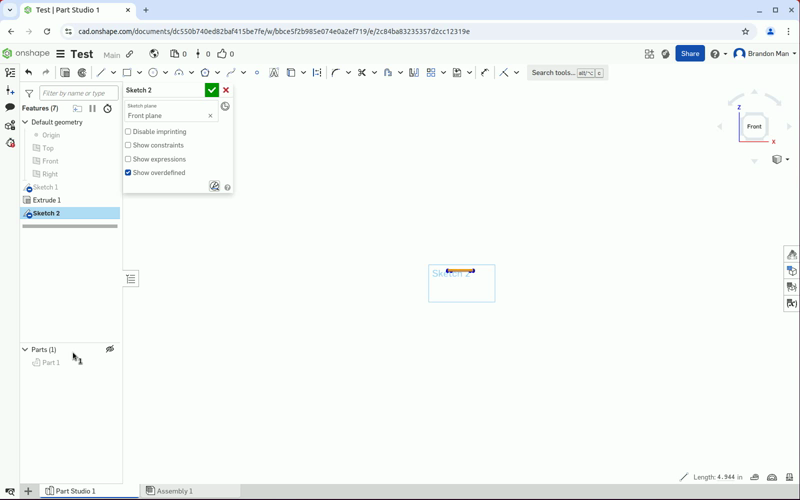
key(shift+y)
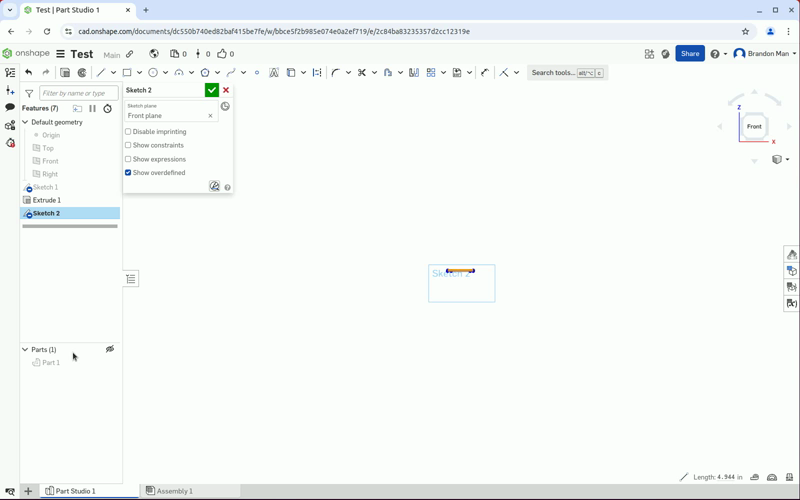
key(shift+e)
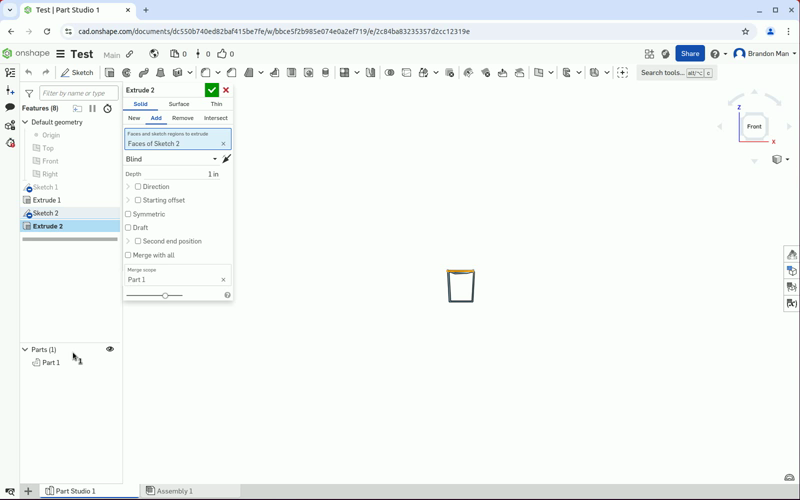
mouse_move(143, 106)
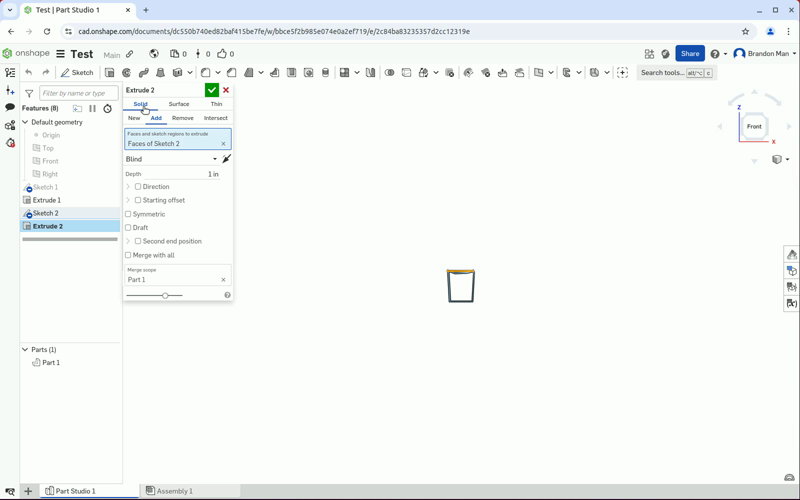
click(143, 106)
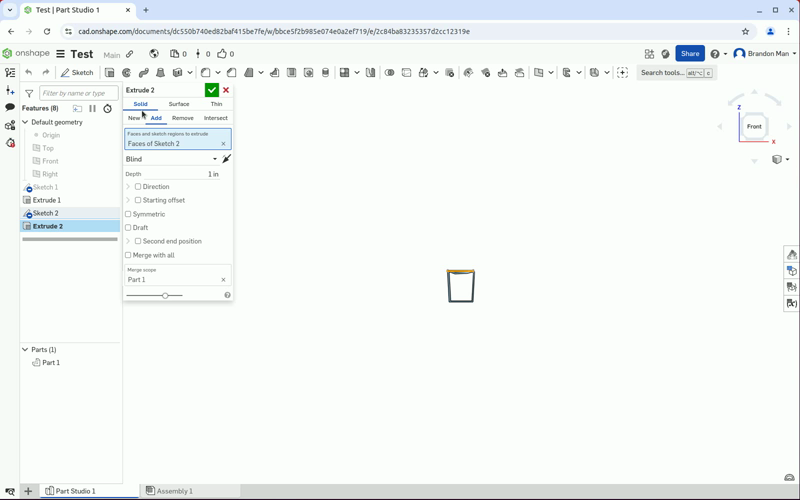
mouse_move(137, 120)
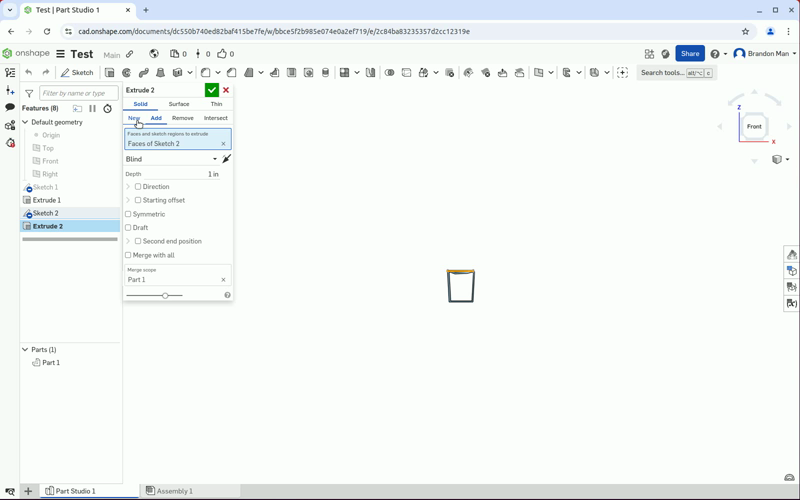
click(137, 120)
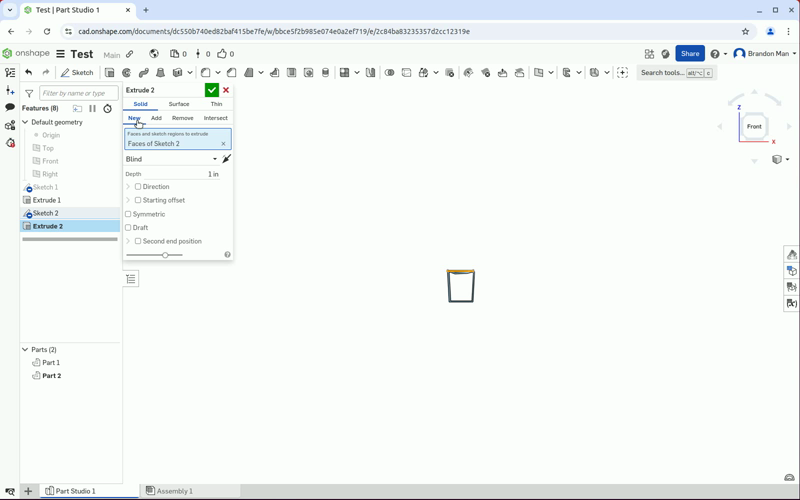
key(tab, 4)
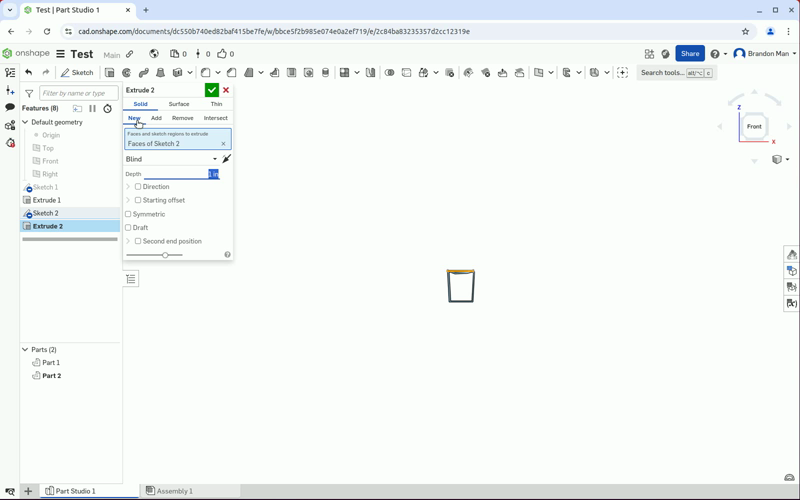
text(23.108)
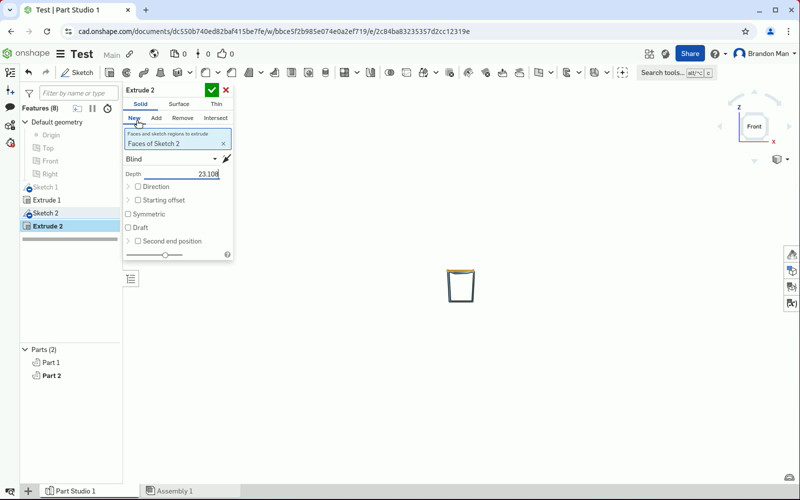
key(enter)
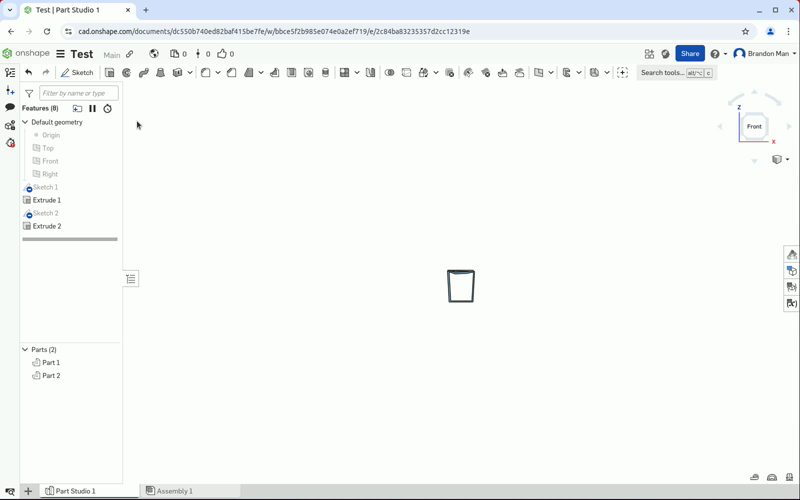
key(shift+h)
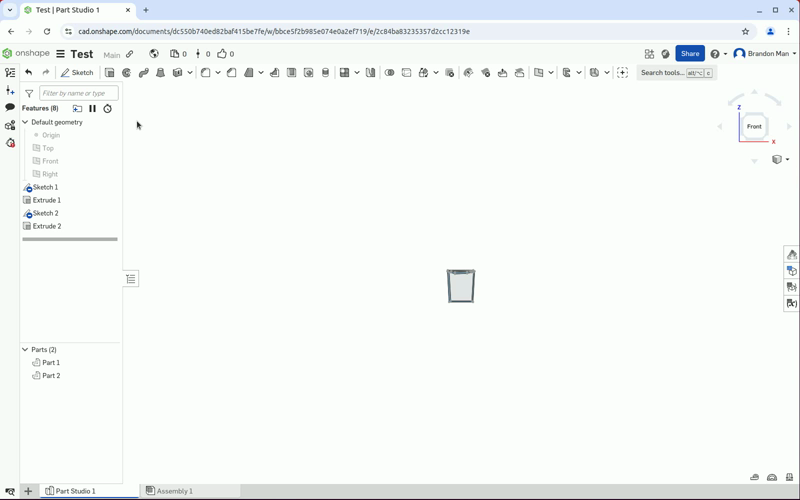
key(shift+h)
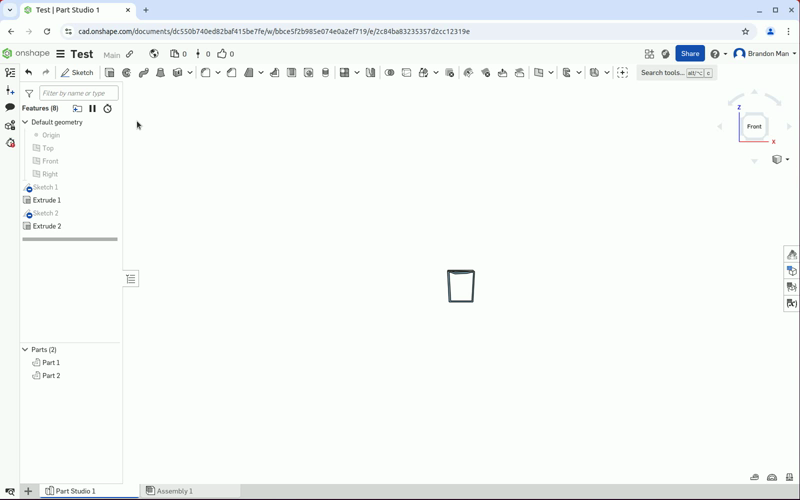
mouse_move(73, 189)
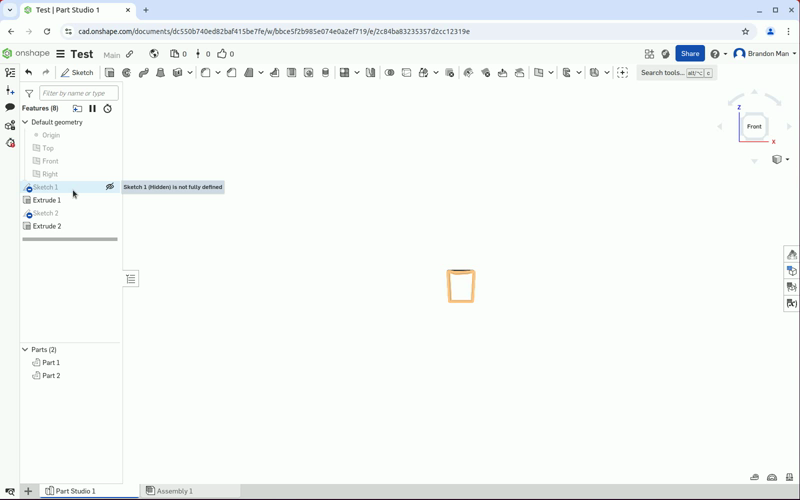
click(73, 189)
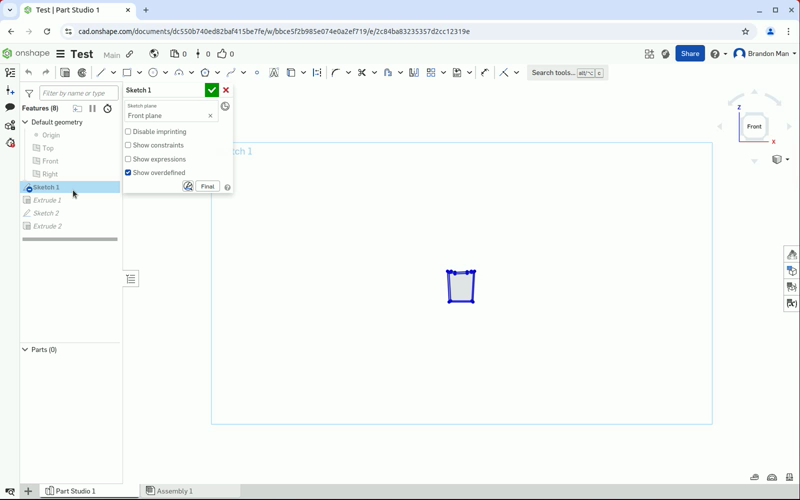
mouse_move(229, 92)
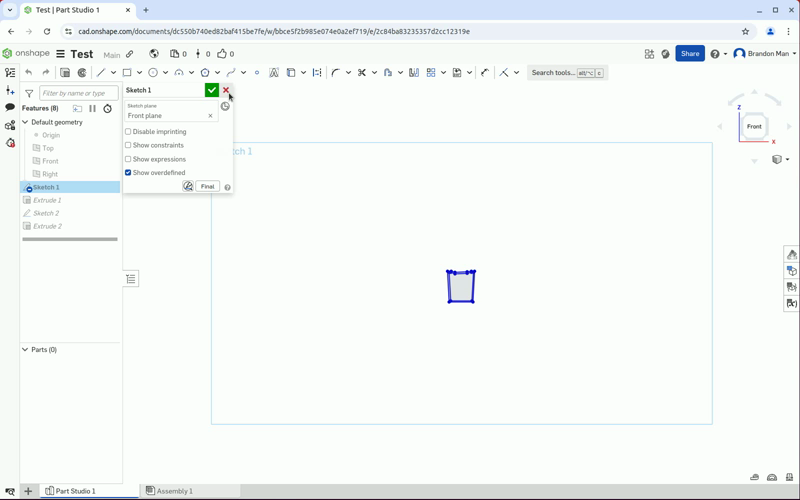
click(229, 92)
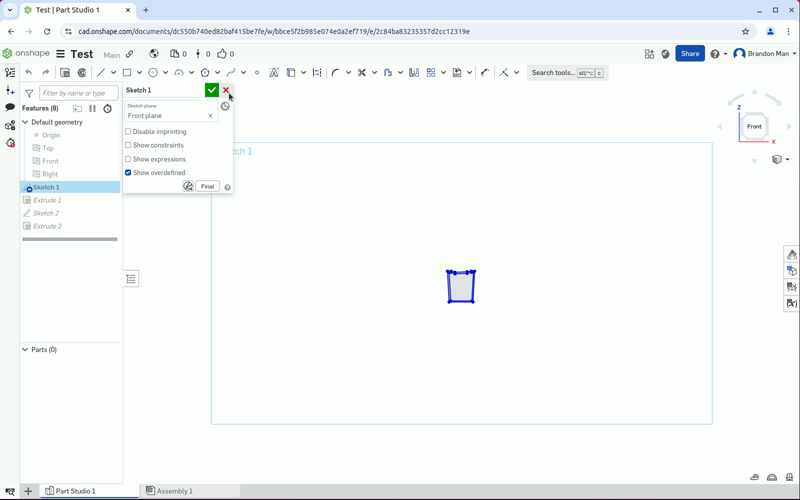
key(shift+s)
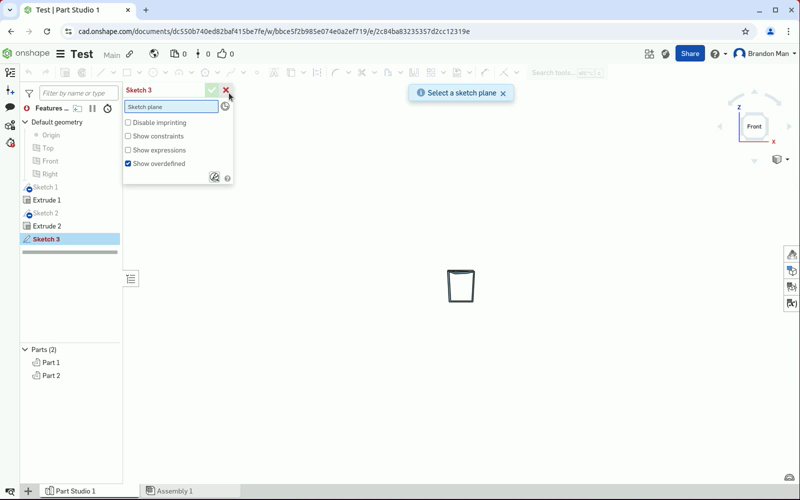
mouse_move(73, 163)
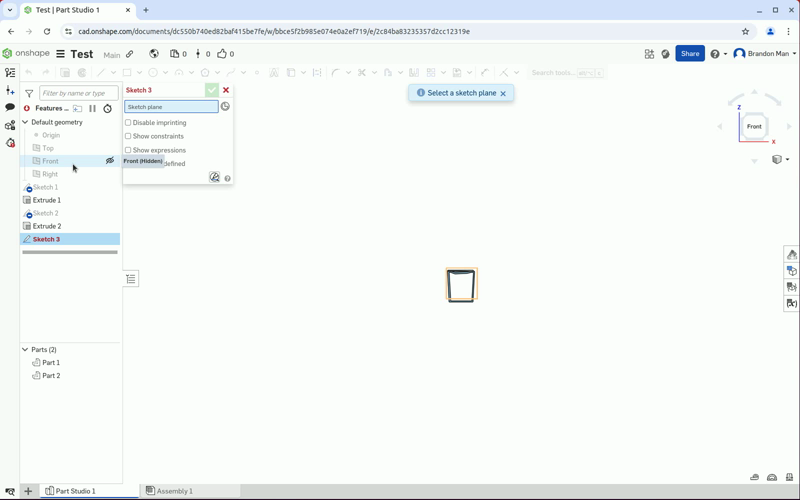
click(73, 163)
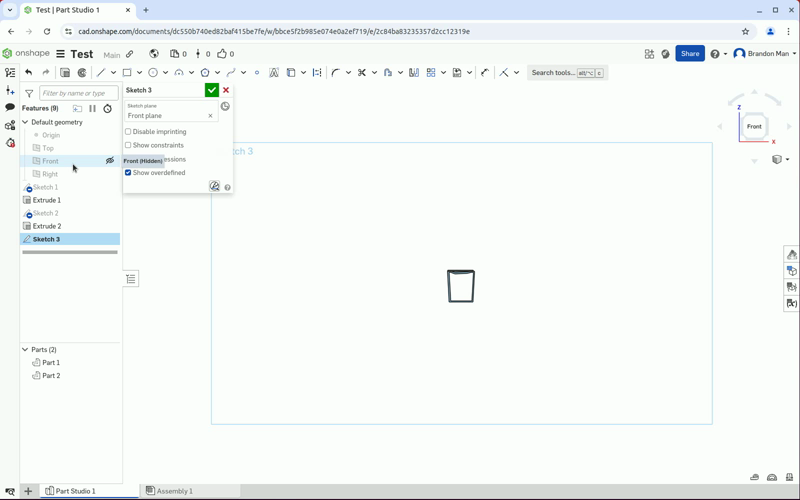
mouse_move(73, 352)
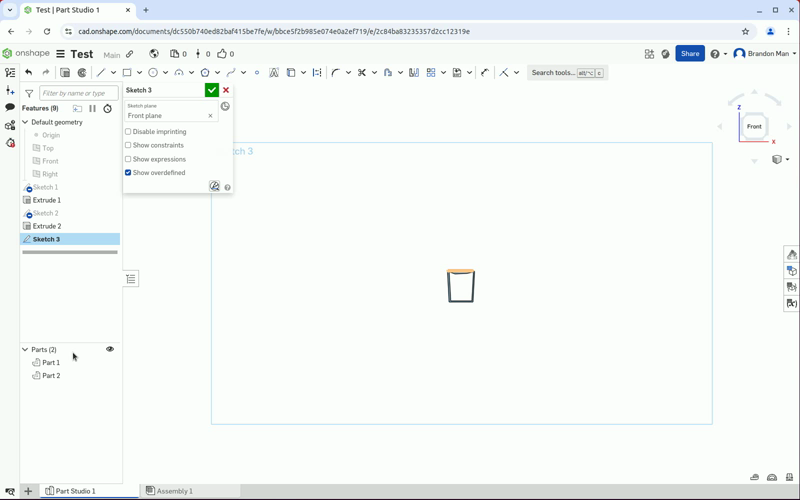
key(y)
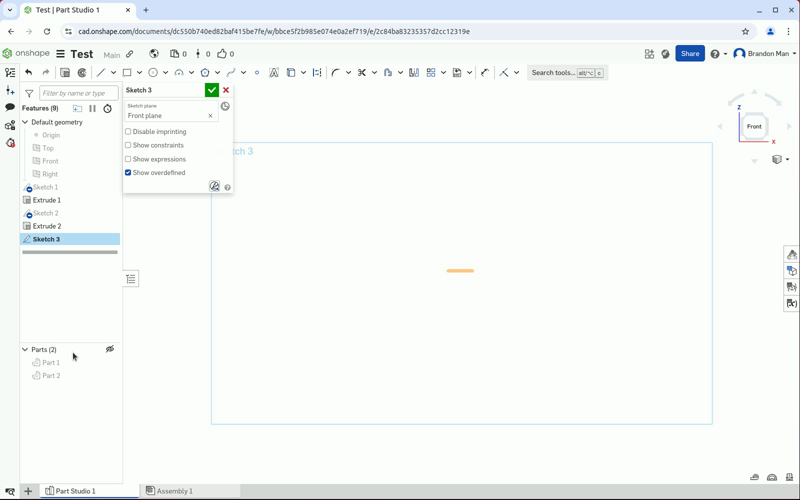
key(l)
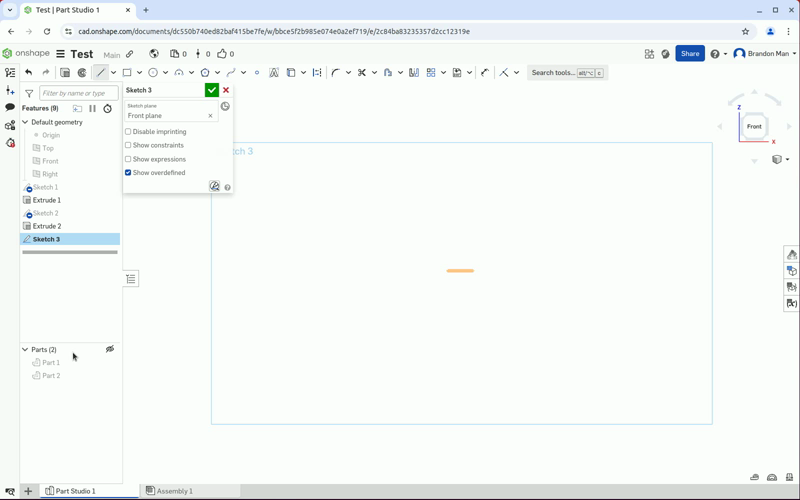
key_down(shift)
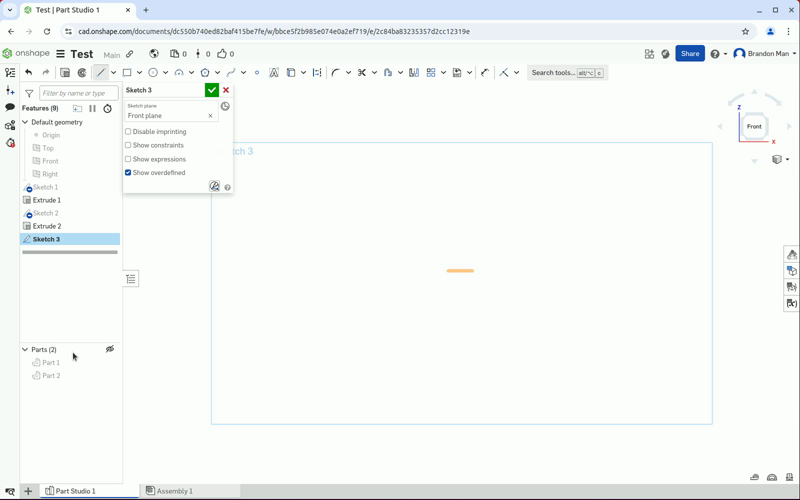
mouse_move(447, 271)
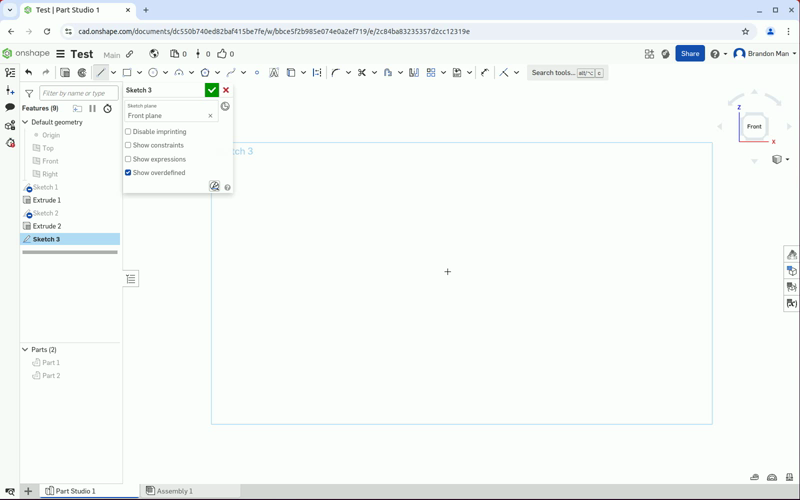
click(447, 271)
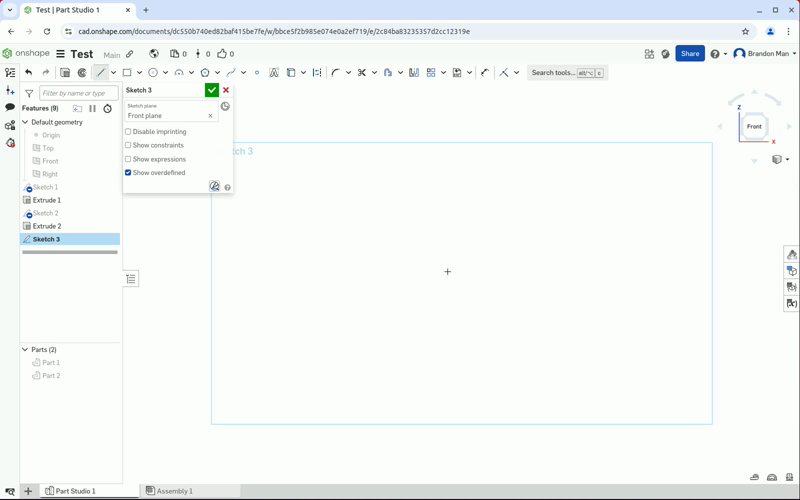
key_up(shift)
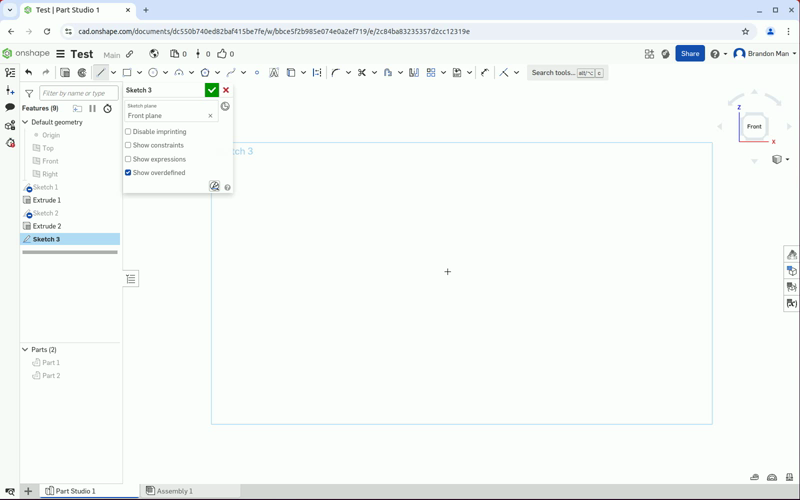
key_down(shift)
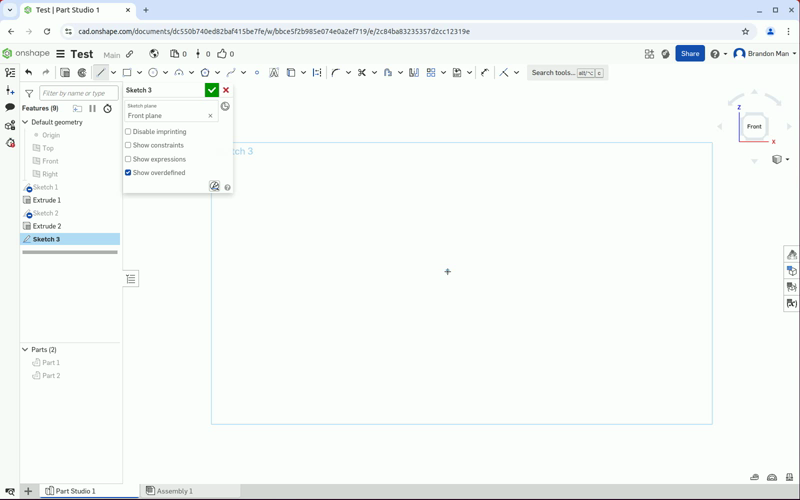
mouse_move(477, 271)
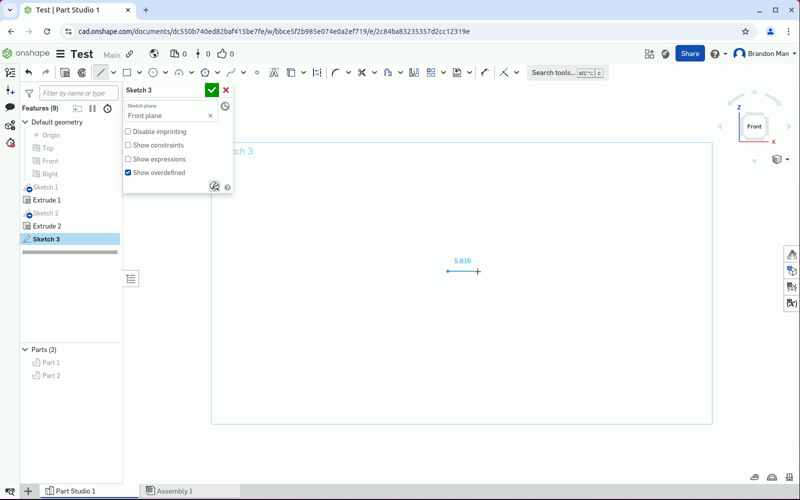
mouse_move(451, 271)
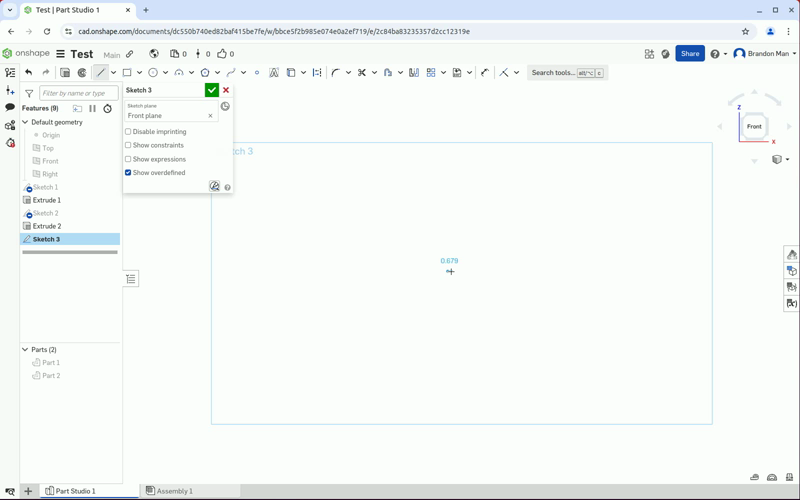
scroll(6)
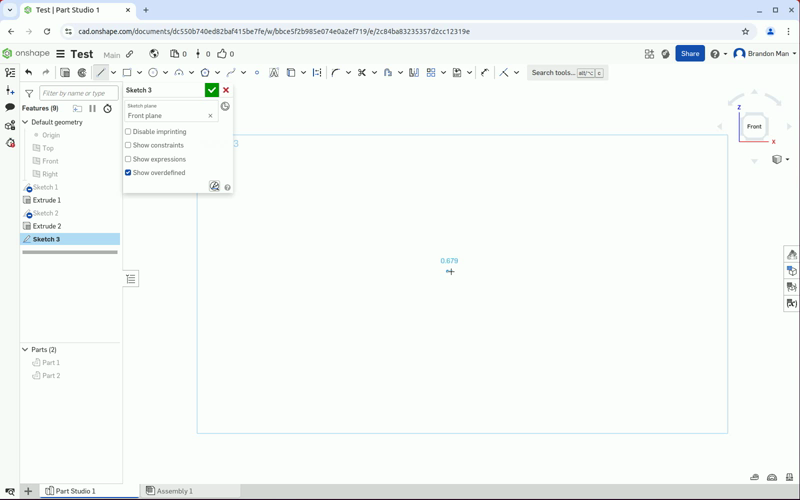
scroll(6)
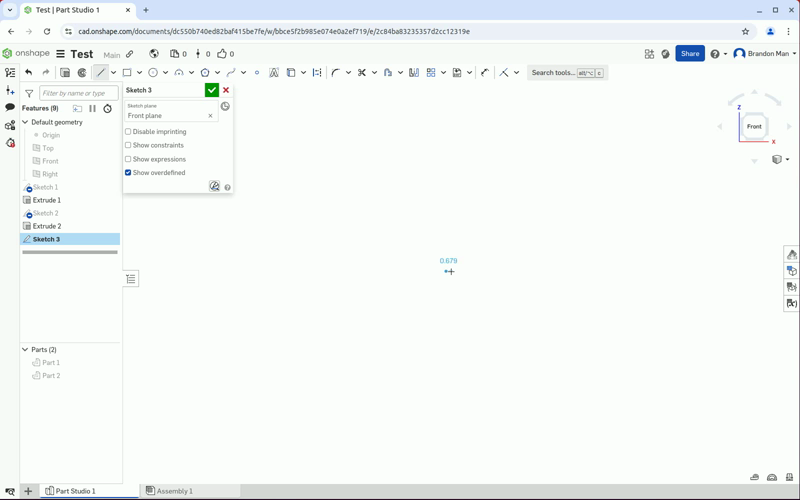
scroll(6)
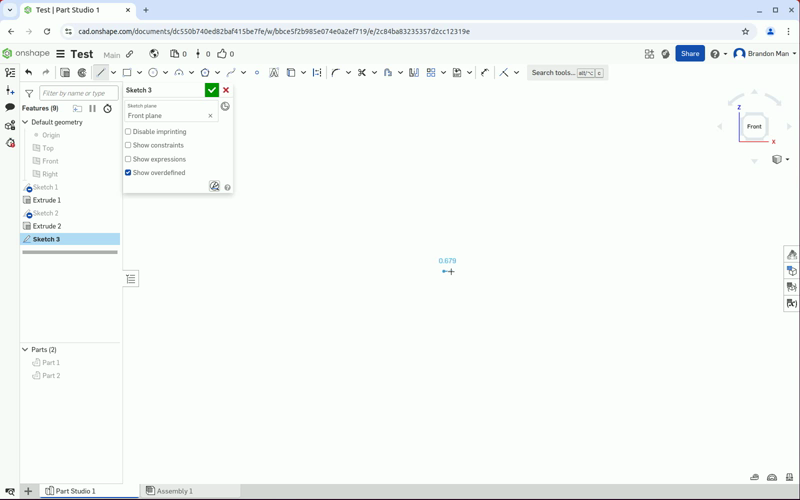
scroll(6)
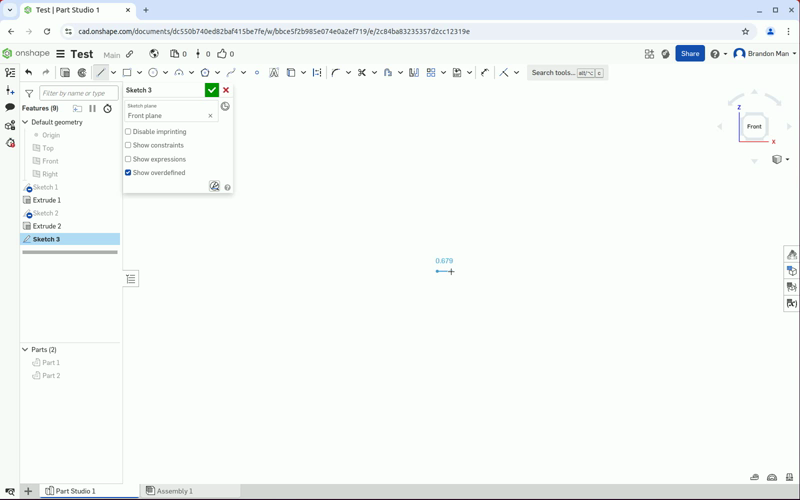
scroll(6)
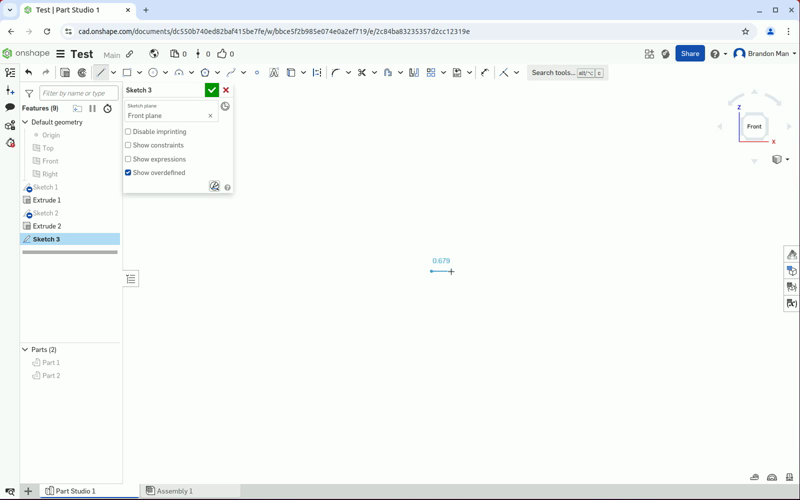
scroll(6)
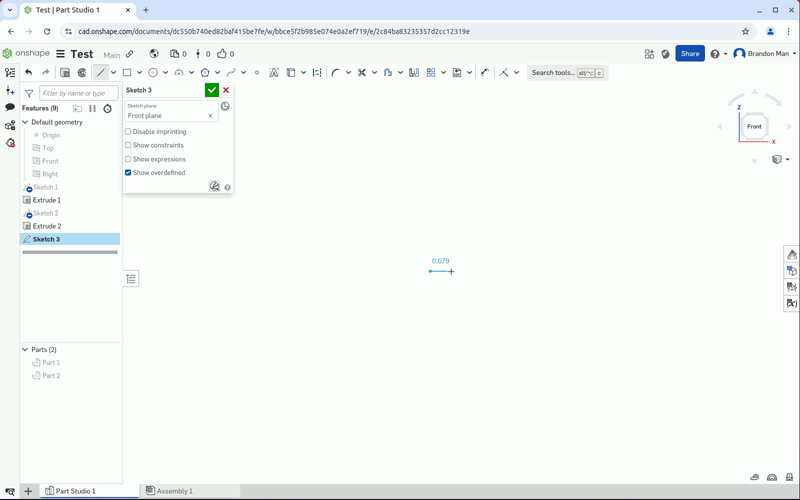
scroll(6)
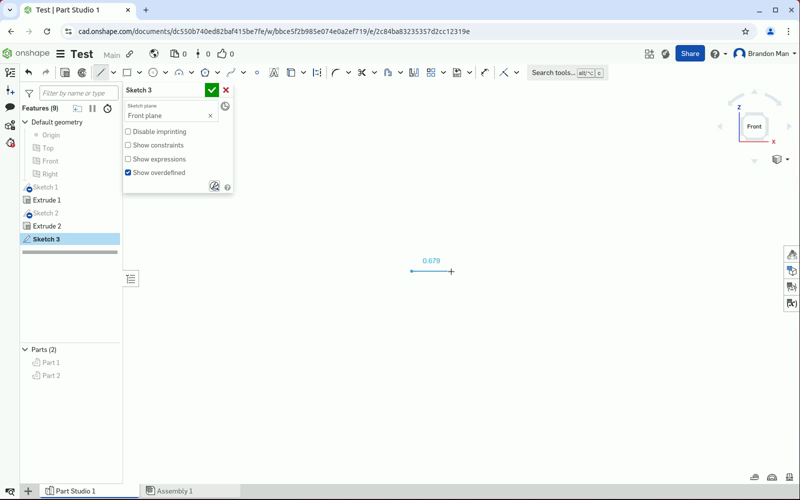
click(451, 271)
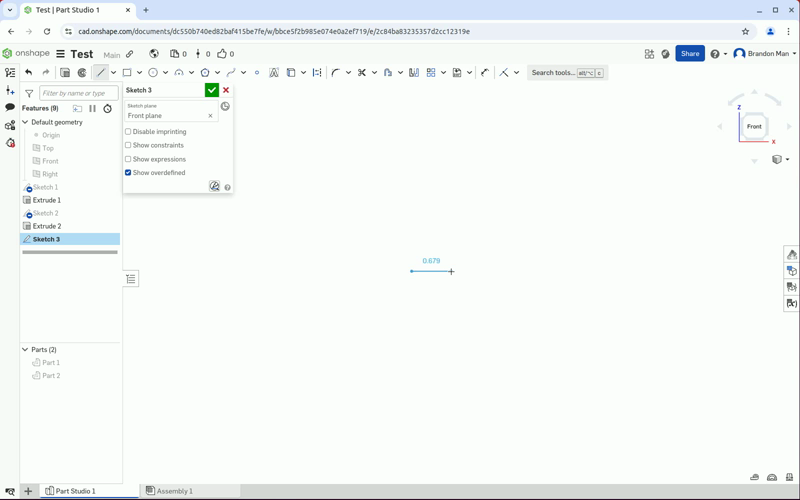
scroll(-6)
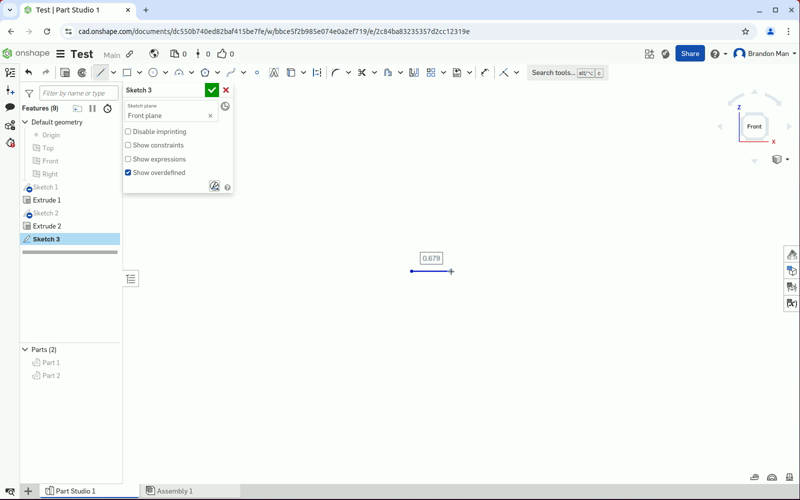
scroll(-6)
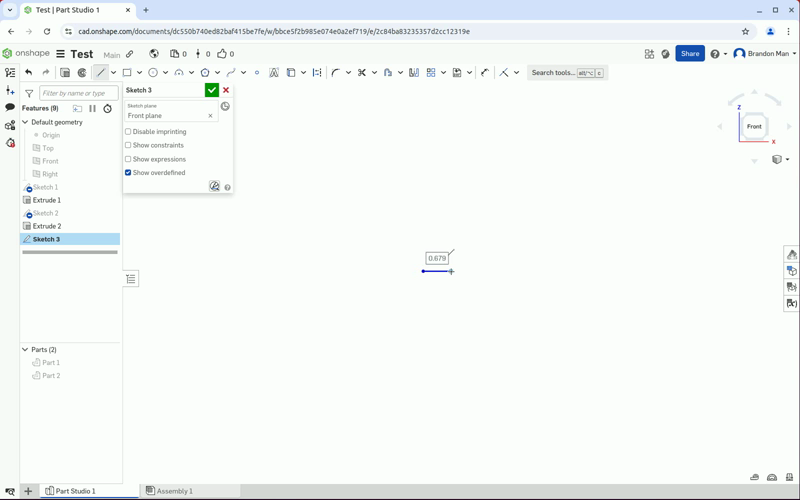
scroll(-6)
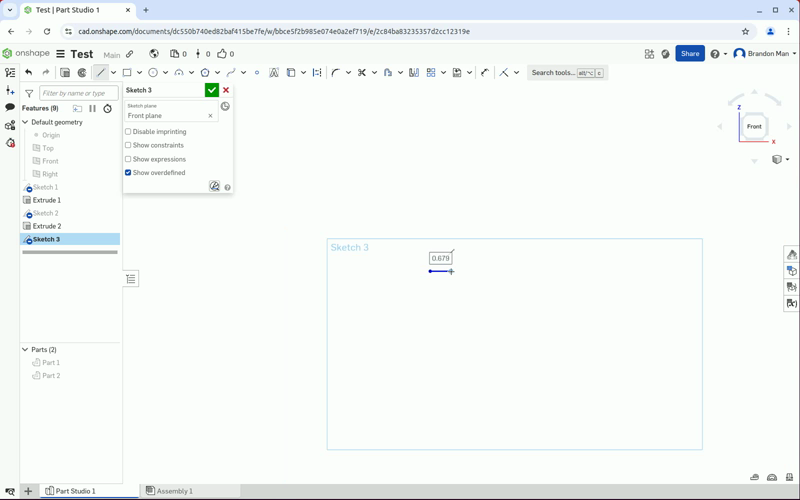
scroll(-6)
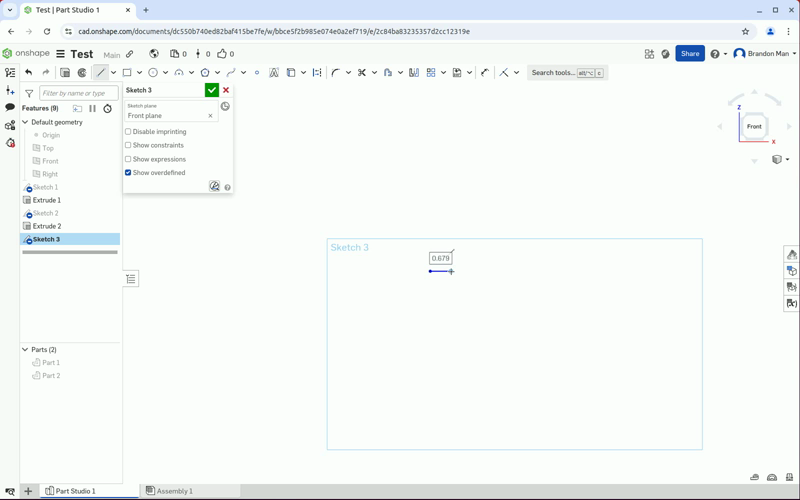
scroll(-6)
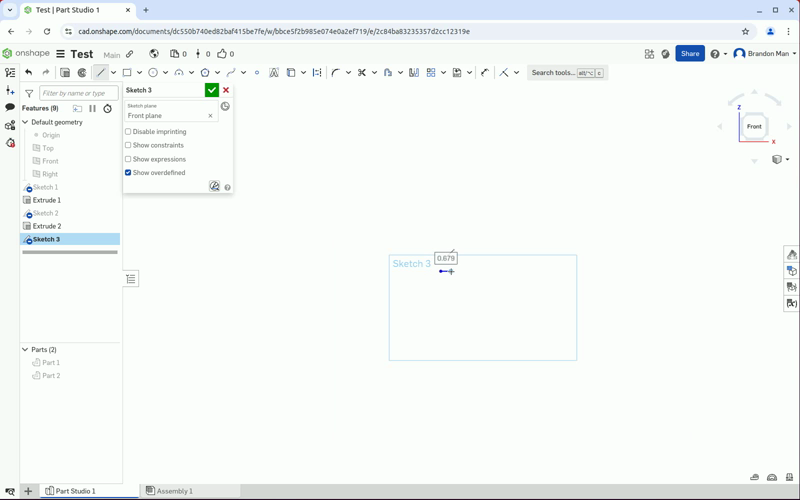
scroll(-6)
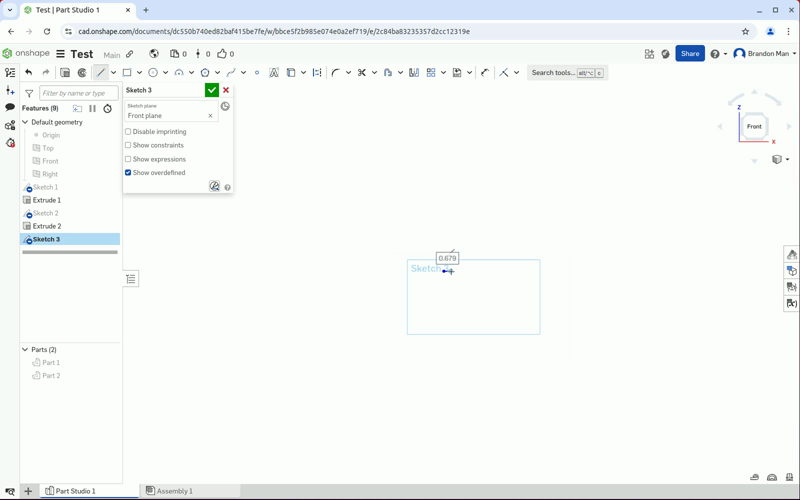
scroll(-6)
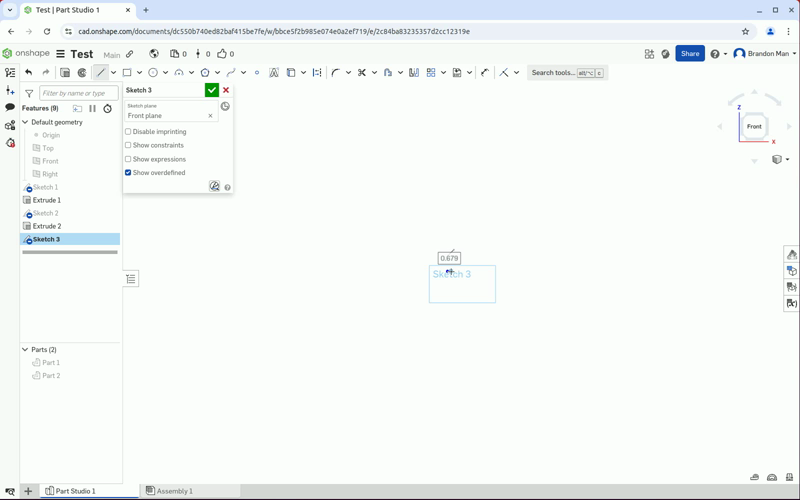
key_up(shift)
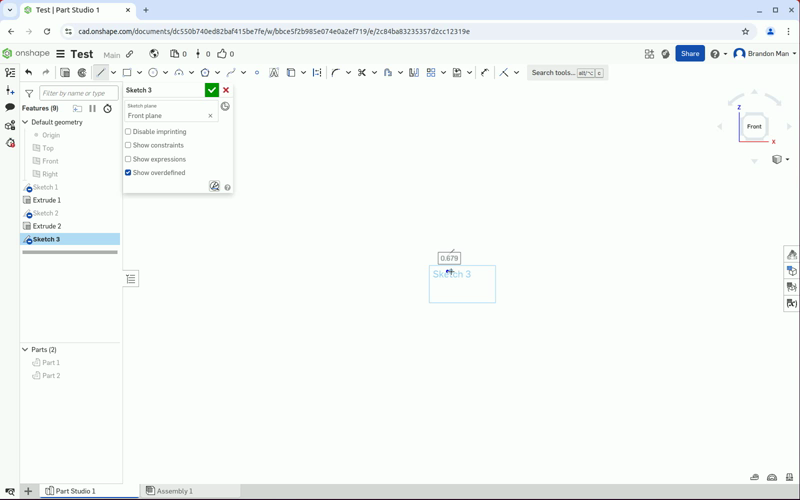
key_down(shift)
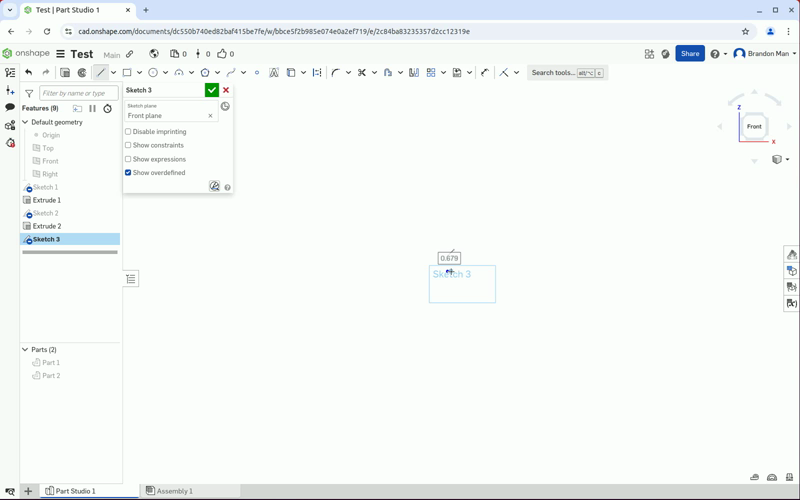
mouse_move(481, 271)
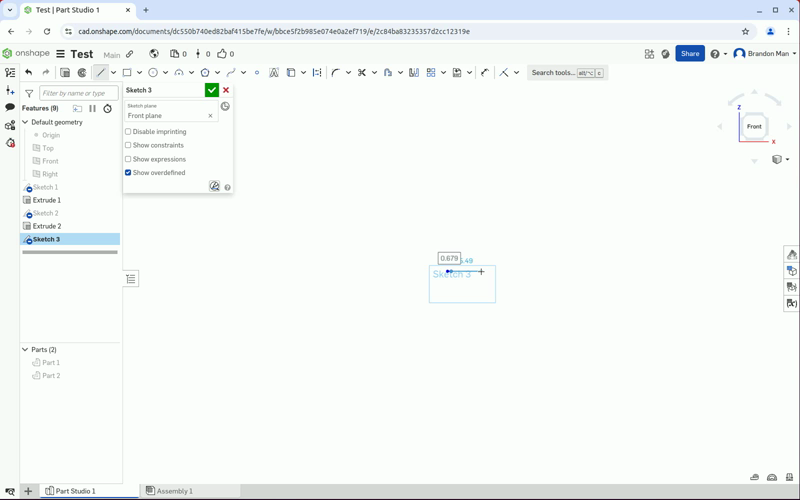
mouse_move(470, 271)
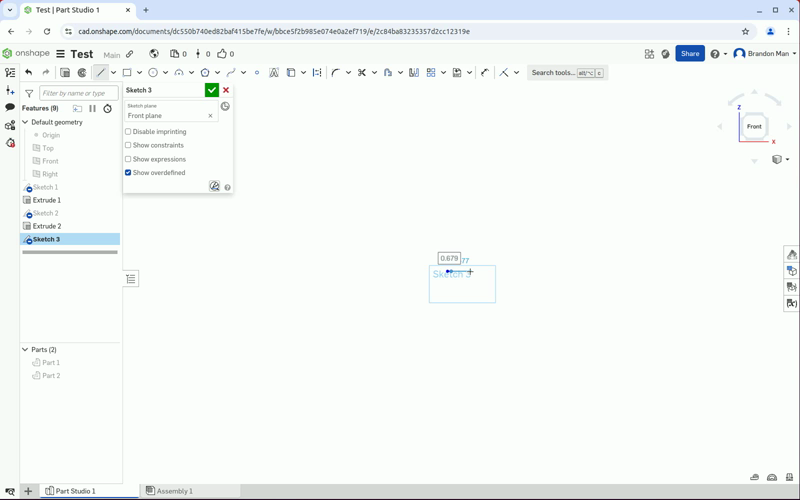
click(470, 271)
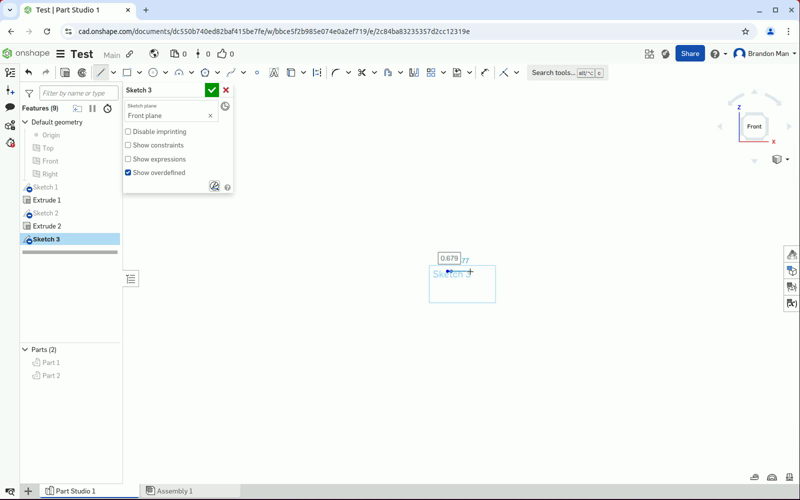
key_up(shift)
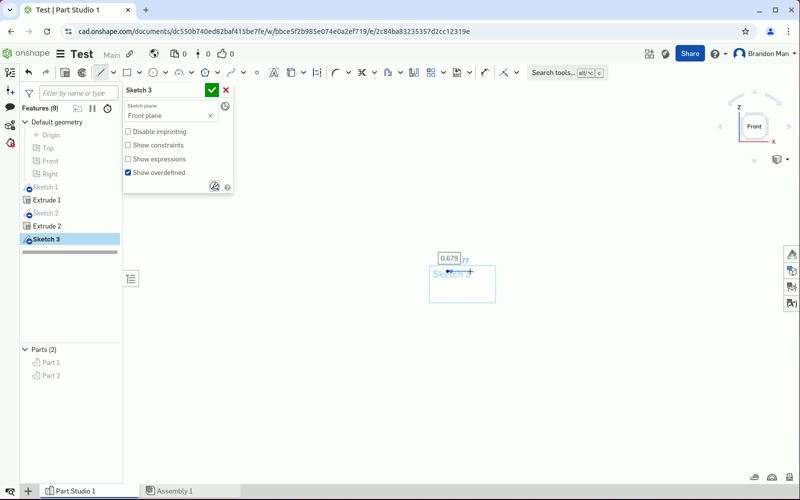
key_down(shift)
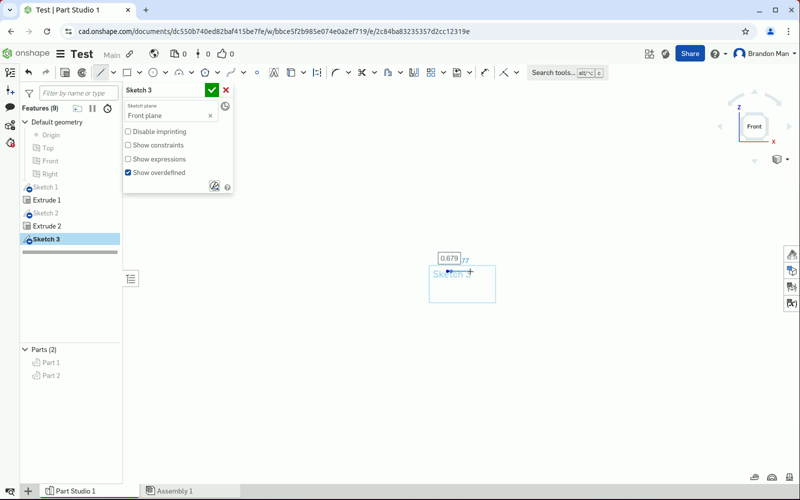
mouse_move(500, 271)
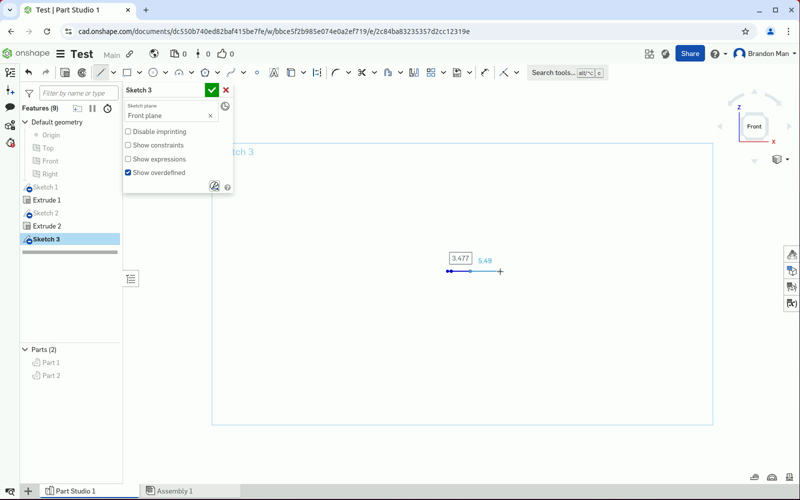
mouse_move(473, 271)
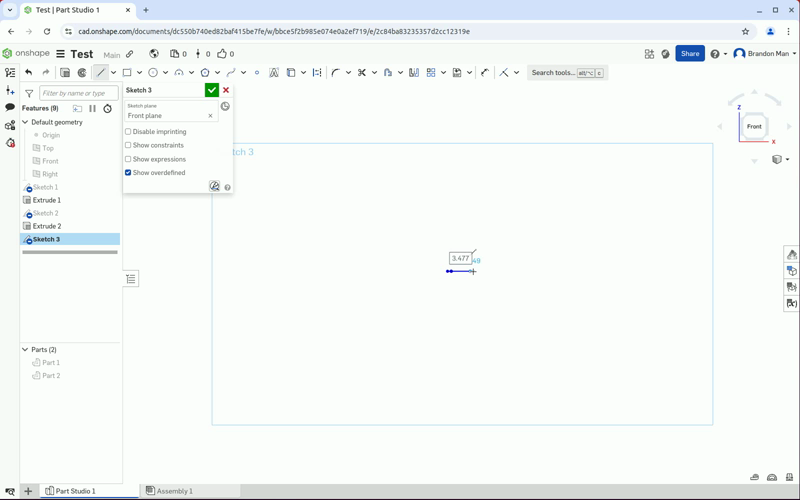
scroll(6)
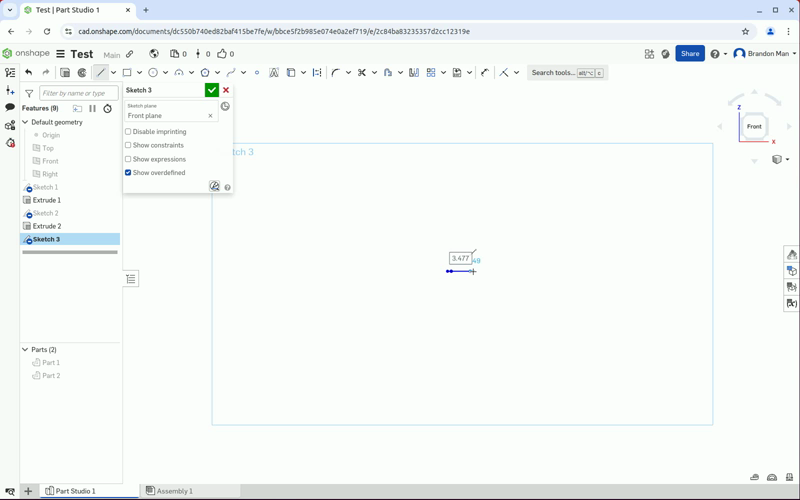
scroll(6)
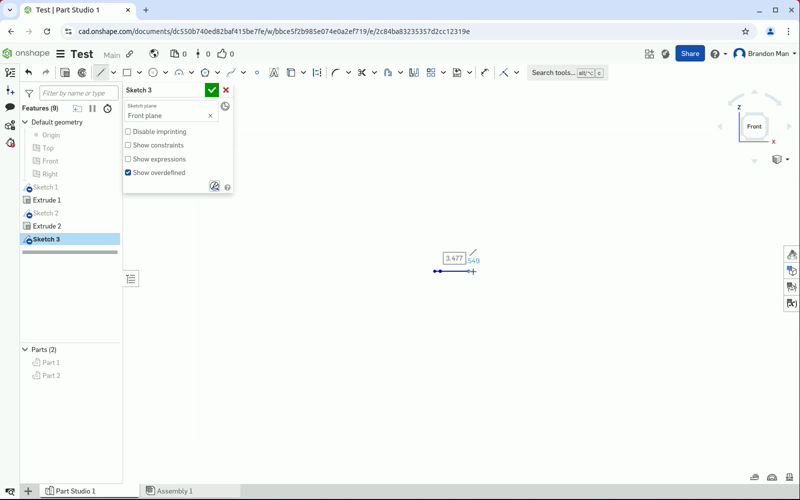
scroll(6)
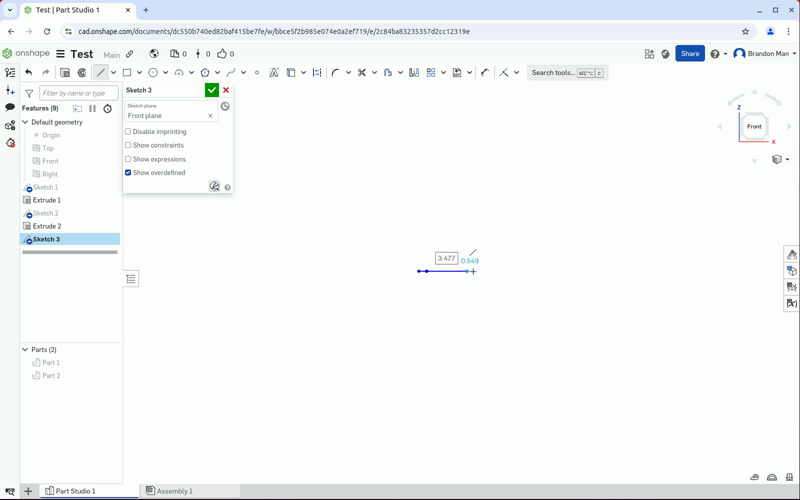
scroll(6)
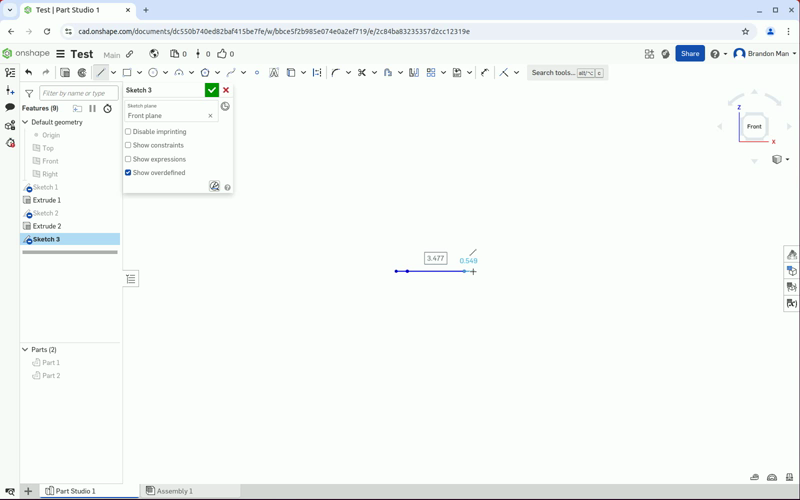
scroll(6)
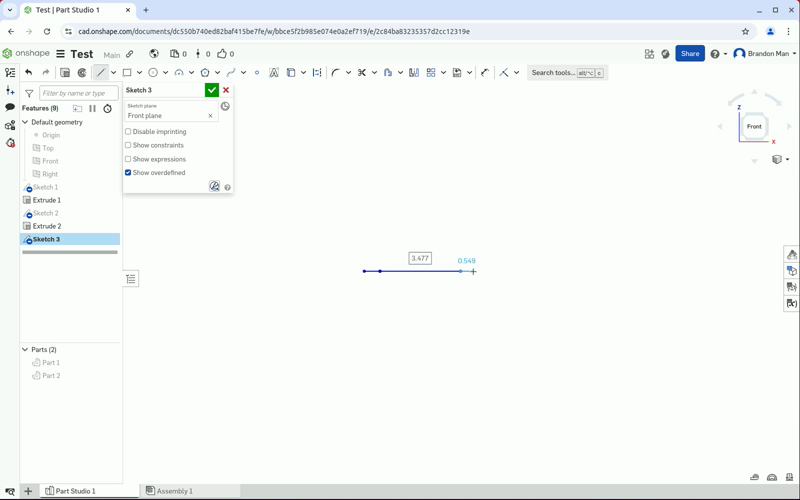
scroll(6)
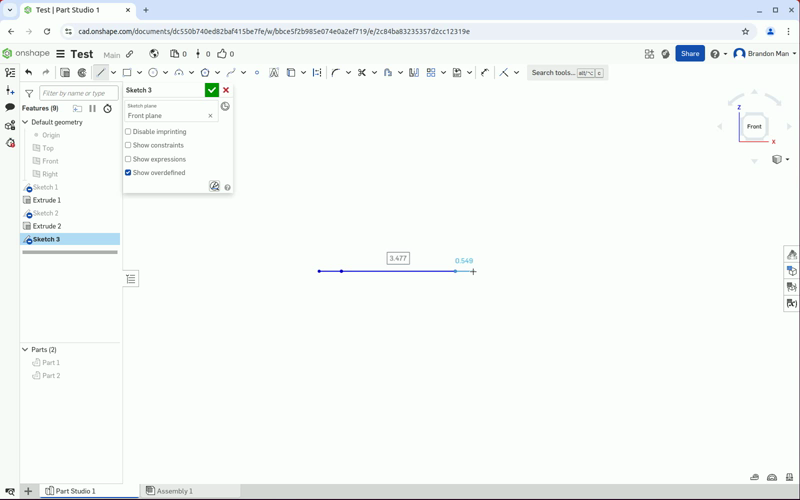
scroll(6)
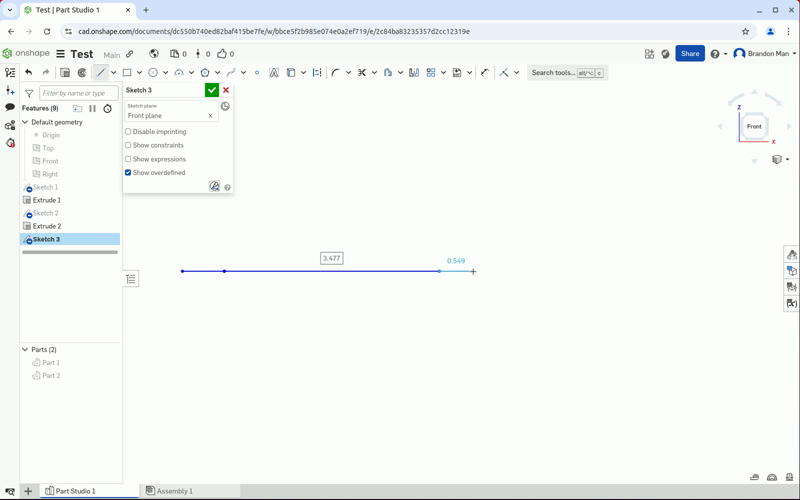
click(473, 271)
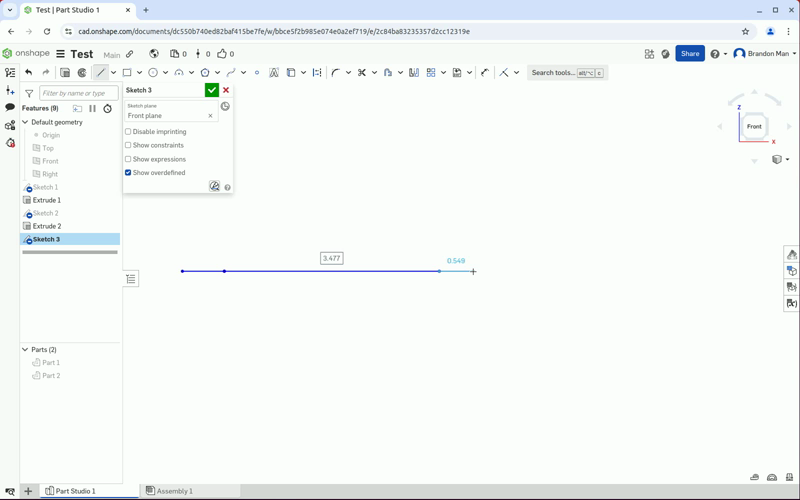
scroll(-6)
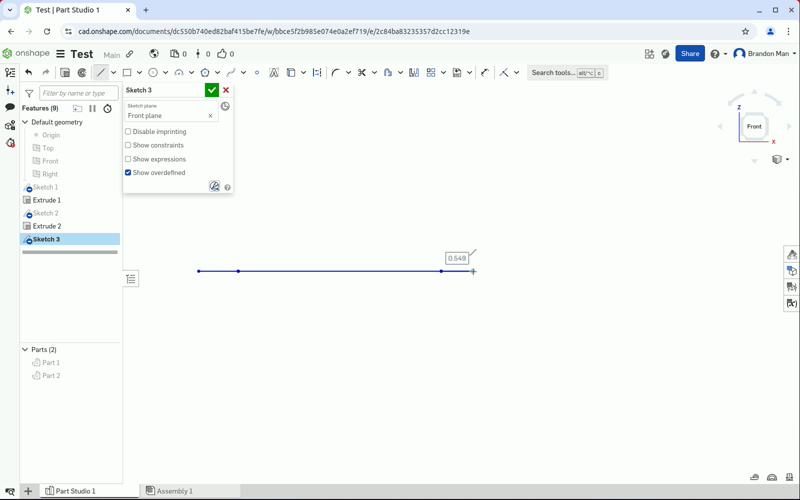
scroll(-6)
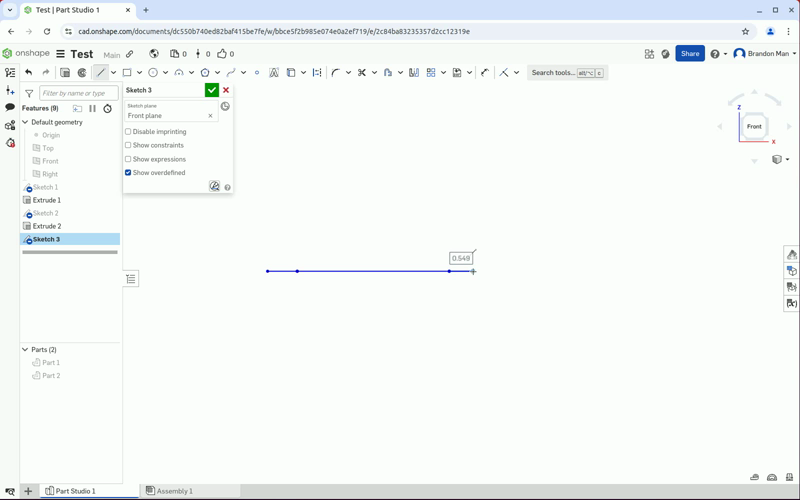
scroll(-6)
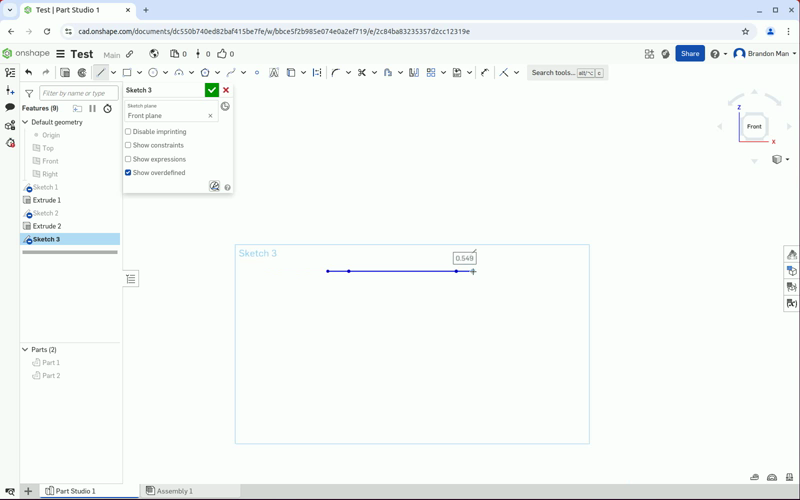
scroll(-6)
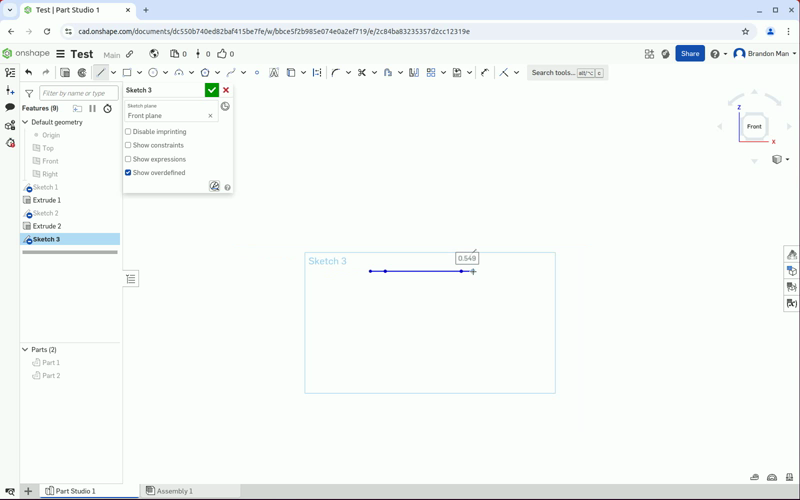
scroll(-6)
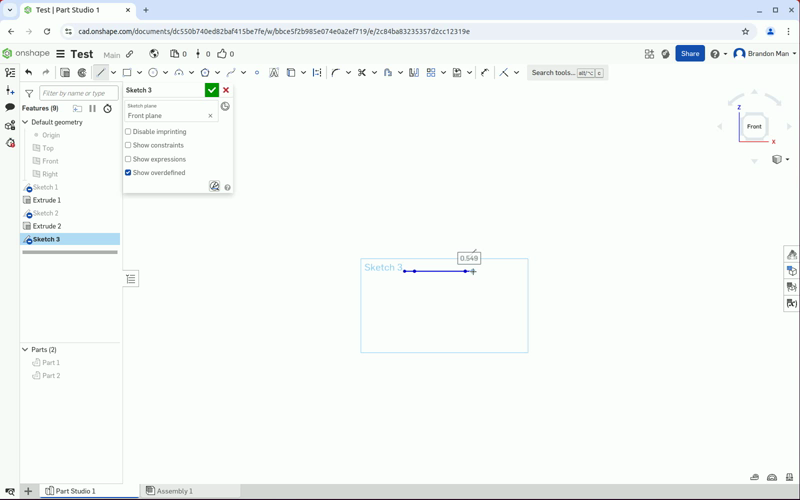
scroll(-6)
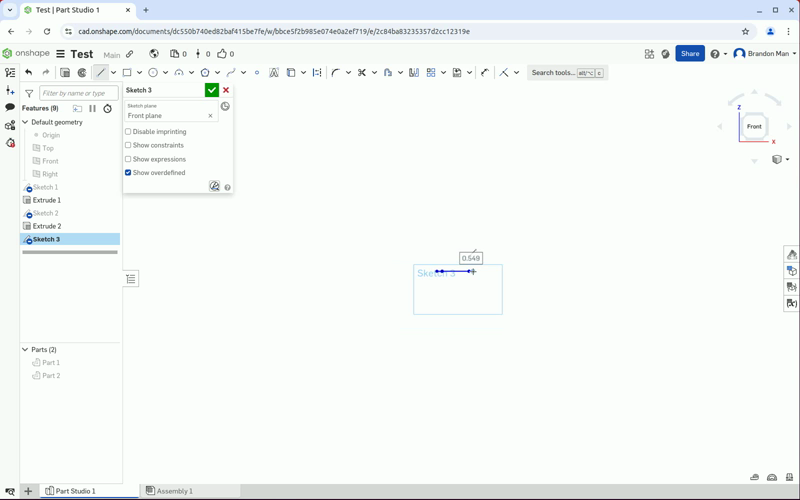
scroll(-6)
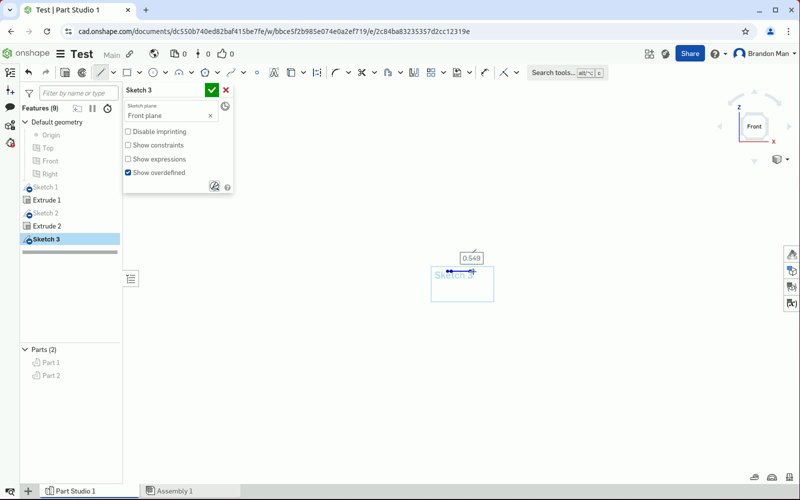
key_up(shift)
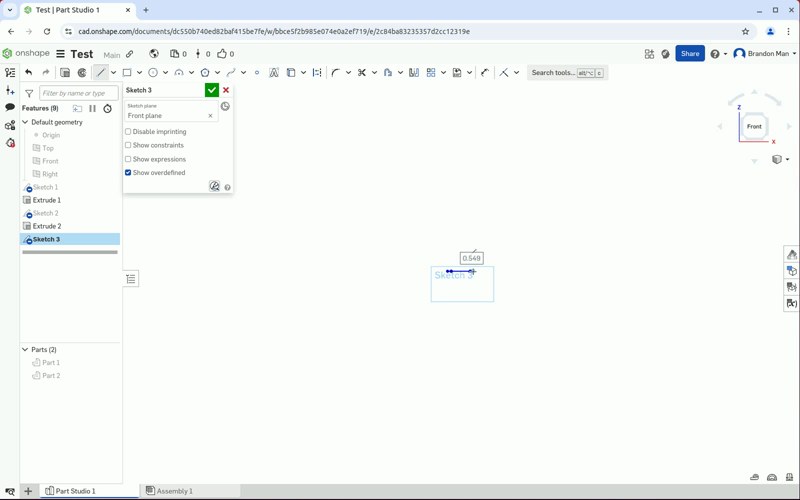
key_down(shift)
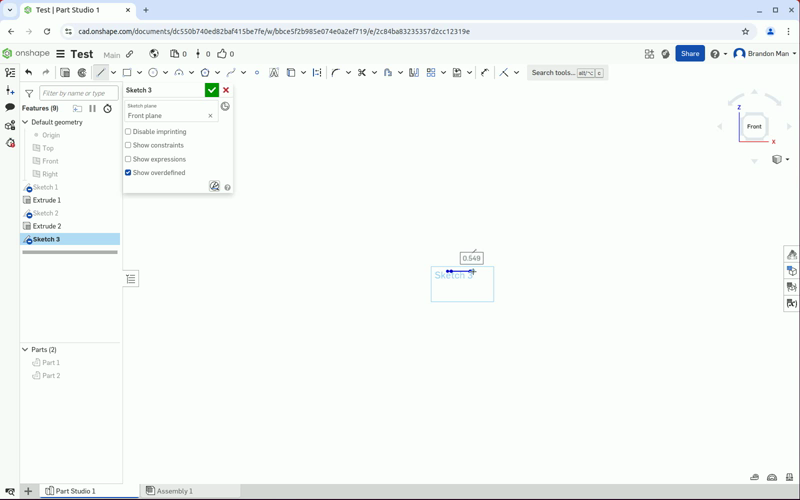
mouse_move(503, 271)
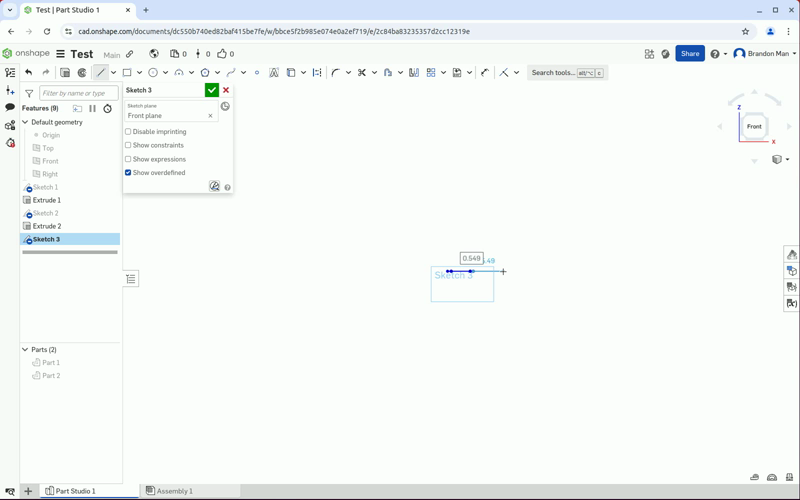
mouse_move(473, 270)
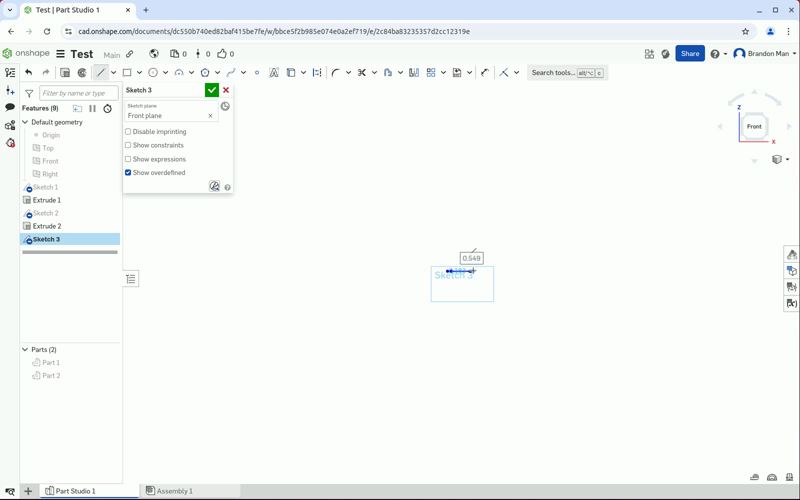
scroll(6)
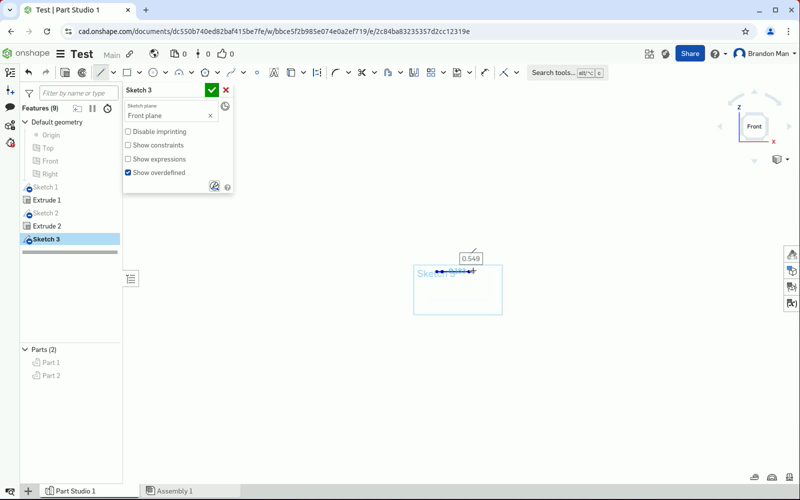
scroll(6)
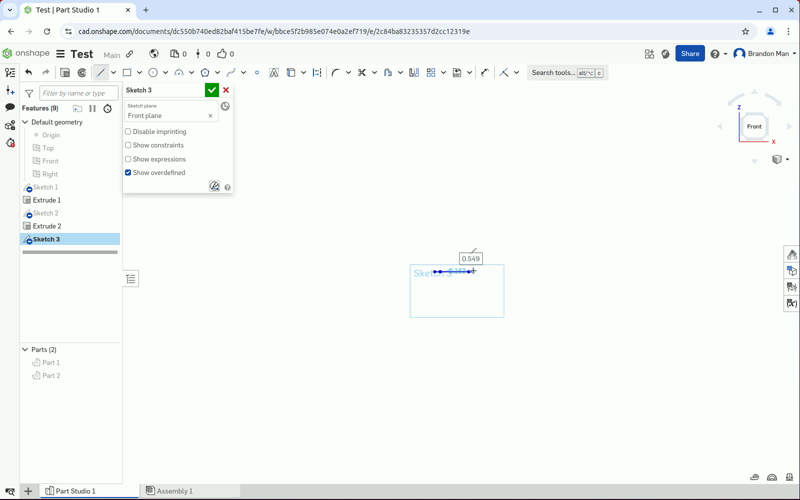
scroll(6)
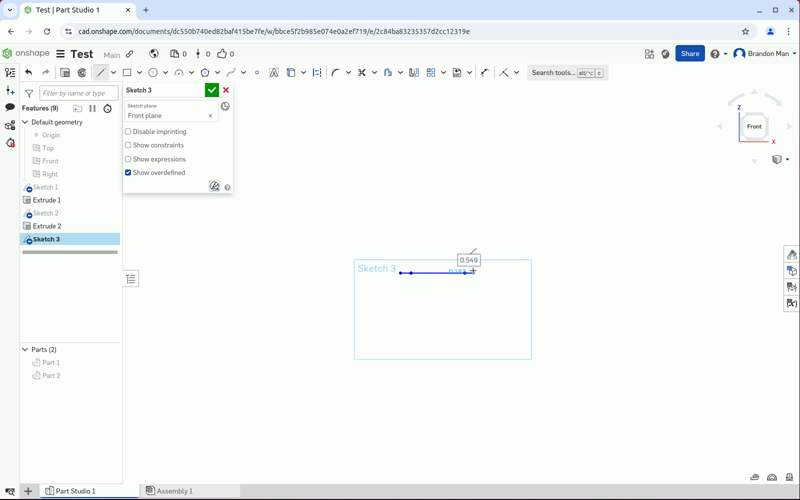
scroll(6)
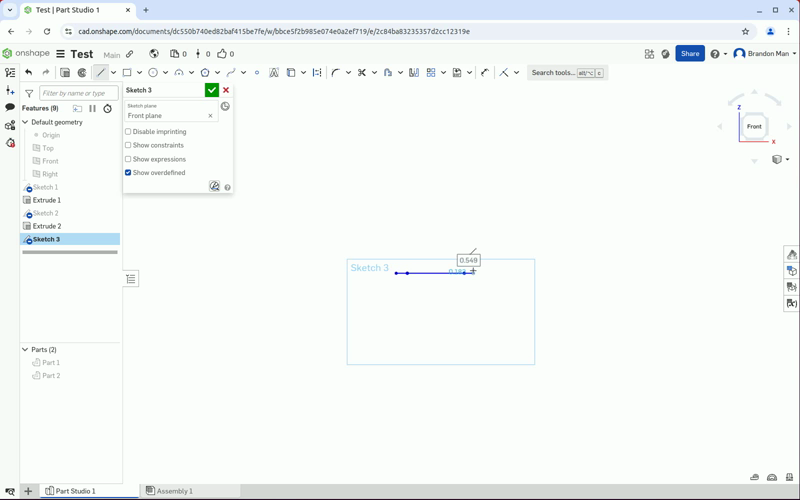
scroll(6)
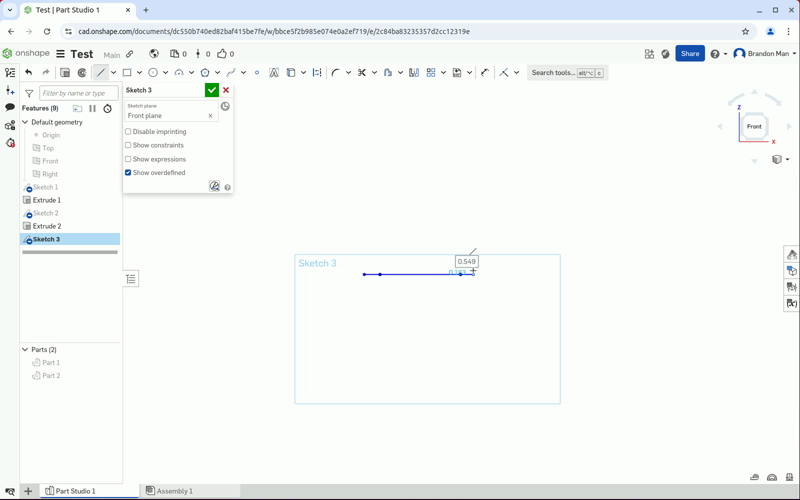
scroll(6)
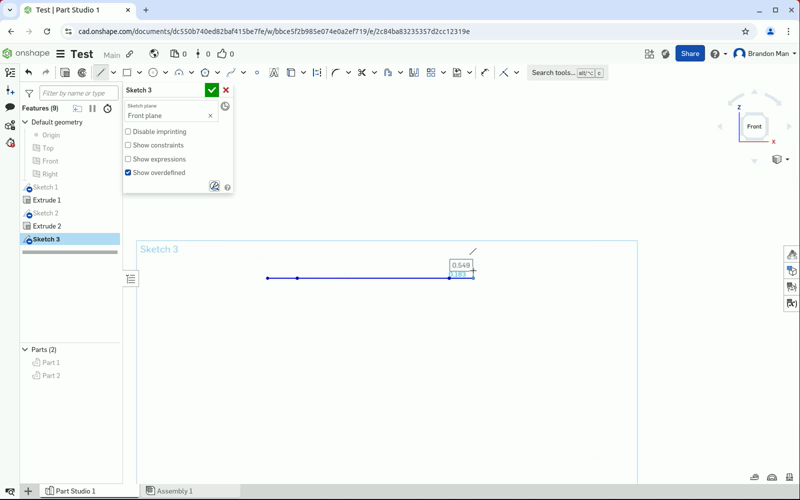
scroll(6)
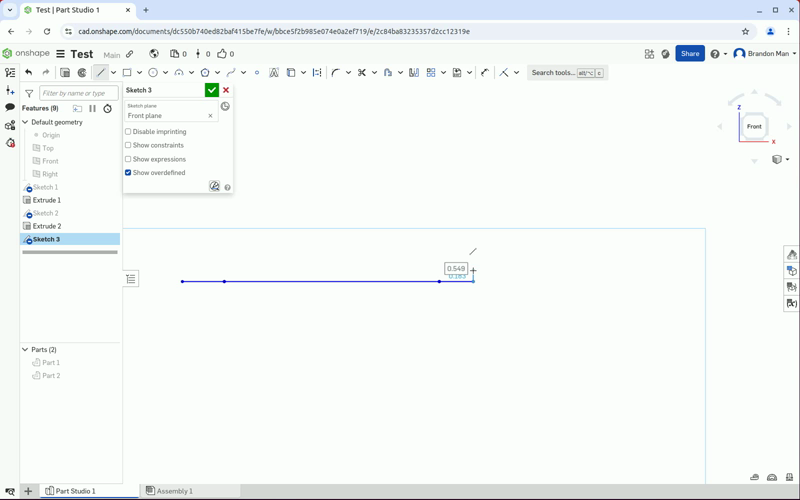
click(473, 270)
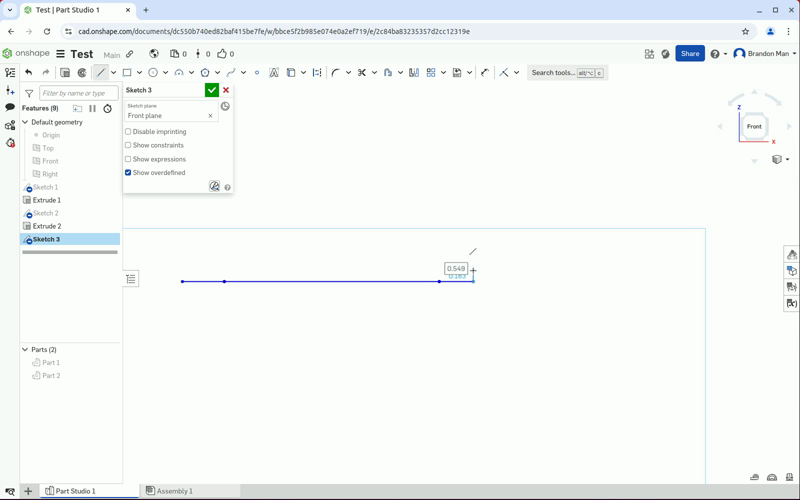
scroll(-6)
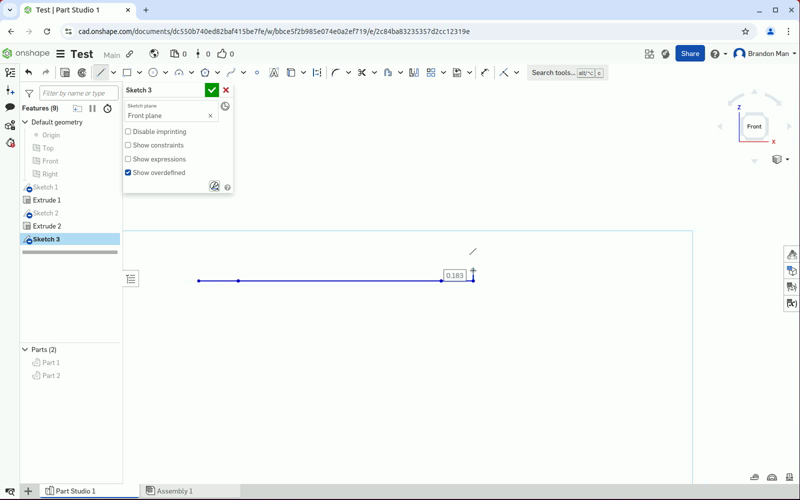
scroll(-6)
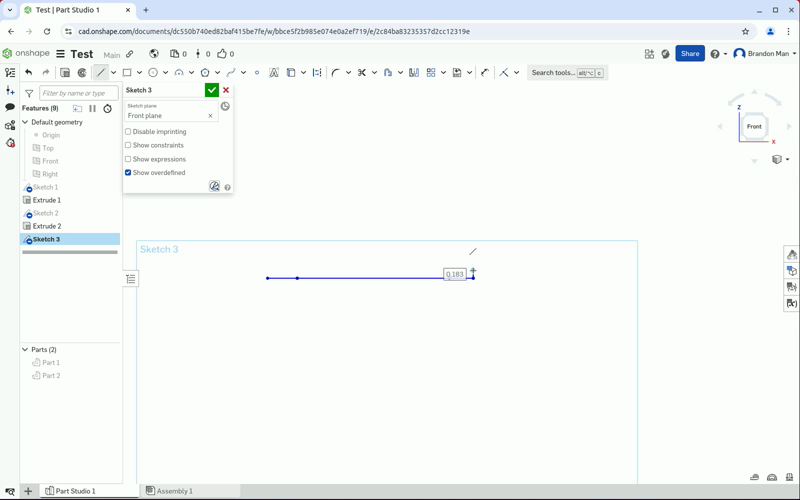
scroll(-6)
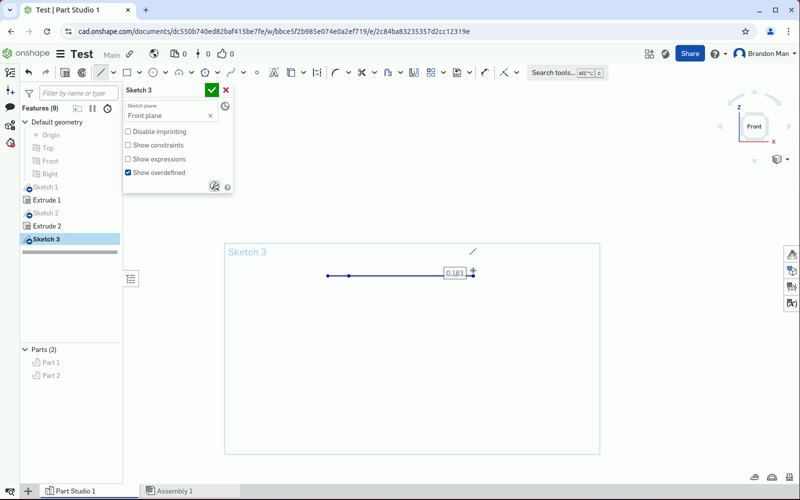
scroll(-6)
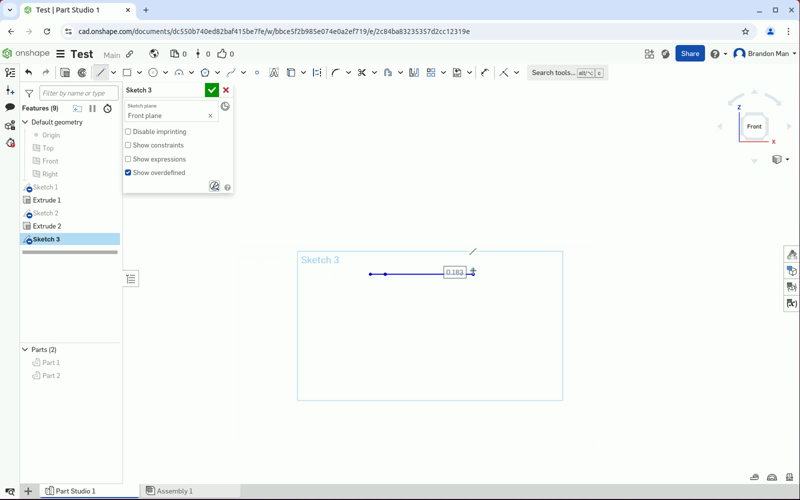
scroll(-6)
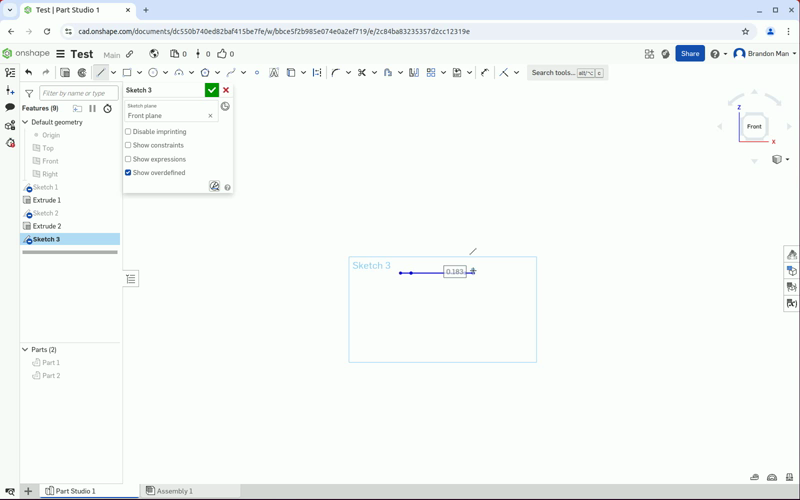
scroll(-6)
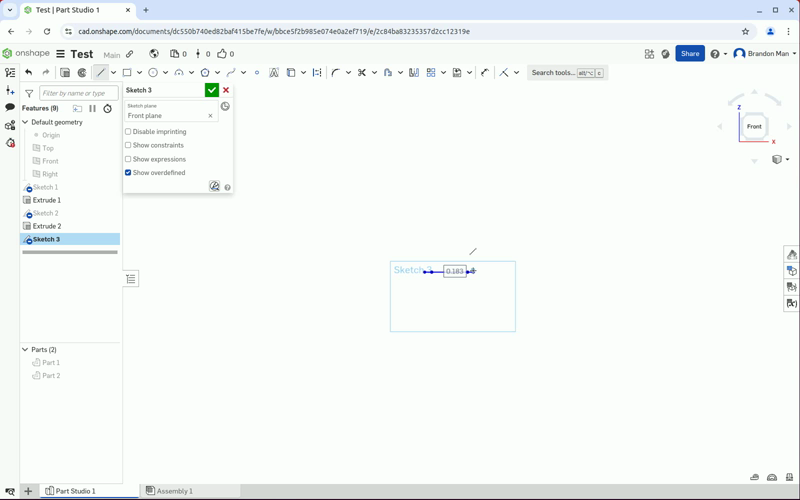
scroll(-6)
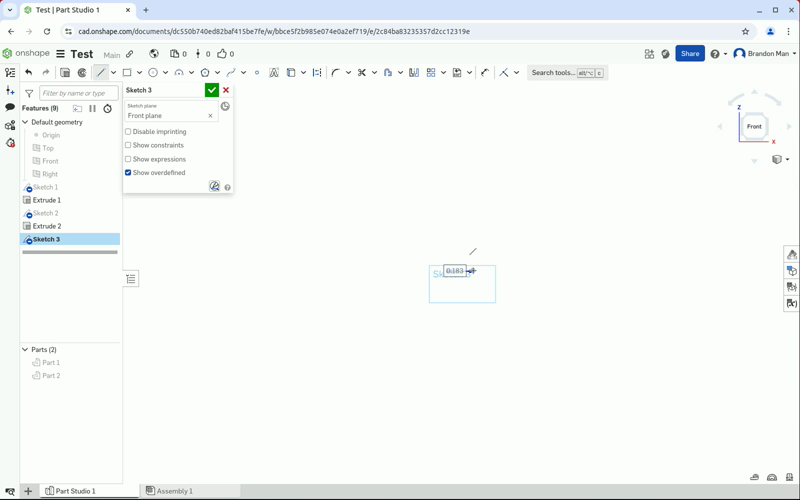
key_up(shift)
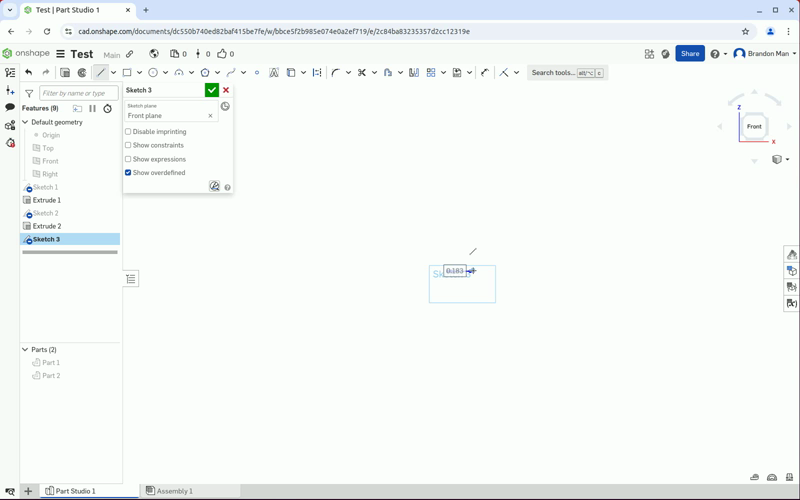
key_down(shift)
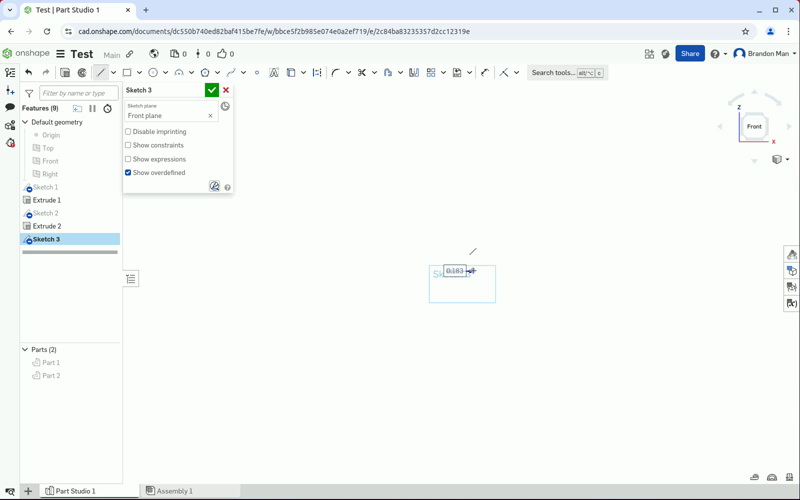
mouse_move(503, 270)
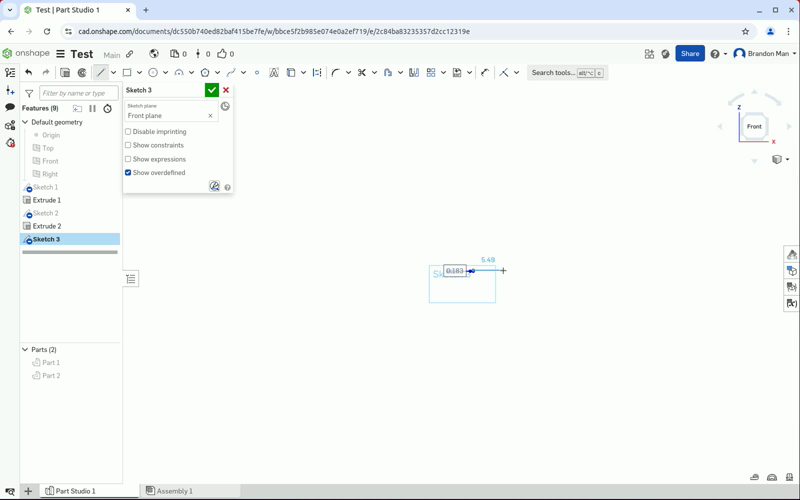
mouse_move(447, 270)
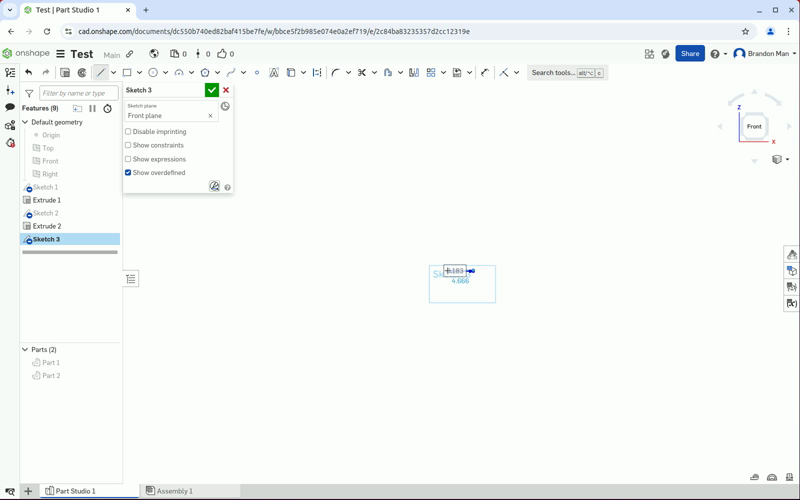
scroll(6)
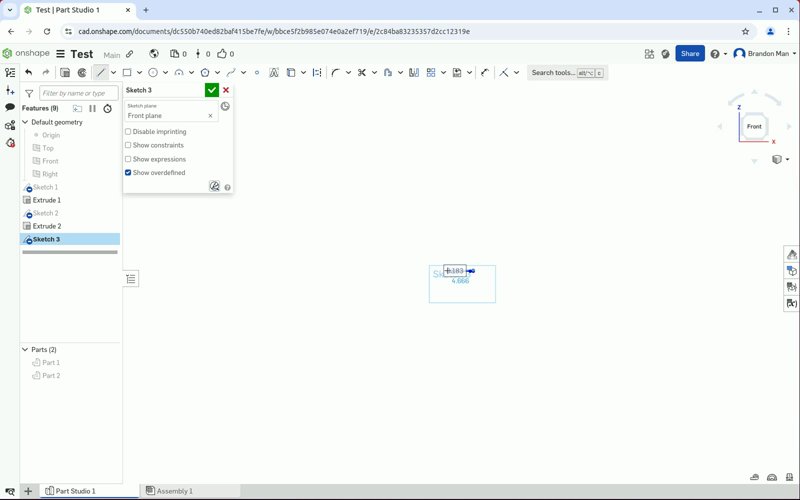
scroll(6)
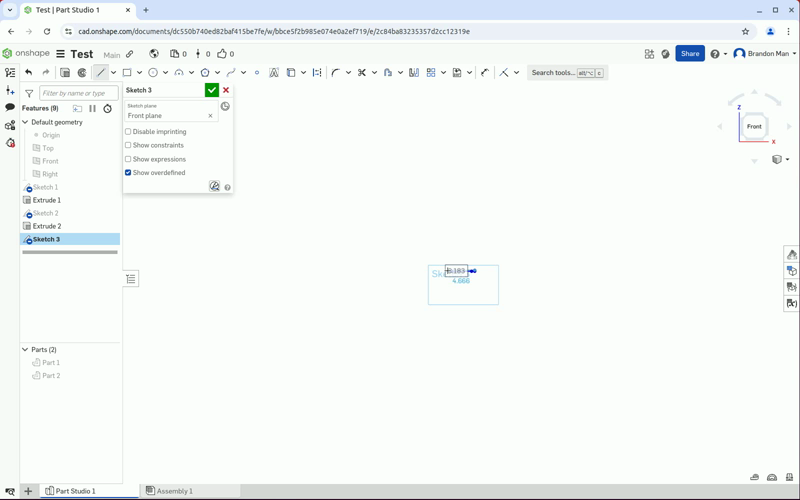
scroll(6)
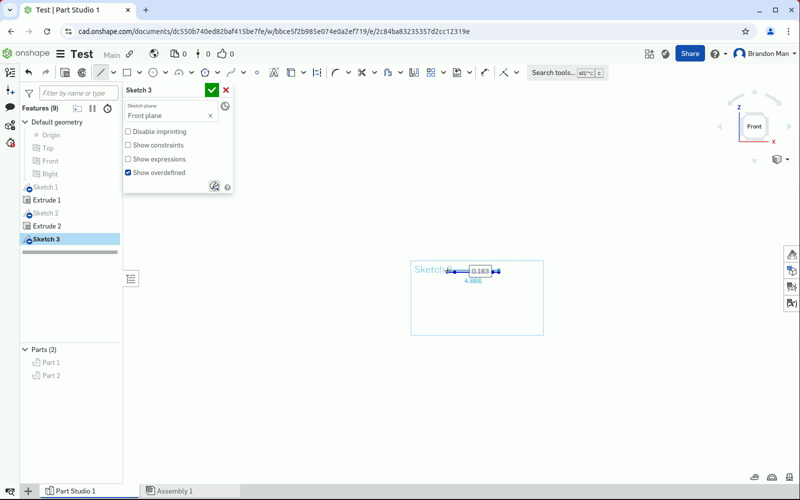
scroll(6)
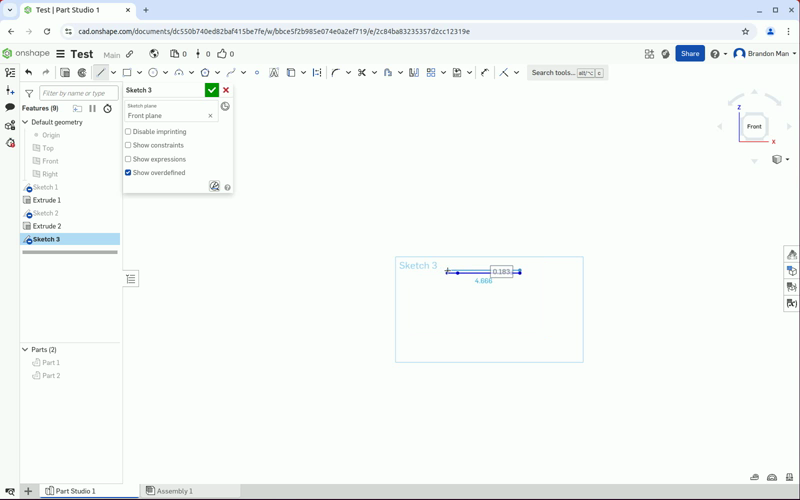
scroll(6)
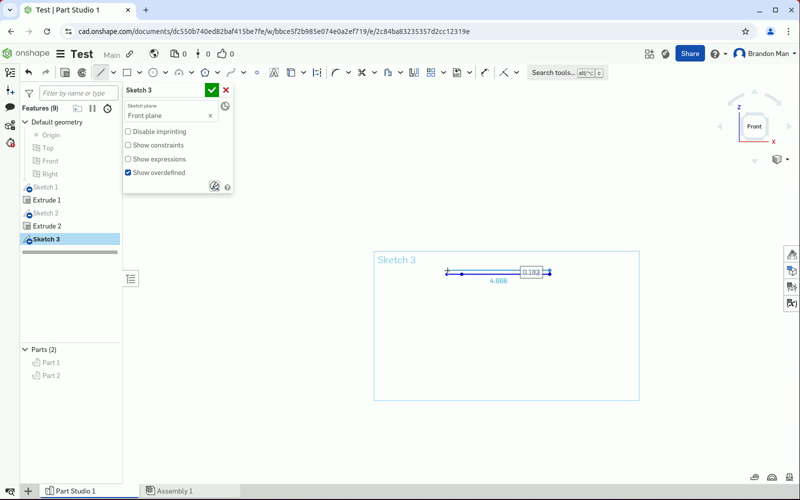
scroll(6)
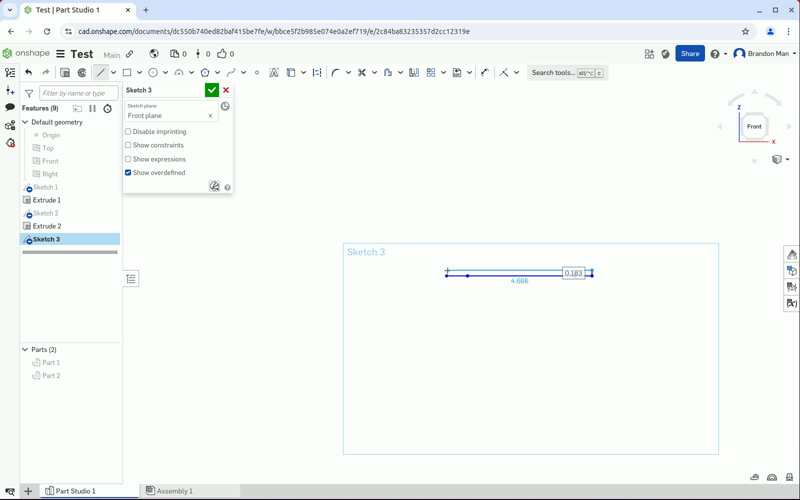
scroll(6)
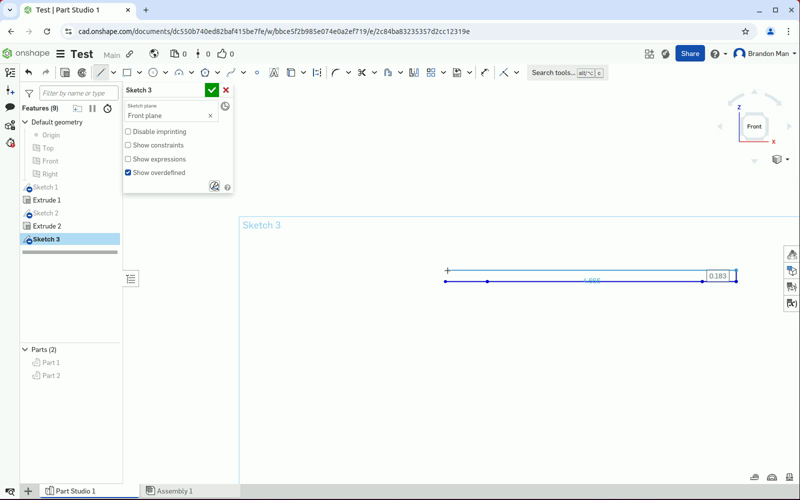
click(447, 270)
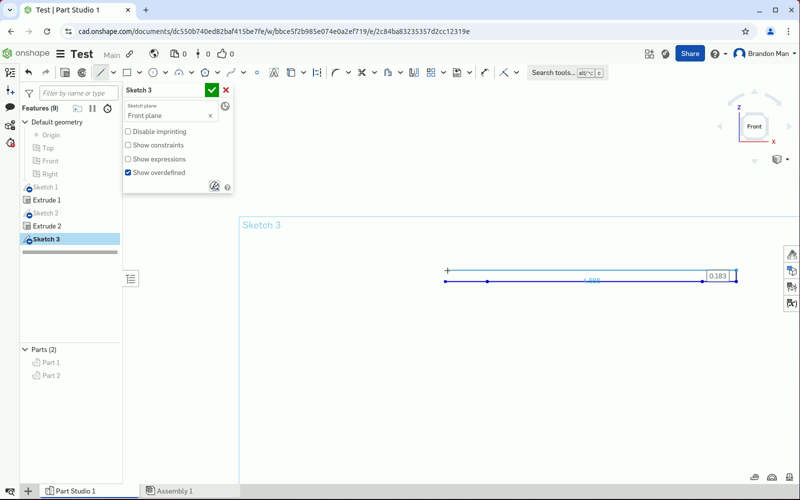
scroll(-6)
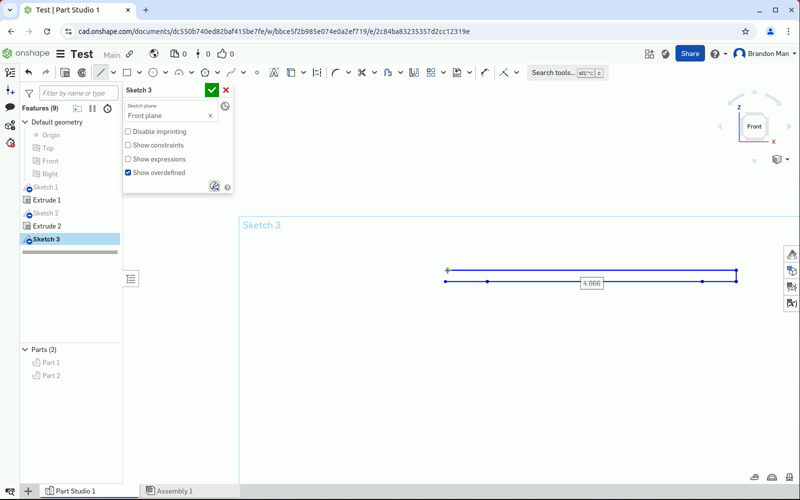
scroll(-6)
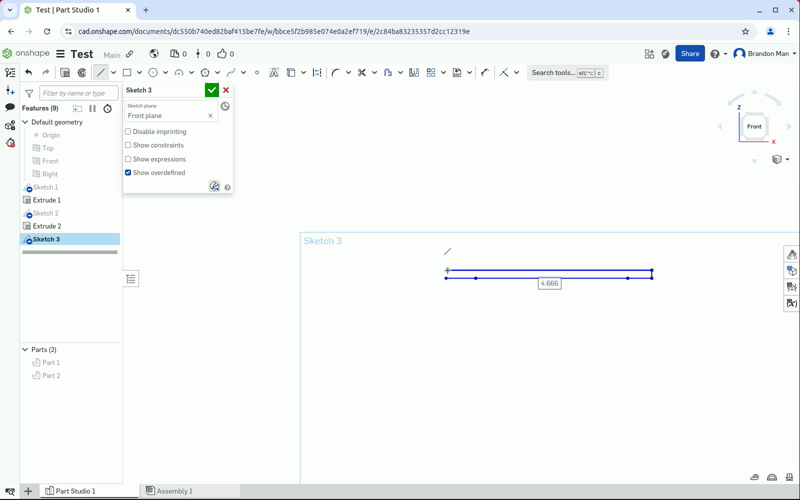
scroll(-6)
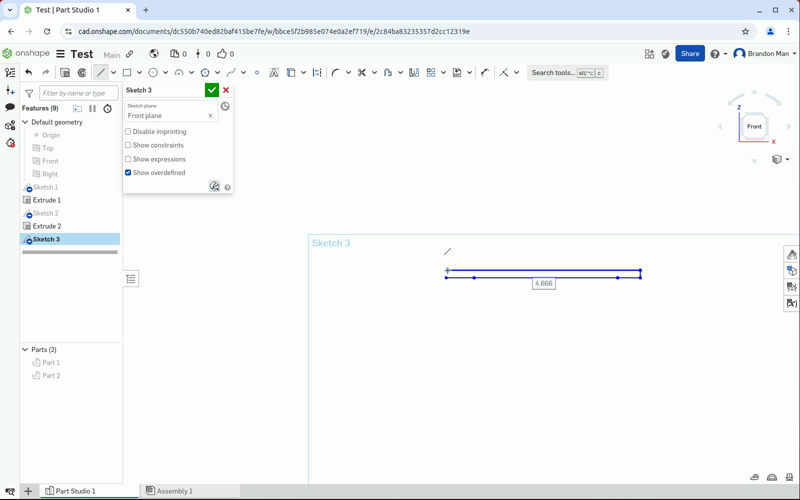
scroll(-6)
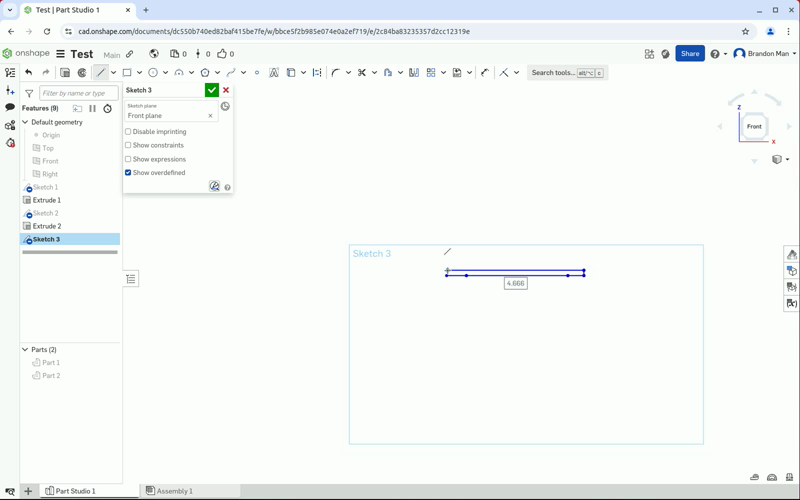
scroll(-6)
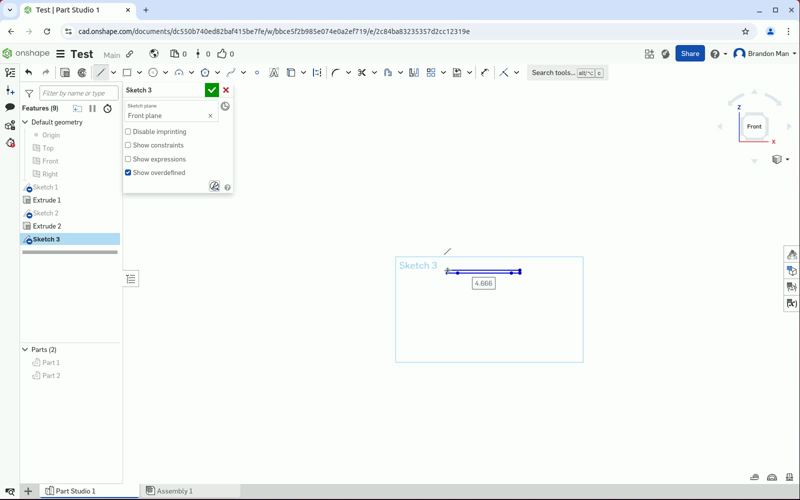
scroll(-6)
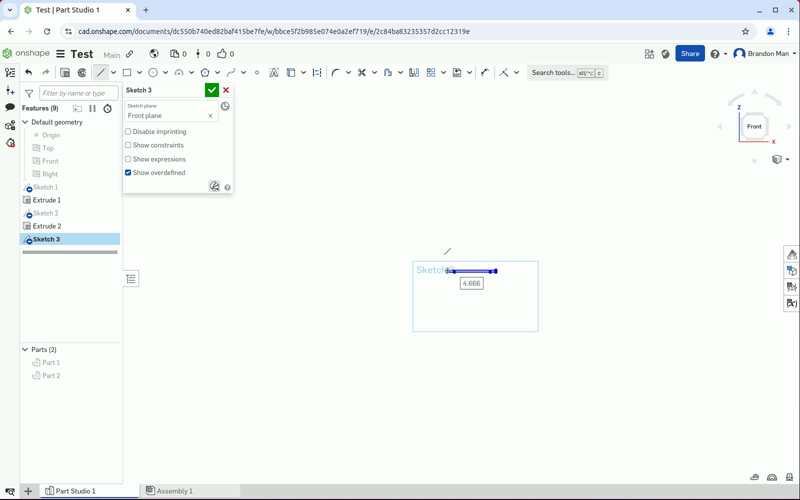
scroll(-6)
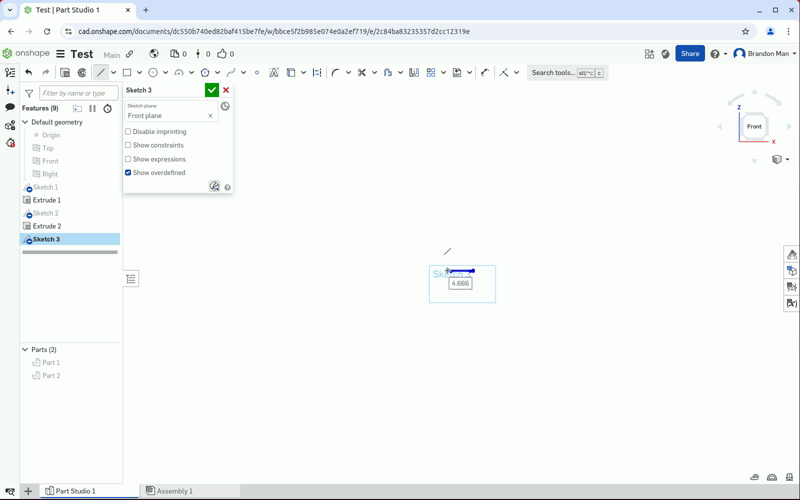
key_up(shift)
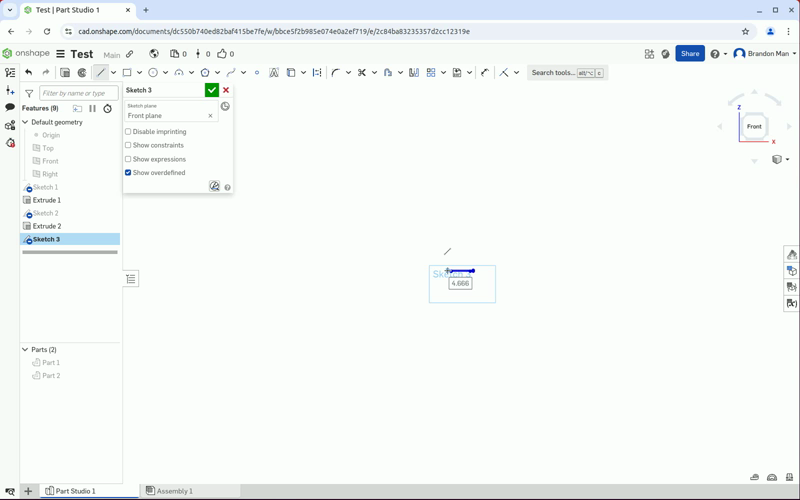
mouse_move(477, 270)
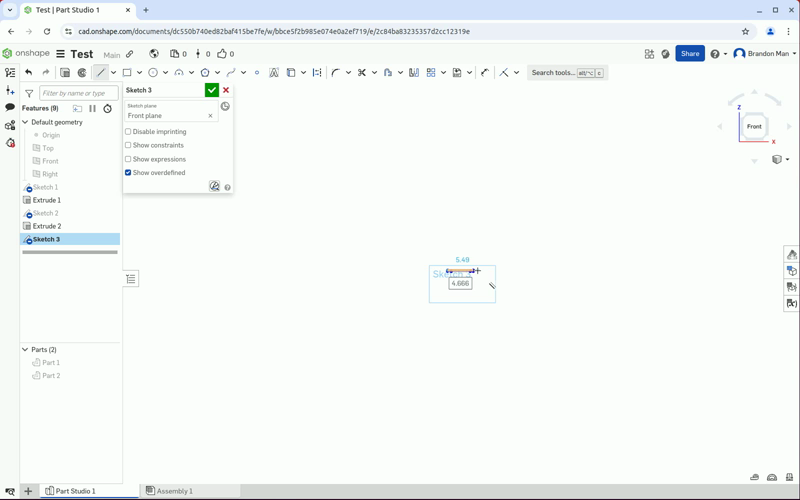
key_down(shift)
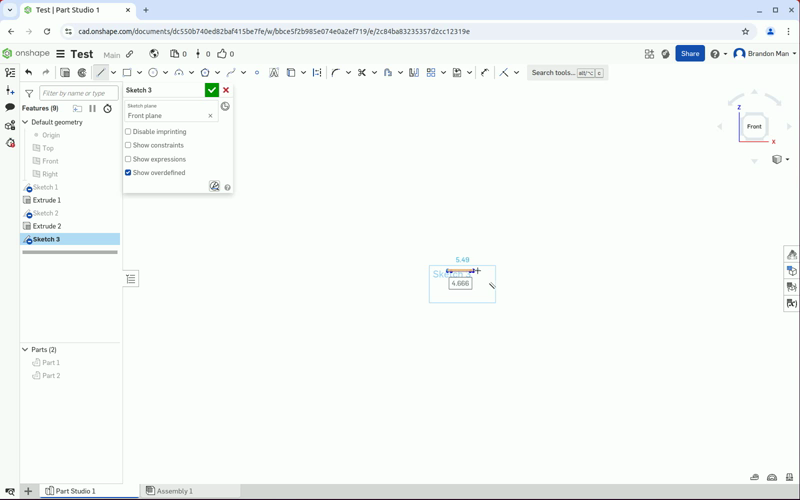
mouse_move(447, 271)
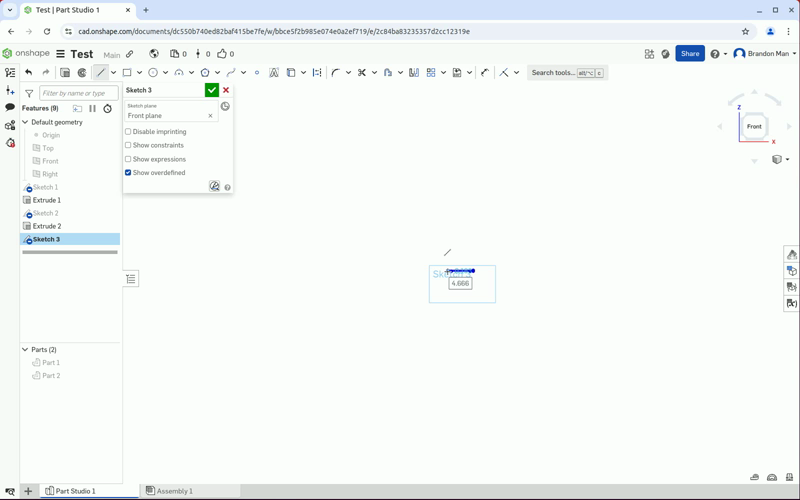
scroll(6)
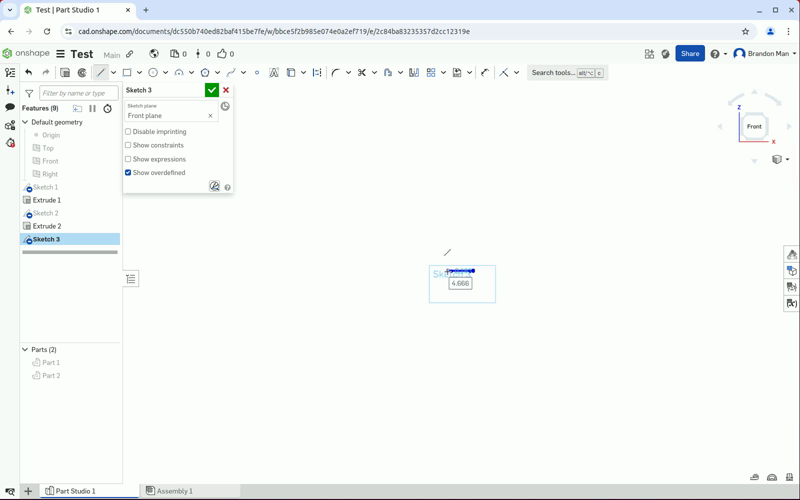
scroll(6)
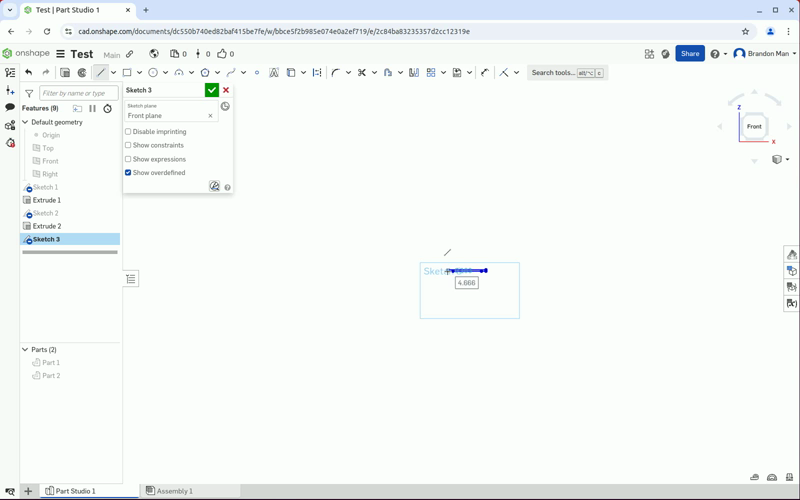
scroll(6)
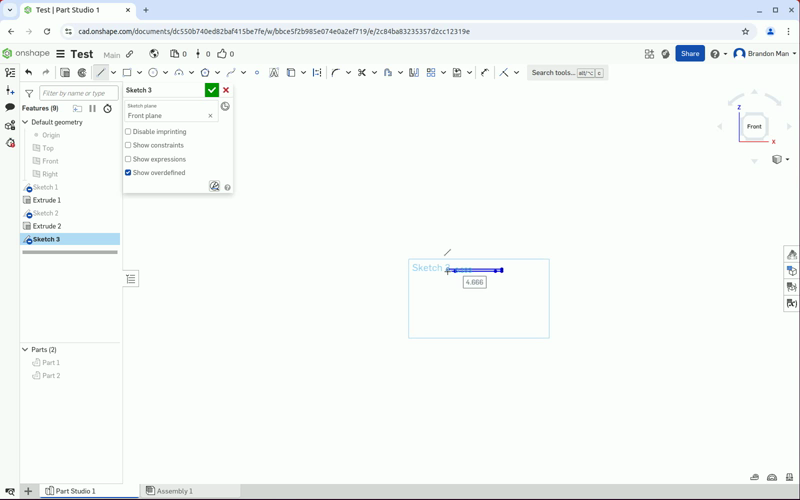
scroll(6)
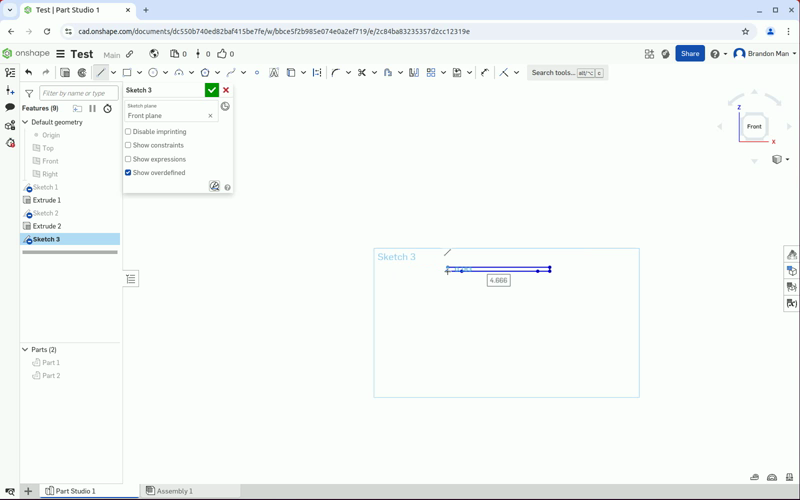
scroll(6)
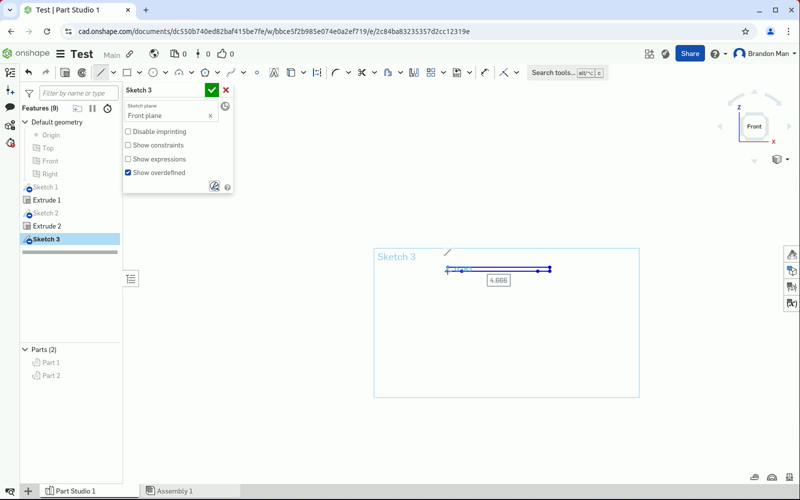
scroll(6)
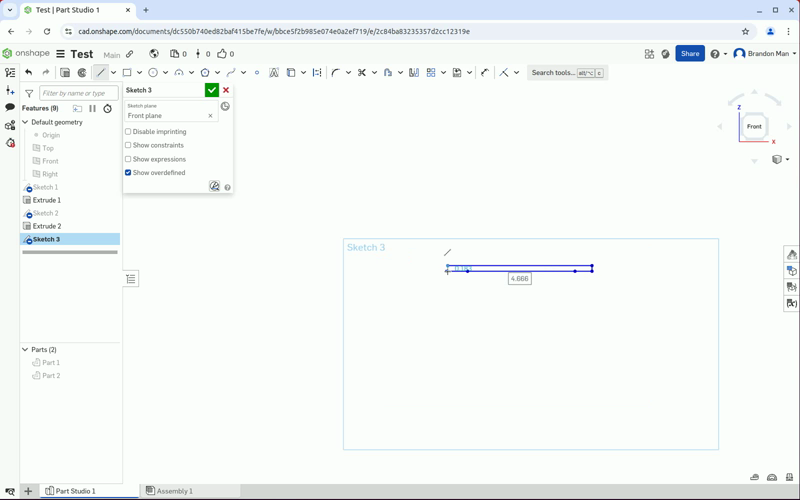
scroll(6)
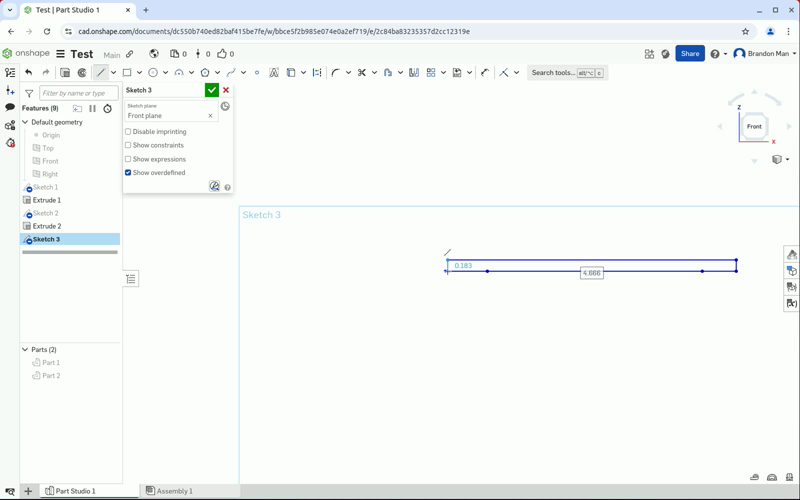
key_up(shift)
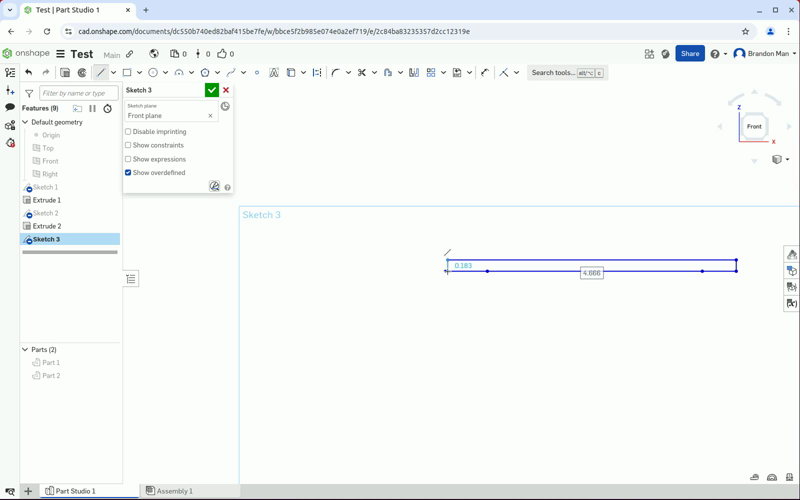
click(447, 271)
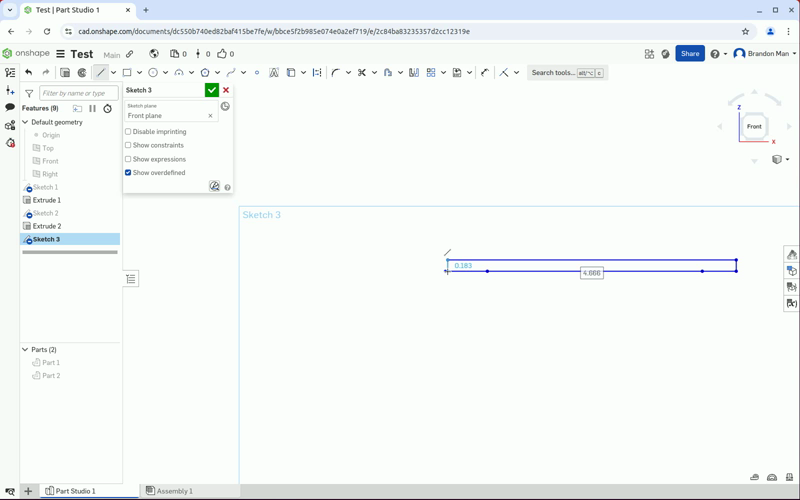
scroll(-6)
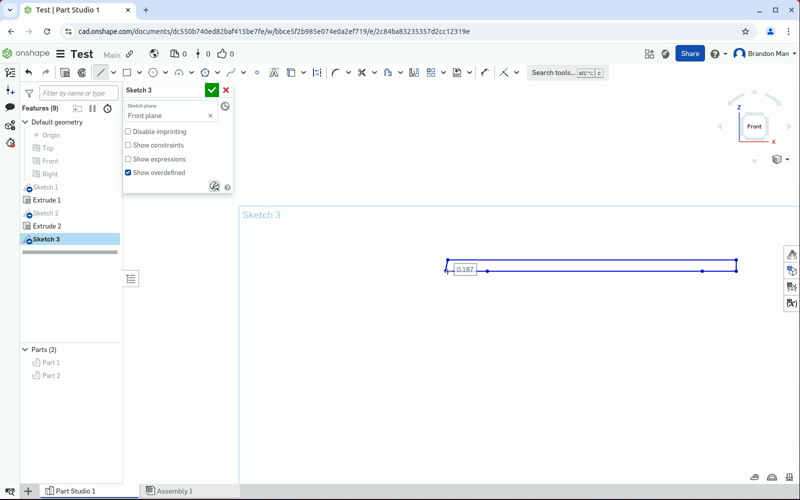
scroll(-6)
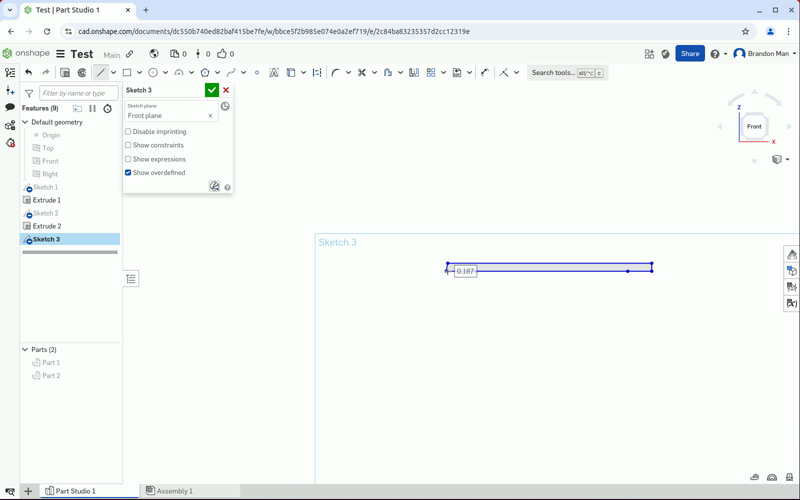
scroll(-6)
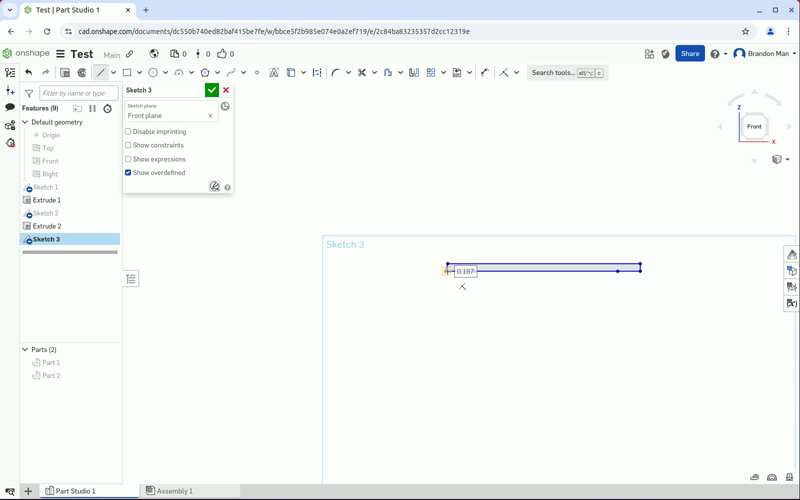
scroll(-6)
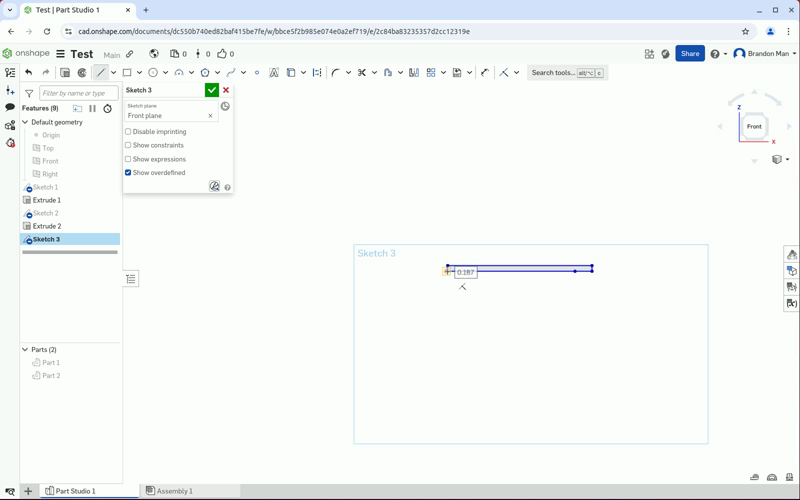
scroll(-6)
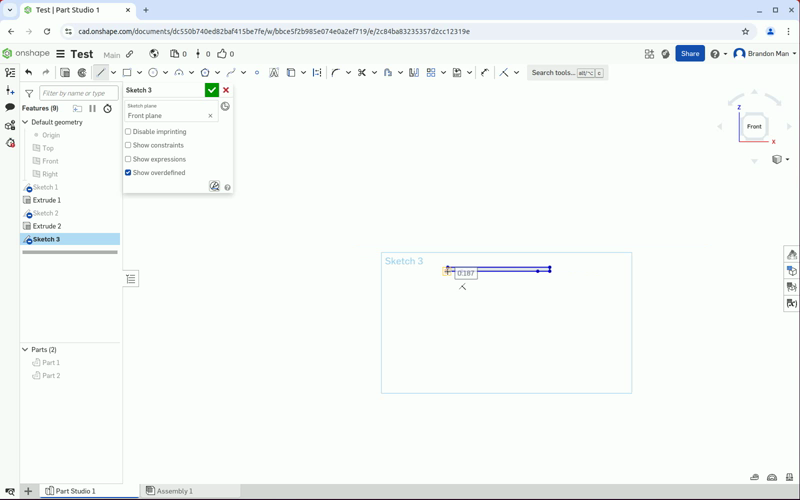
scroll(-6)
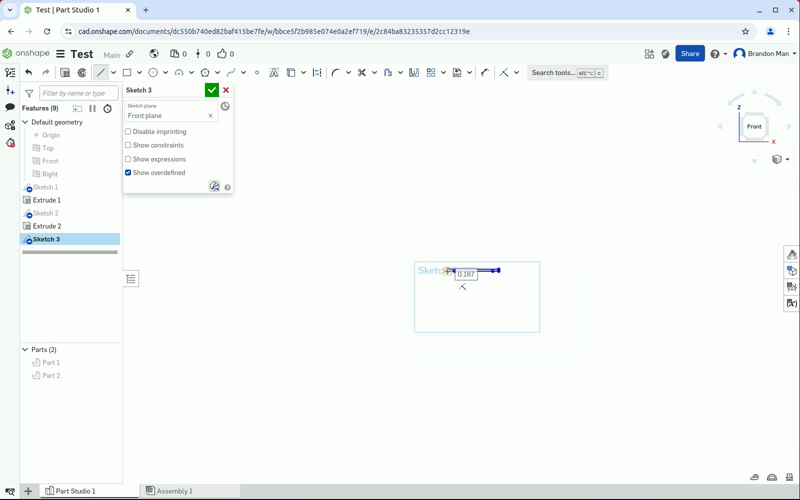
scroll(-6)
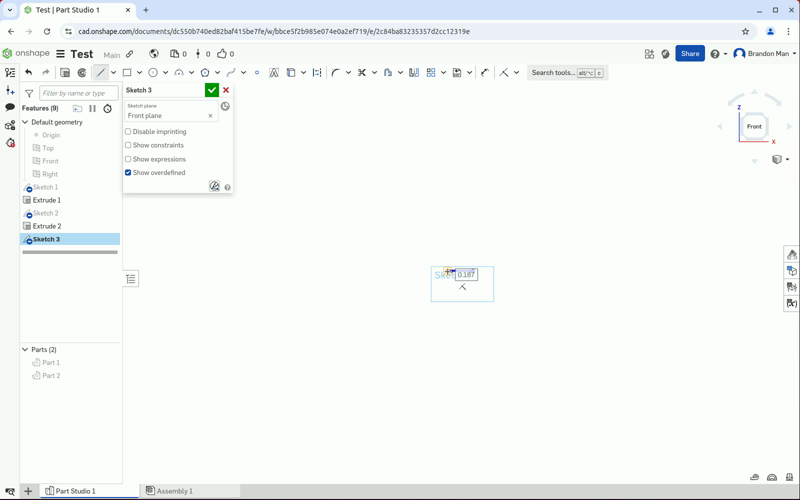
key(esc)
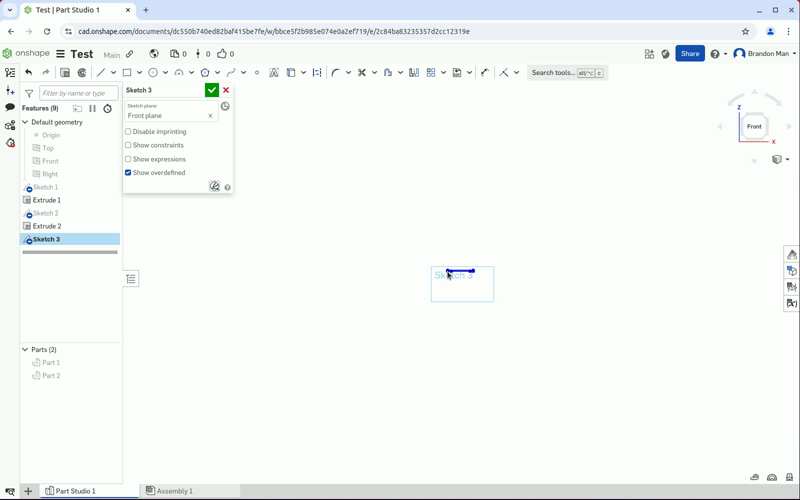
mouse_move(449, 271)
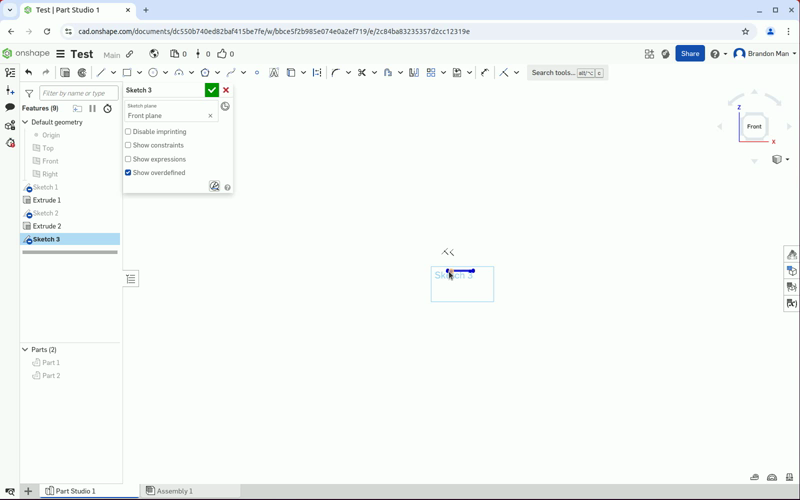
scroll(6)
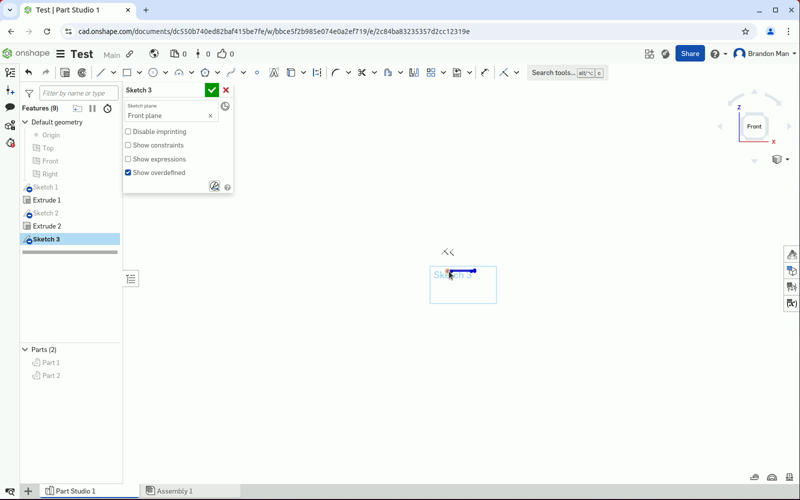
scroll(6)
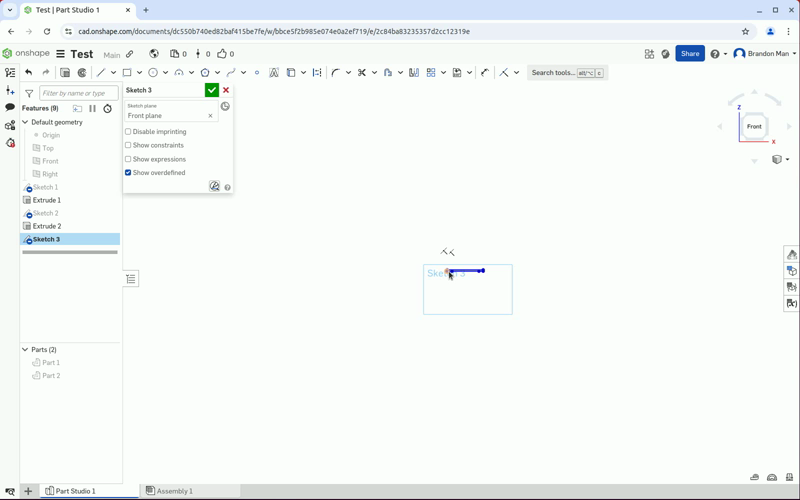
scroll(6)
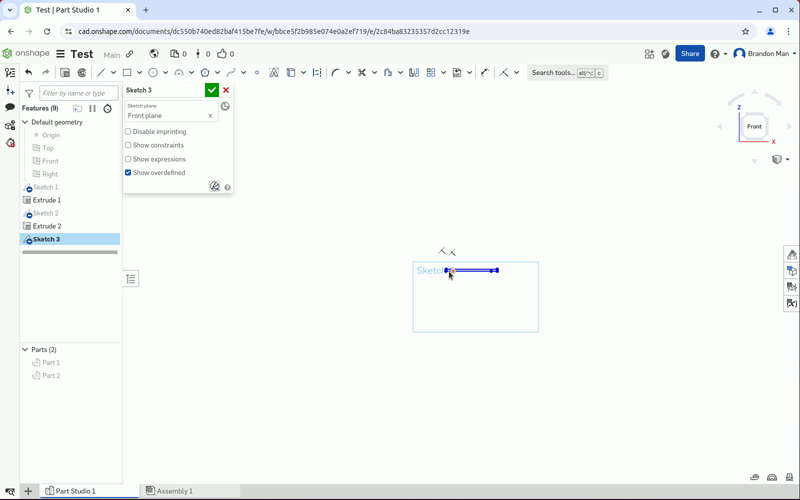
scroll(6)
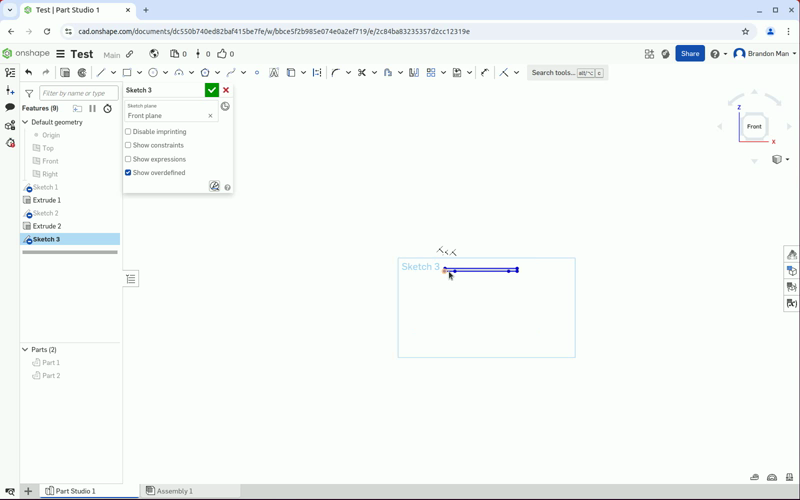
scroll(6)
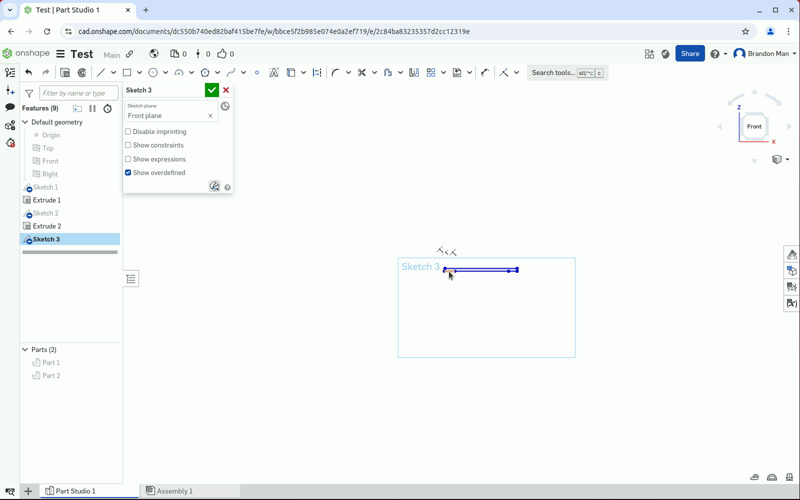
scroll(6)
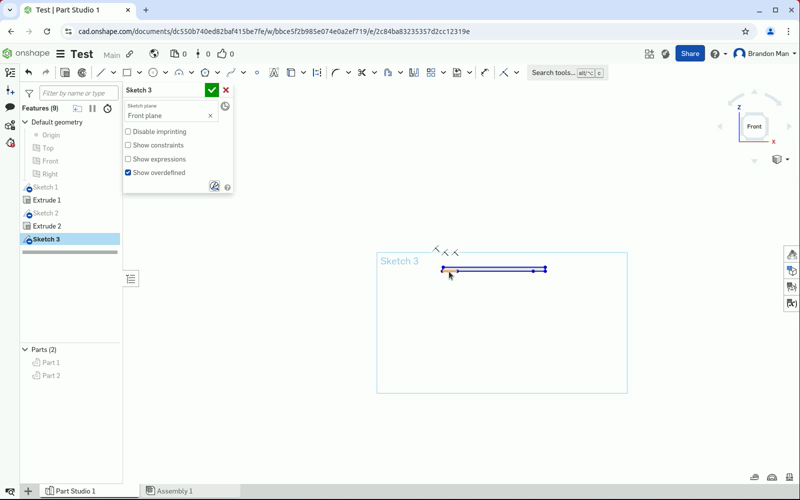
scroll(6)
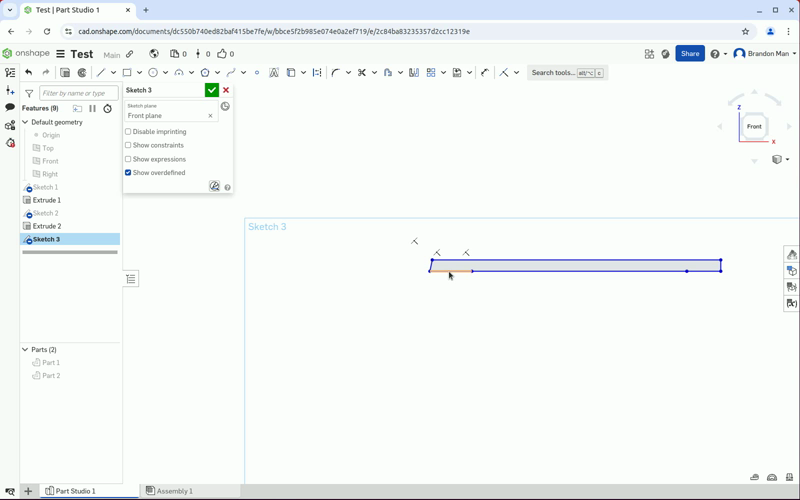
click(449, 271)
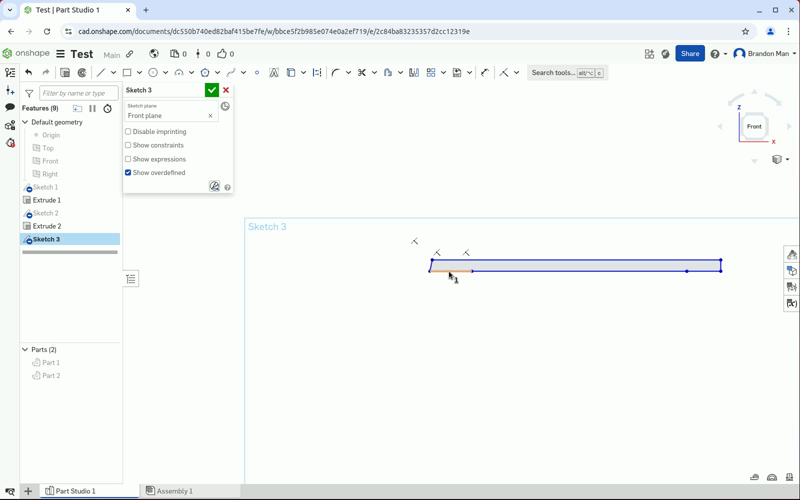
scroll(-6)
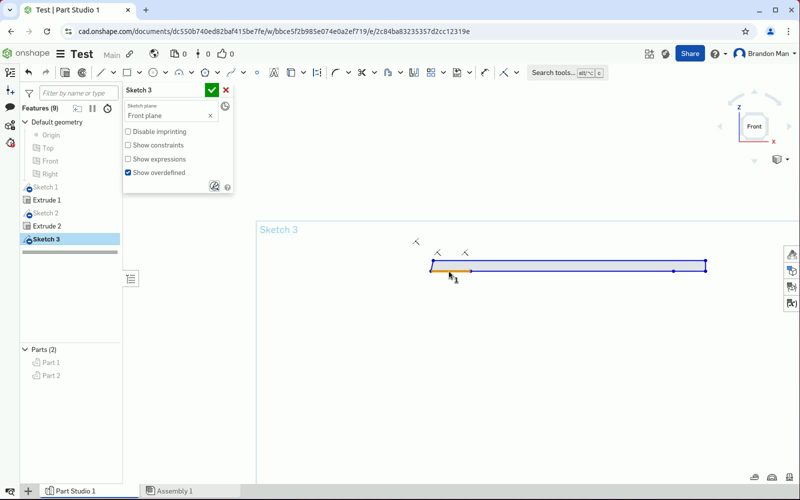
scroll(-6)
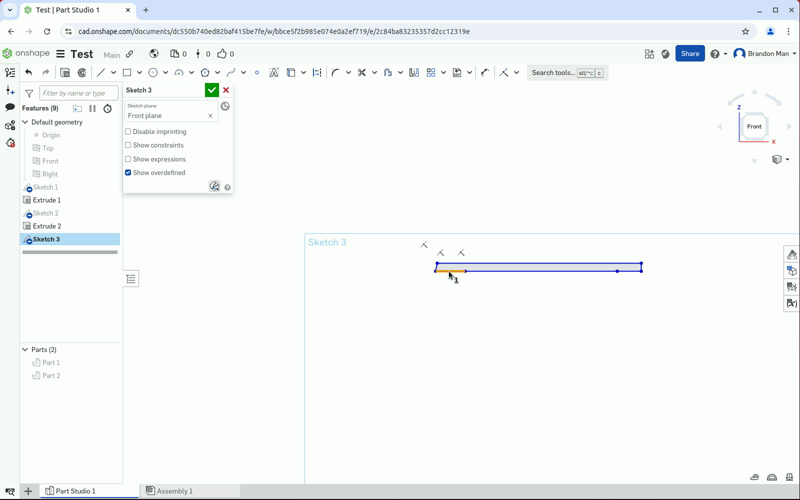
scroll(-6)
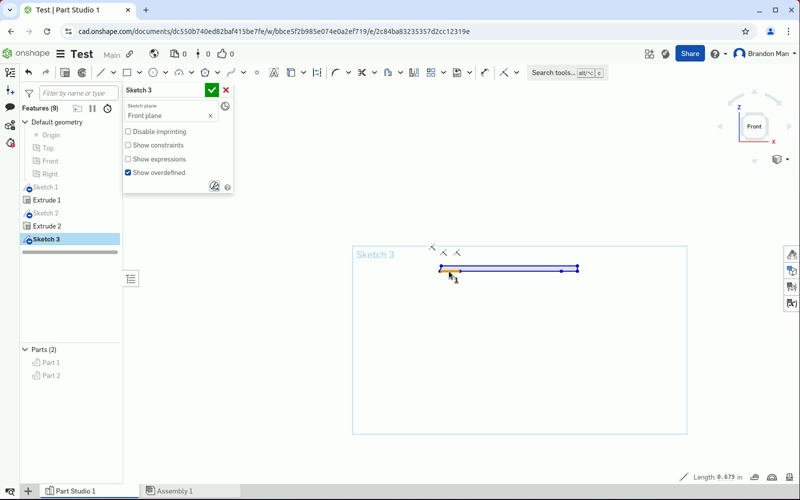
scroll(-6)
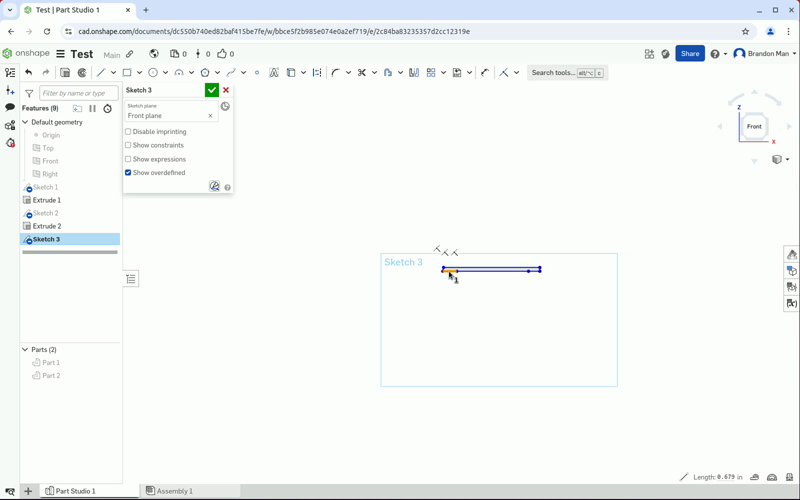
scroll(-6)
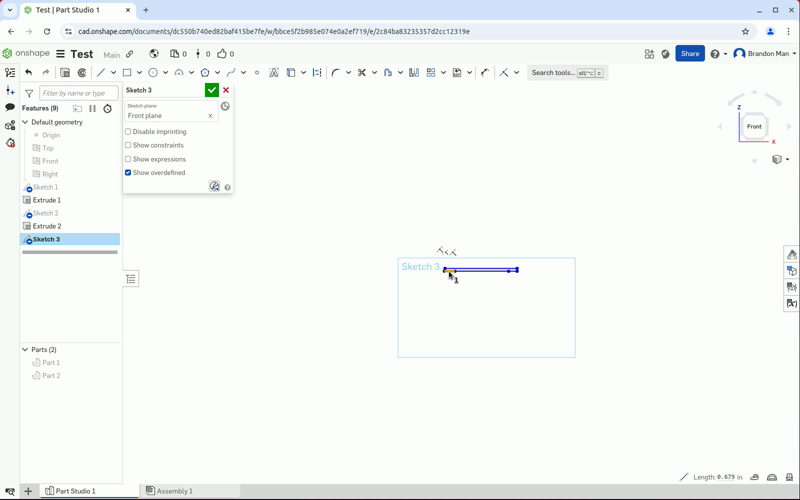
scroll(-6)
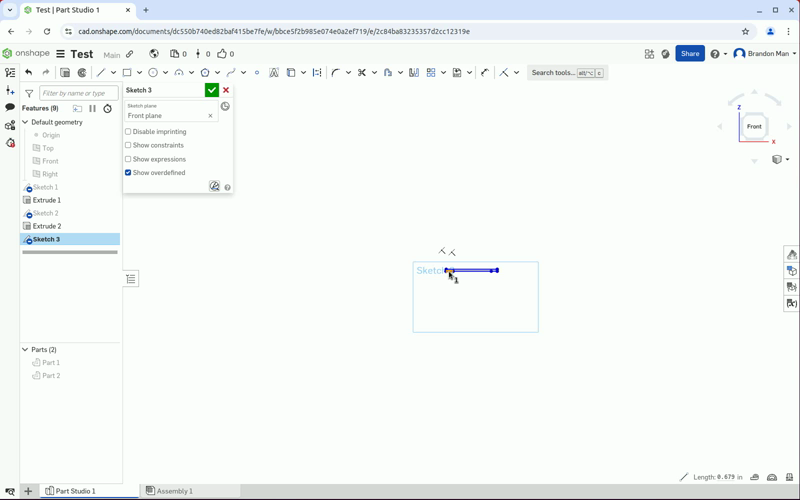
scroll(-6)
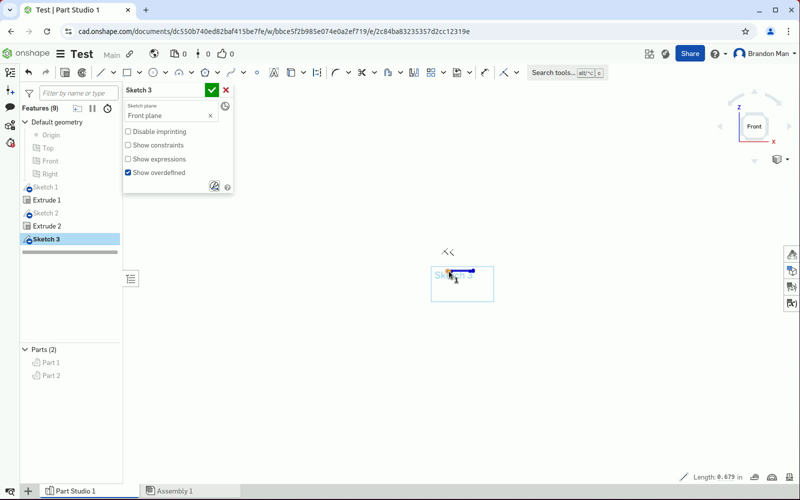
mouse_move(73, 352)
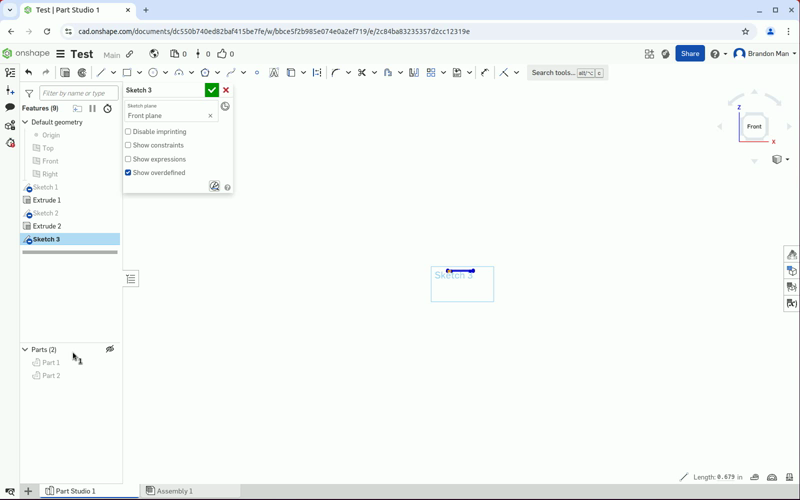
key(shift+y)
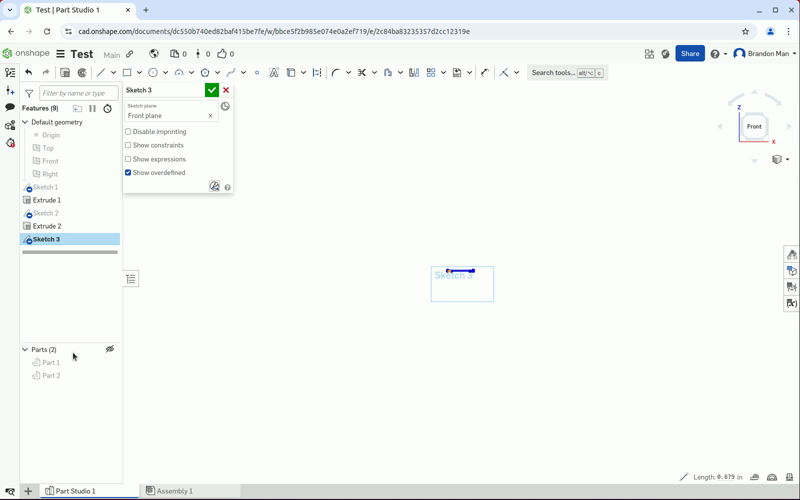
key(shift+e)
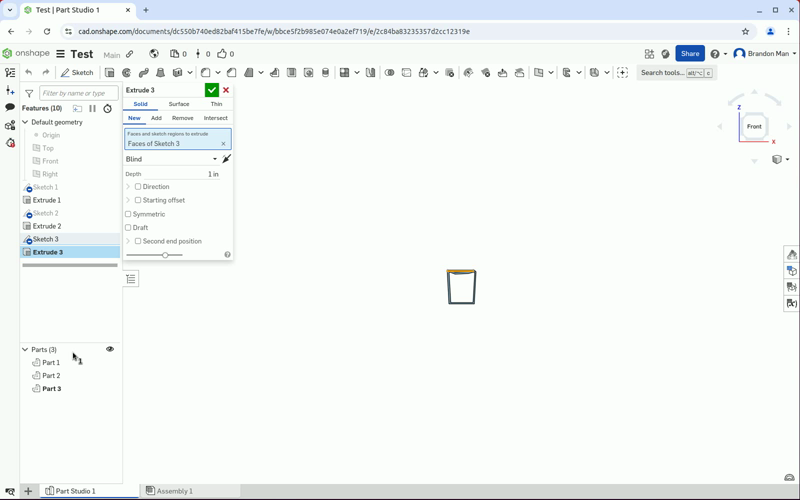
mouse_move(143, 106)
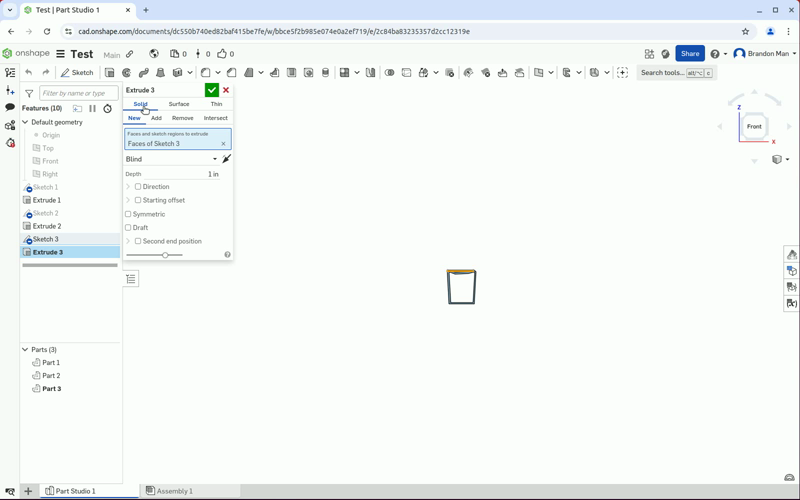
click(143, 106)
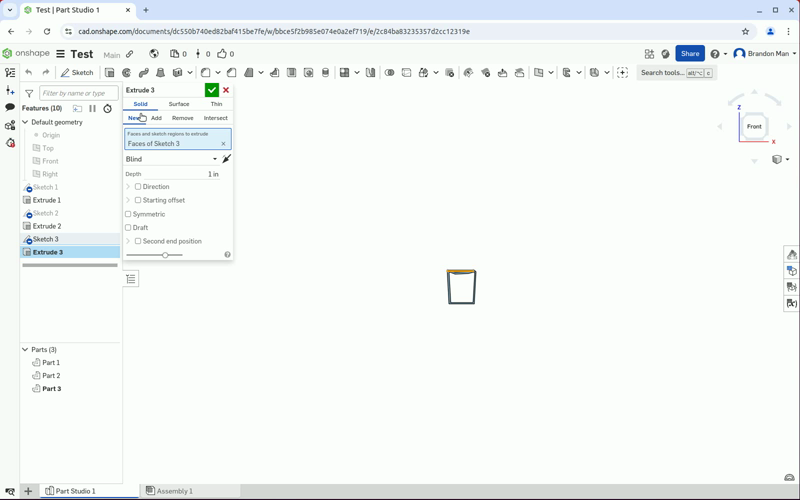
mouse_move(137, 120)
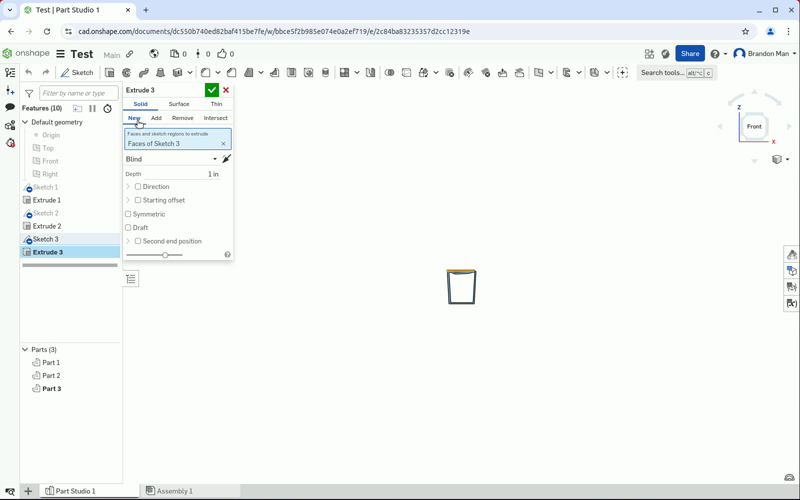
click(137, 120)
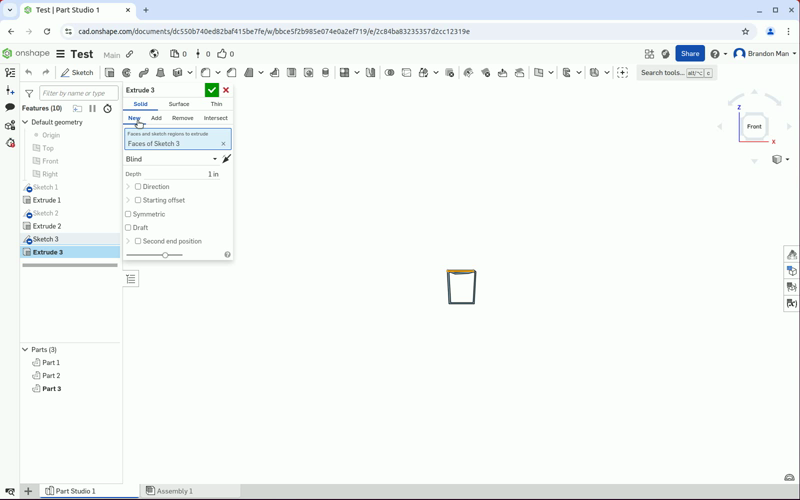
key(tab, 4)
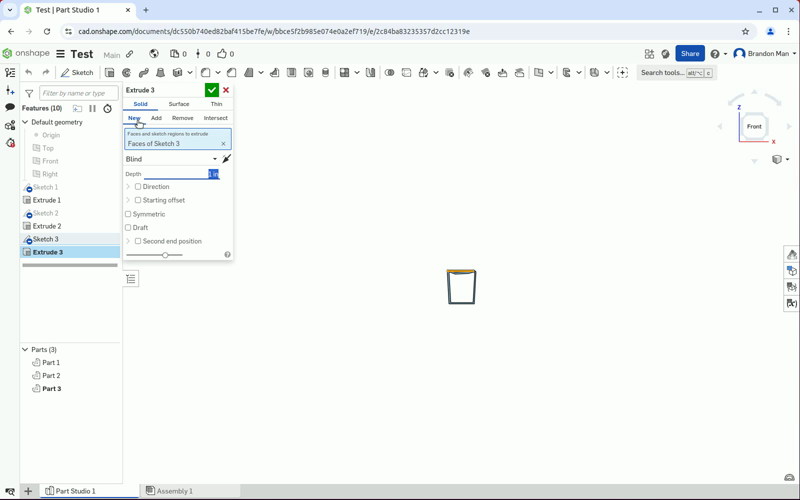
text(-2.648)
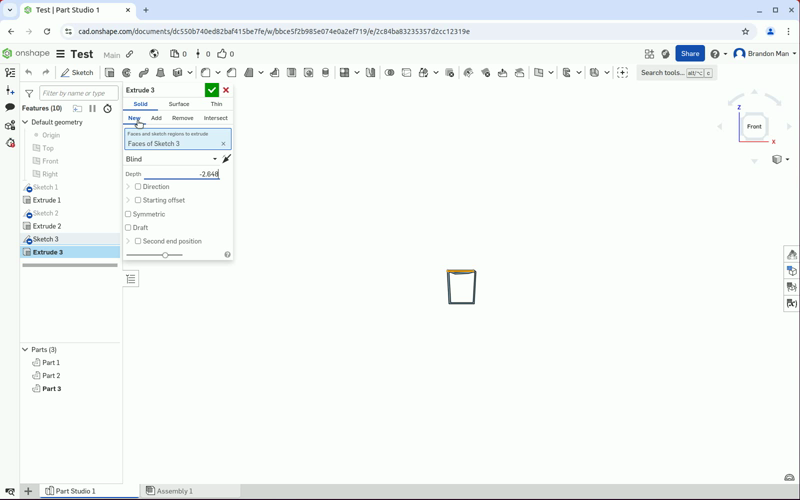
key(enter)
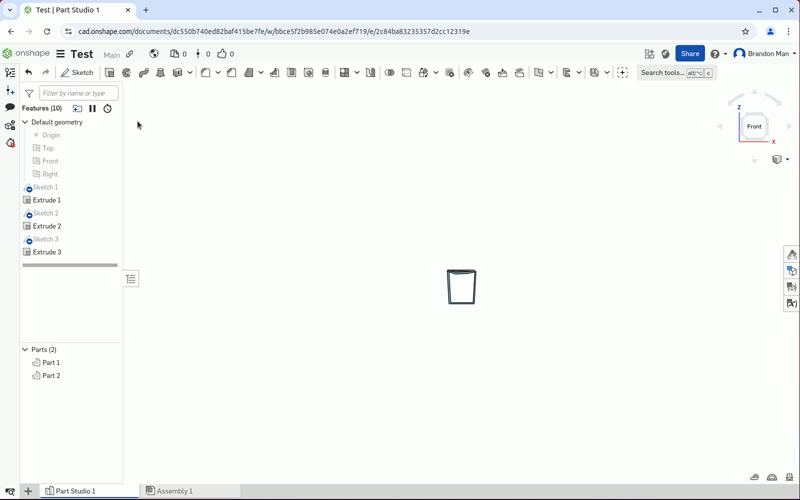
key(shift+h)
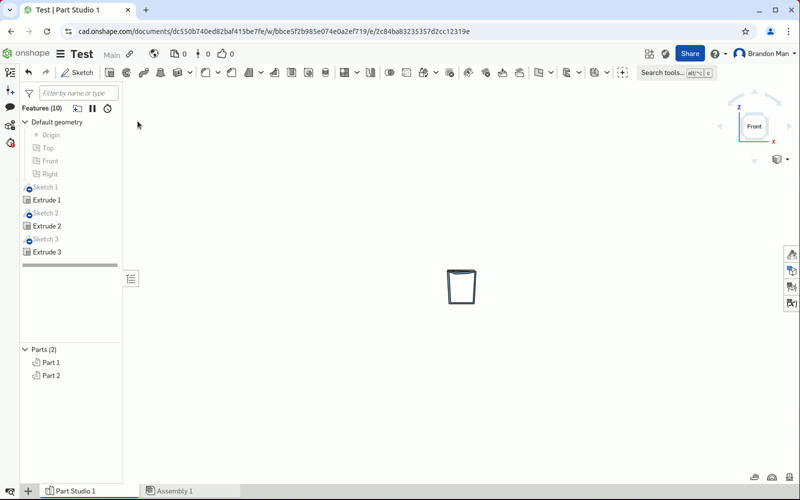
key(shift+h)
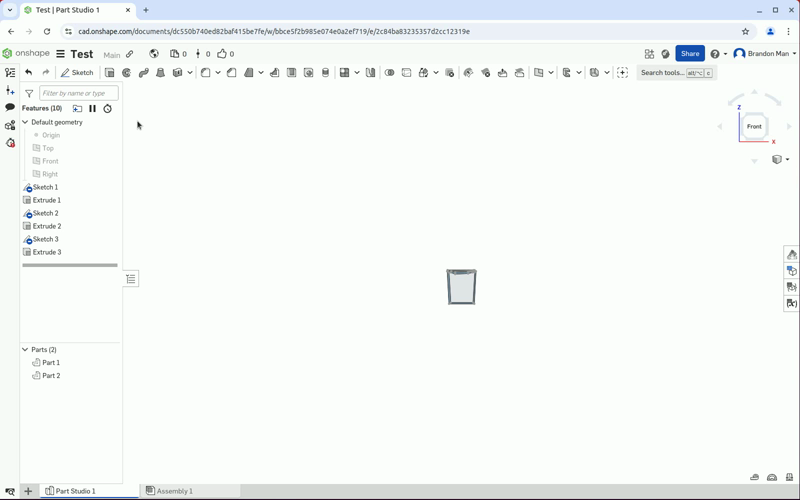
key(shift+7)
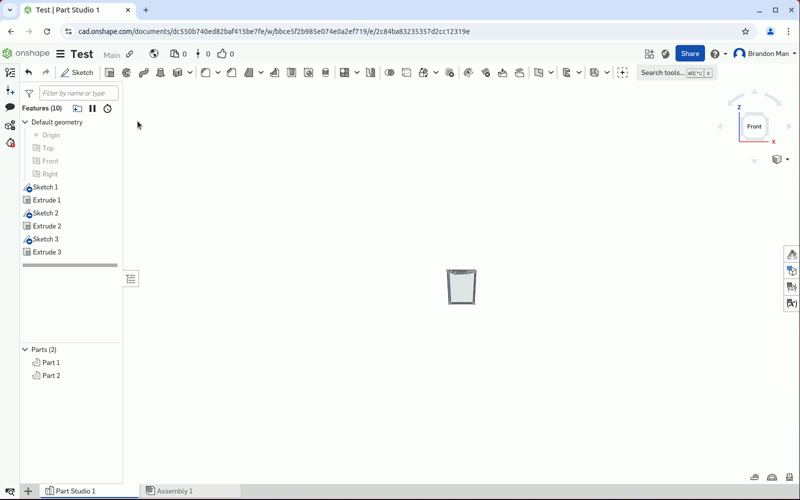
key(left, 2)
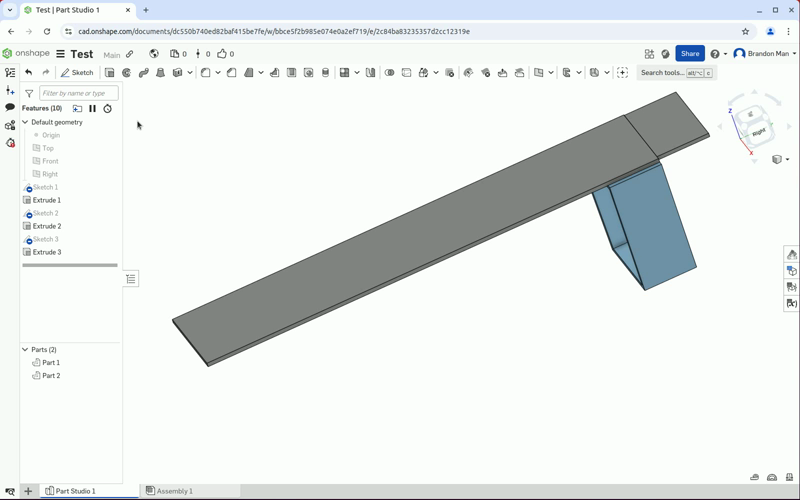
key(down, 2)
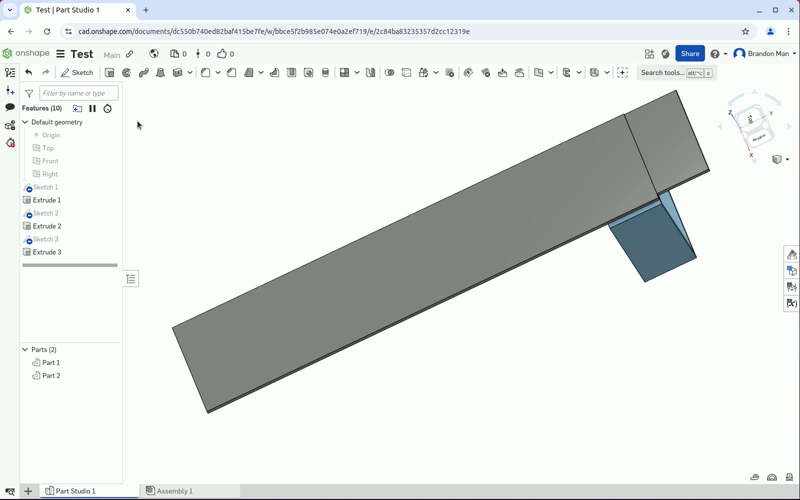
key(up, 2)
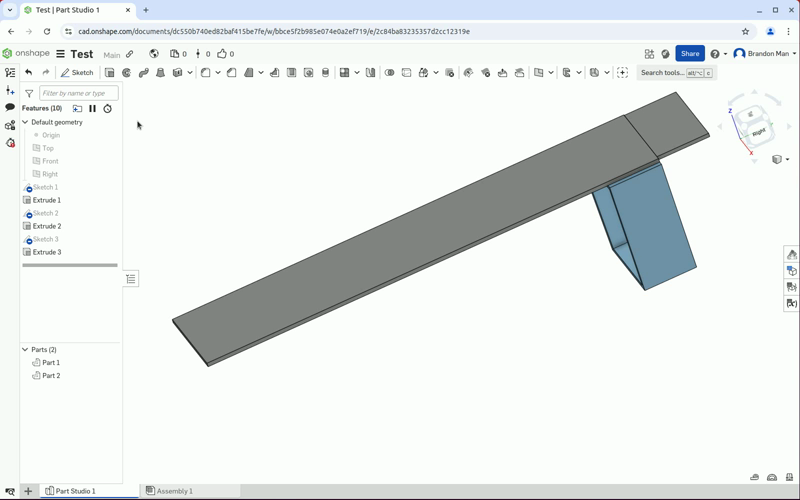
key(right, 2)
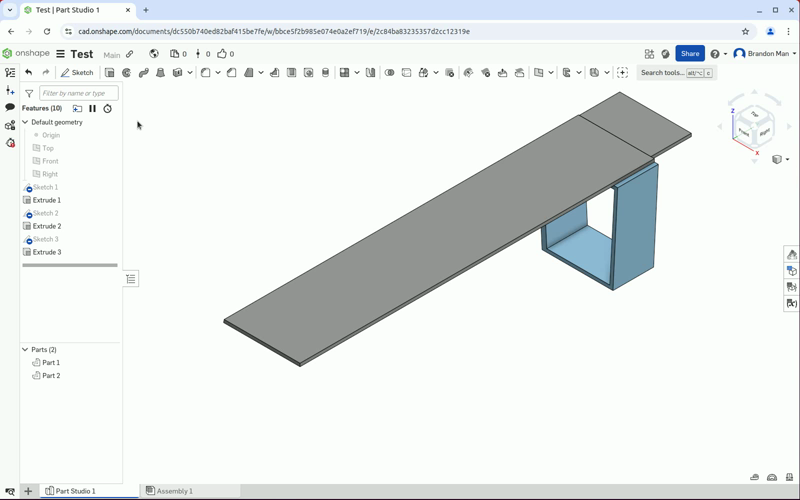
mouse_move(73, 189)
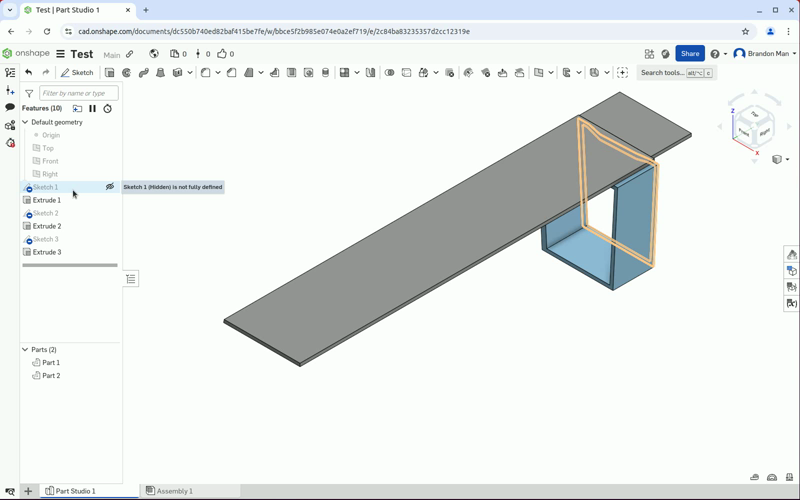
click(73, 189)